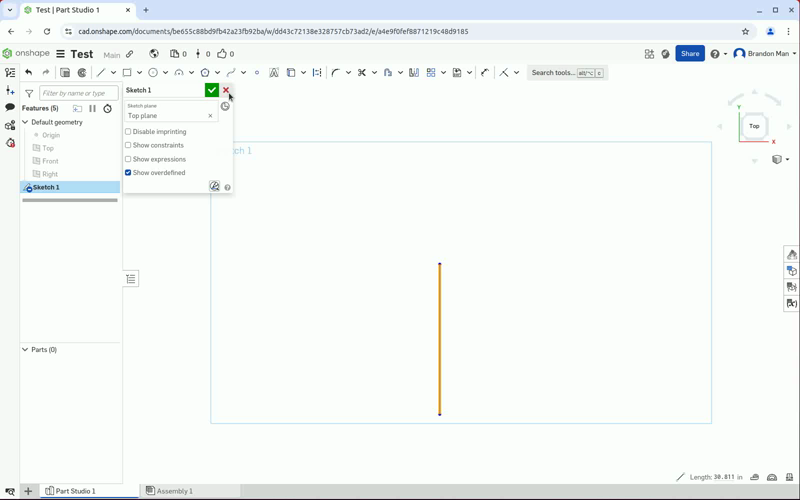
key(shift+h)
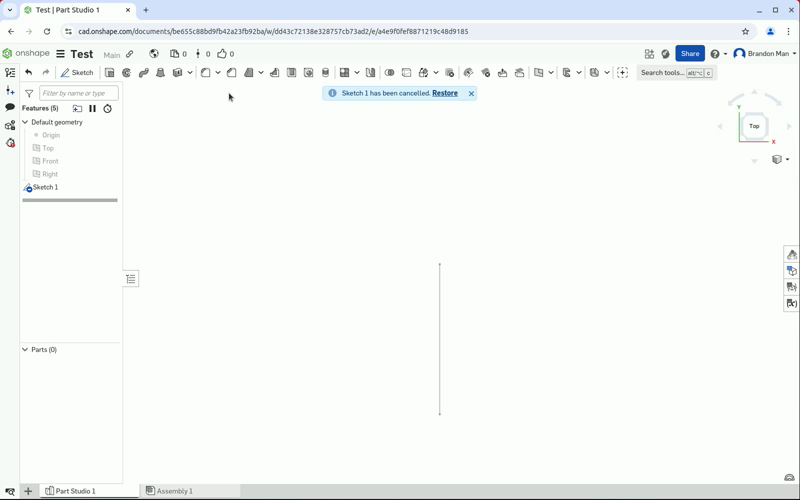
mouse_move(73, 352)
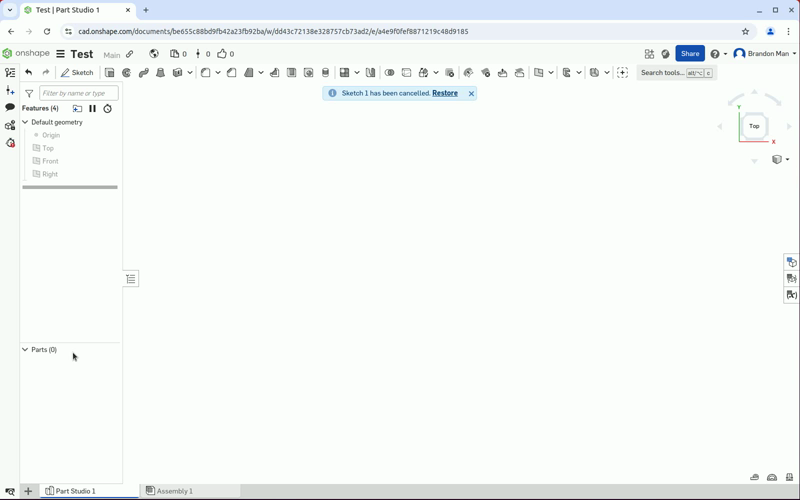
key(y)
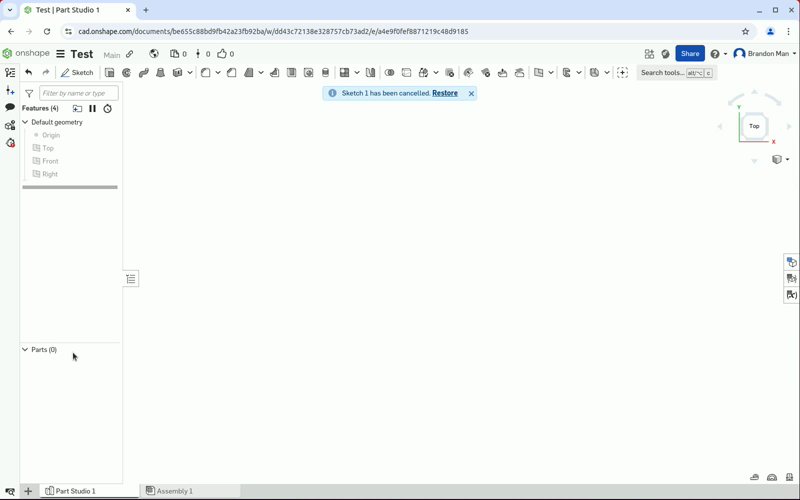
key(shift+p)
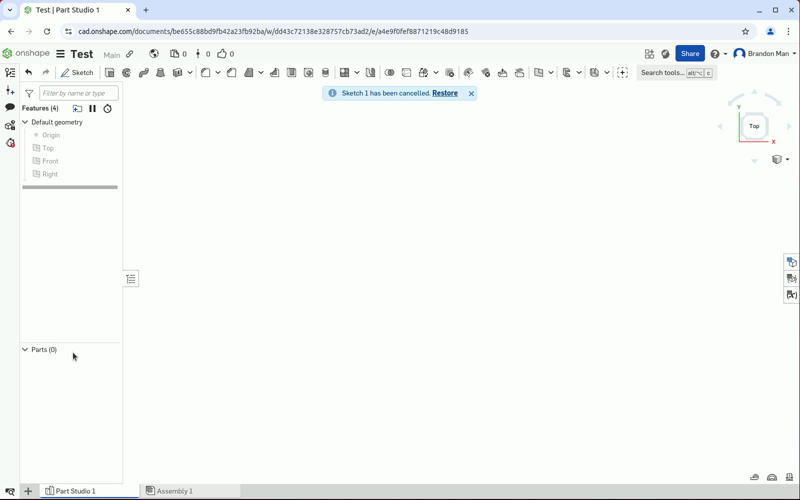
key(space)
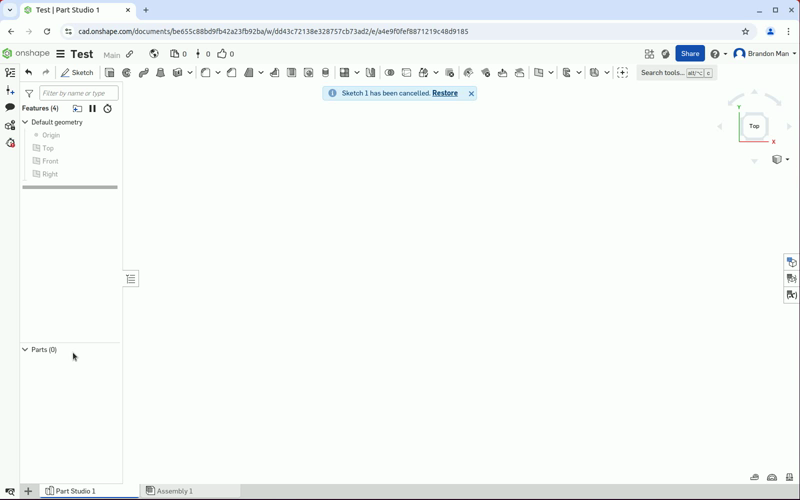
key_down(shift)
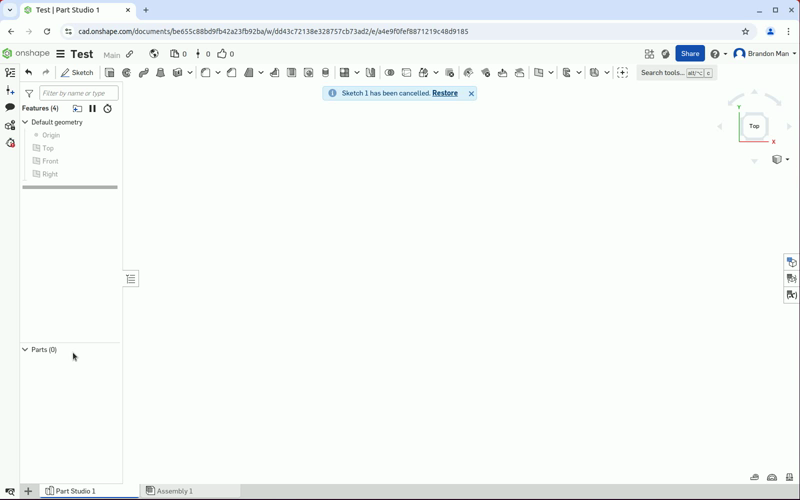
key(up)
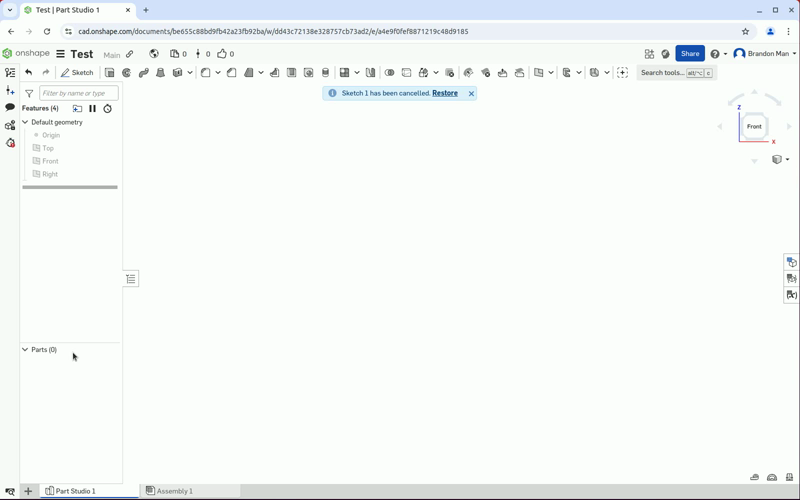
key_up(shift)
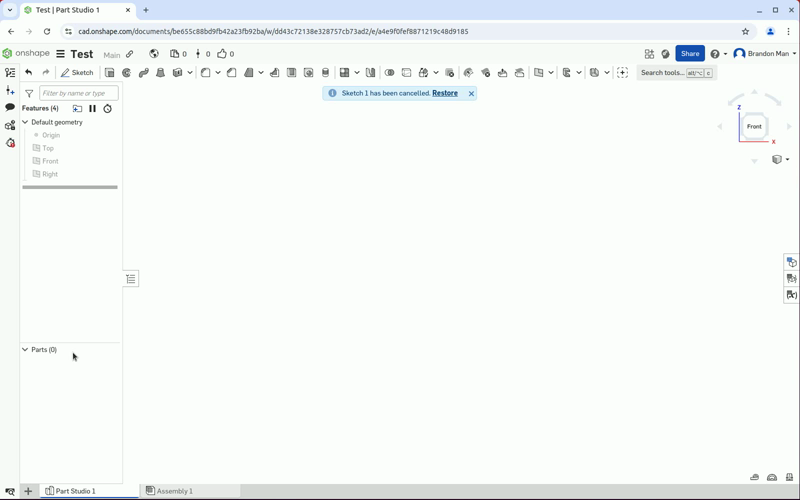
mouse_move(73, 352)
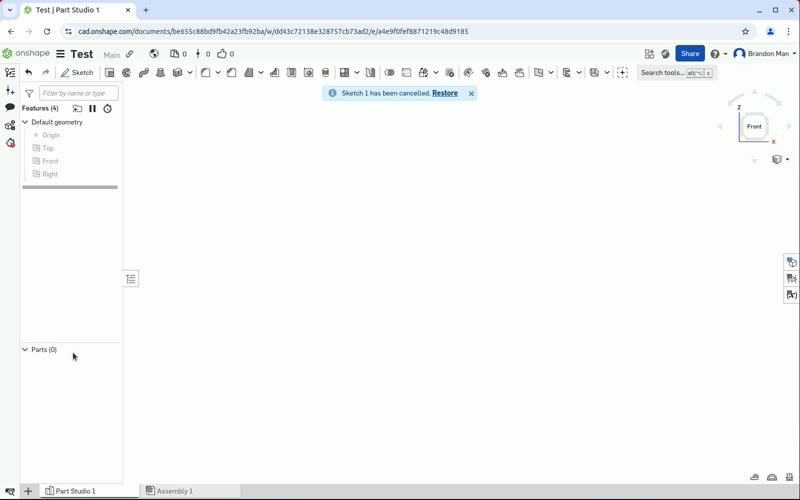
key(shift+y)
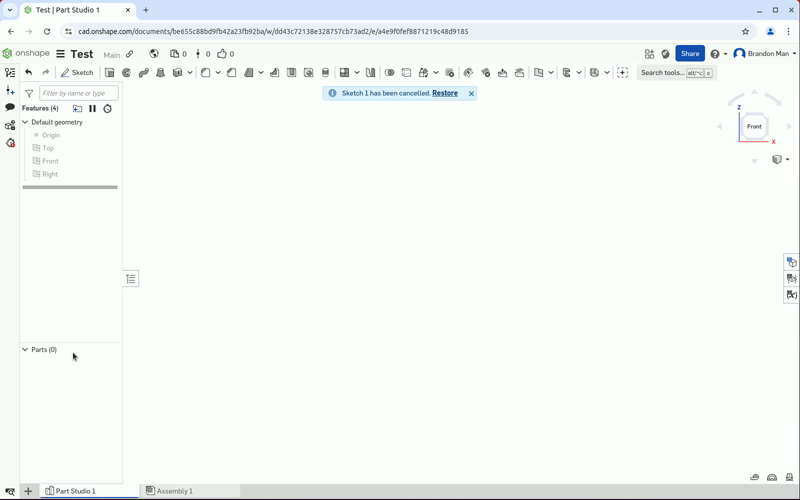
key(shift+s)
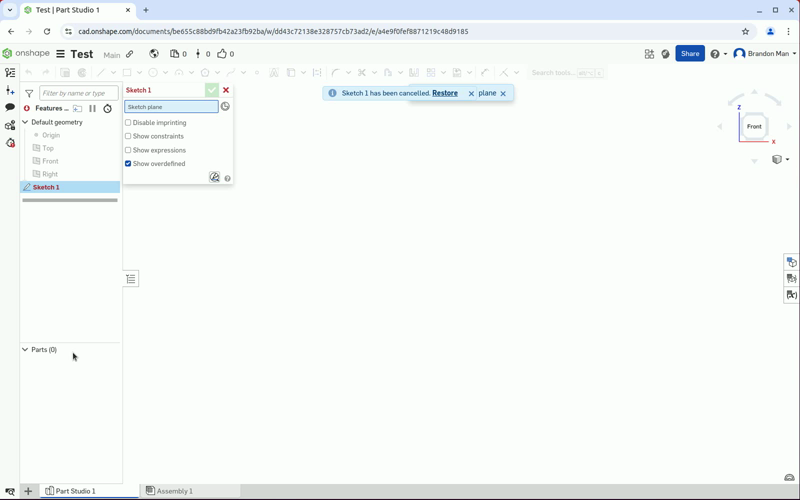
mouse_move(73, 163)
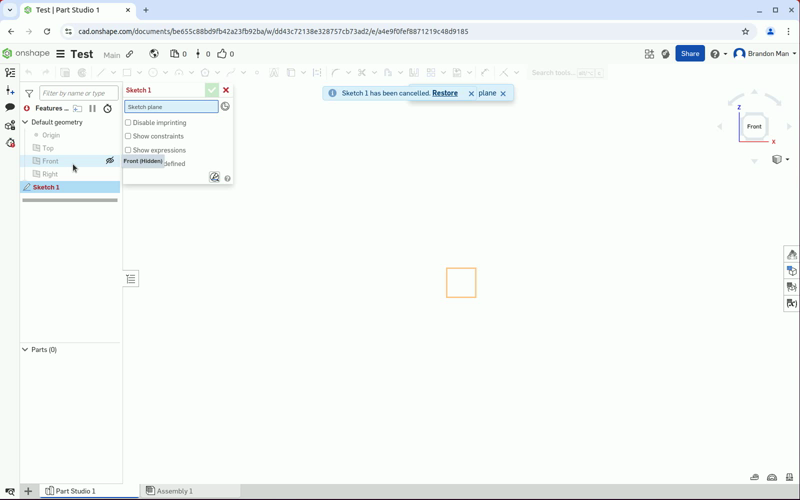
click(73, 163)
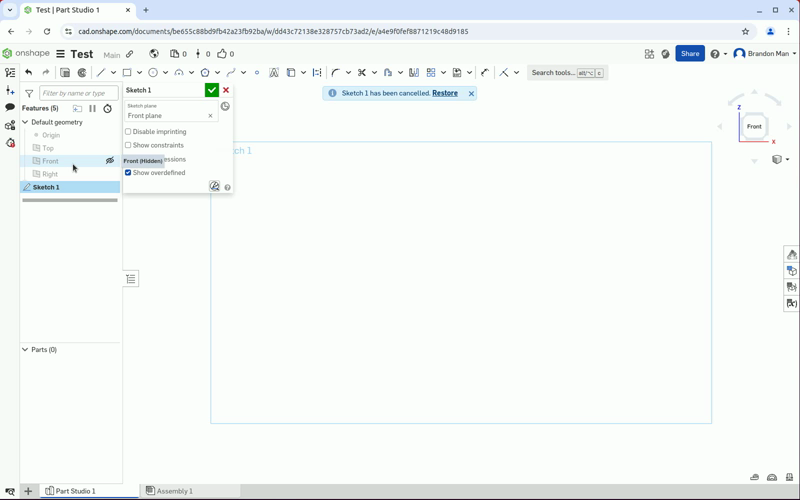
mouse_move(73, 352)
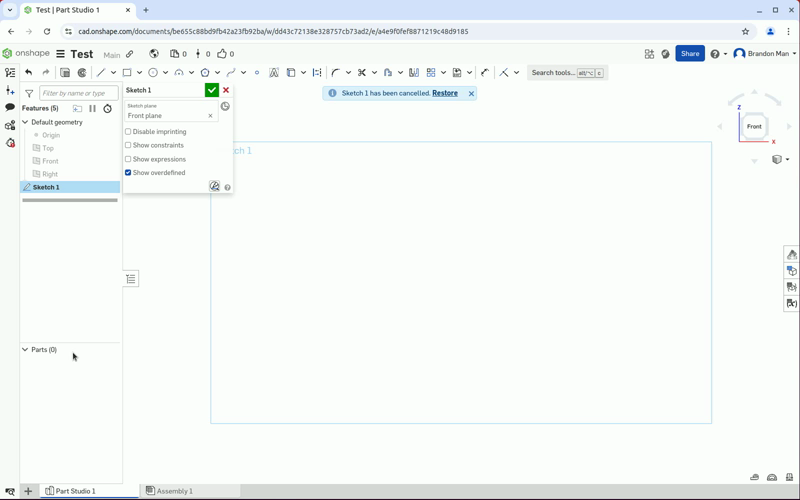
key(y)
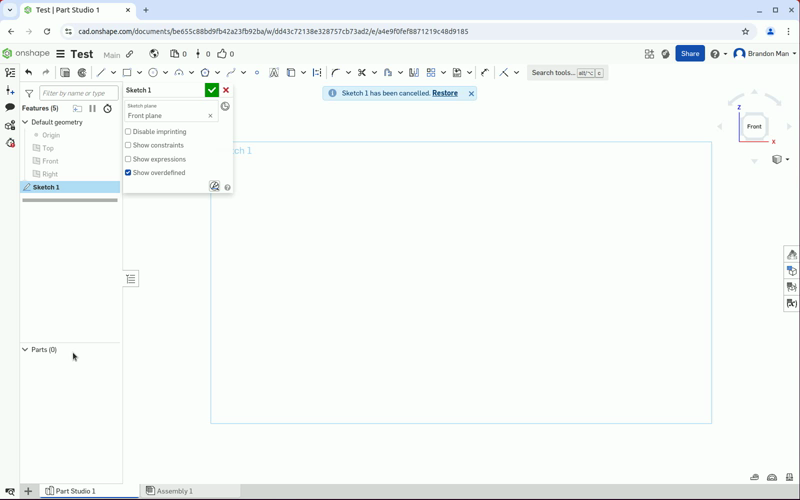
key(l)
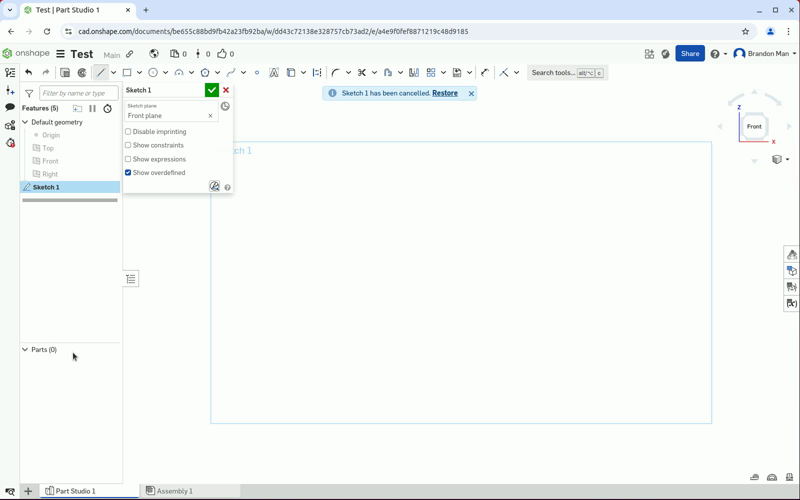
key_down(shift)
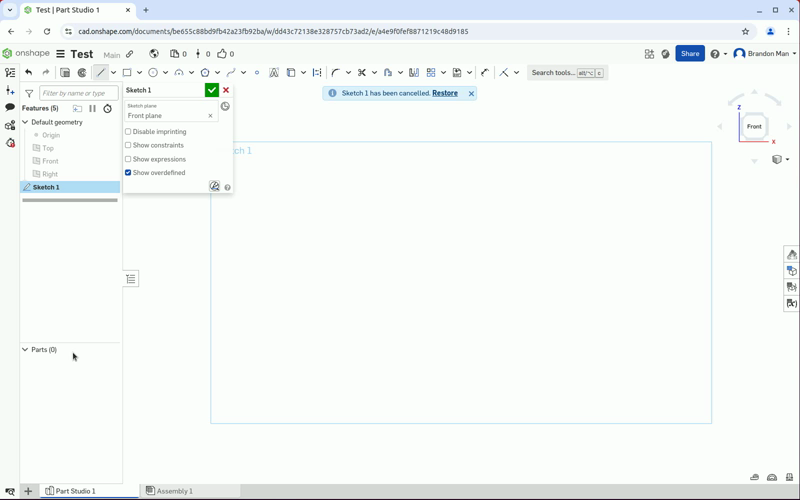
mouse_move(348, 282)
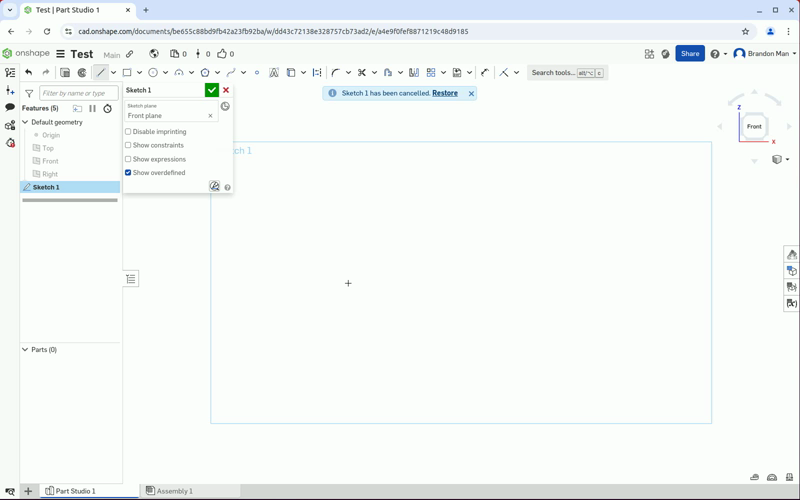
click(348, 282)
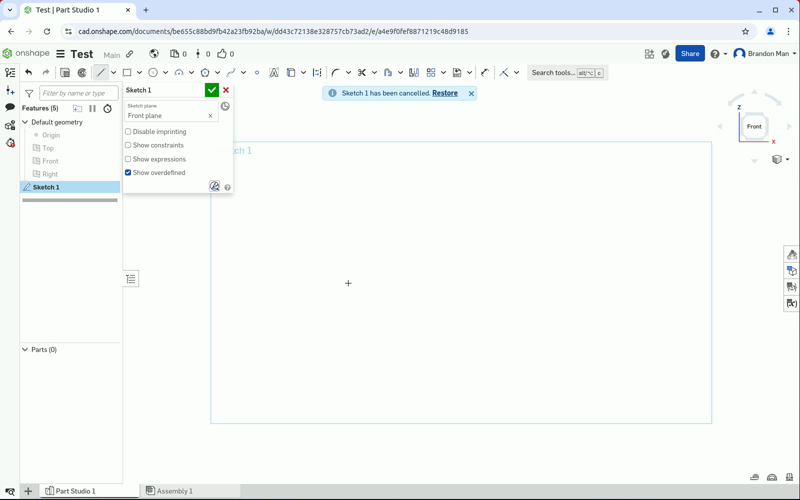
key_up(shift)
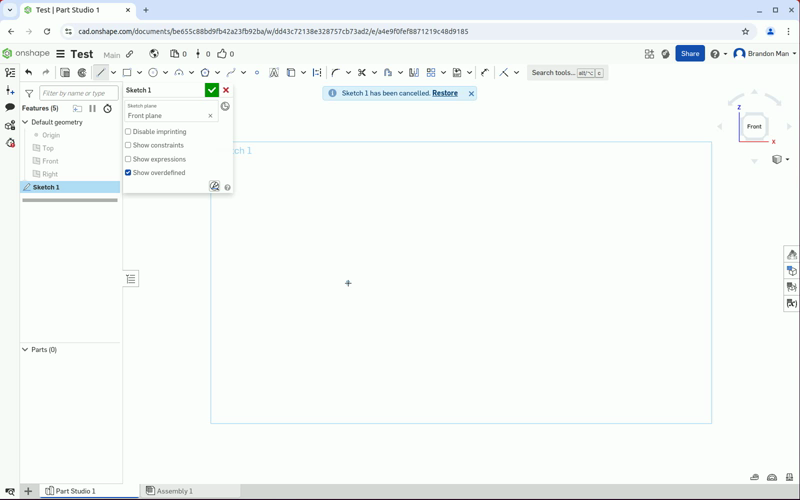
key_down(shift)
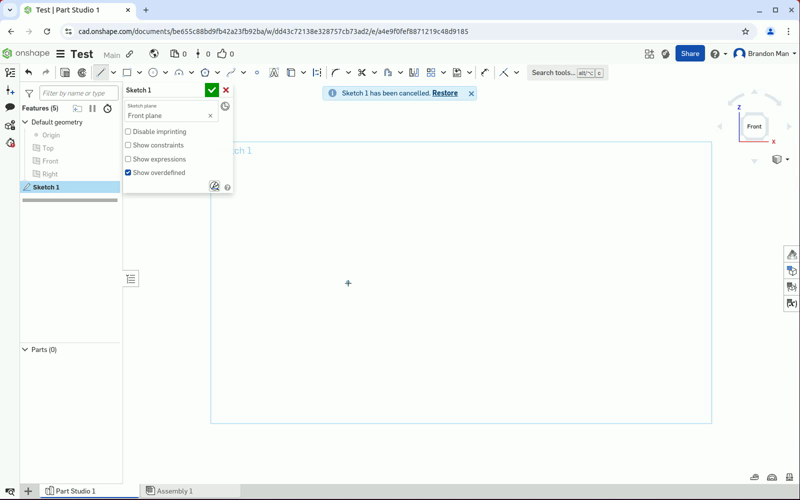
mouse_move(460, 282)
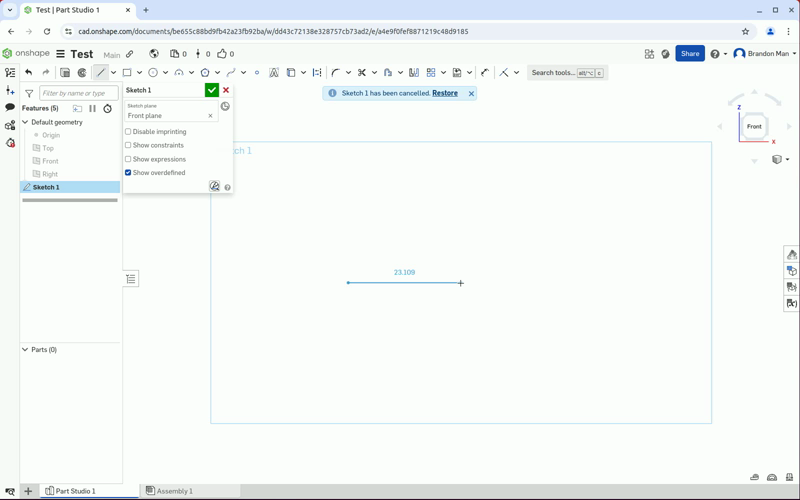
click(460, 282)
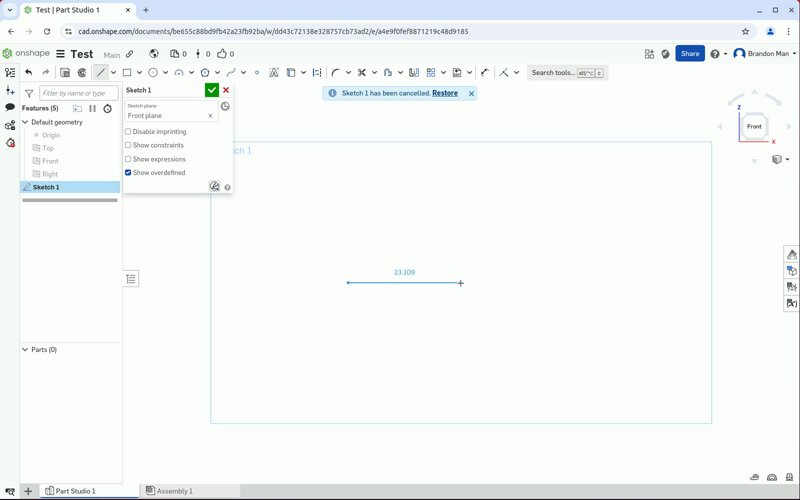
key_up(shift)
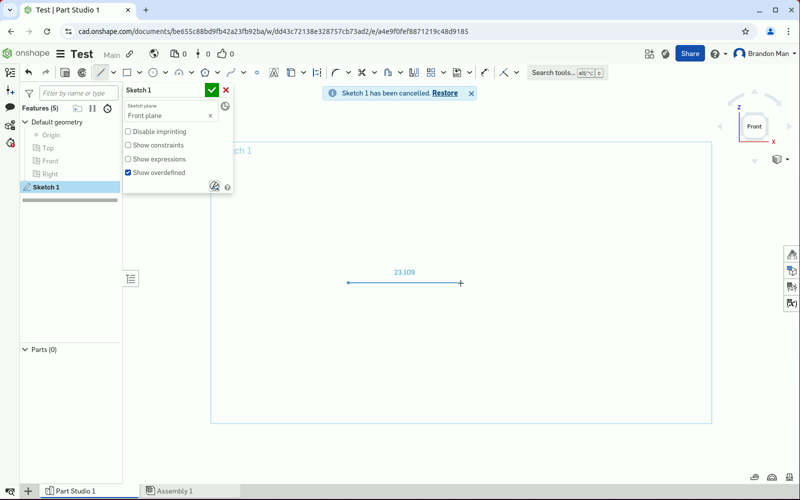
key_down(shift)
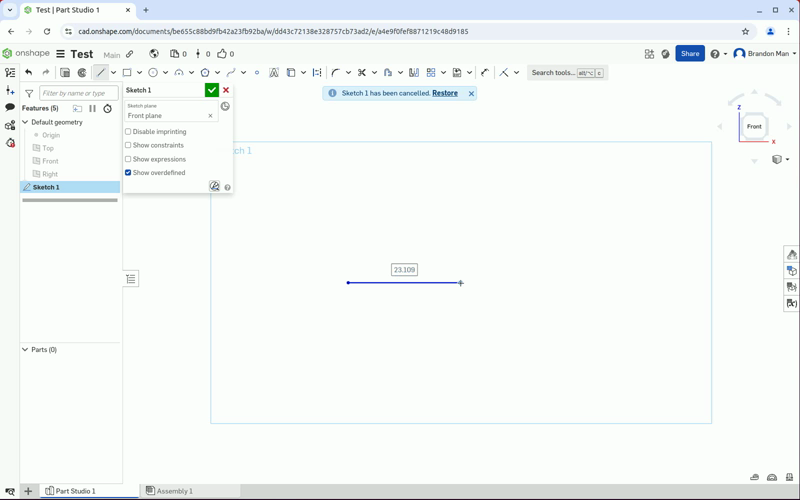
mouse_move(460, 184)
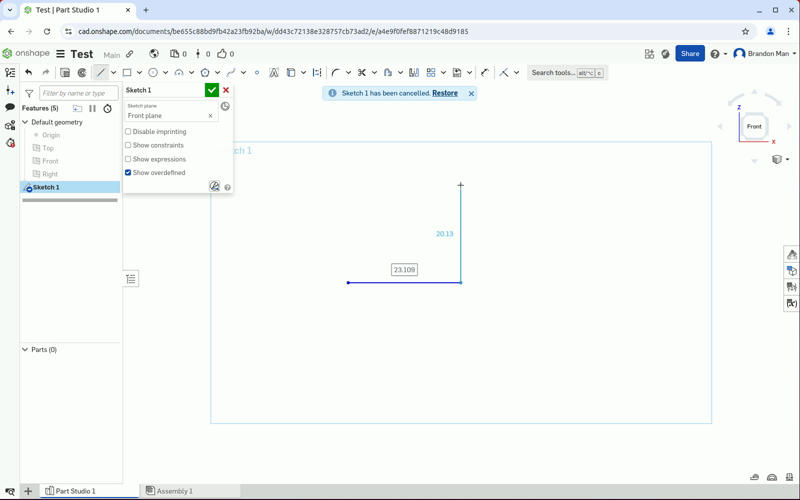
click(460, 184)
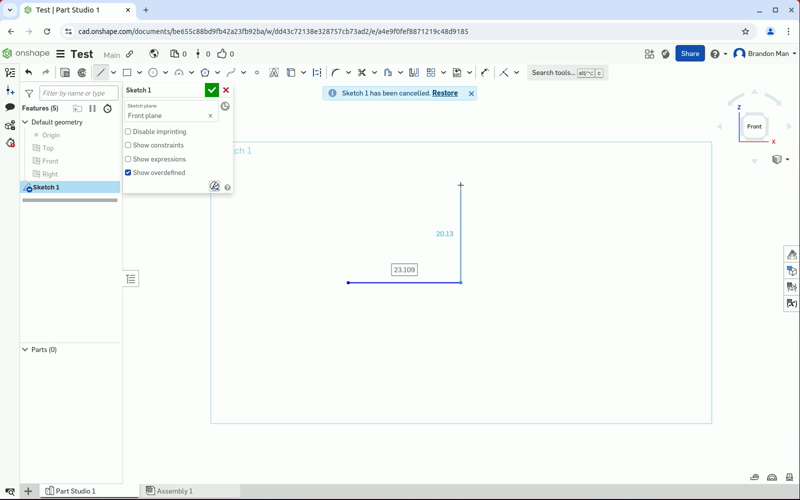
key_up(shift)
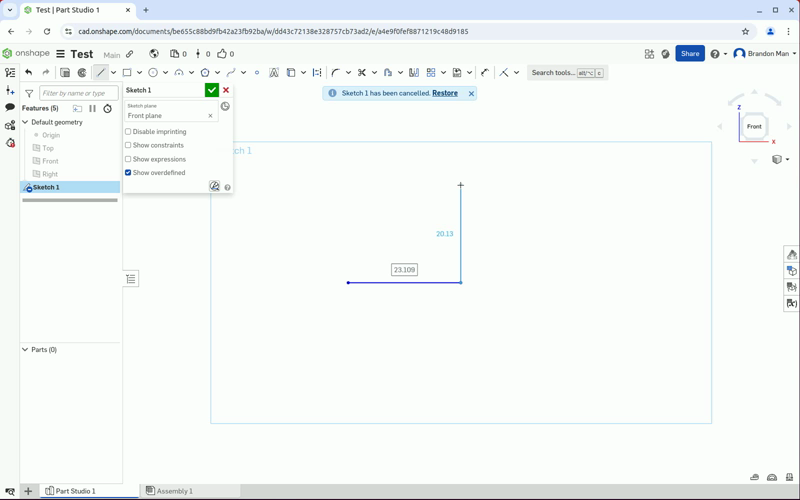
key_down(shift)
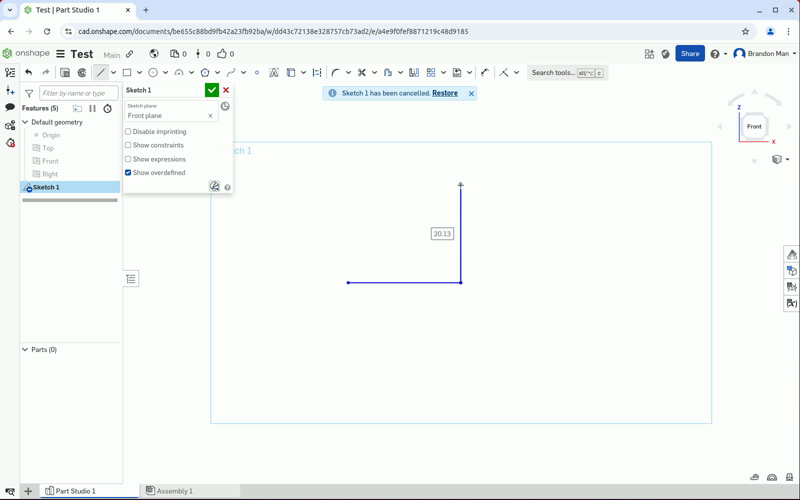
mouse_move(490, 184)
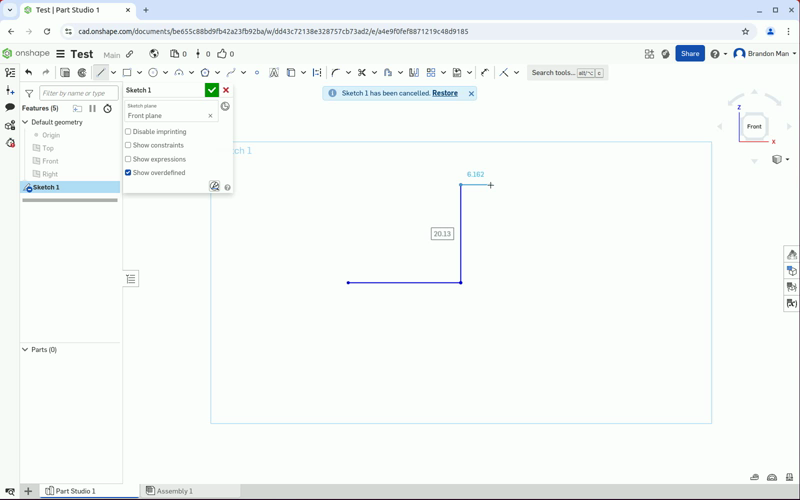
mouse_move(446, 184)
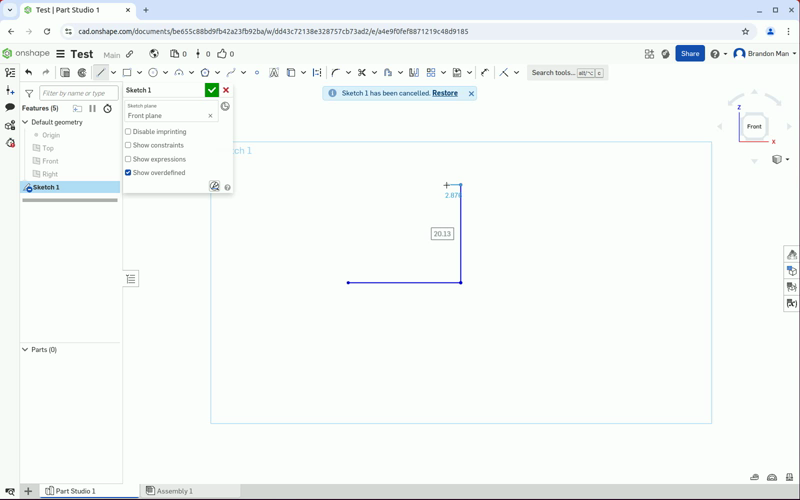
click(446, 184)
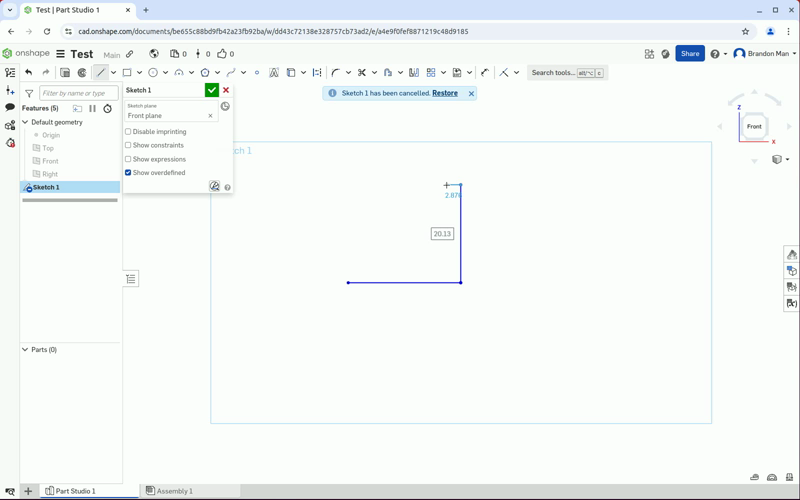
key_up(shift)
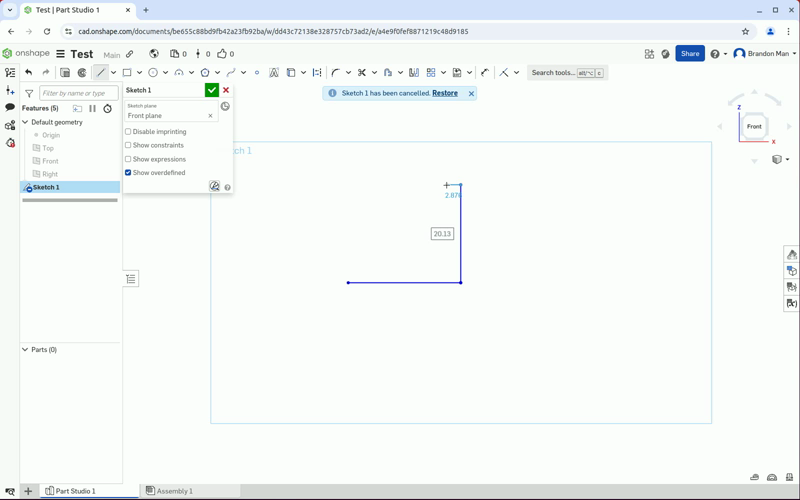
key_down(shift)
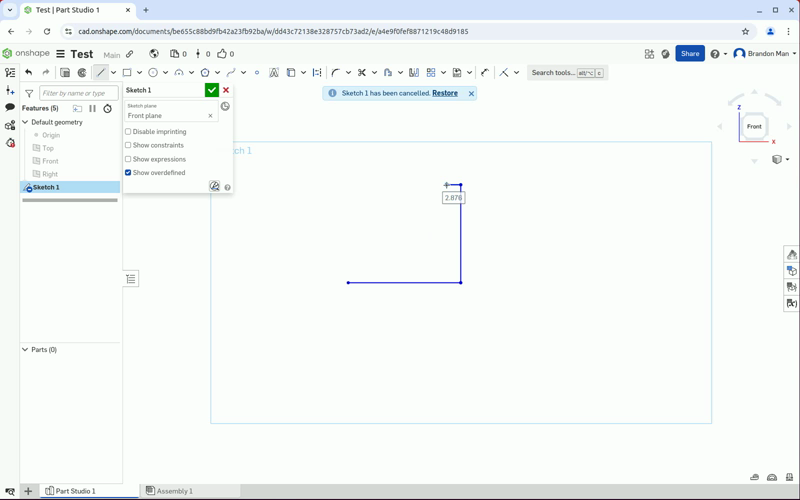
mouse_move(446, 268)
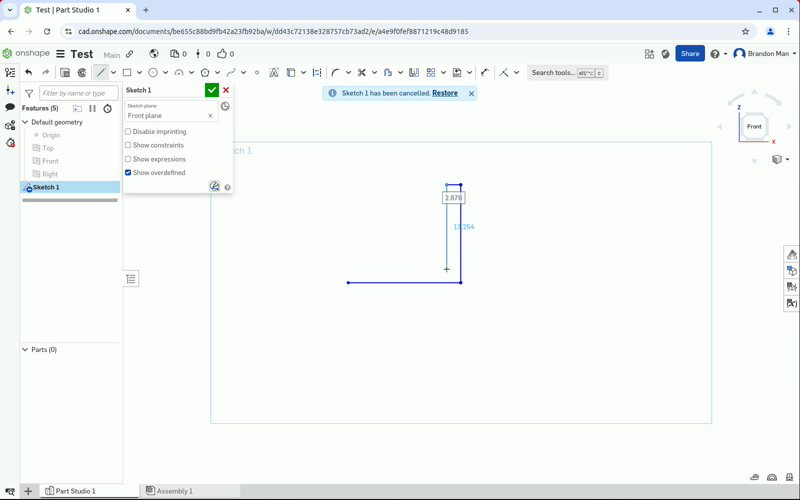
click(446, 268)
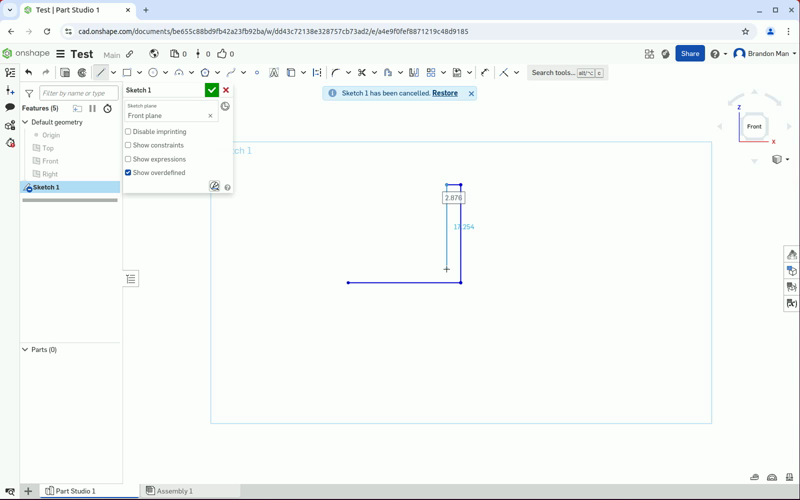
key_up(shift)
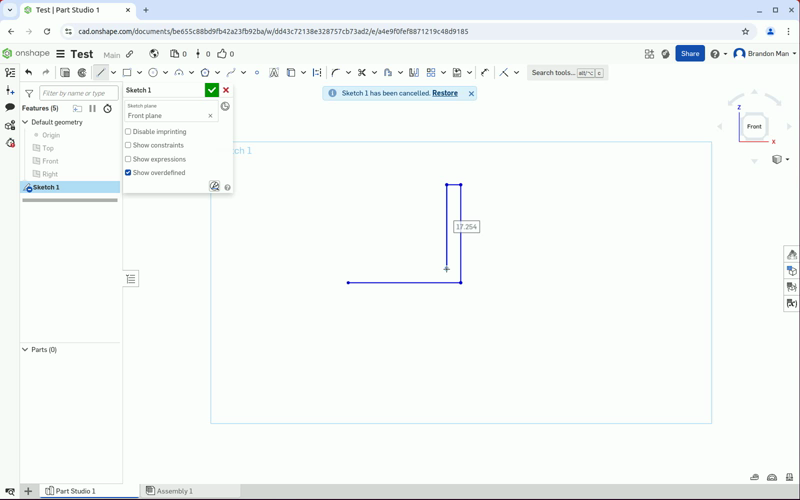
key_down(shift)
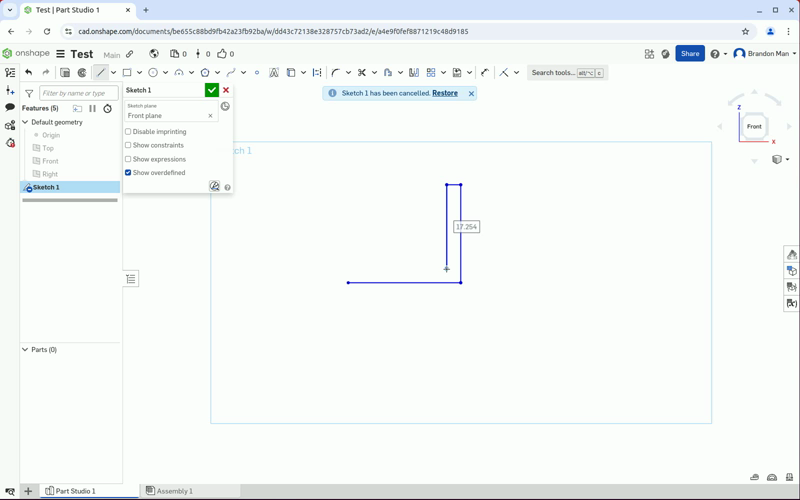
mouse_move(348, 268)
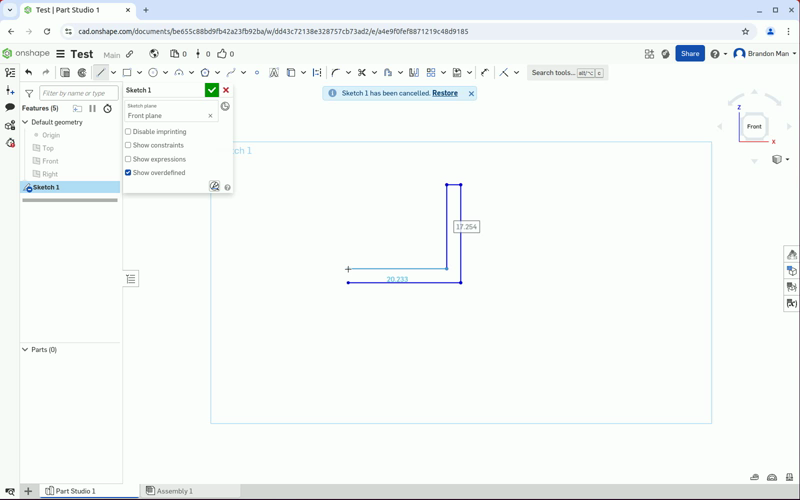
click(348, 268)
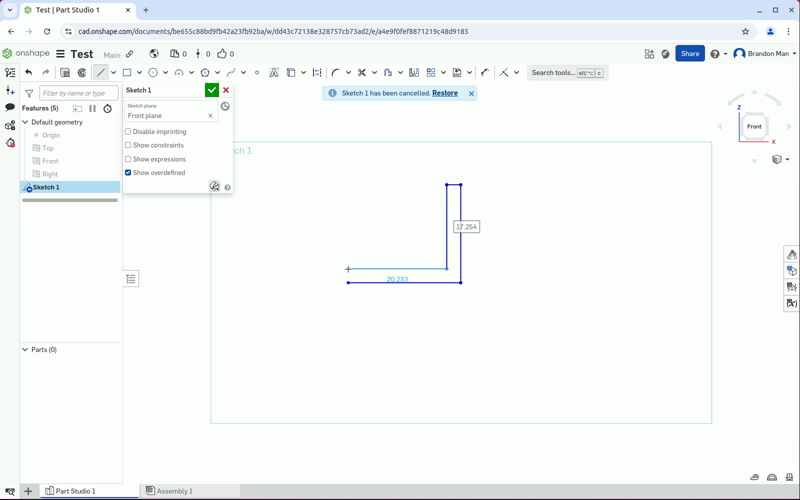
key_up(shift)
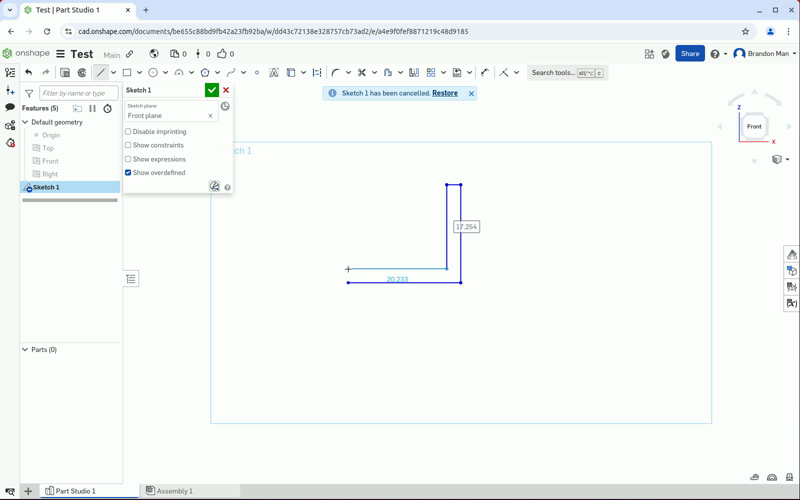
mouse_move(378, 268)
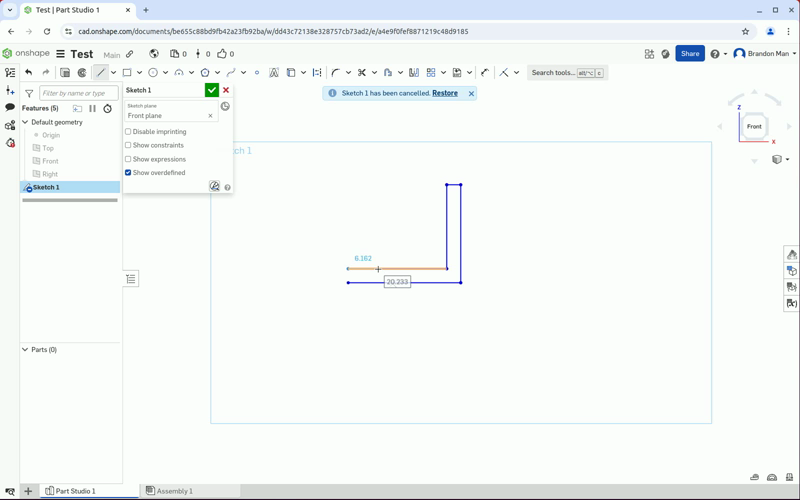
key_down(shift)
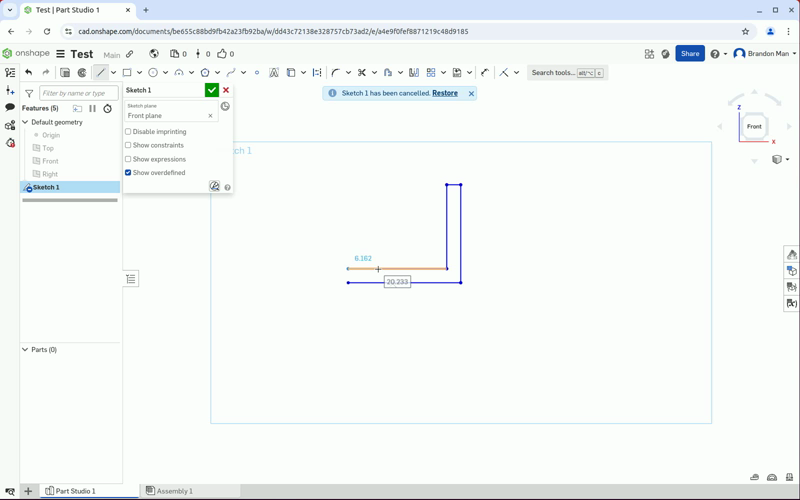
mouse_move(348, 282)
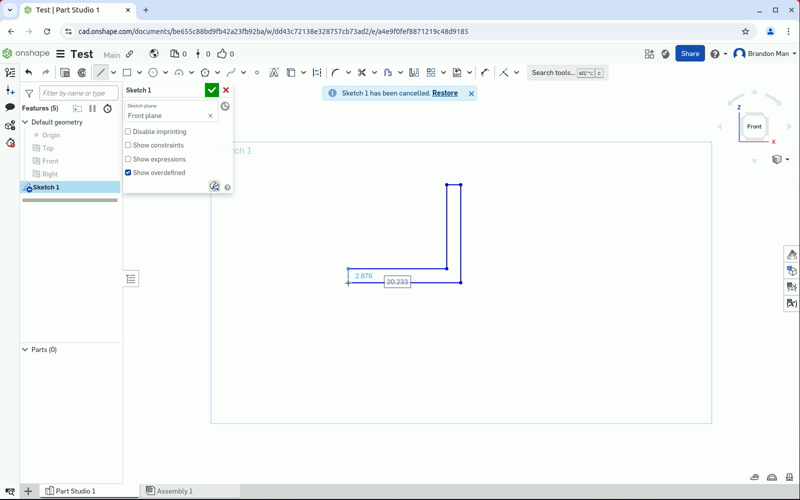
key_up(shift)
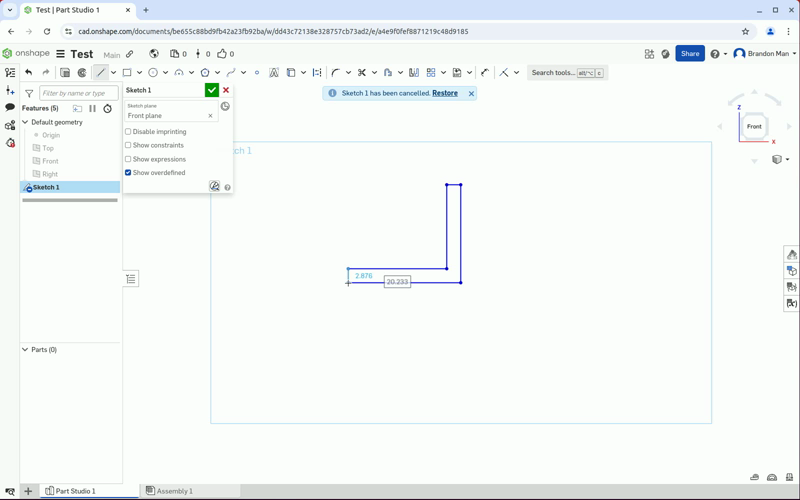
click(348, 282)
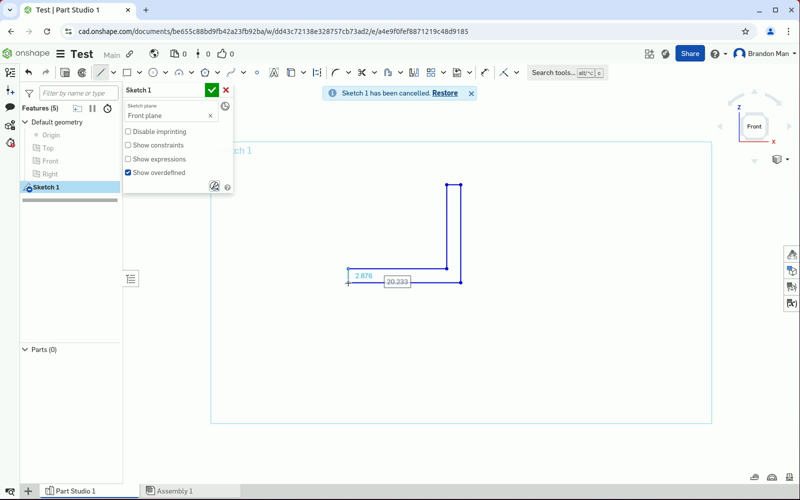
key(esc)
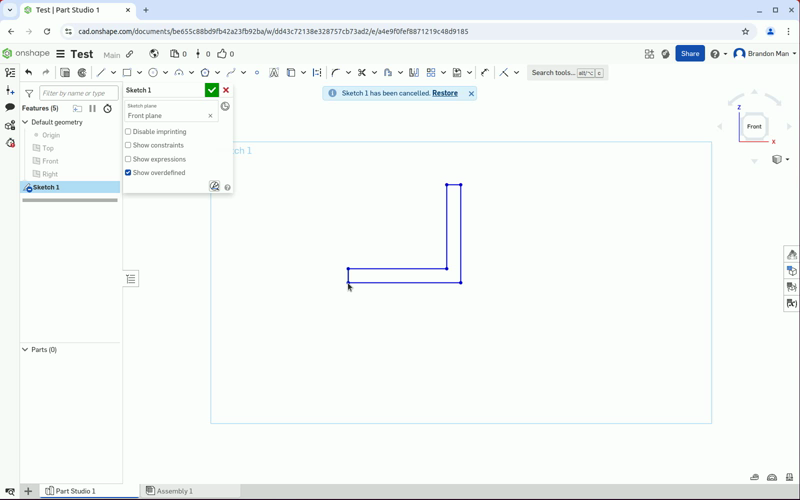
mouse_move(454, 272)
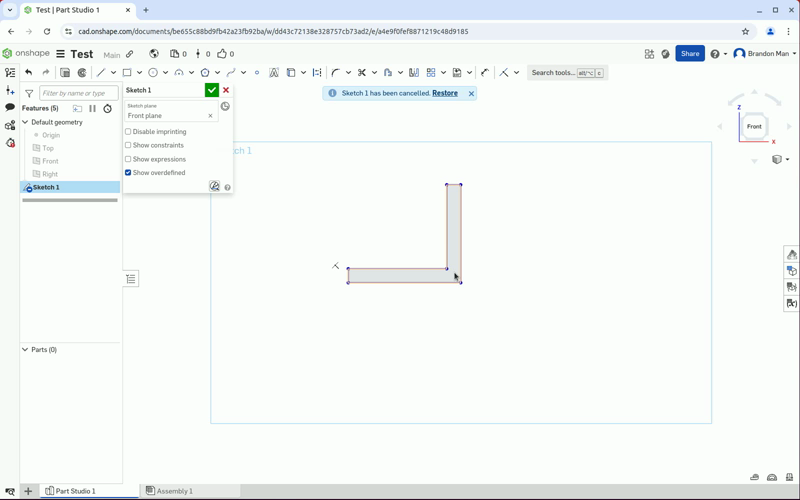
click(454, 272)
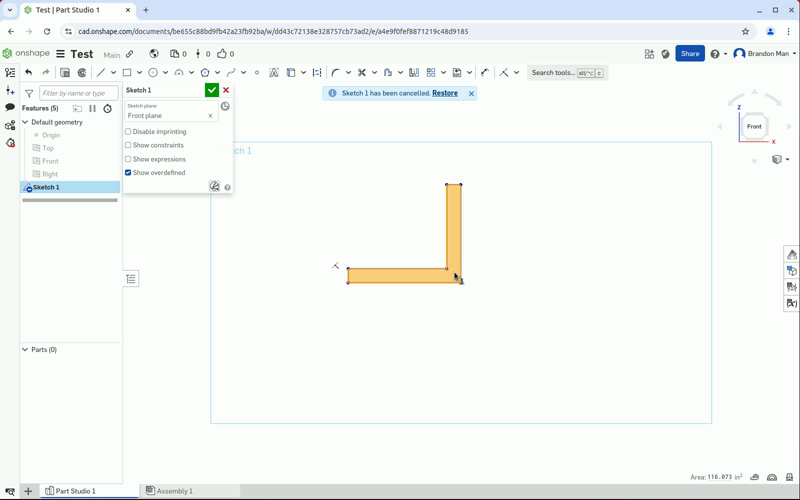
mouse_move(73, 352)
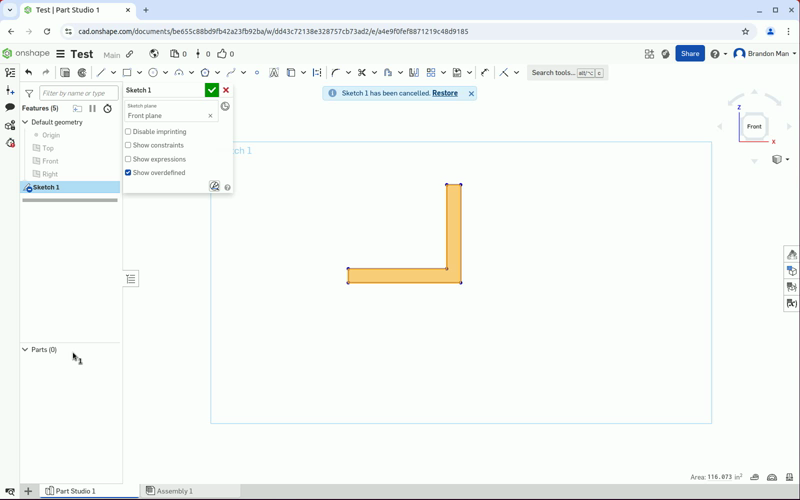
key(shift+y)
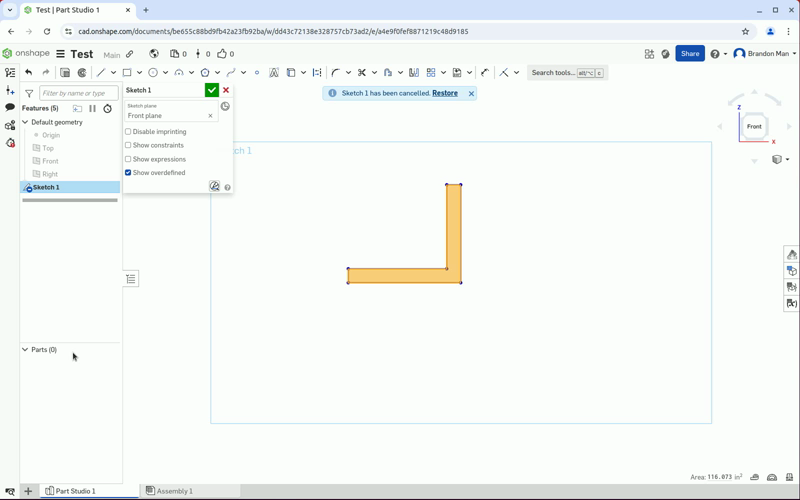
key(shift+e)
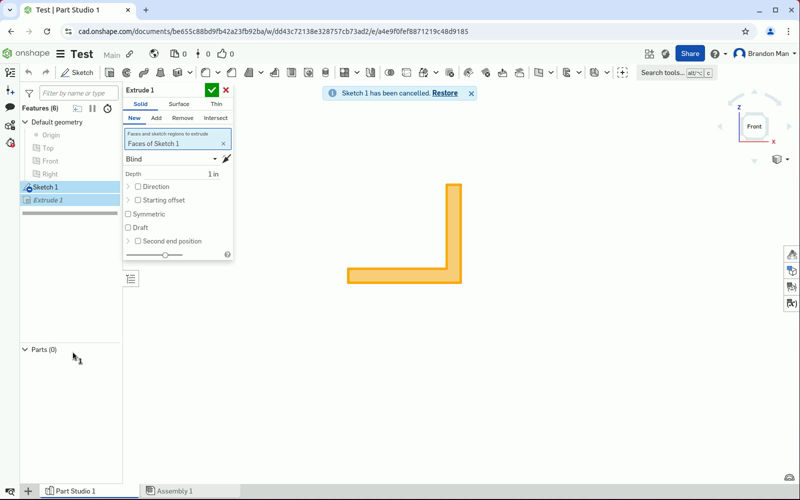
mouse_move(143, 106)
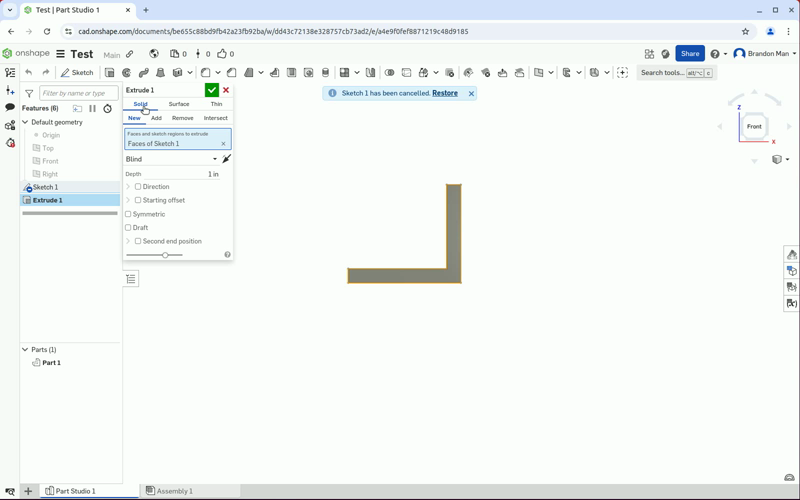
click(143, 106)
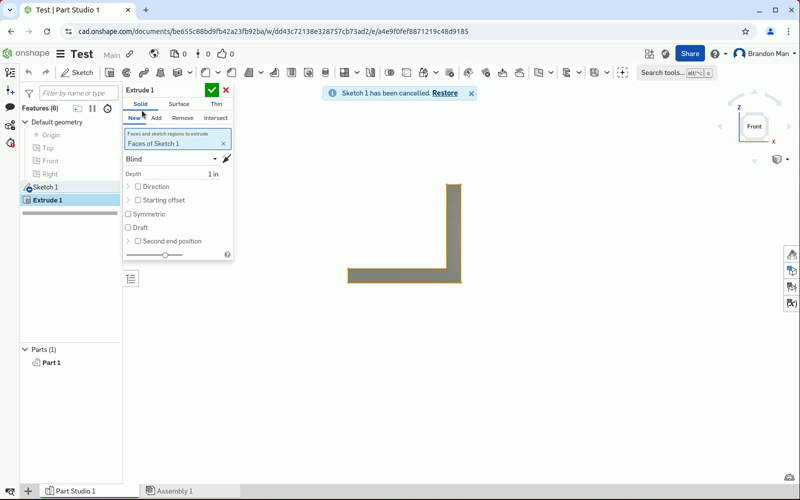
mouse_move(137, 120)
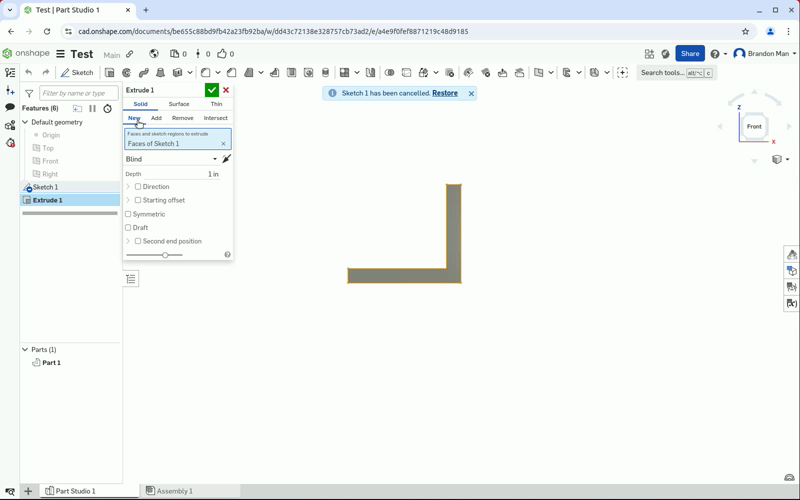
click(137, 120)
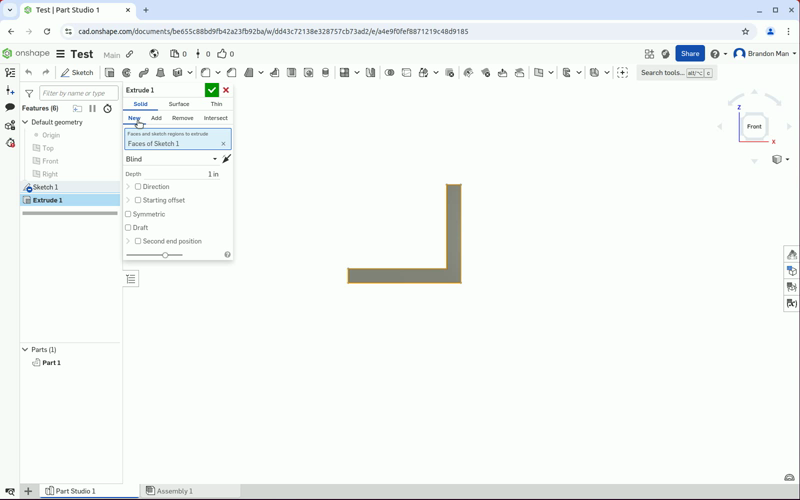
key(tab, 4)
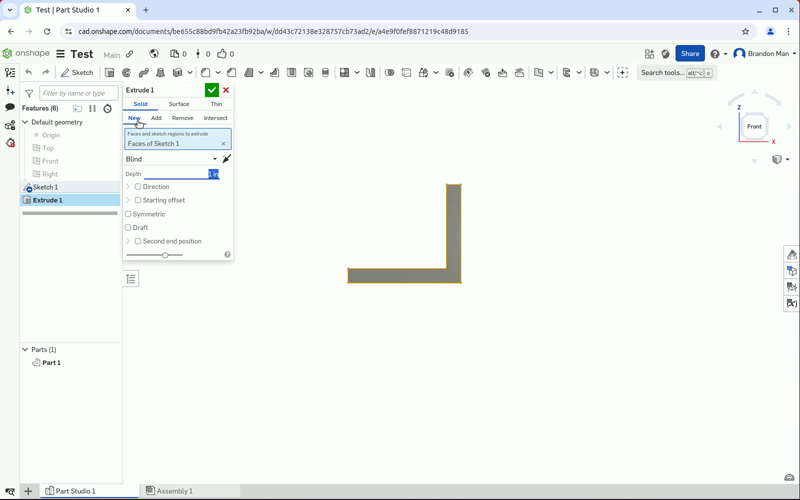
text(9.628)
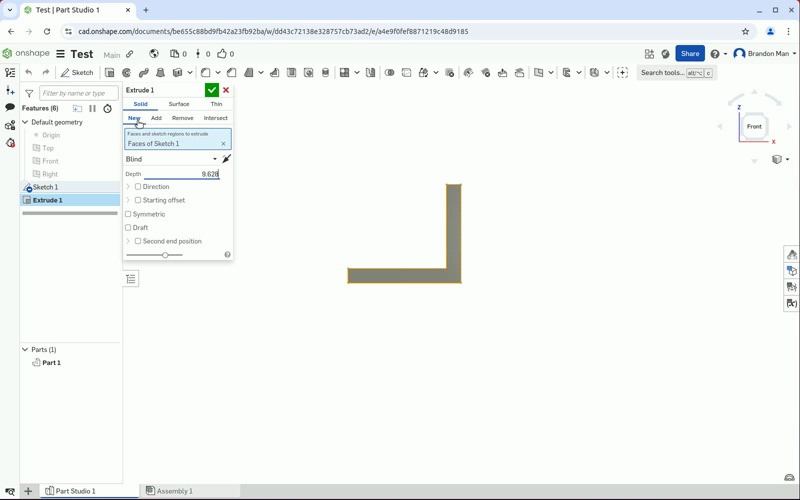
key(enter)
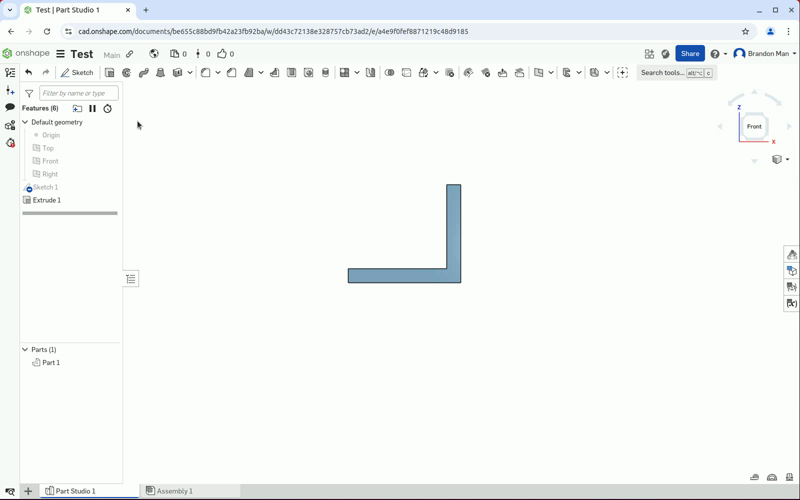
key(shift+h)
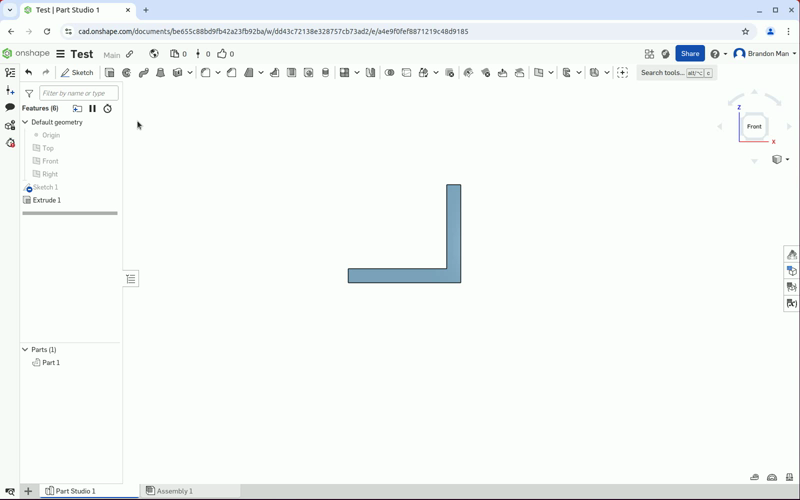
key(shift+h)
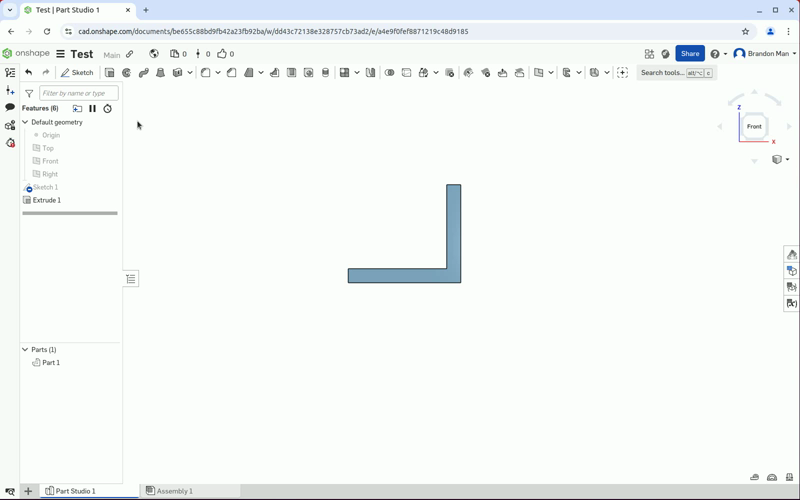
mouse_move(73, 189)
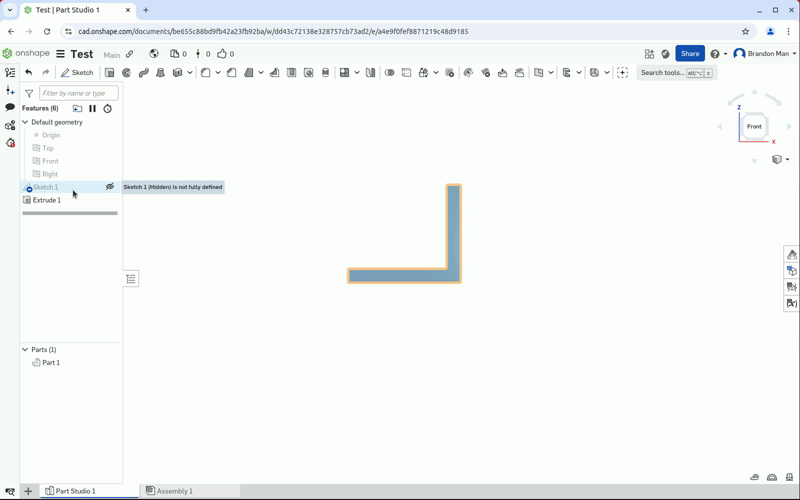
click(73, 189)
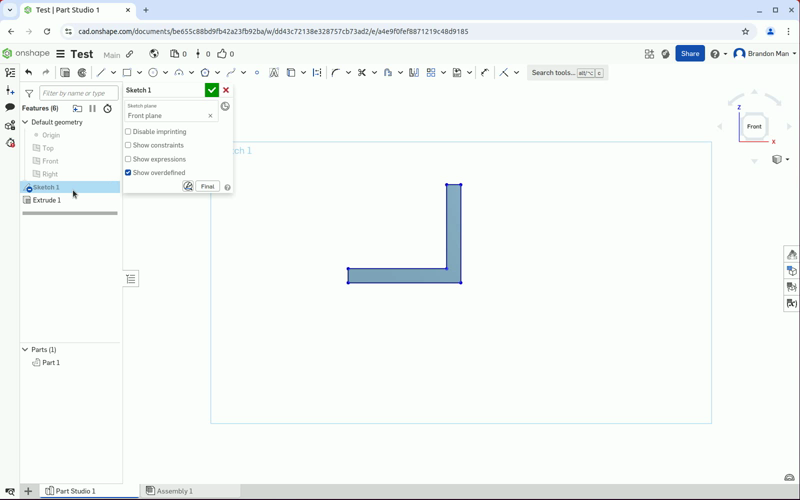
mouse_move(229, 92)
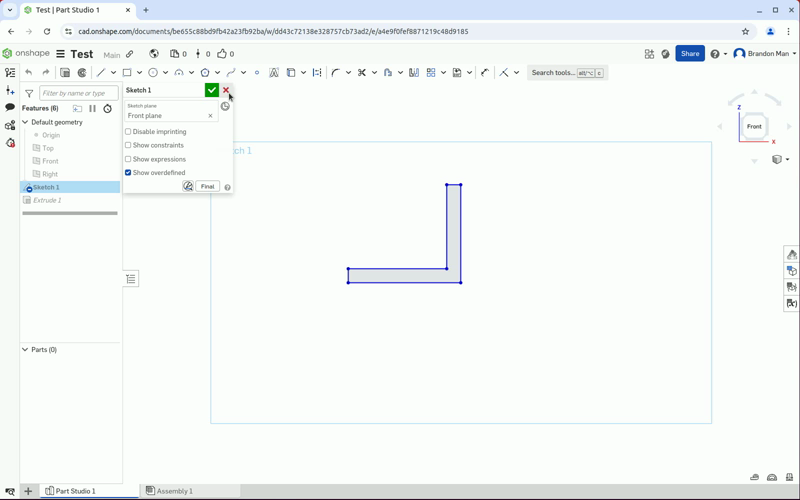
click(229, 92)
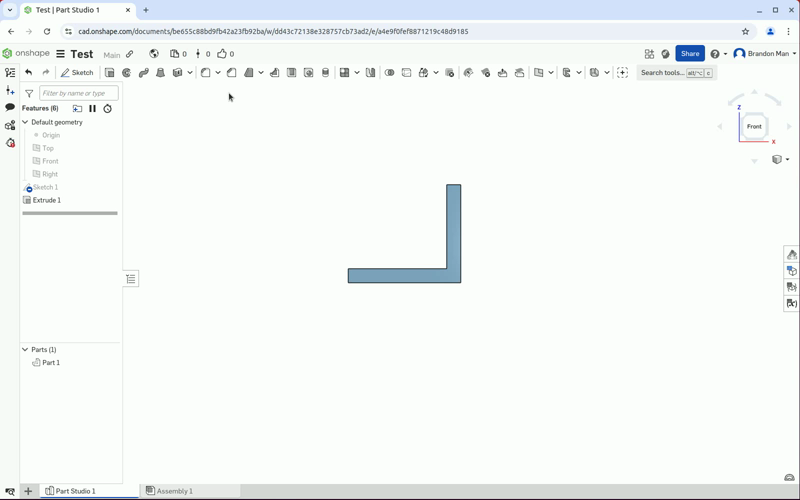
mouse_move(73, 352)
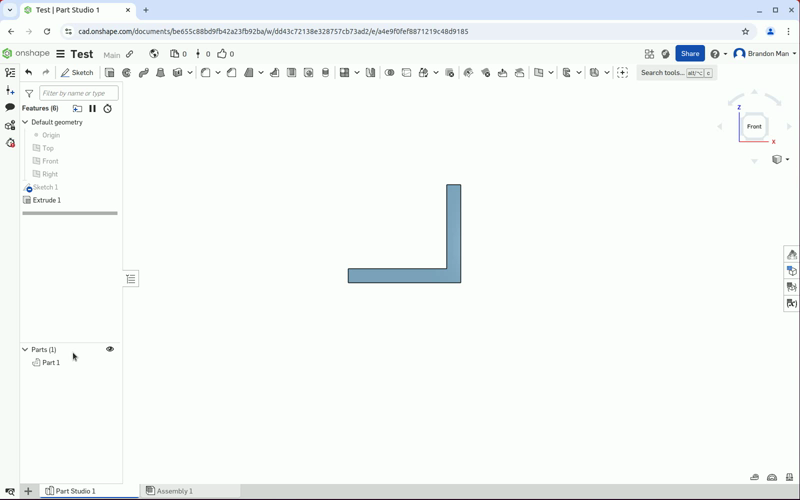
key(y)
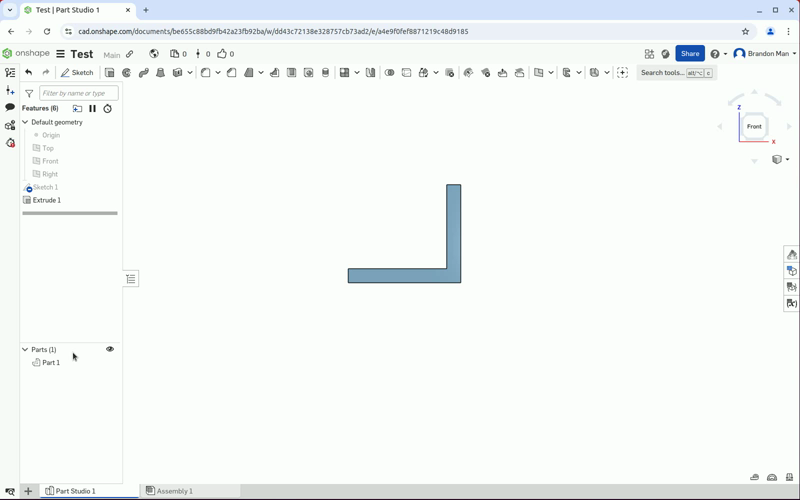
key(shift+p)
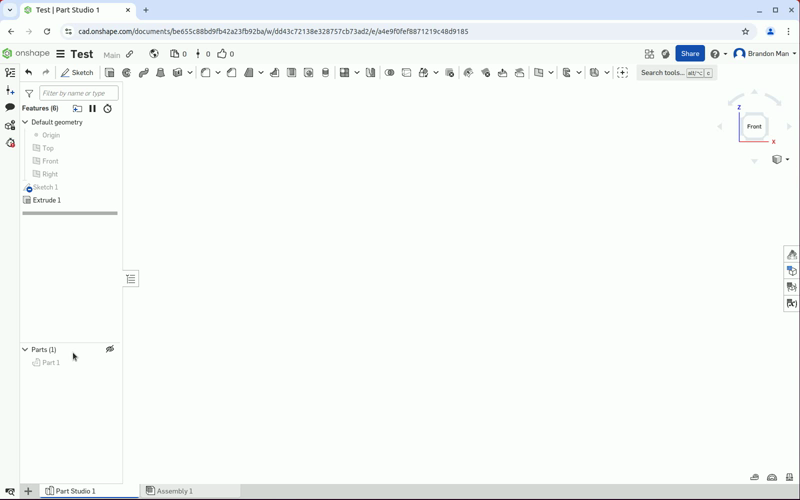
key(space)
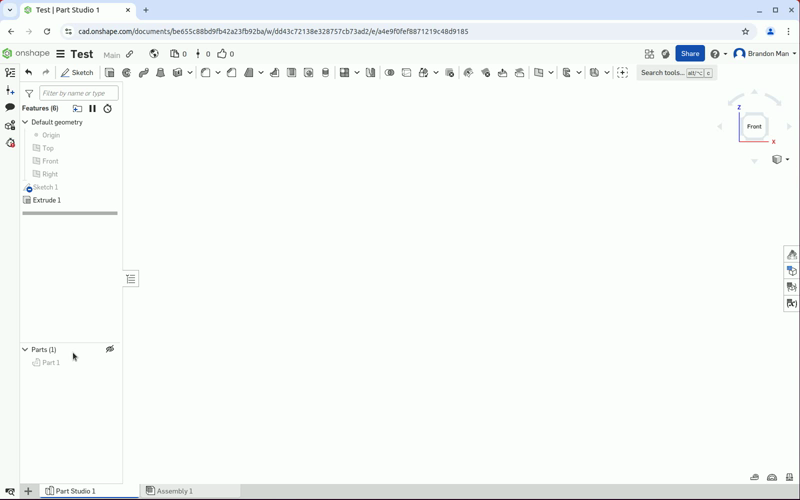
key_down(shift)
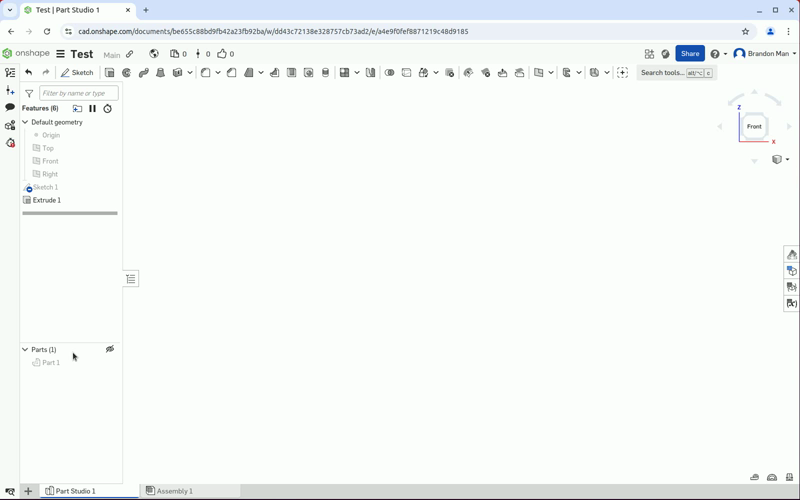
key(down)
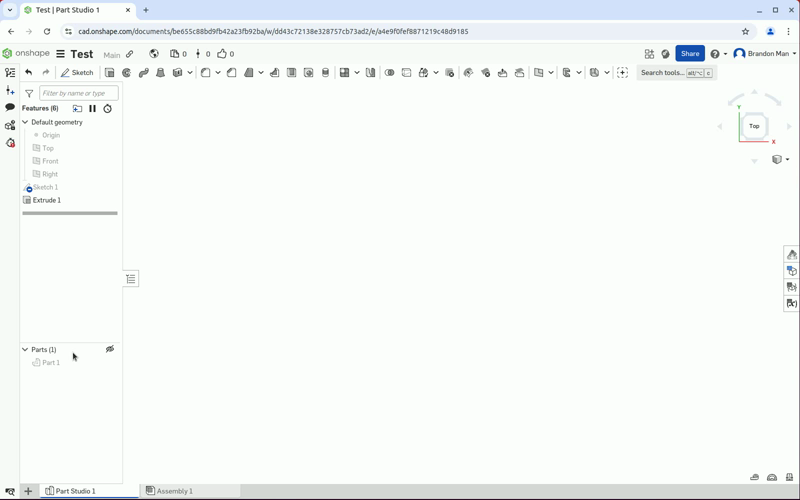
key_up(shift)
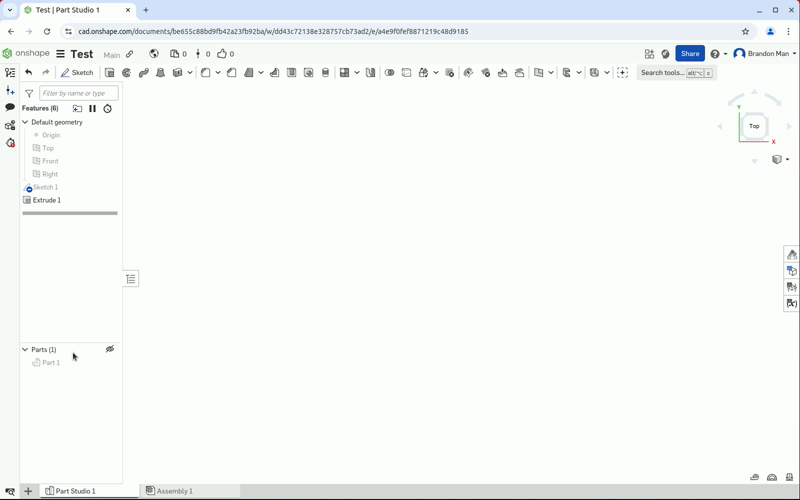
mouse_move(73, 352)
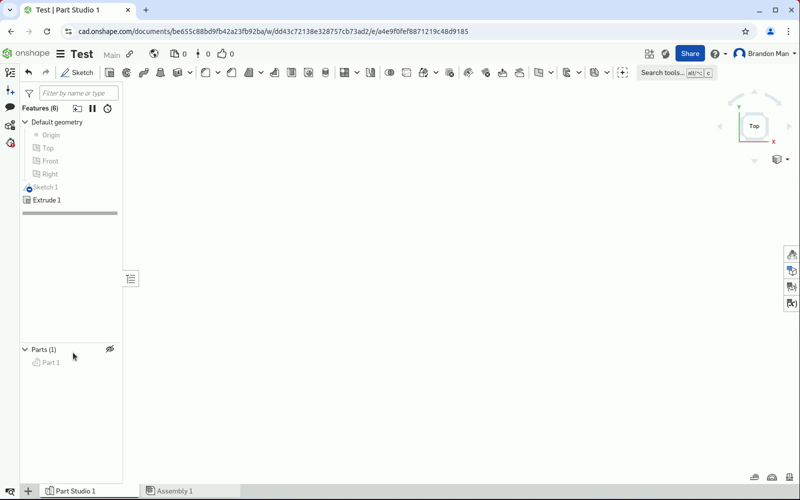
key(shift+y)
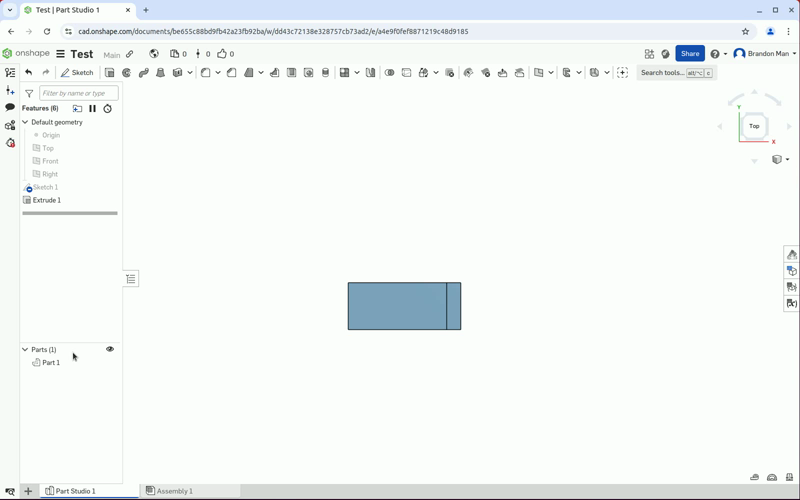
mouse_move(541, 75)
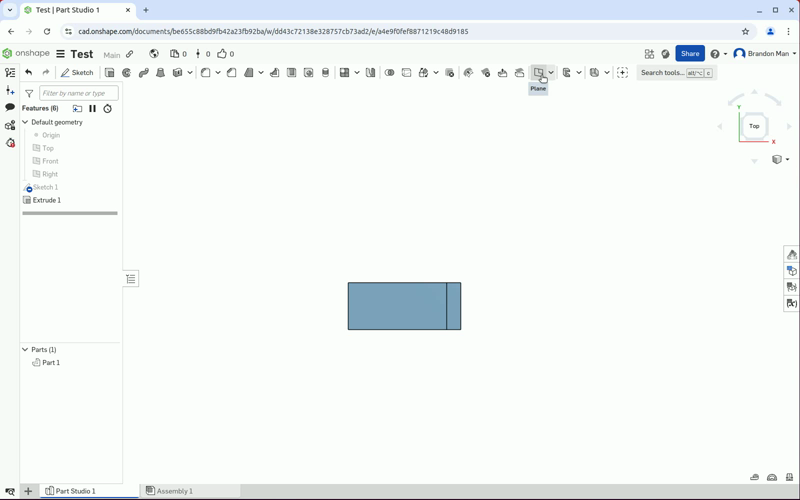
click(541, 75)
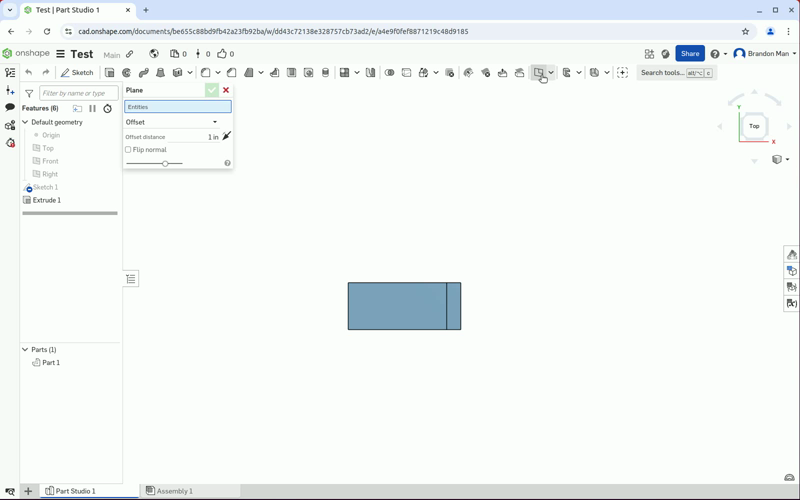
mouse_move(73, 150)
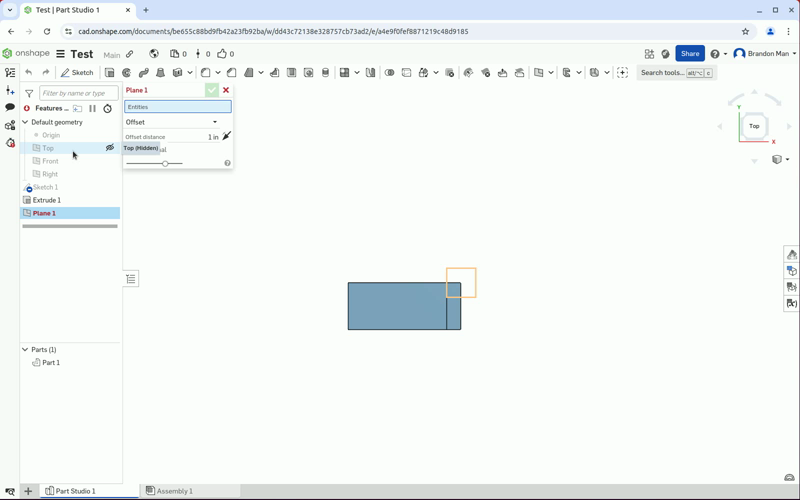
click(73, 150)
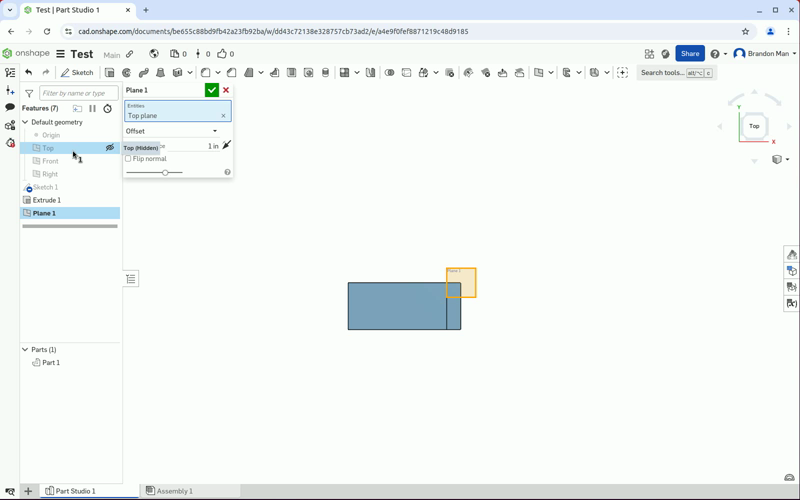
key(tab, 2)
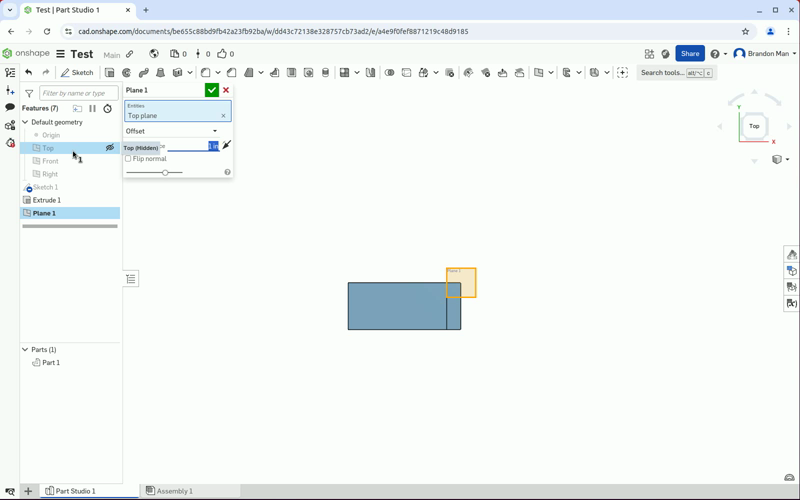
text(2.896)
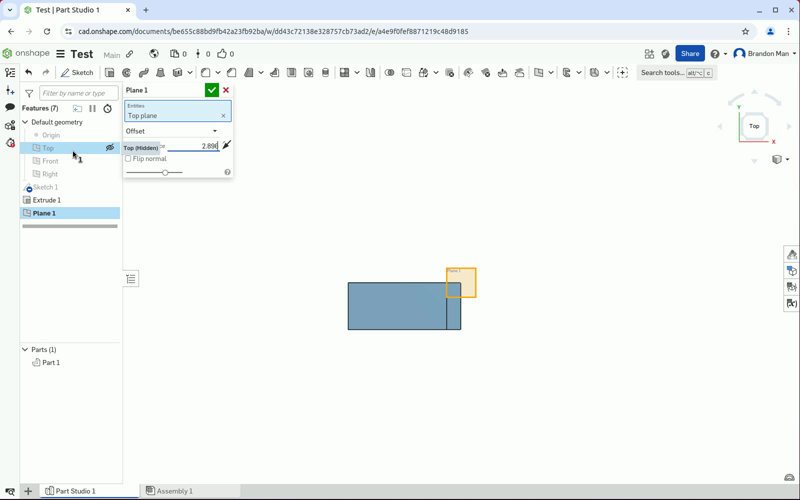
key(enter, 2)
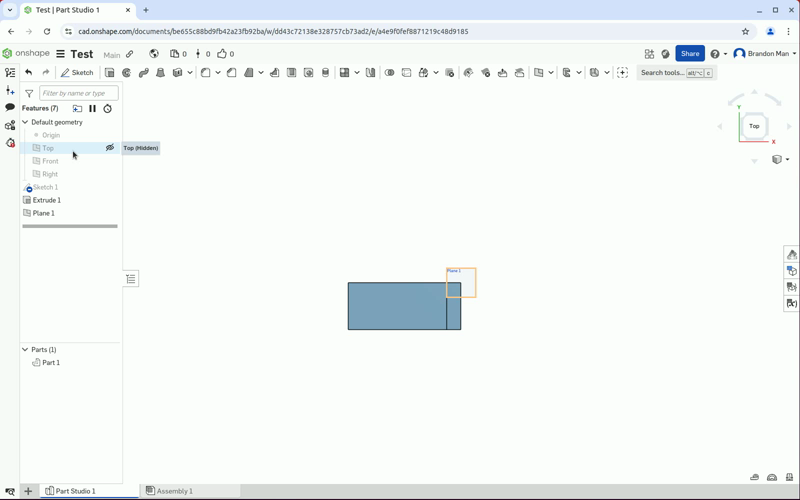
key(shift+s)
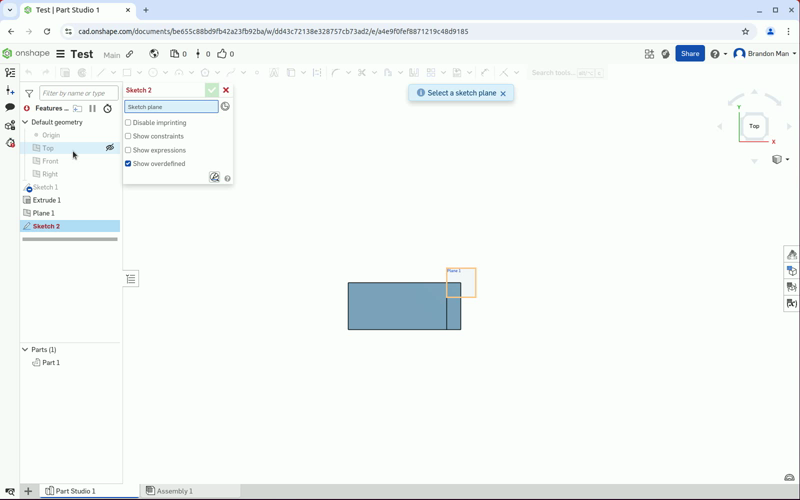
mouse_move(73, 215)
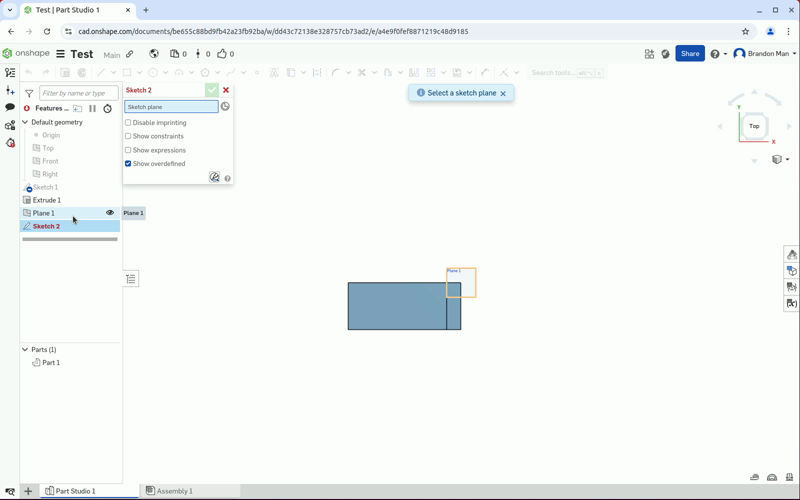
click(73, 215)
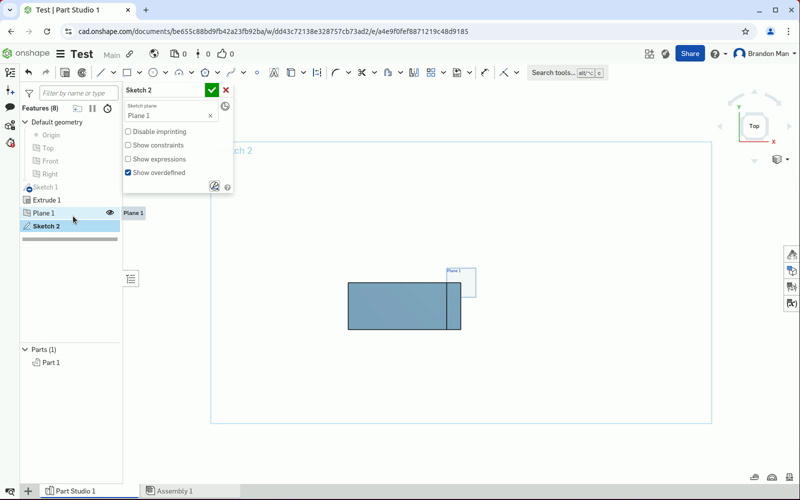
mouse_move(73, 352)
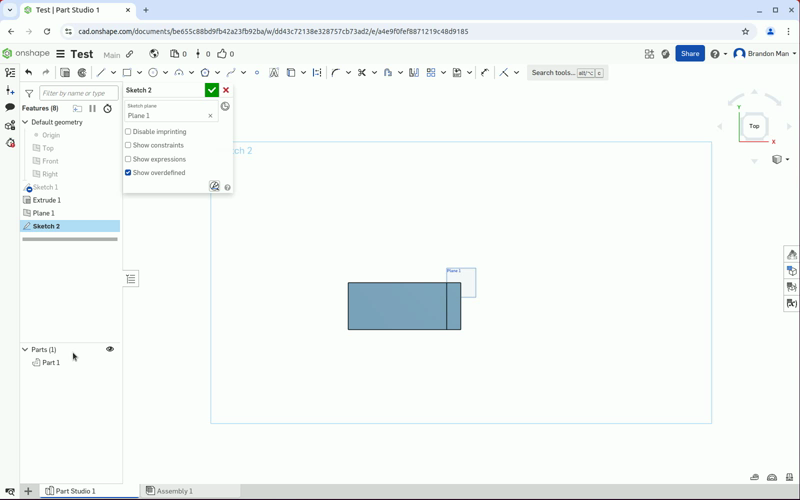
key(y)
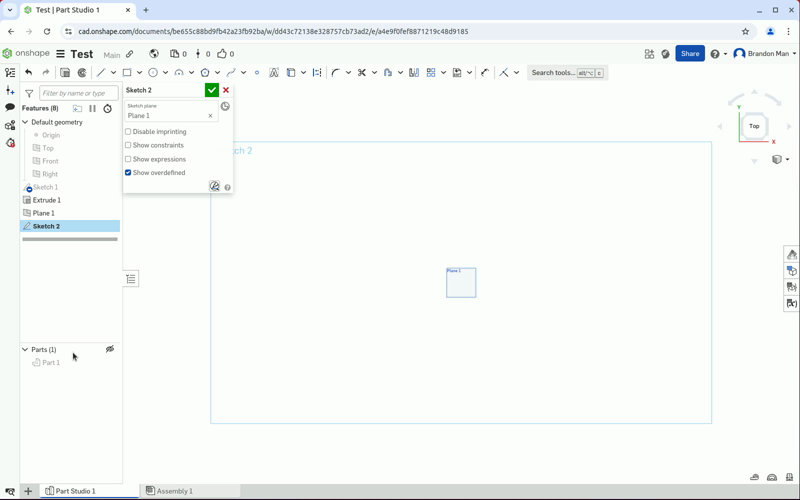
key(c)
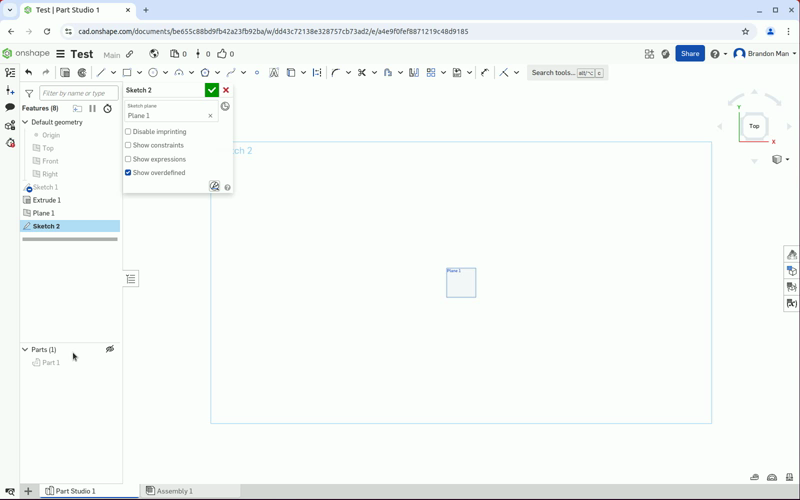
key_down(shift)
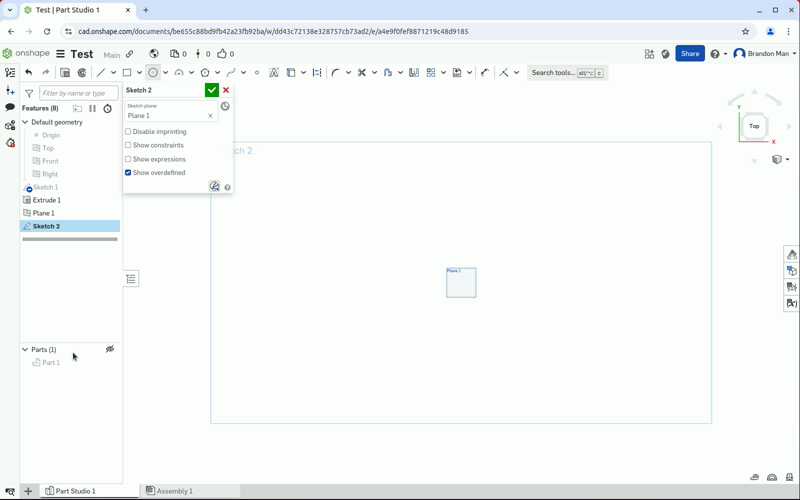
mouse_move(360, 306)
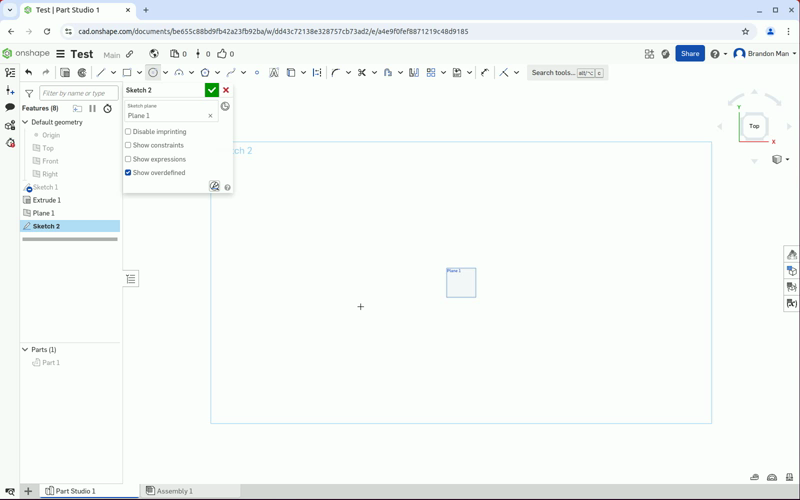
click(360, 306)
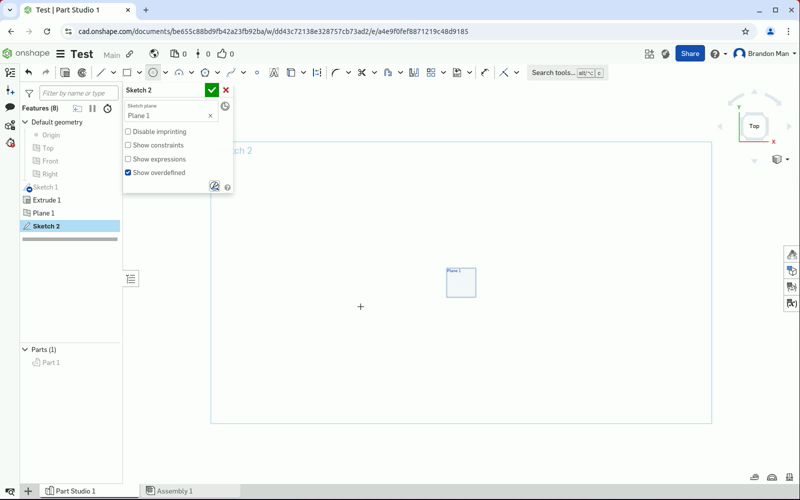
key_up(shift)
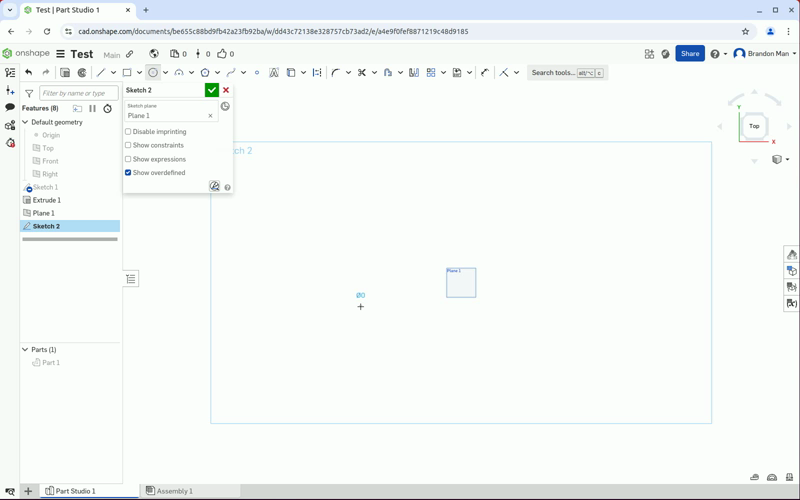
mouse_move(365, 306)
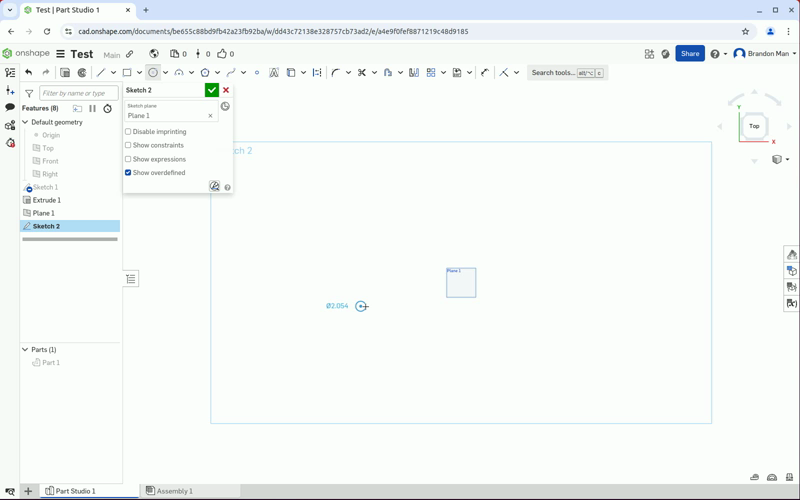
click(365, 306)
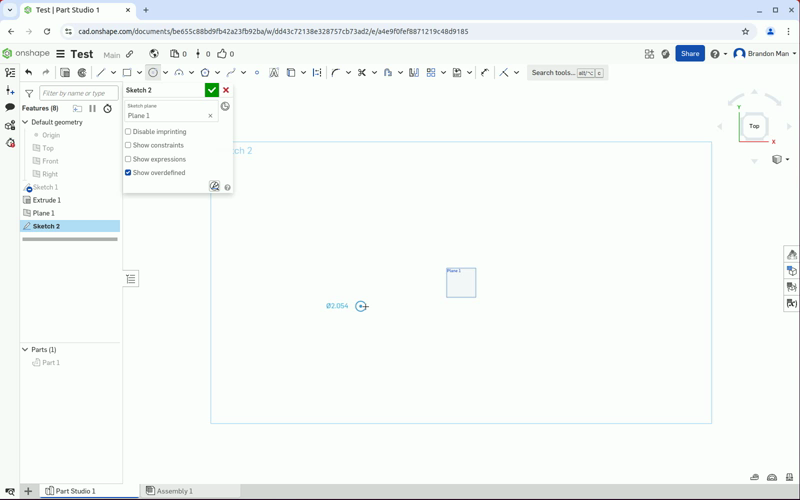
key(esc)
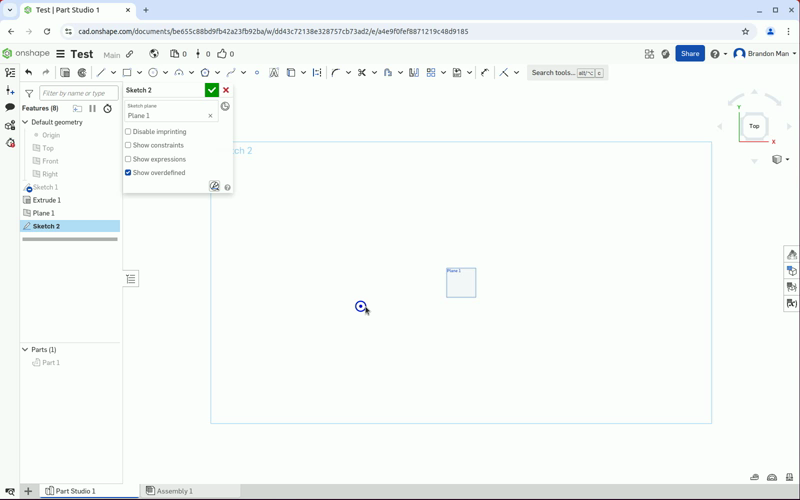
mouse_move(364, 305)
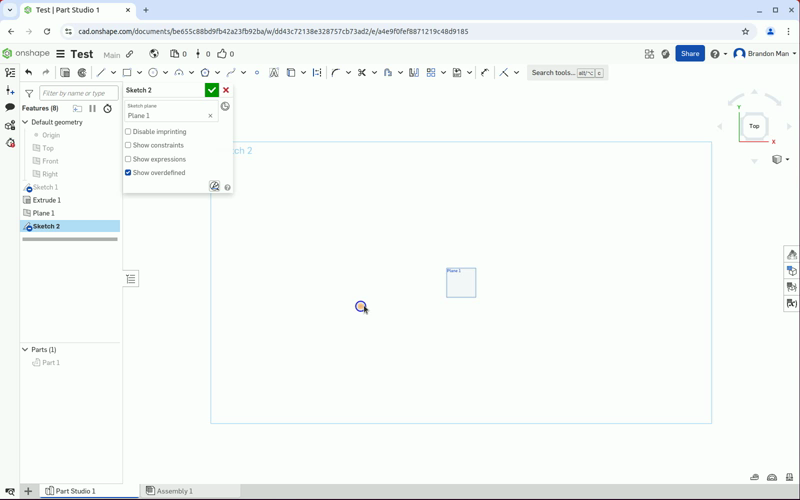
scroll(6)
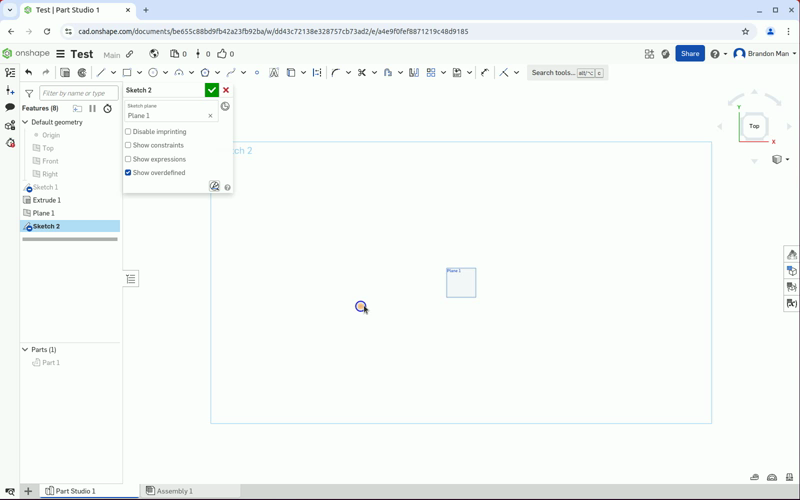
scroll(6)
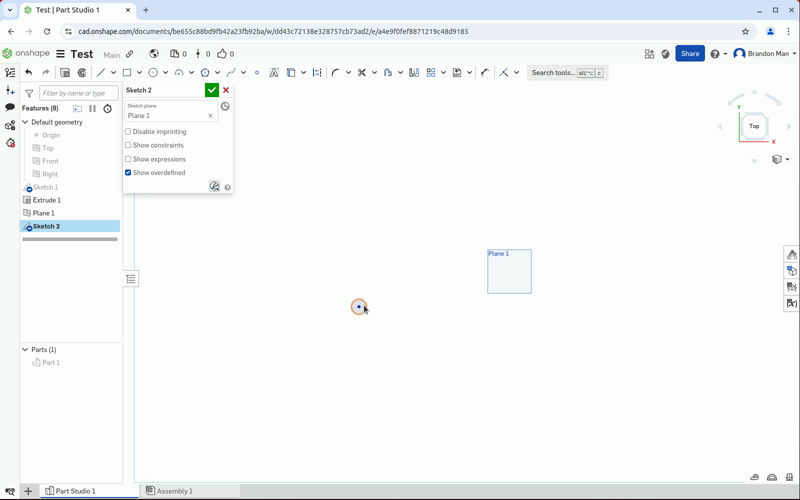
scroll(6)
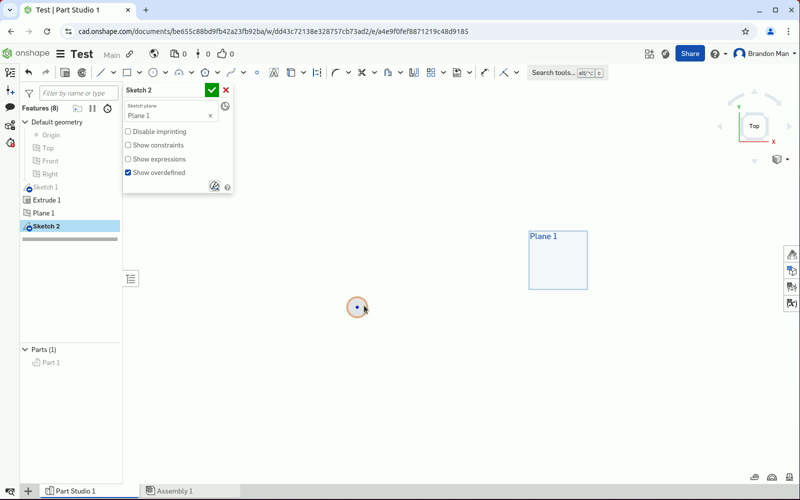
scroll(6)
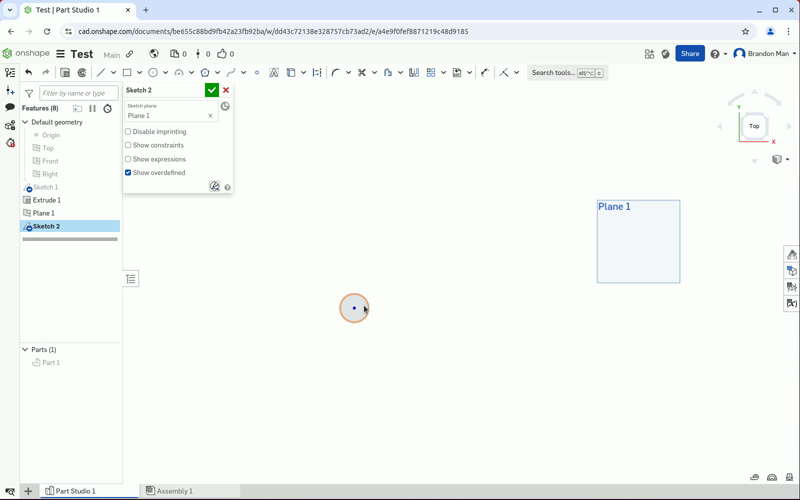
scroll(6)
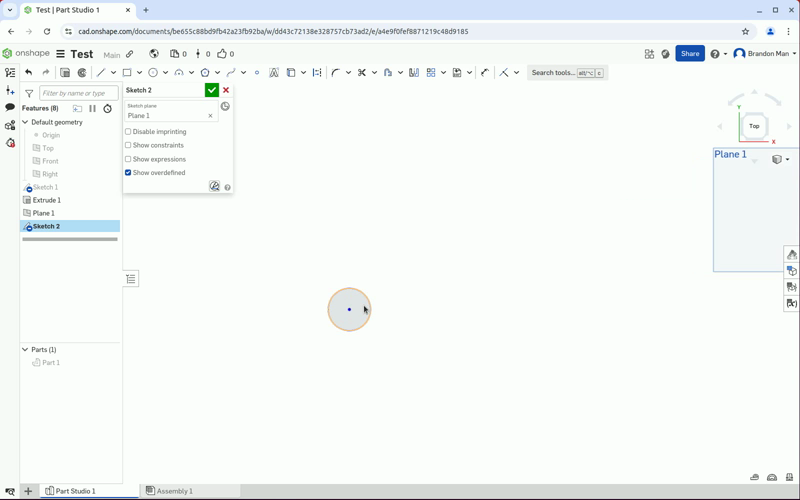
scroll(6)
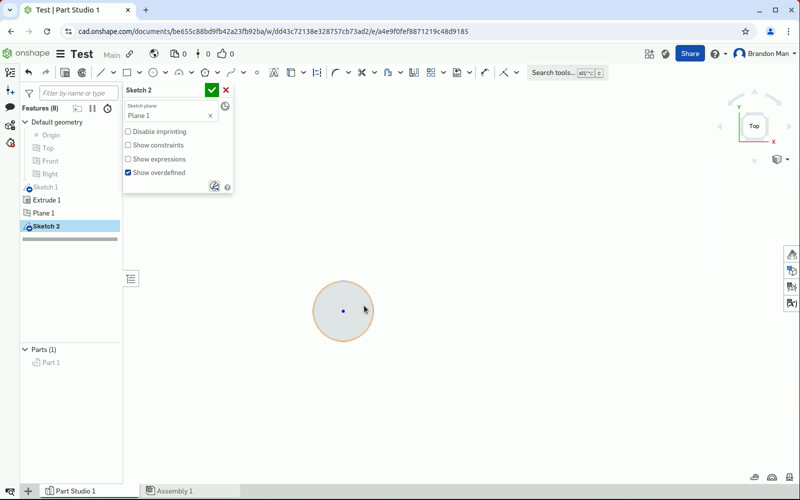
scroll(6)
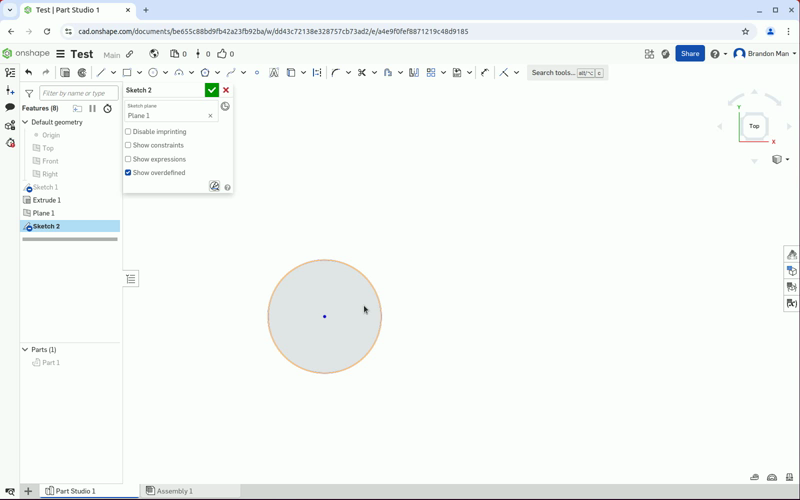
click(364, 305)
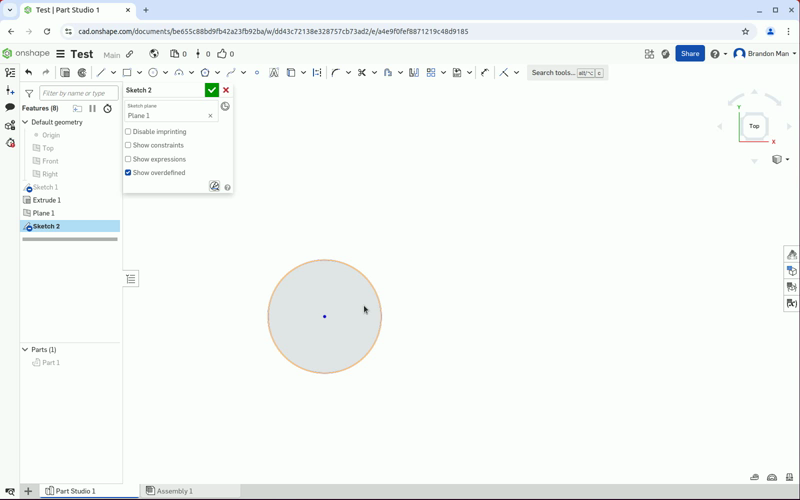
scroll(-6)
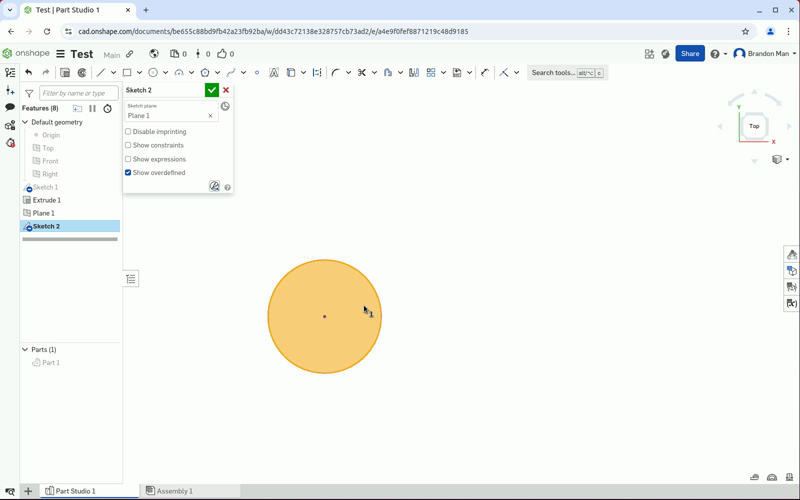
scroll(-6)
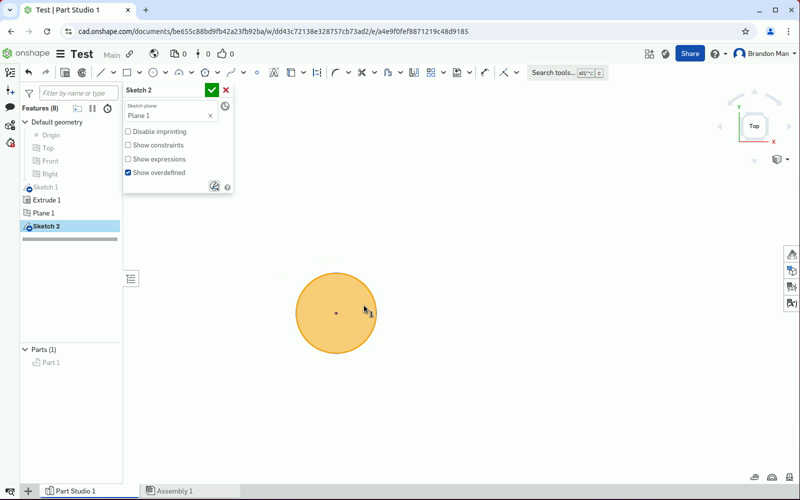
scroll(-6)
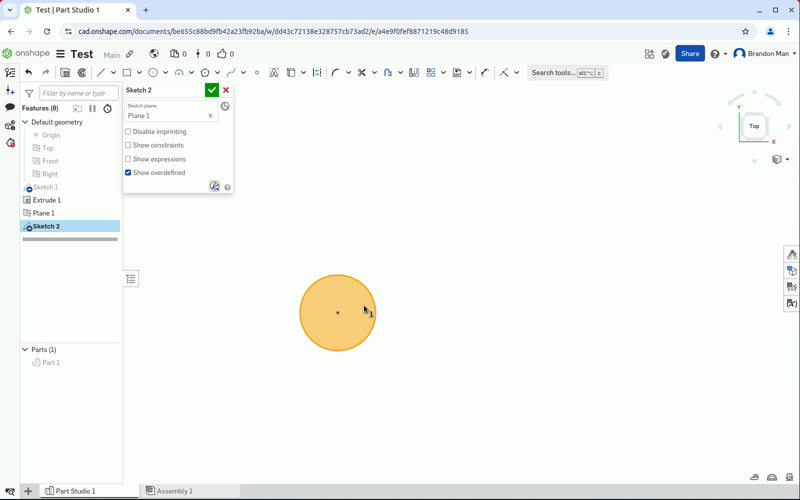
scroll(-6)
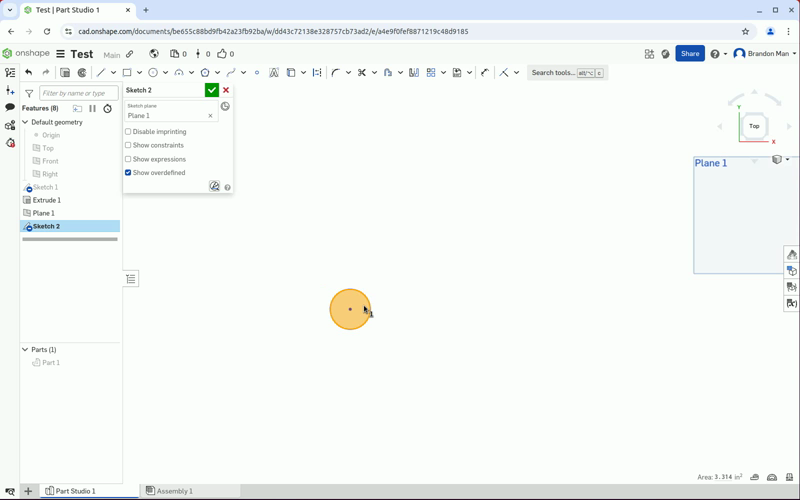
scroll(-6)
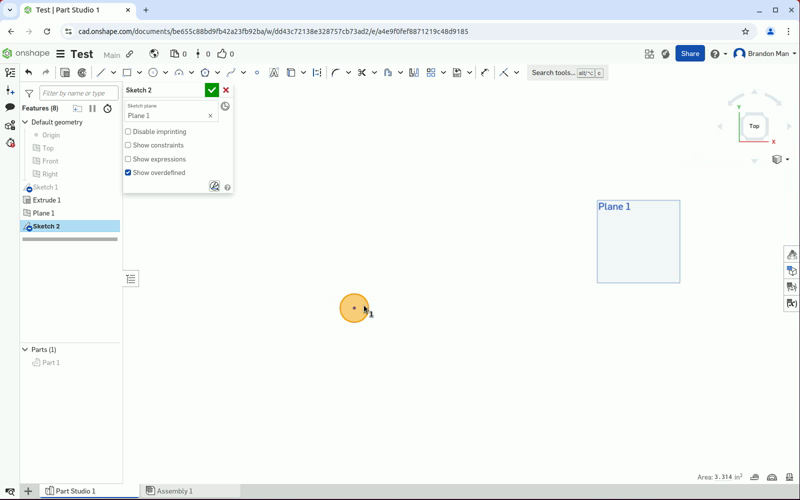
scroll(-6)
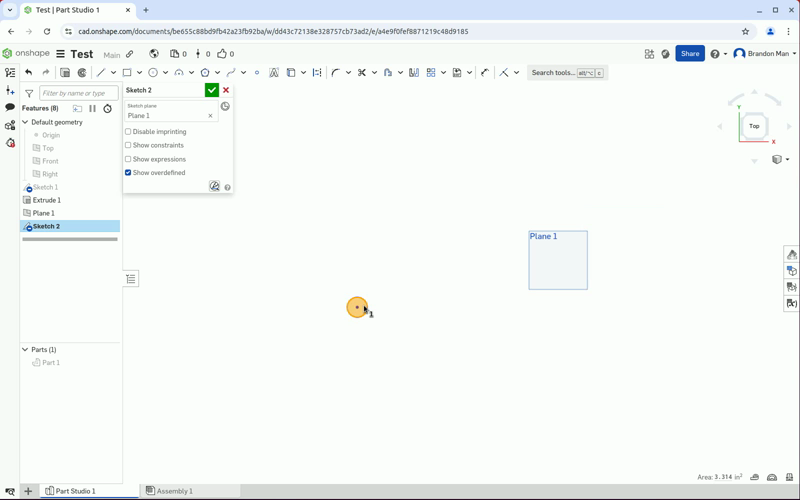
scroll(-6)
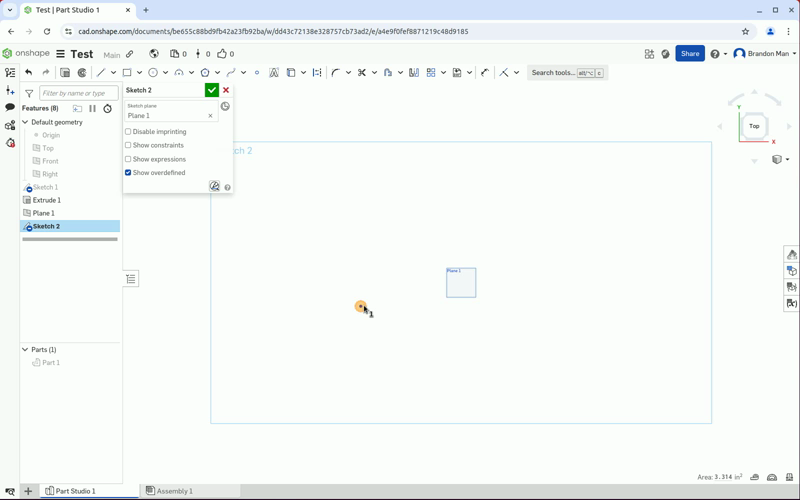
mouse_move(73, 352)
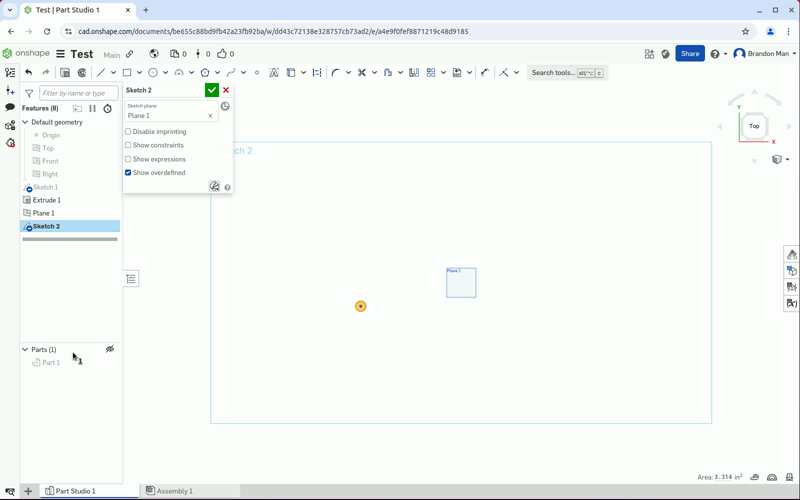
key(shift+y)
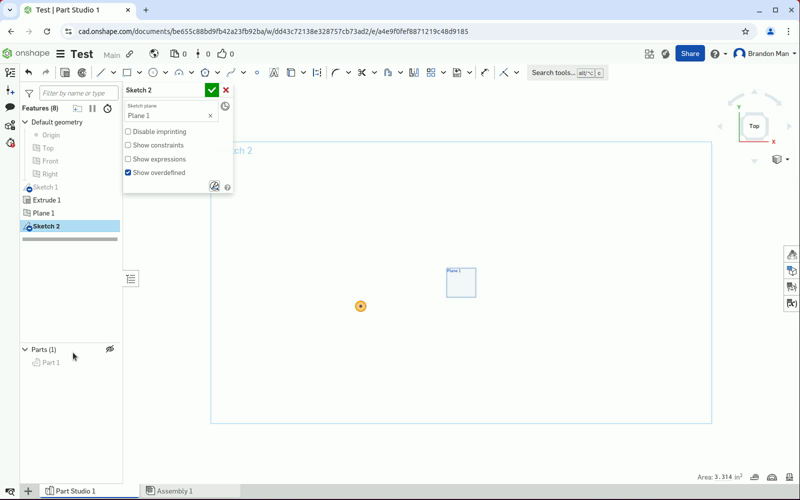
key(shift+e)
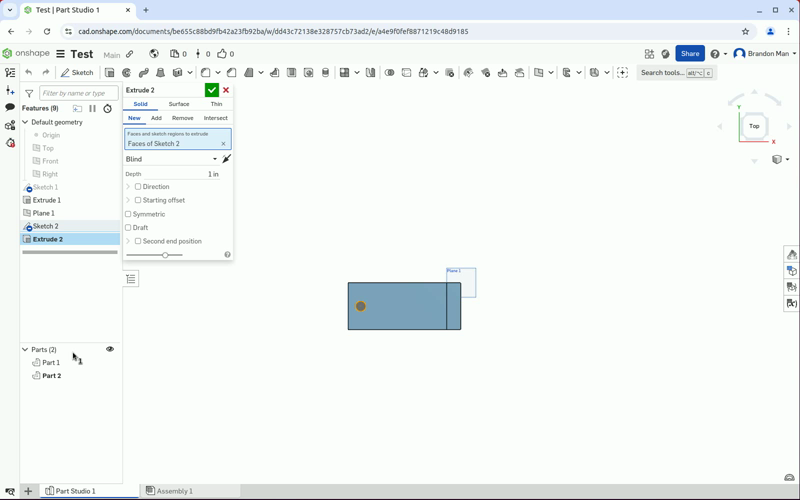
mouse_move(143, 106)
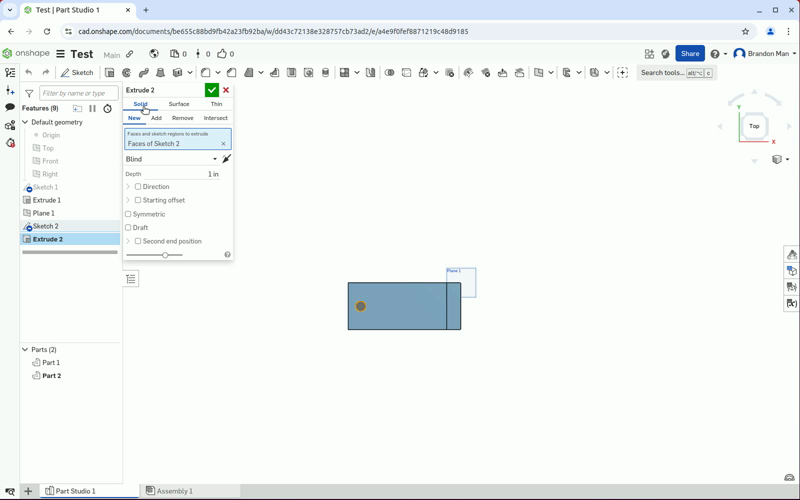
click(143, 106)
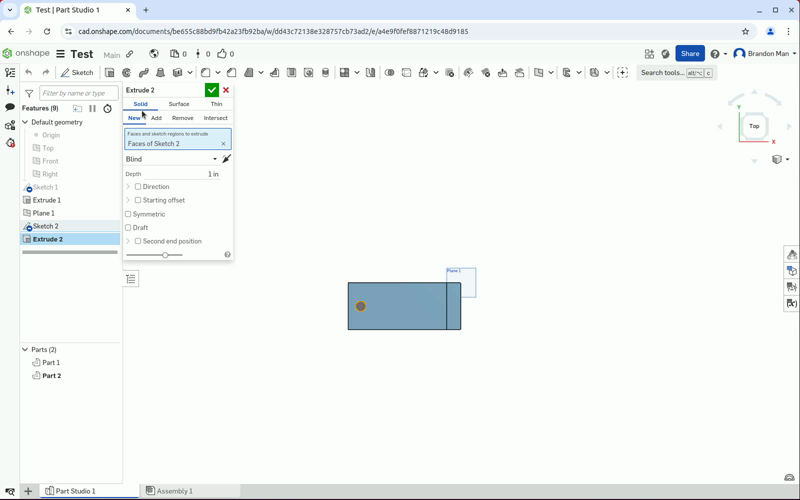
mouse_move(137, 120)
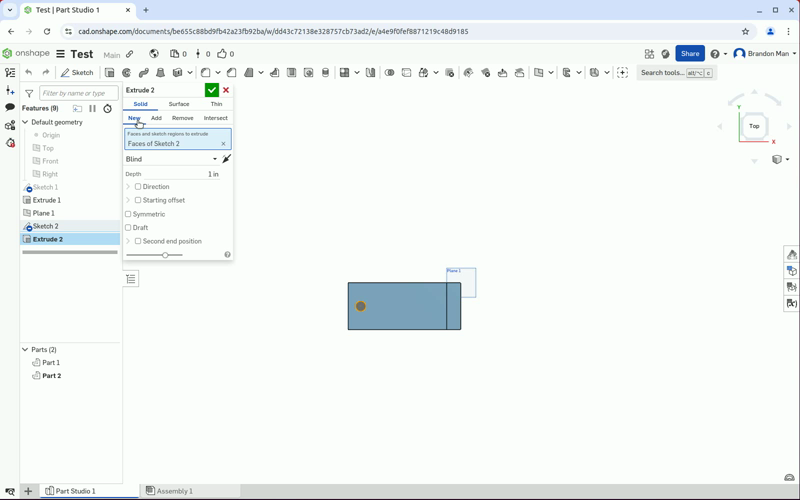
click(137, 120)
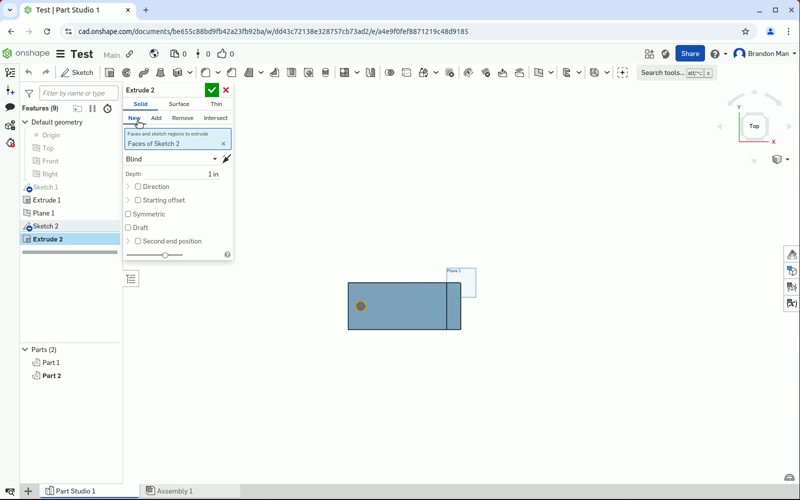
key(tab, 4)
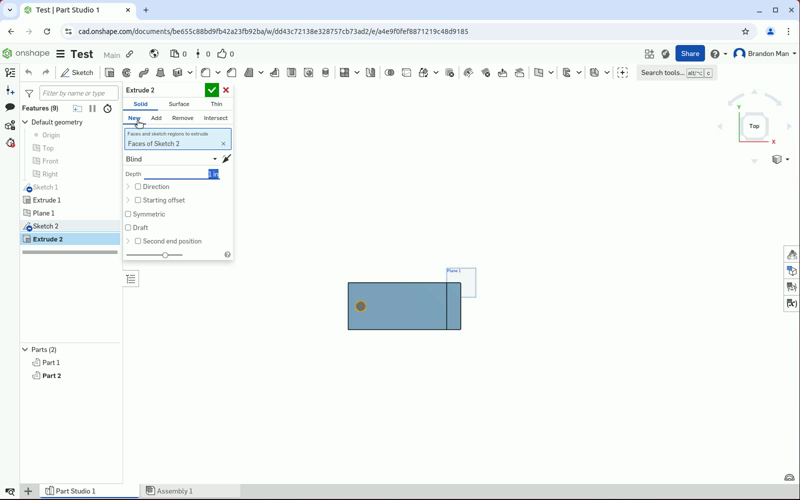
text(3.851)
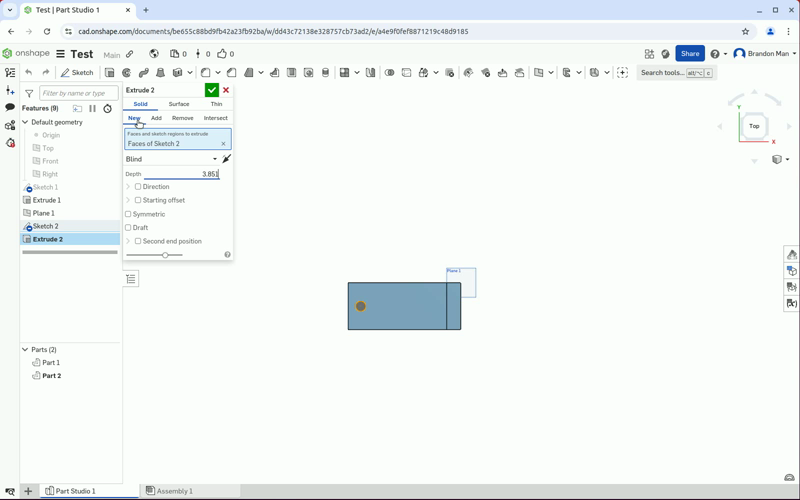
key(enter)
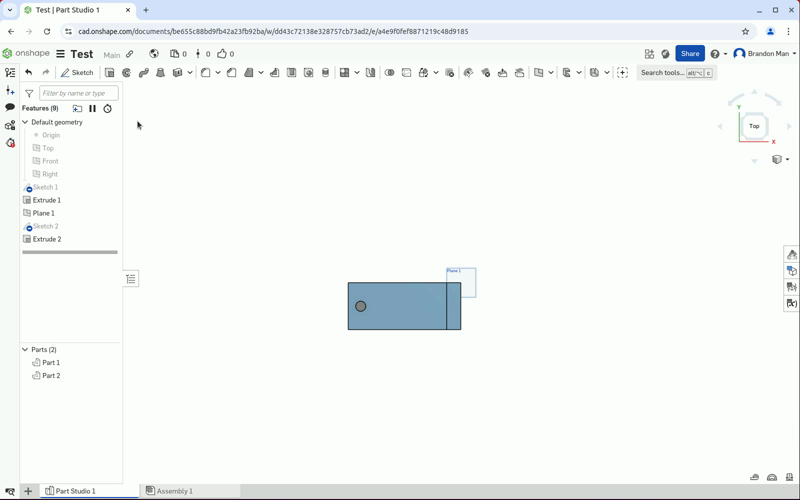
key(shift+h)
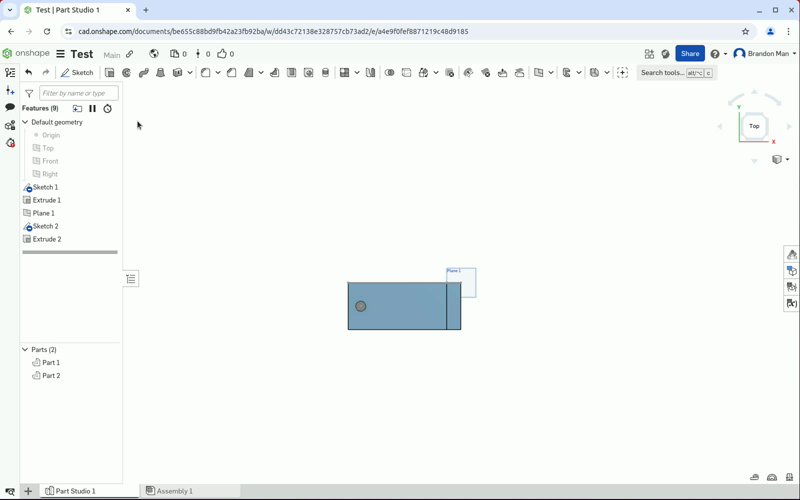
key(shift+h)
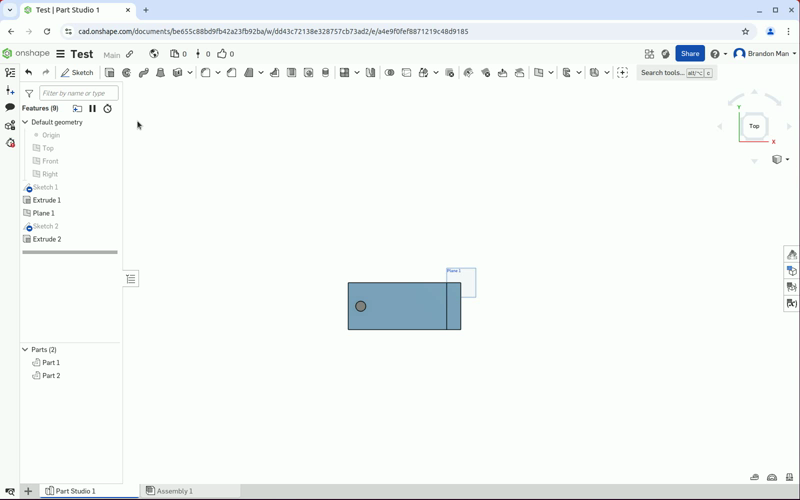
mouse_move(73, 189)
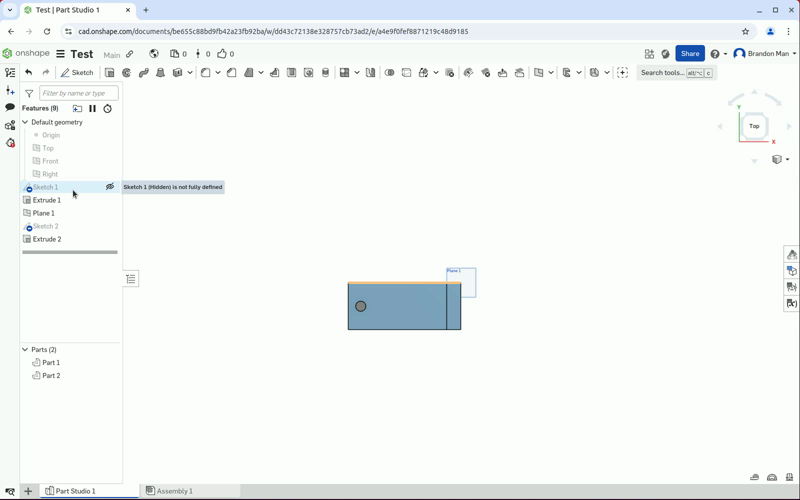
click(73, 189)
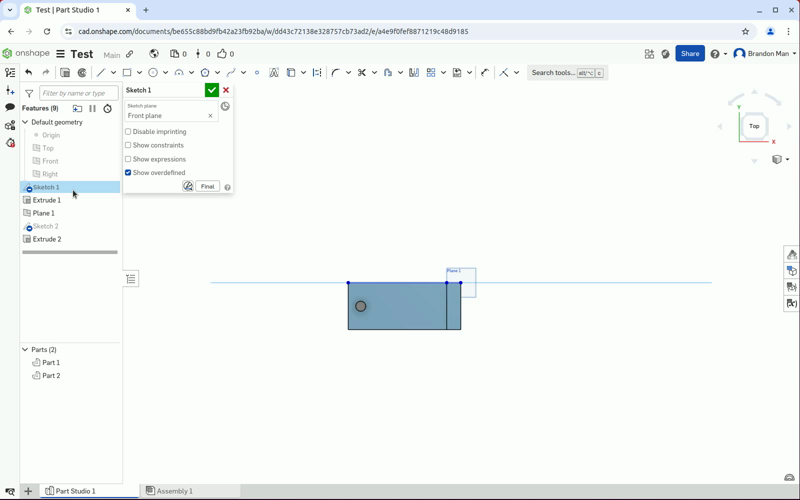
mouse_move(229, 92)
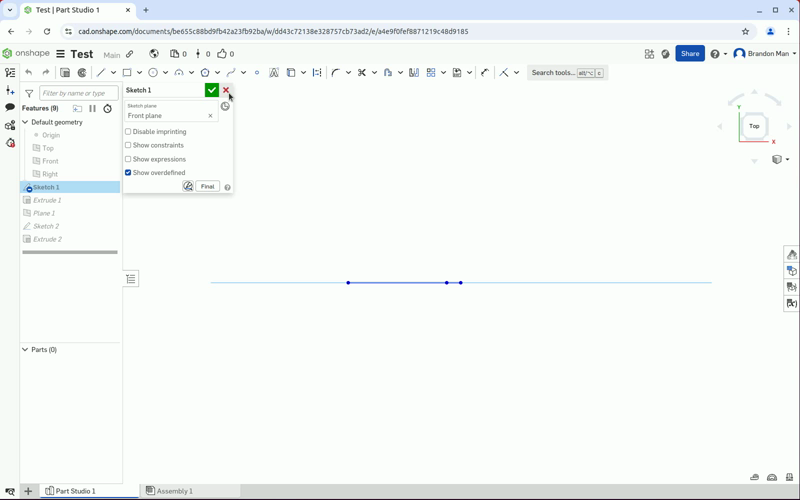
click(229, 92)
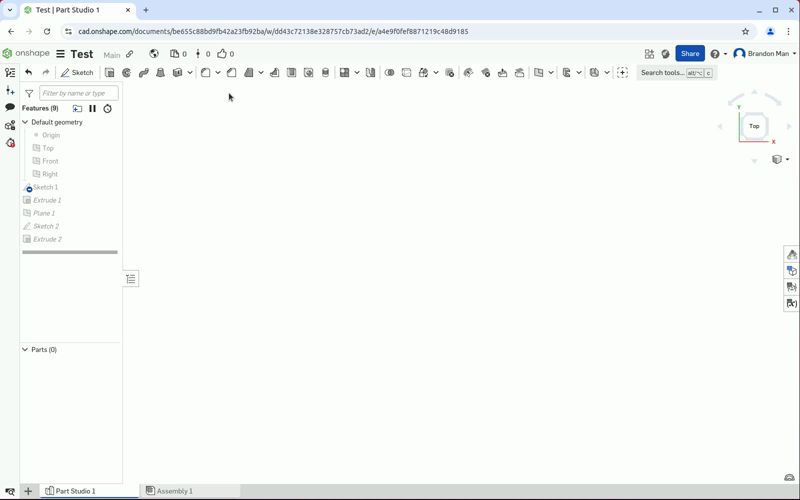
key(shift+s)
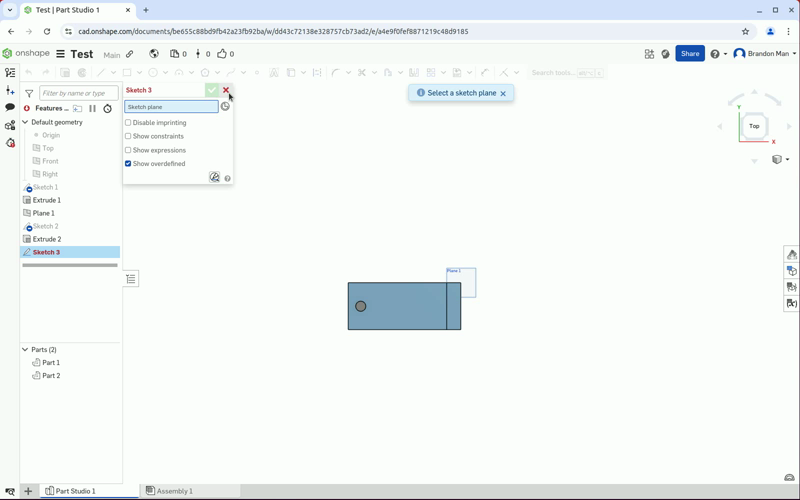
mouse_move(73, 215)
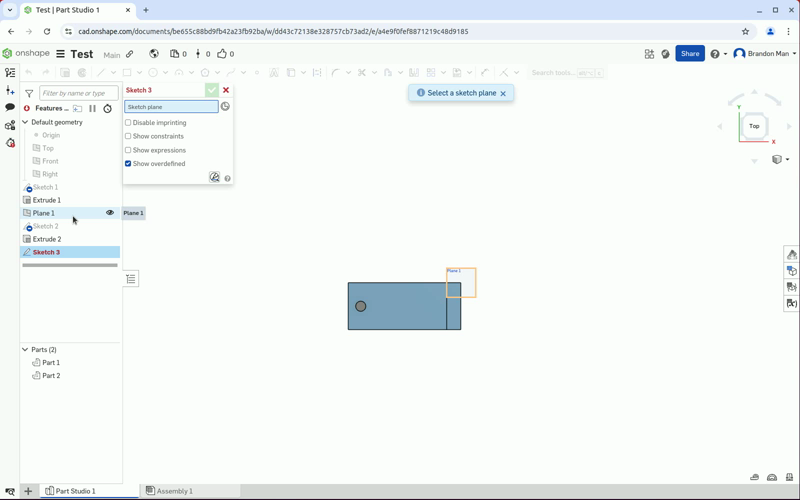
click(73, 215)
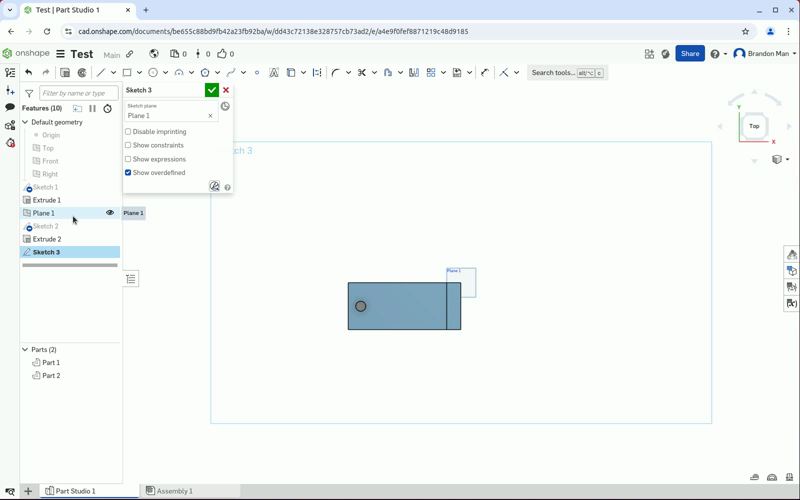
mouse_move(73, 352)
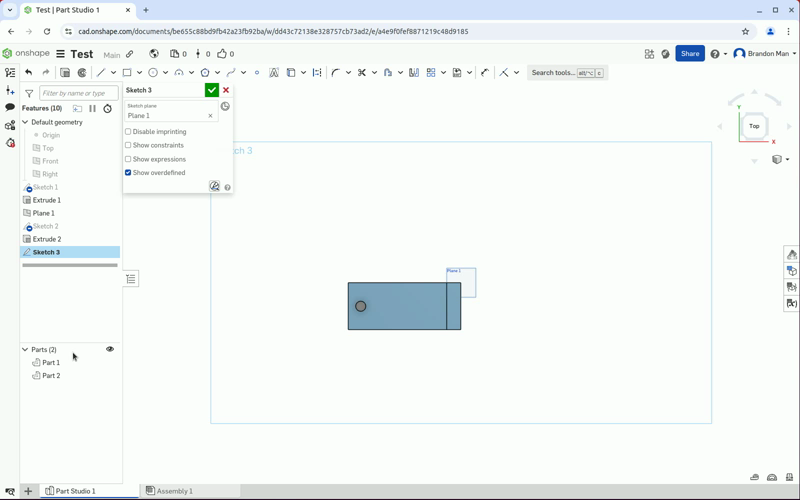
key(y)
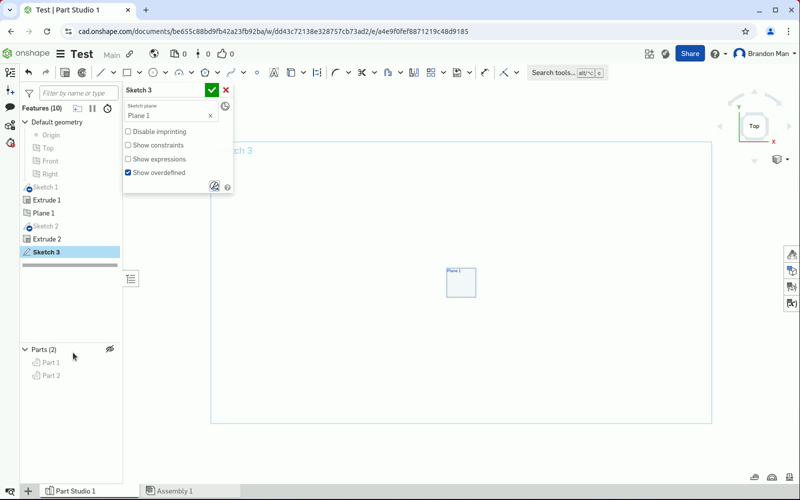
key(c)
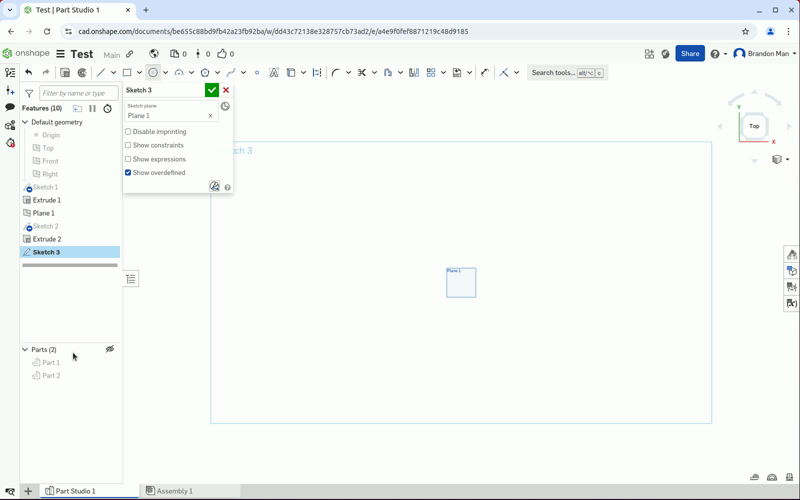
key_down(shift)
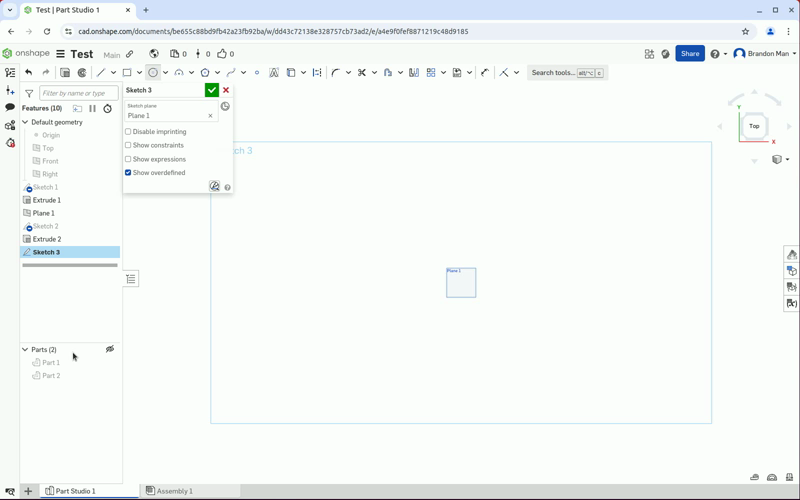
mouse_move(431, 306)
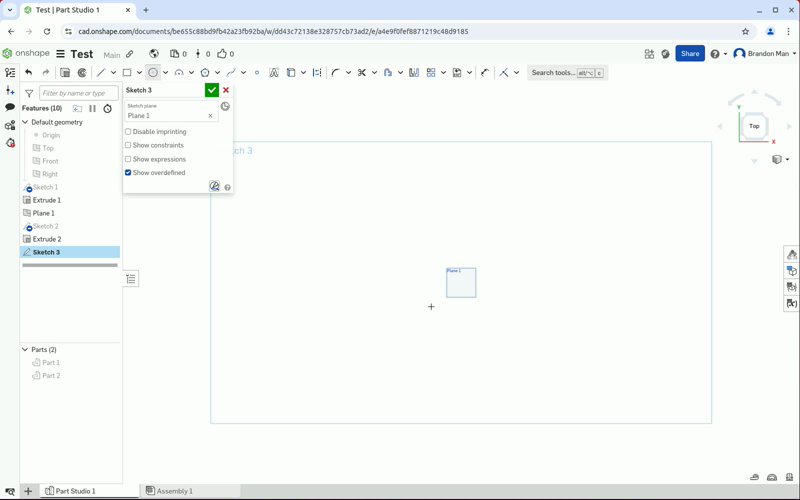
click(431, 306)
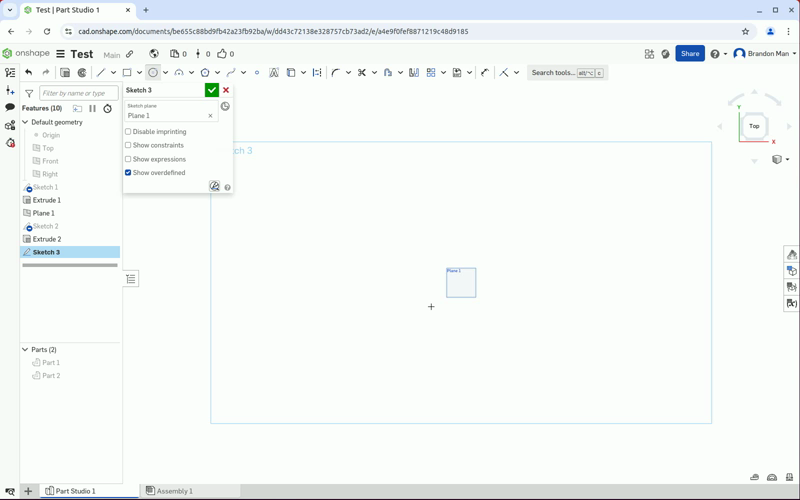
key_up(shift)
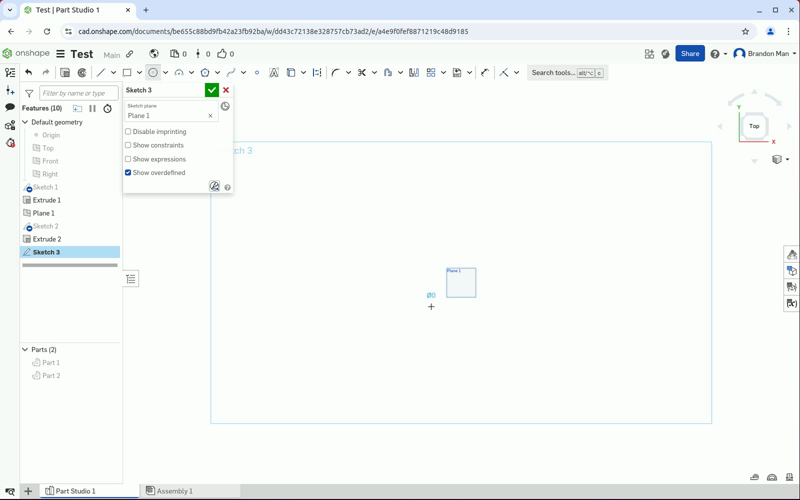
mouse_move(436, 306)
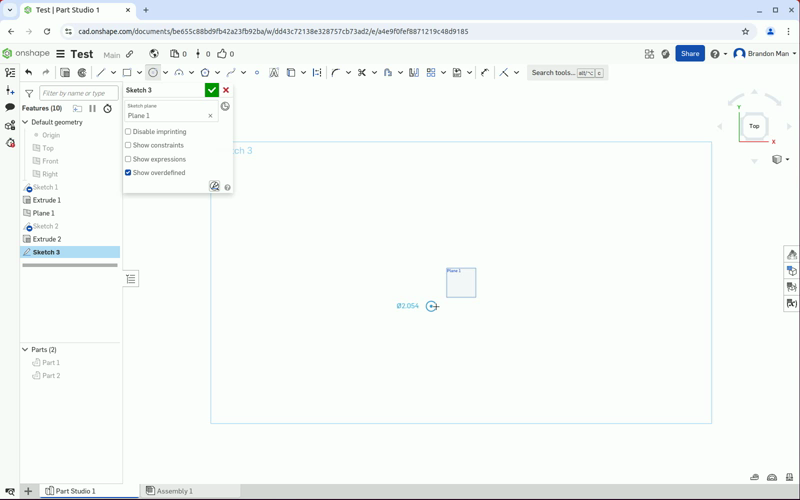
click(436, 306)
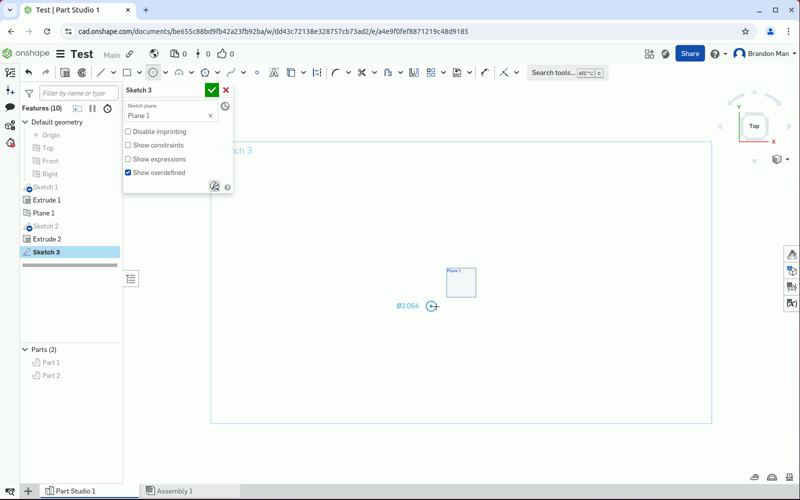
key(esc)
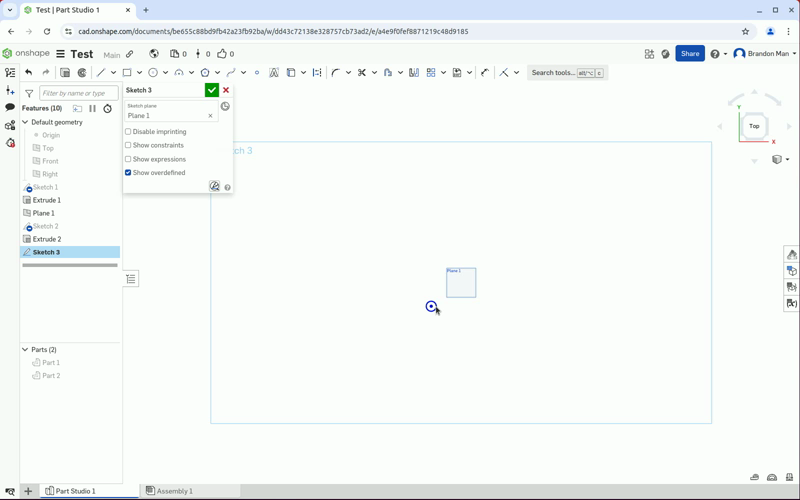
mouse_move(431, 305)
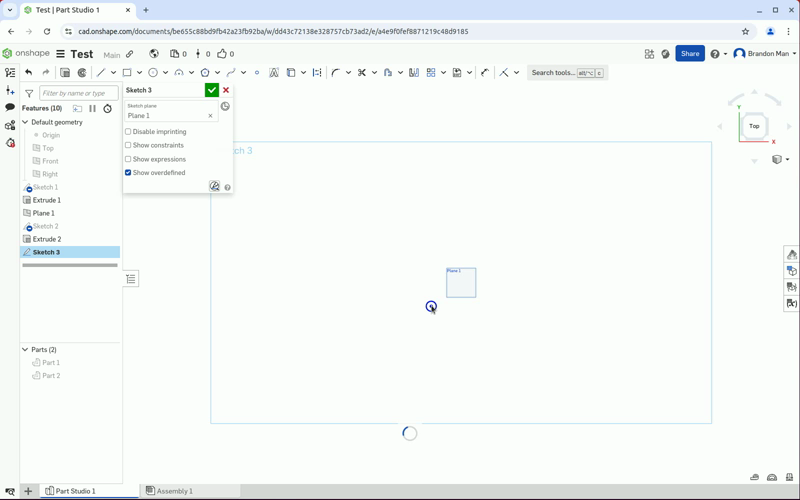
scroll(6)
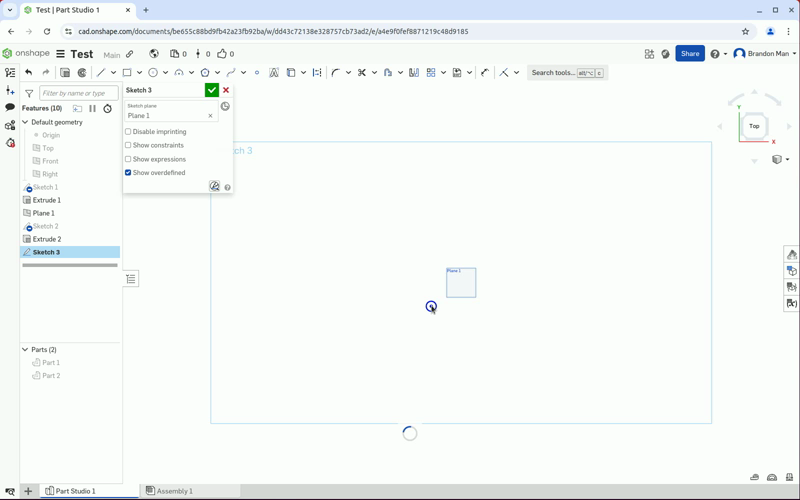
scroll(6)
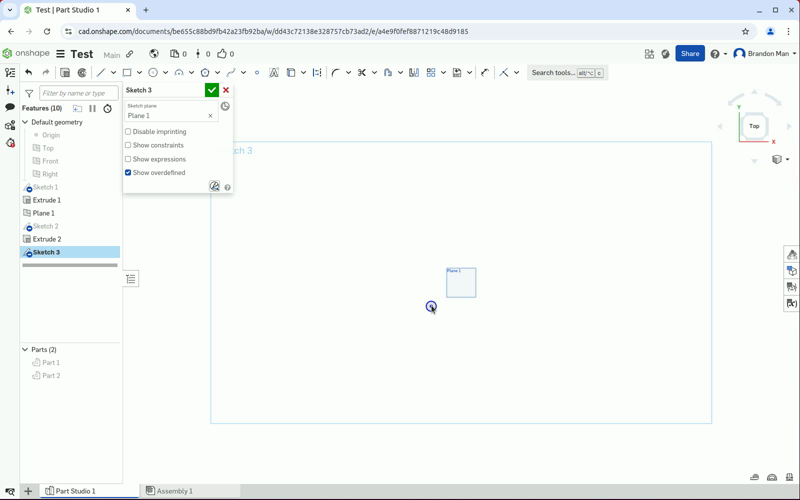
scroll(6)
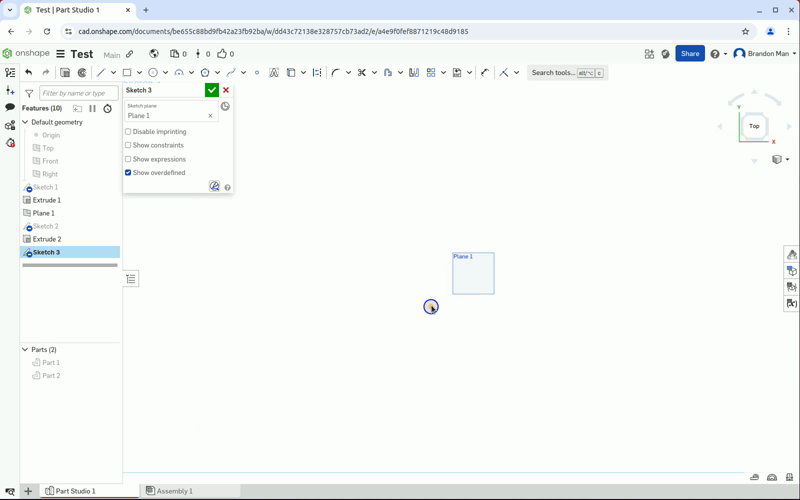
scroll(6)
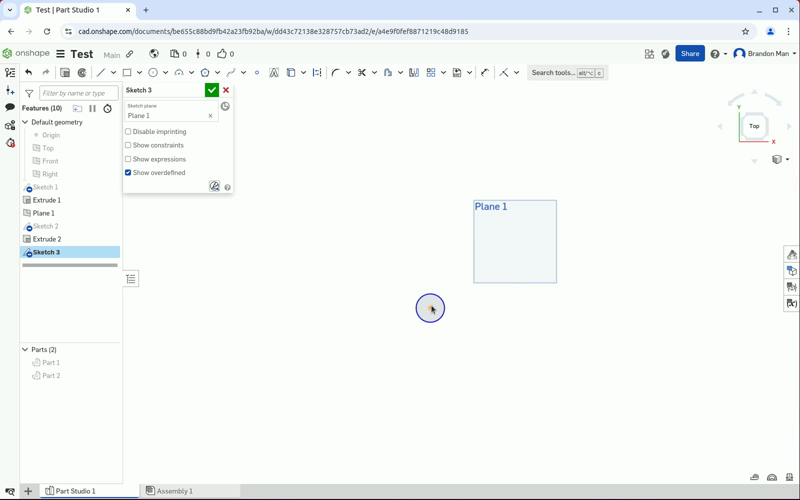
scroll(6)
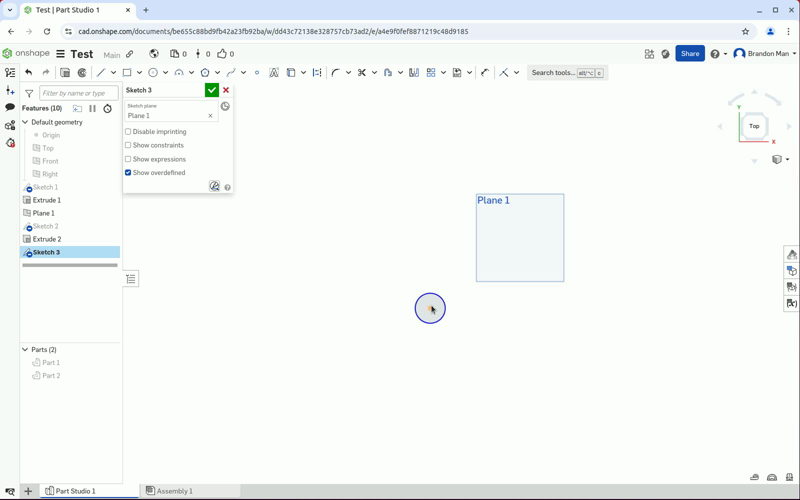
scroll(6)
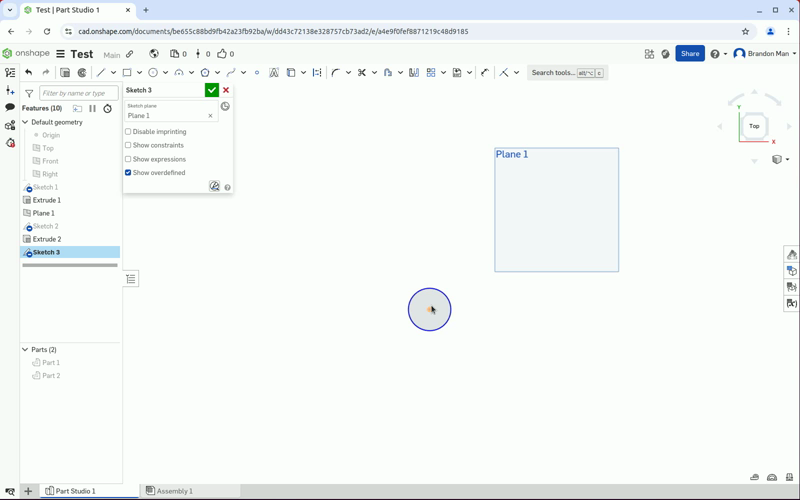
scroll(6)
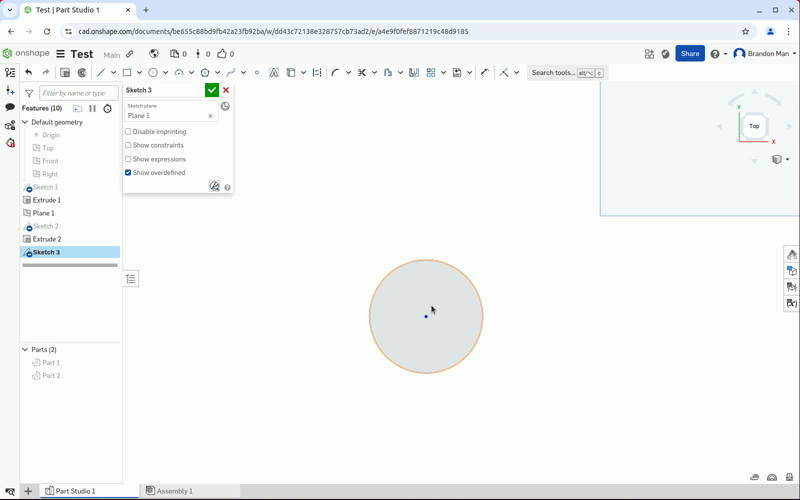
click(431, 305)
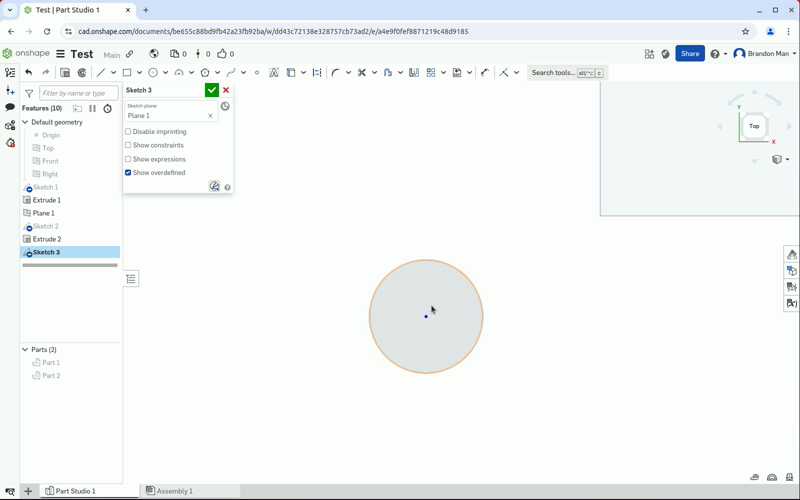
scroll(-6)
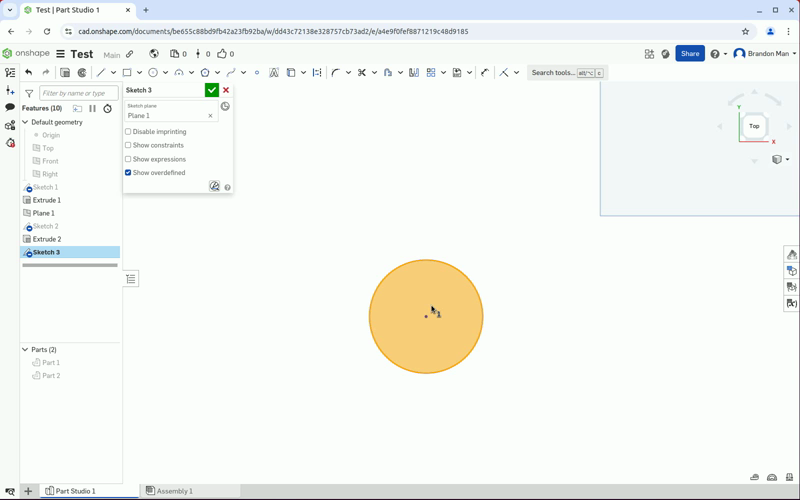
scroll(-6)
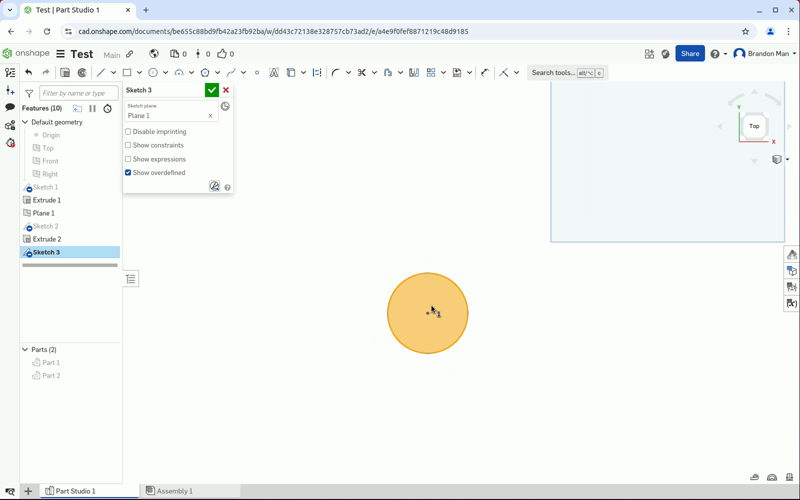
scroll(-6)
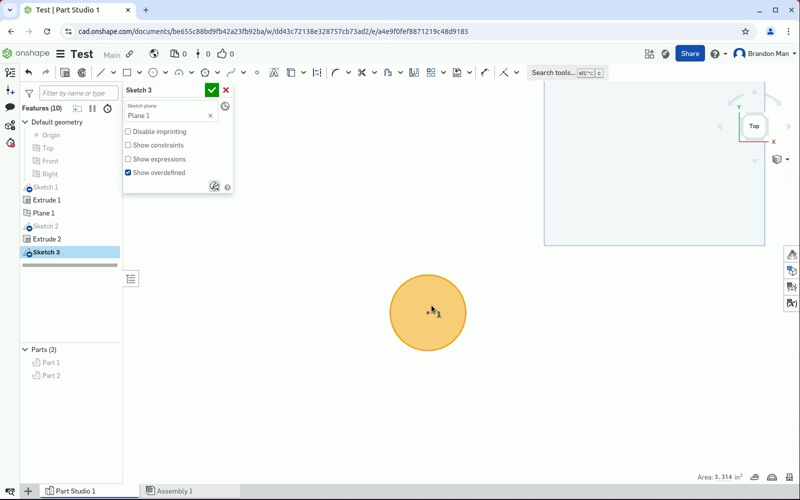
scroll(-6)
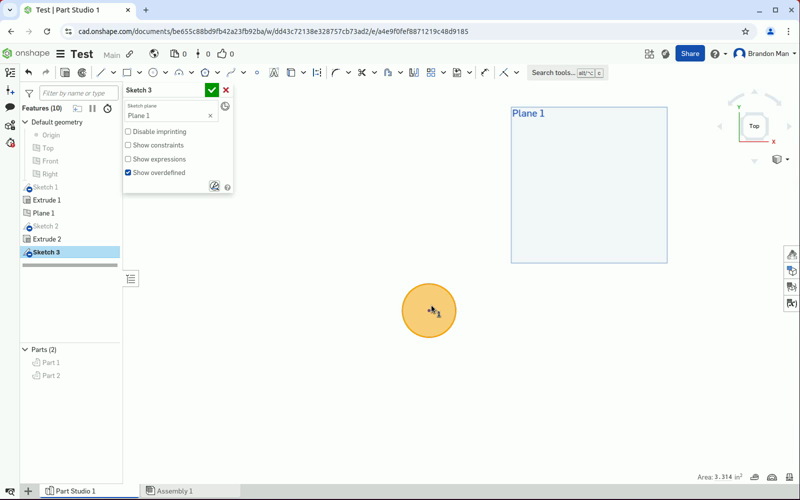
scroll(-6)
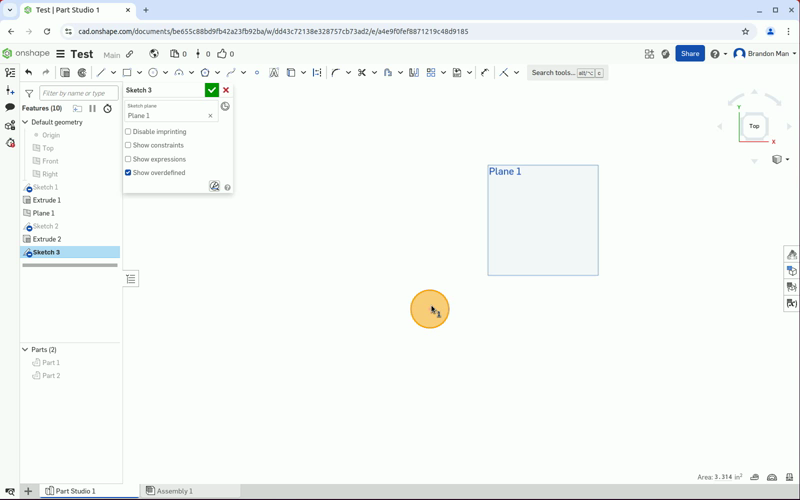
scroll(-6)
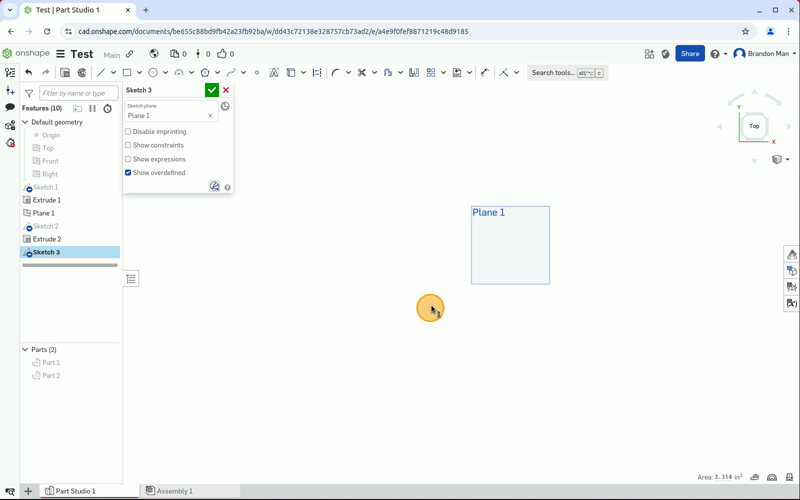
scroll(-6)
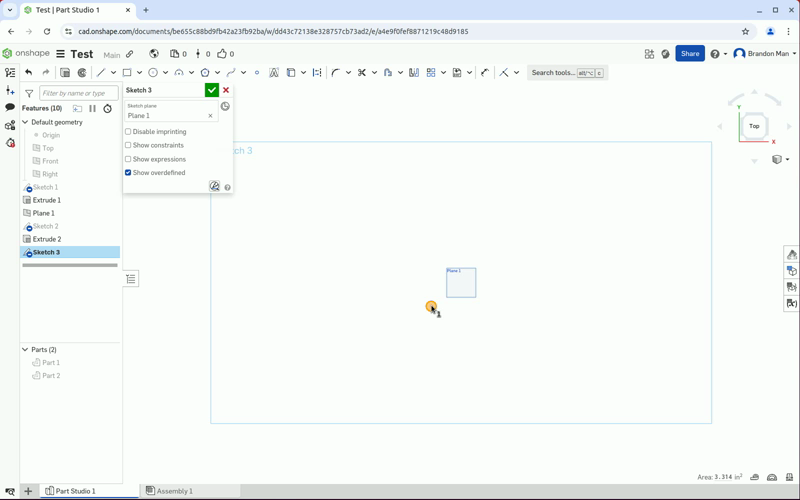
mouse_move(73, 352)
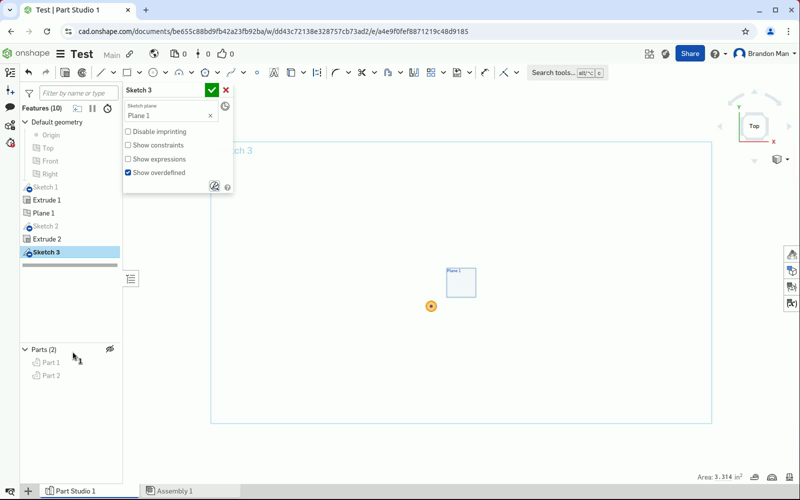
key(shift+y)
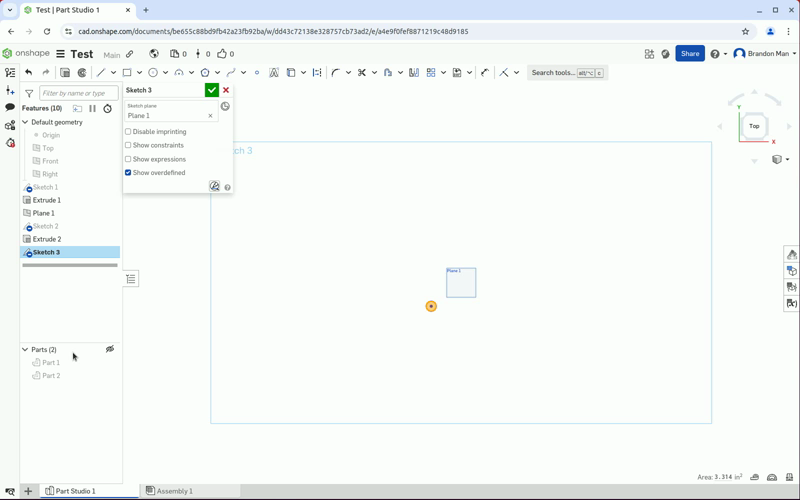
key(shift+e)
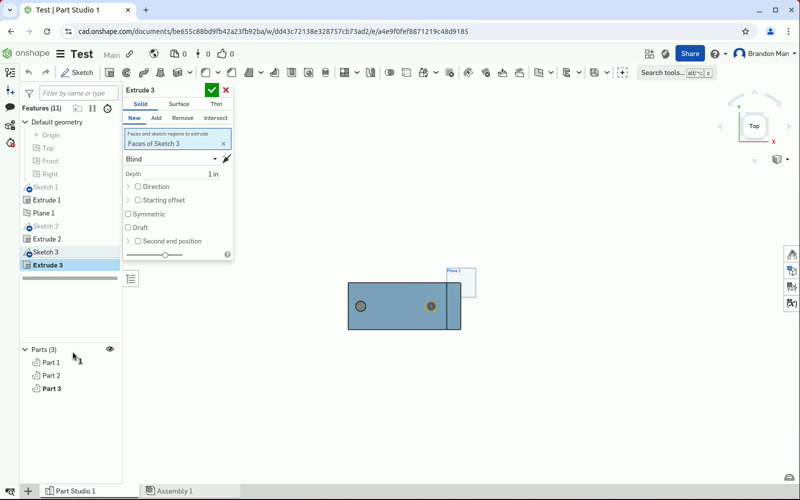
mouse_move(143, 106)
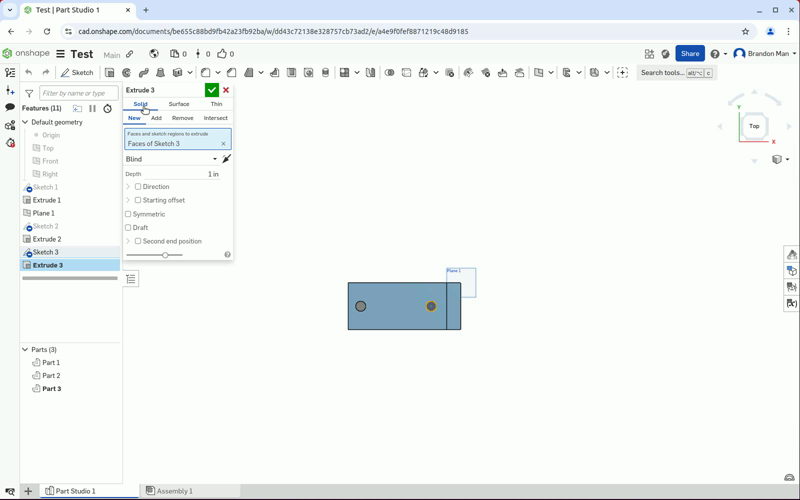
click(143, 106)
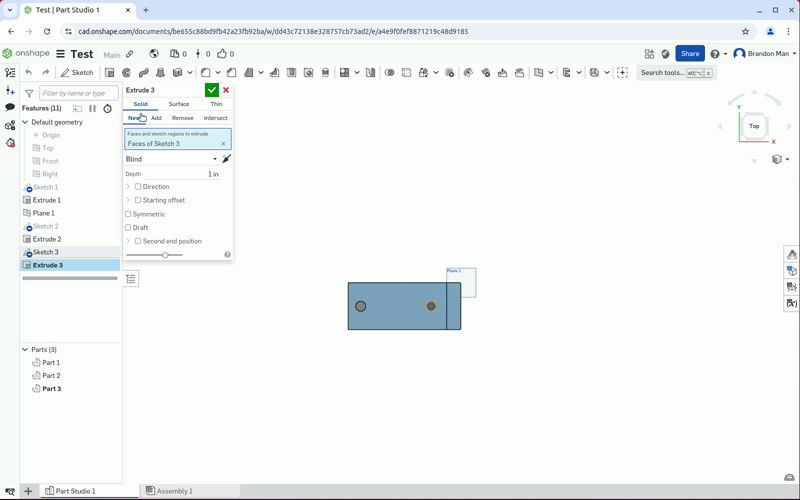
mouse_move(137, 120)
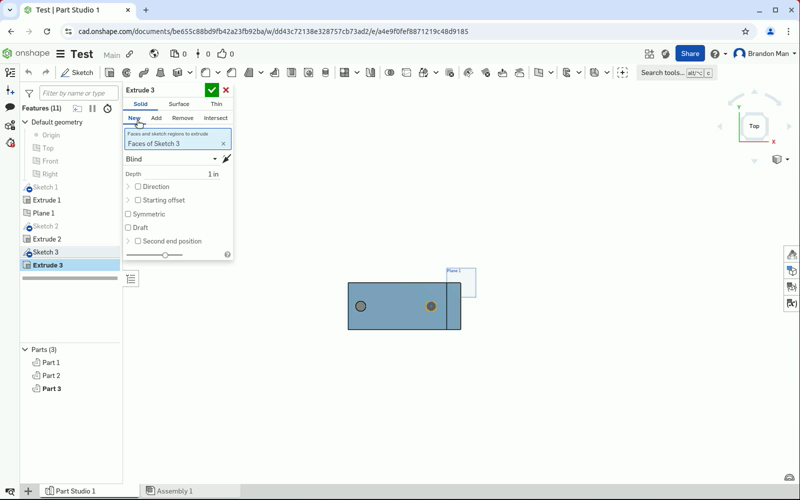
click(137, 120)
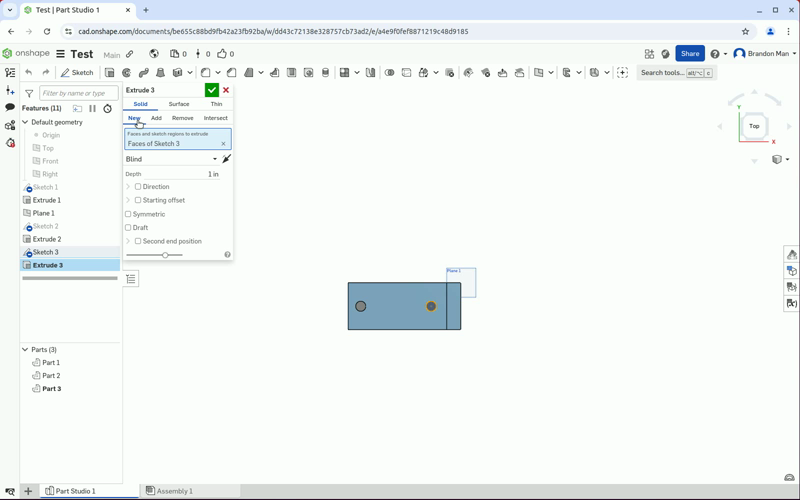
key(tab, 4)
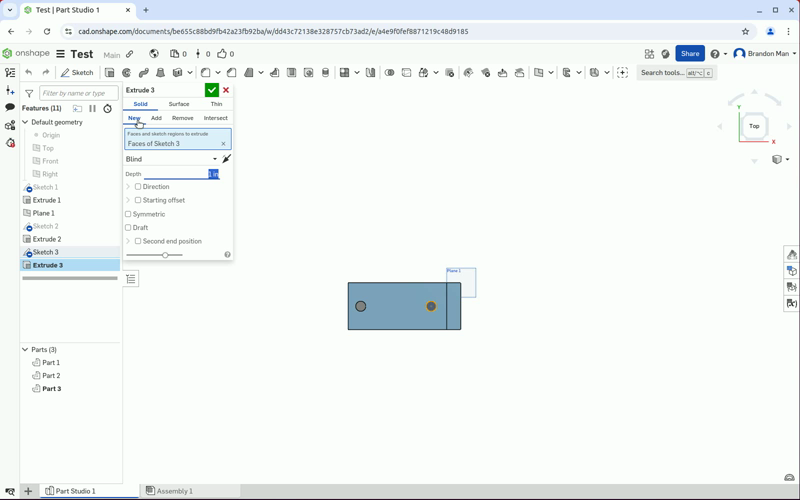
text(3.851)
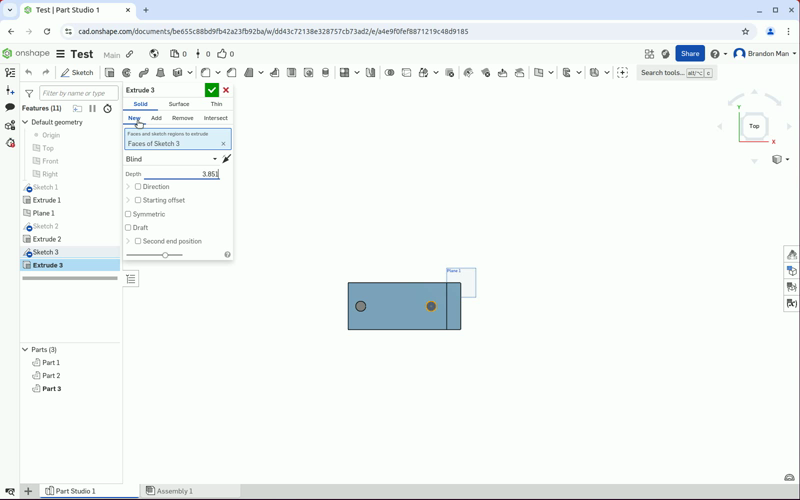
key(enter)
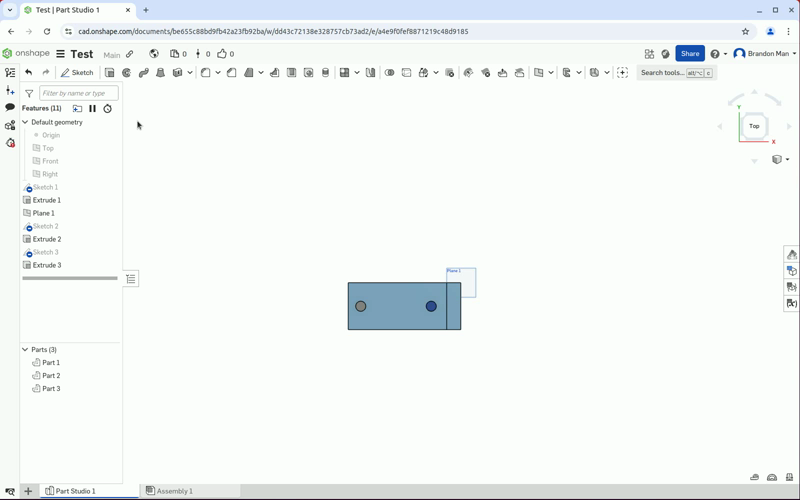
key(shift+h)
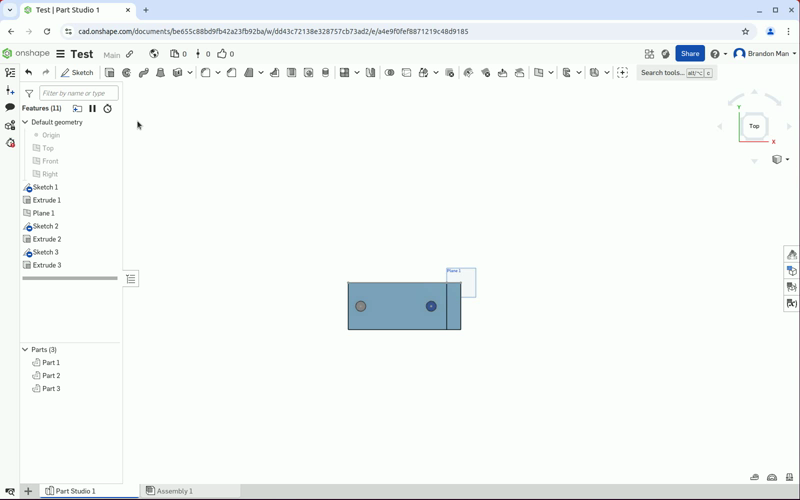
key(shift+h)
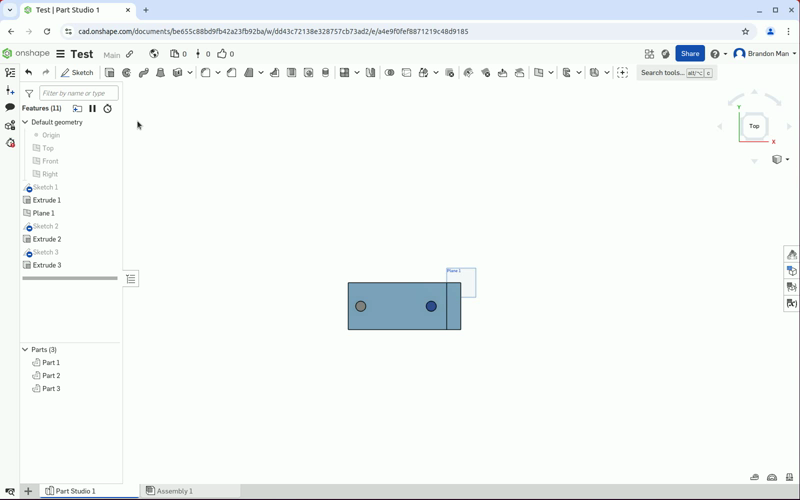
mouse_move(73, 189)
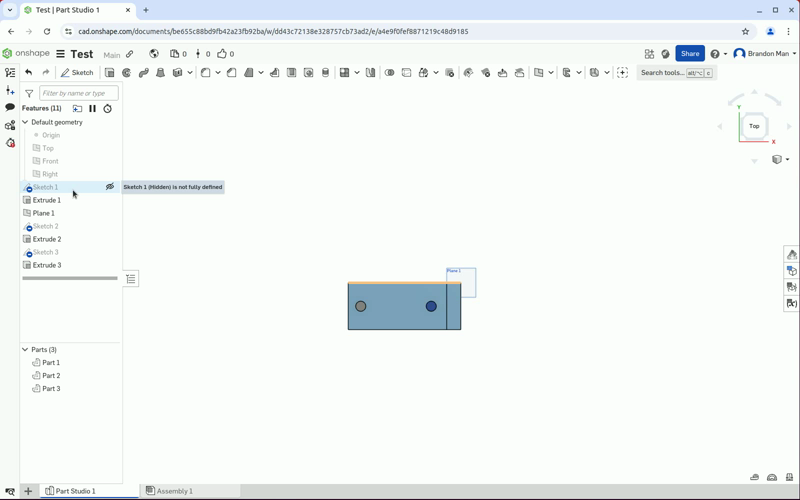
click(73, 189)
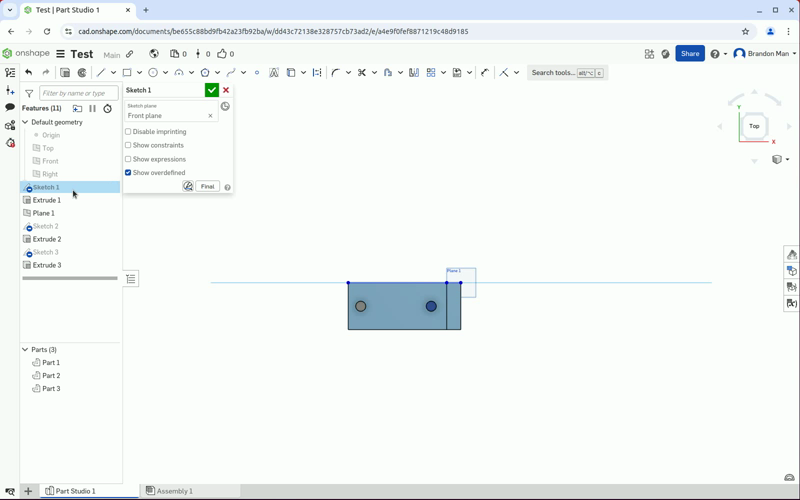
mouse_move(229, 92)
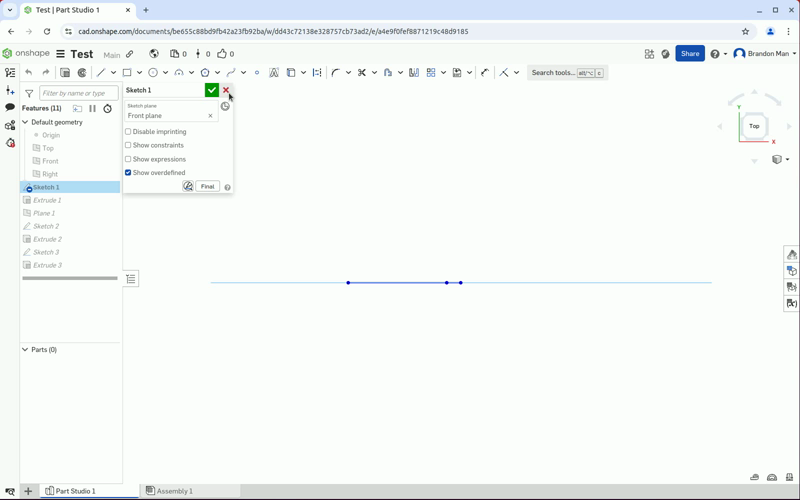
click(229, 92)
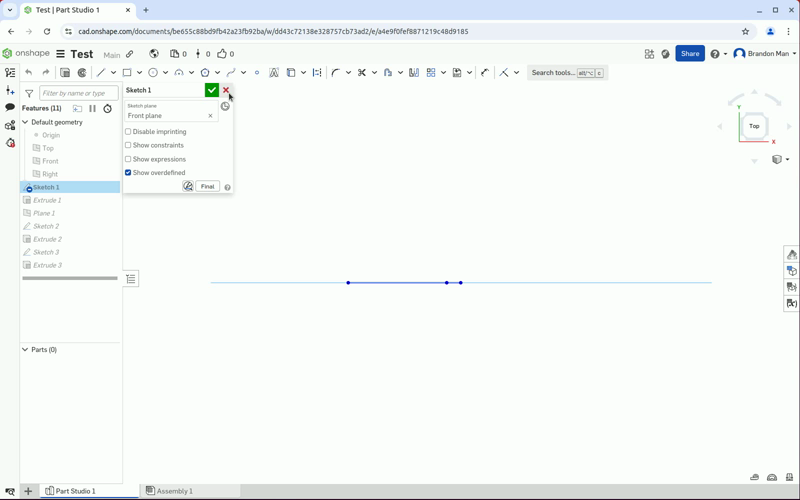
key(shift+s)
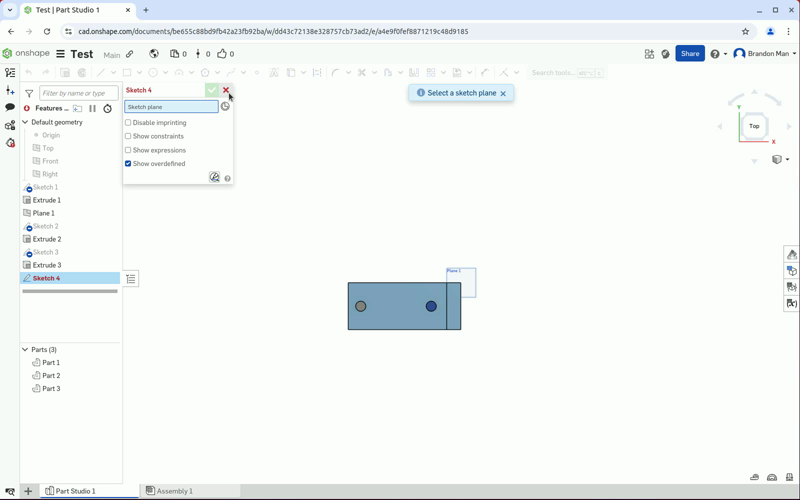
mouse_move(73, 215)
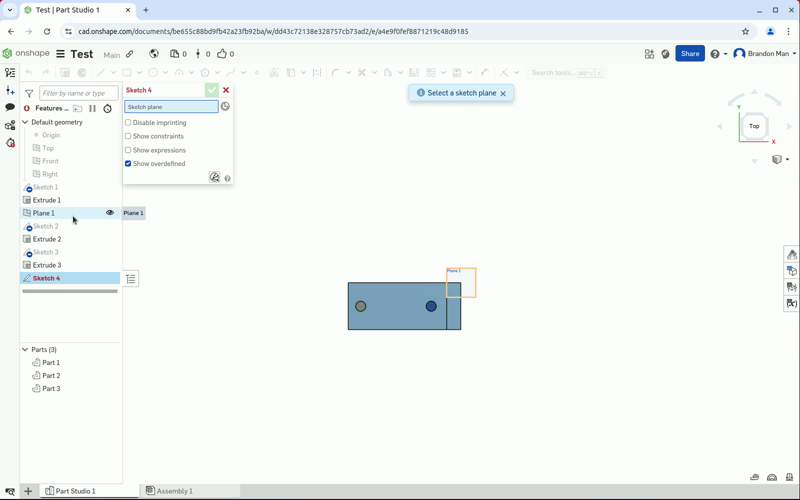
click(73, 215)
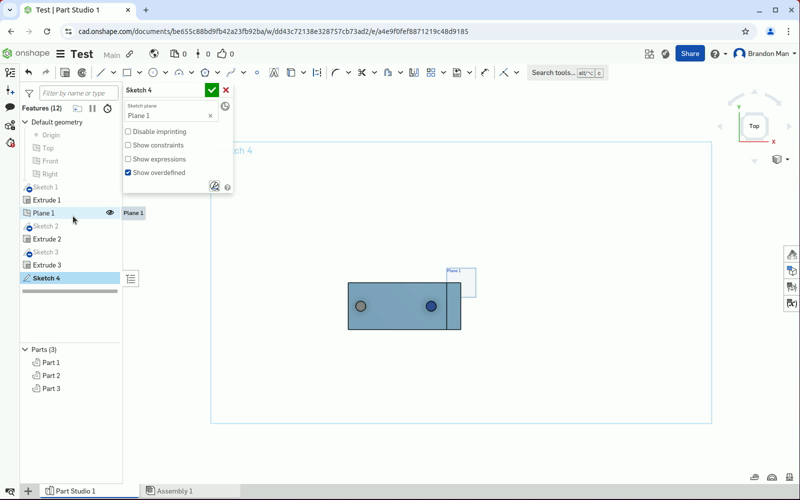
mouse_move(73, 352)
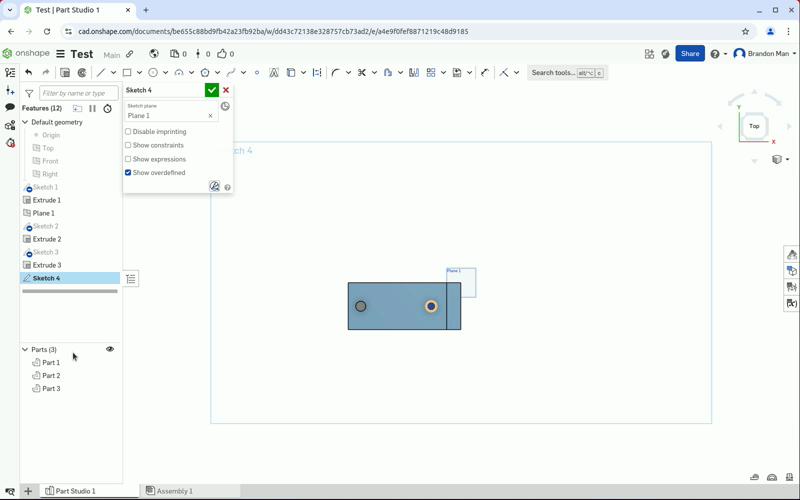
key(y)
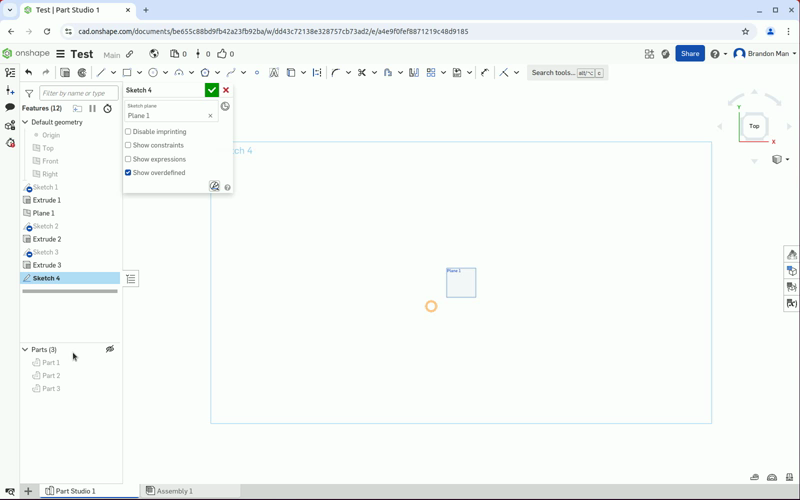
key(l)
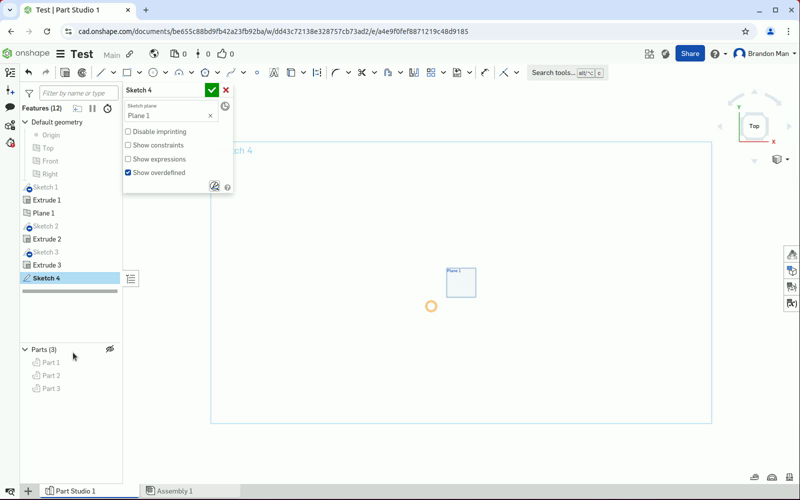
key_down(shift)
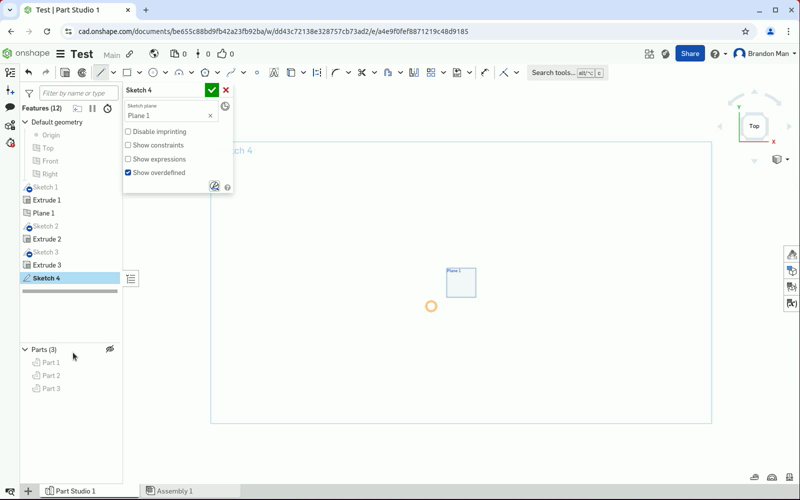
mouse_move(376, 313)
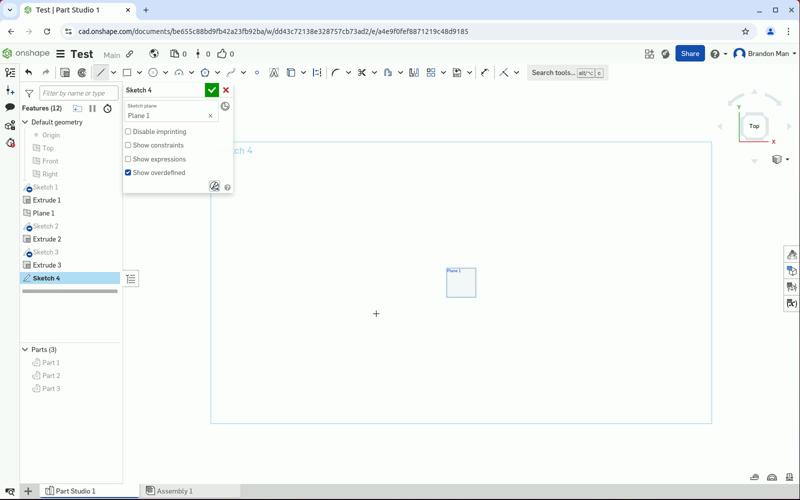
click(376, 313)
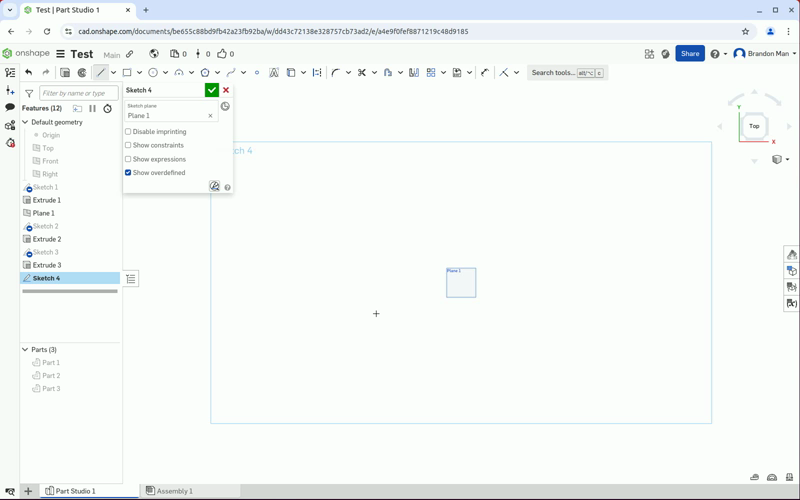
key_up(shift)
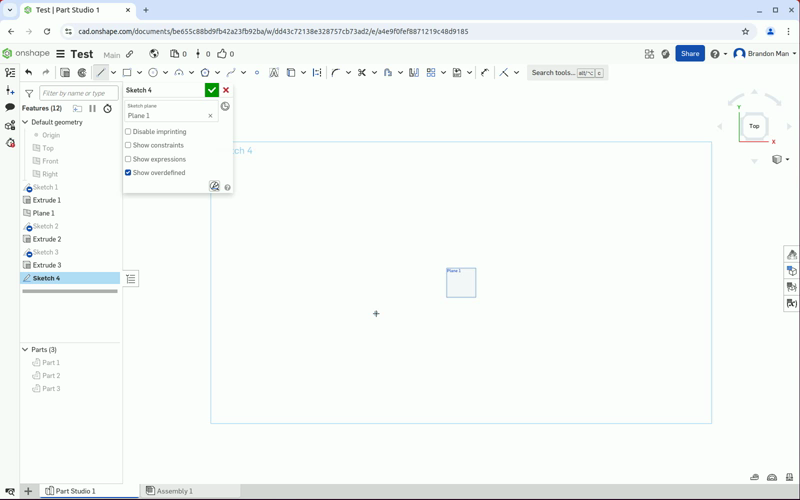
key_down(shift)
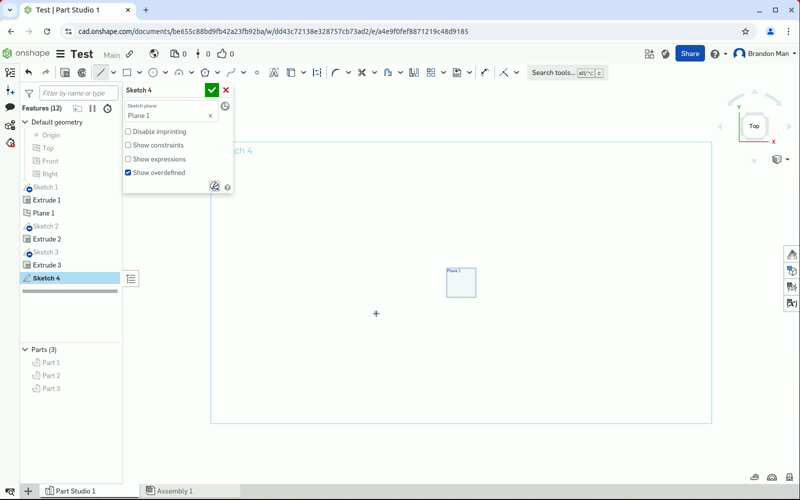
mouse_move(406, 313)
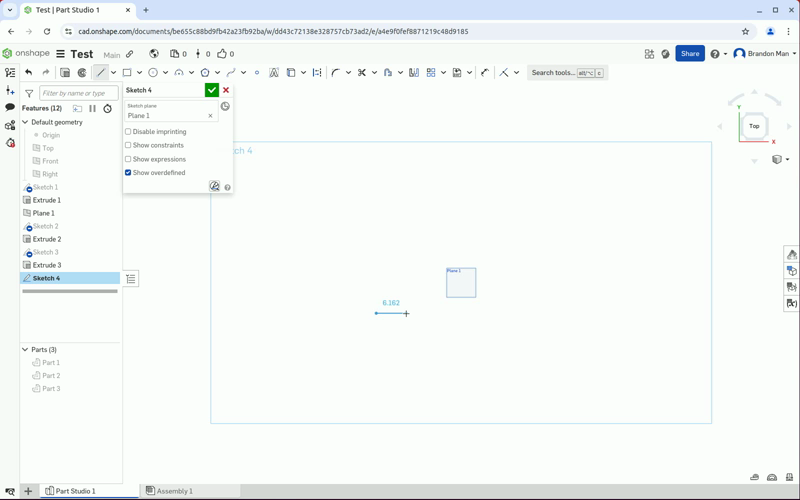
mouse_move(414, 313)
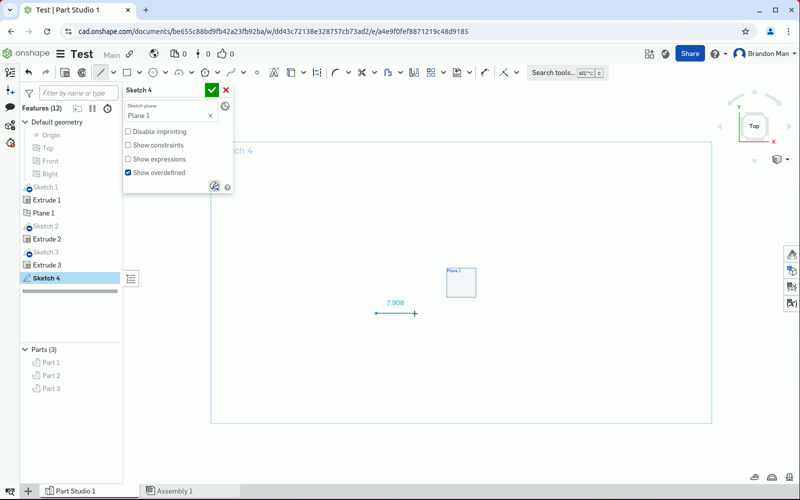
click(414, 313)
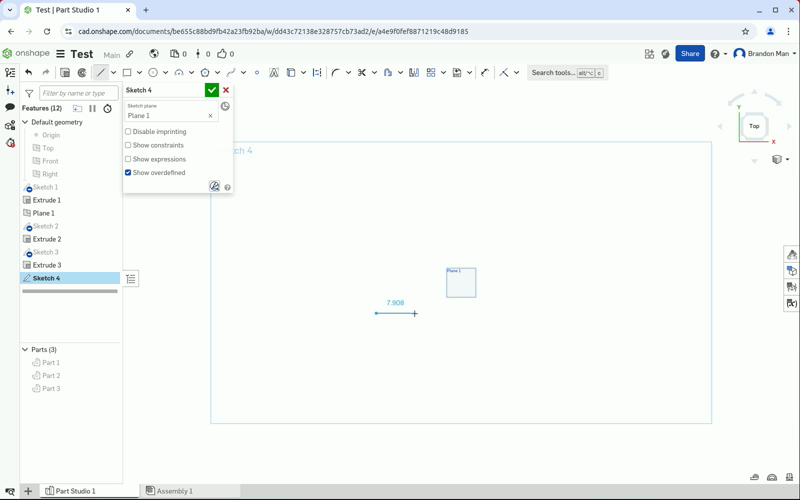
key_up(shift)
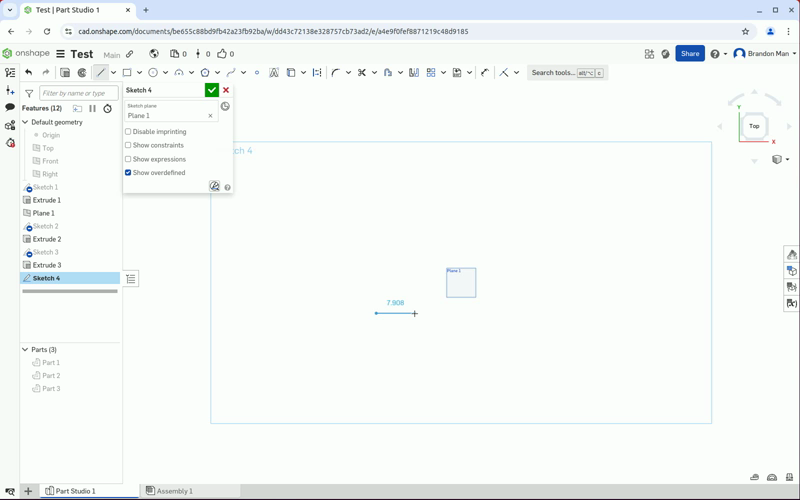
key_down(shift)
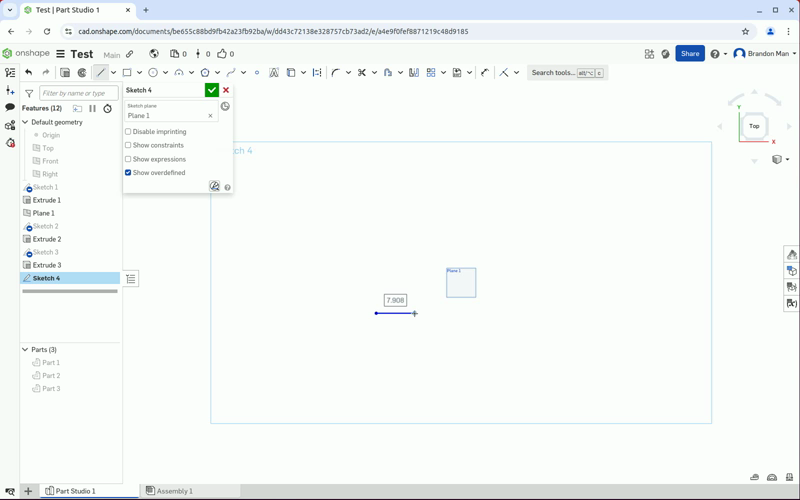
mouse_move(444, 313)
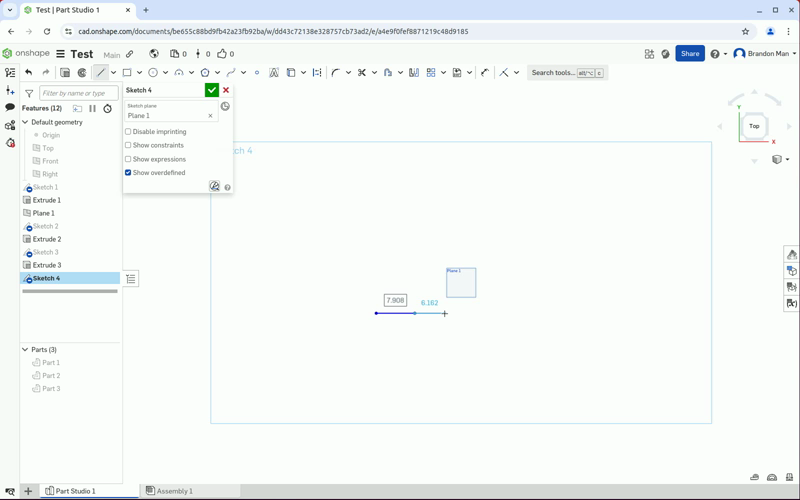
mouse_move(414, 298)
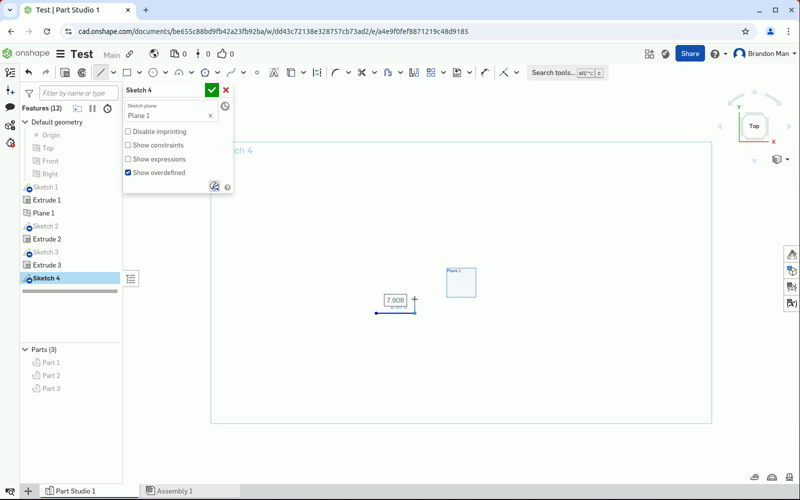
click(414, 298)
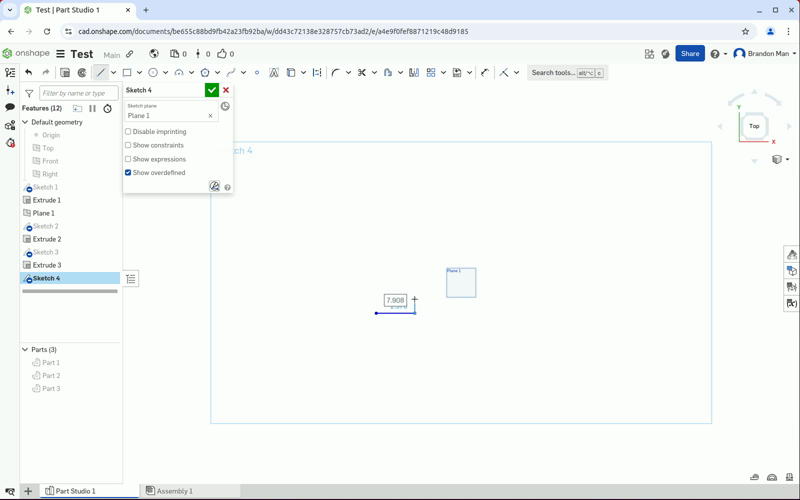
key_up(shift)
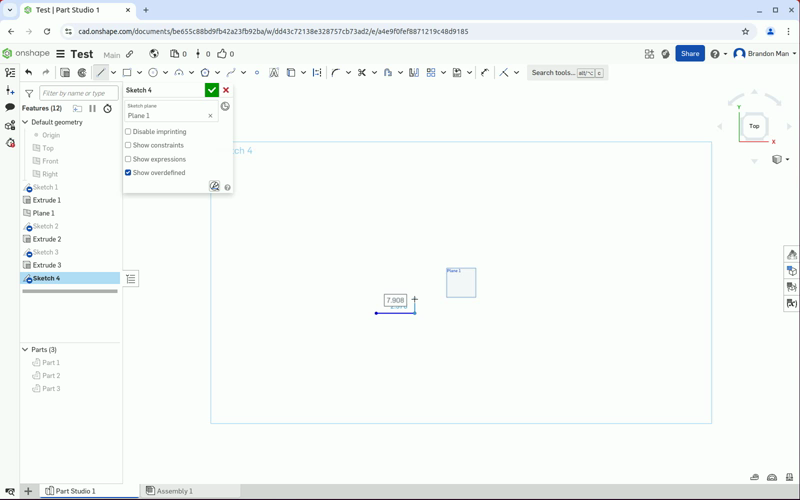
key_down(shift)
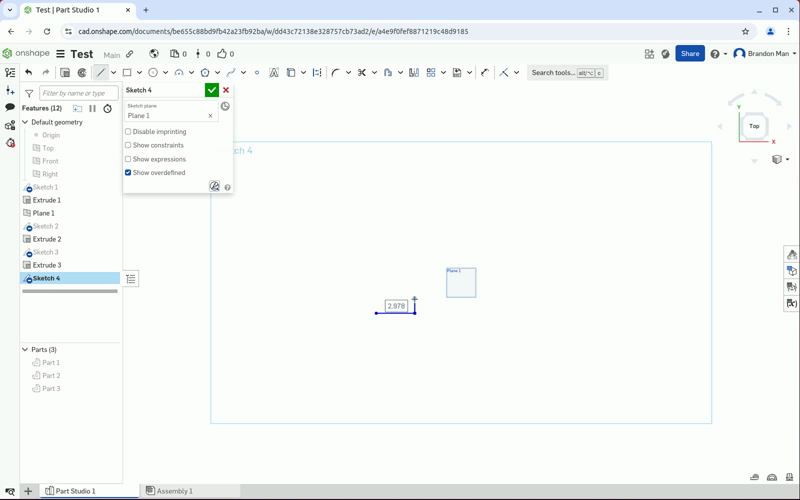
mouse_move(444, 298)
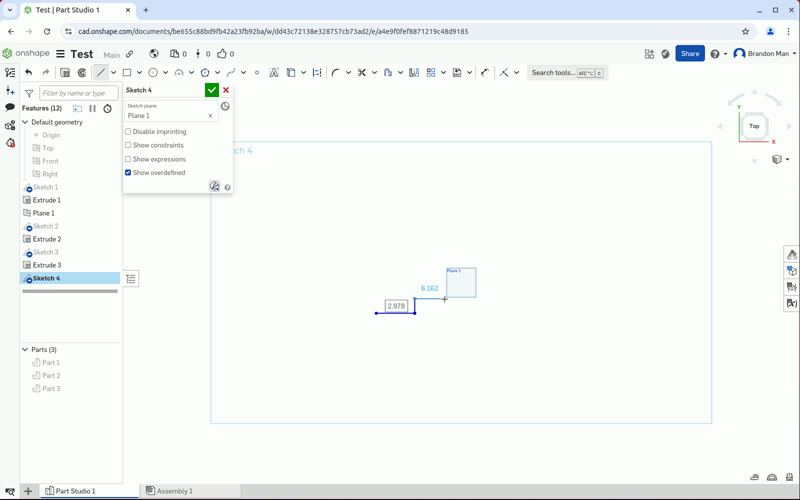
mouse_move(376, 298)
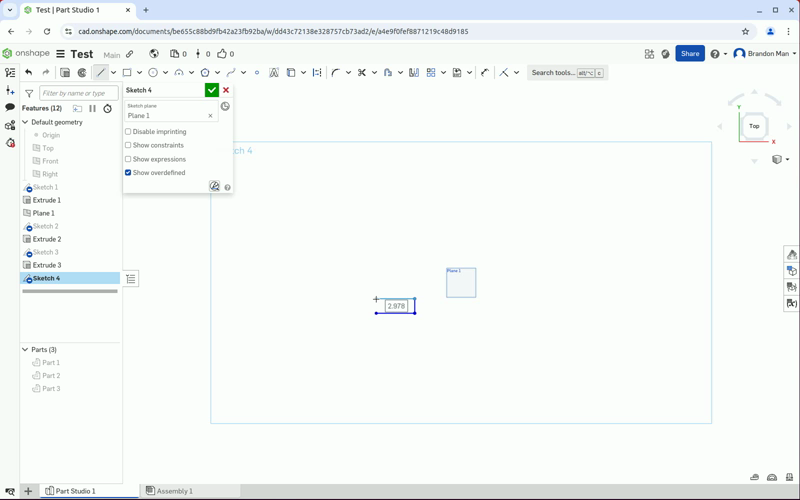
click(376, 298)
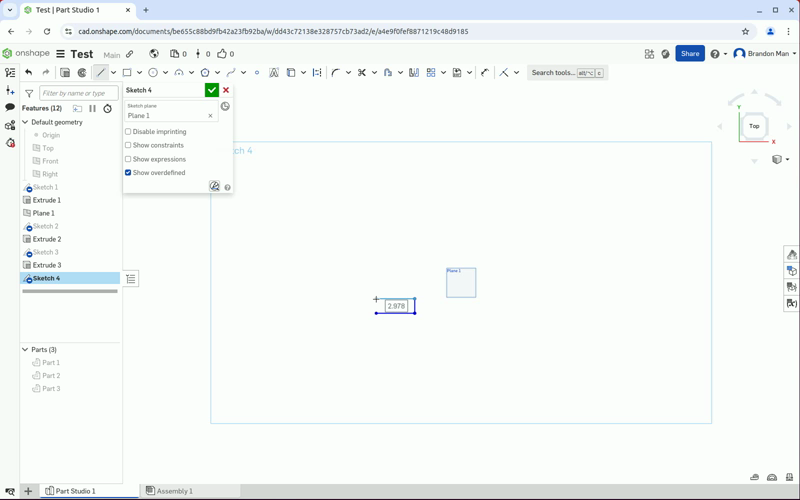
key_up(shift)
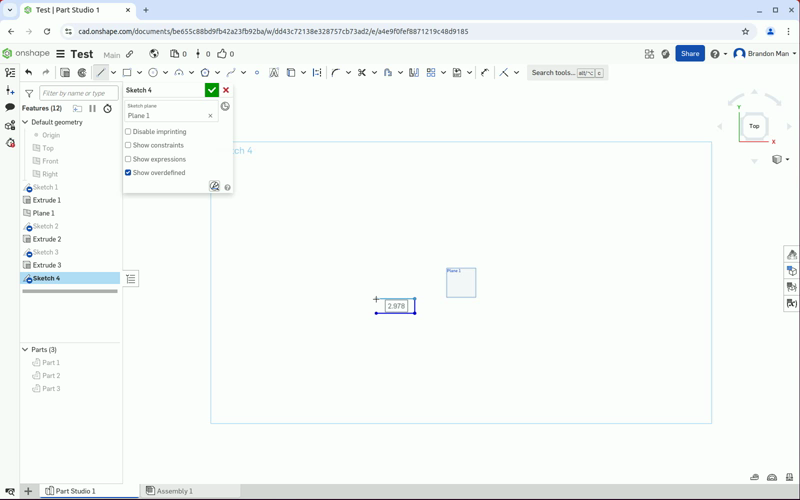
mouse_move(406, 298)
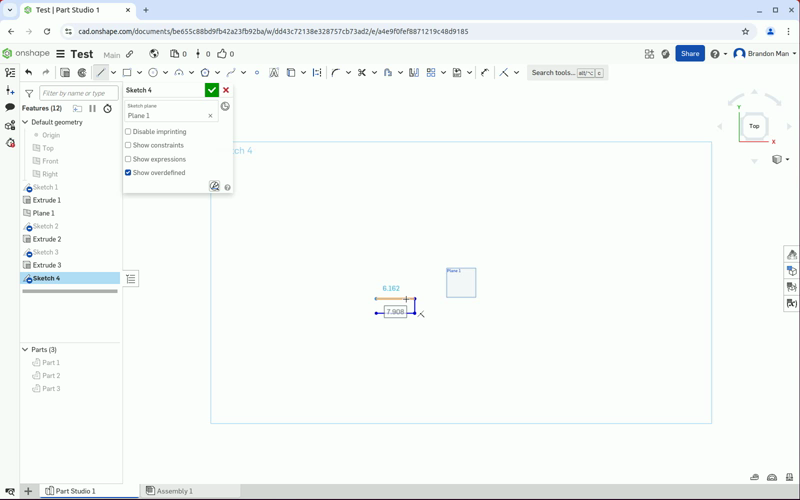
key_down(shift)
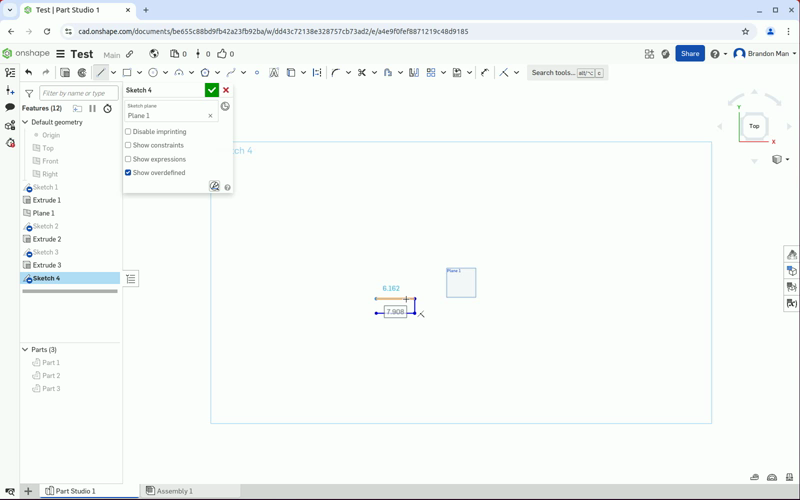
mouse_move(376, 313)
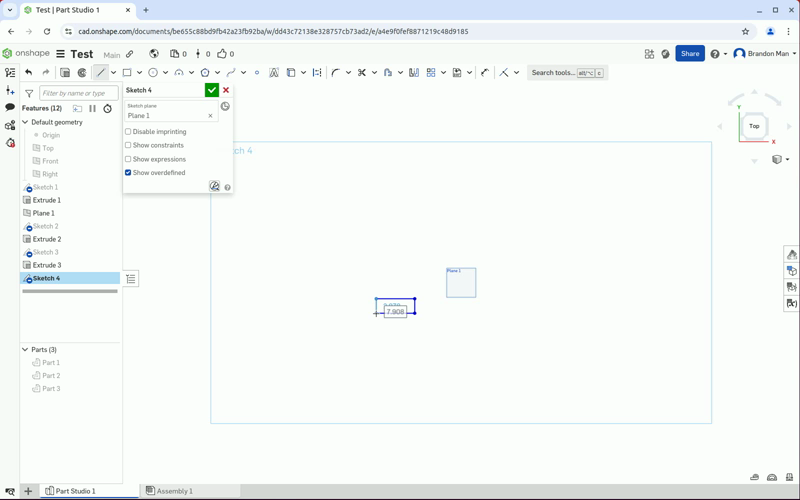
key_up(shift)
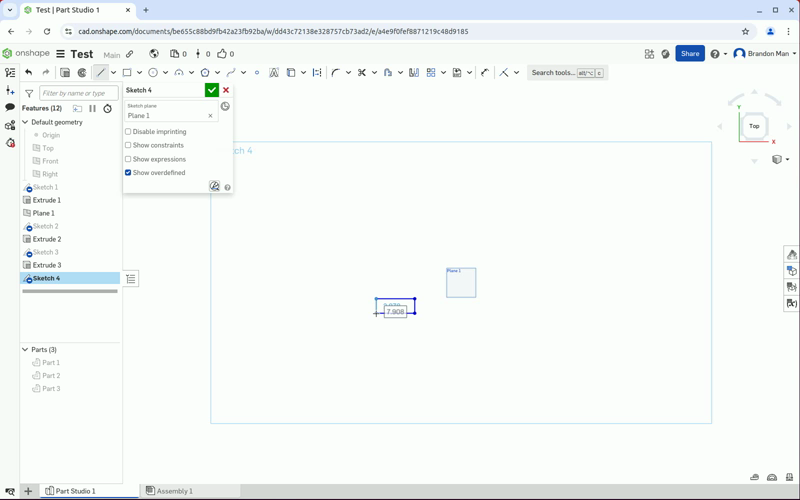
click(376, 313)
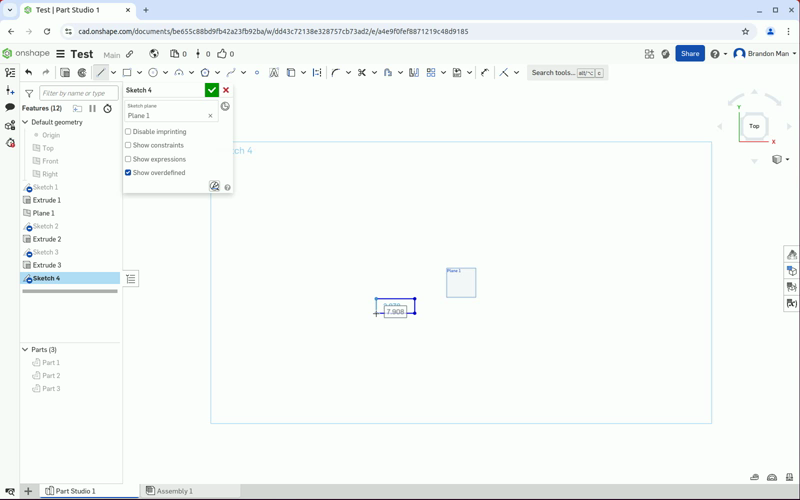
key(esc)
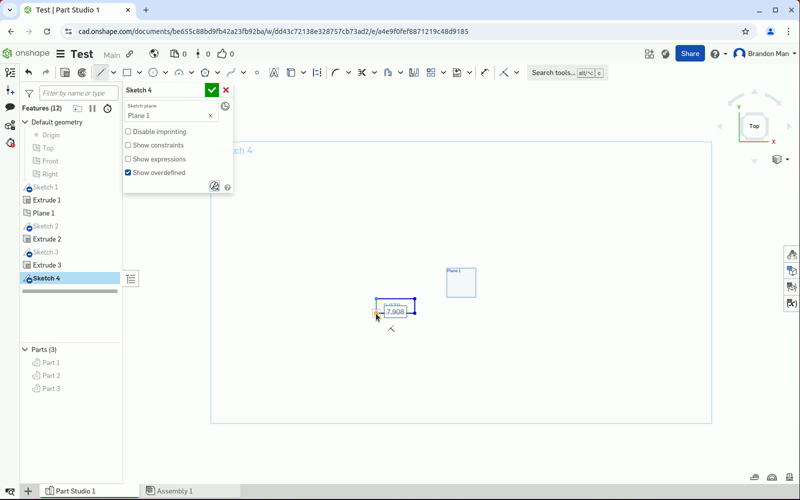
mouse_move(393, 305)
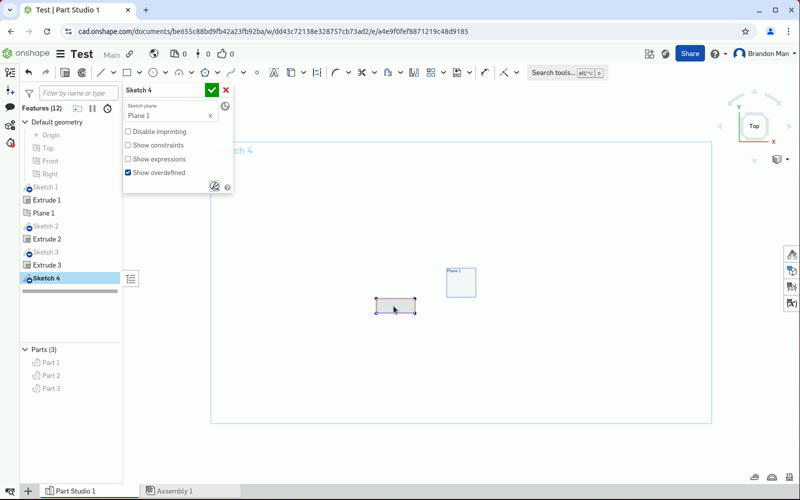
scroll(6)
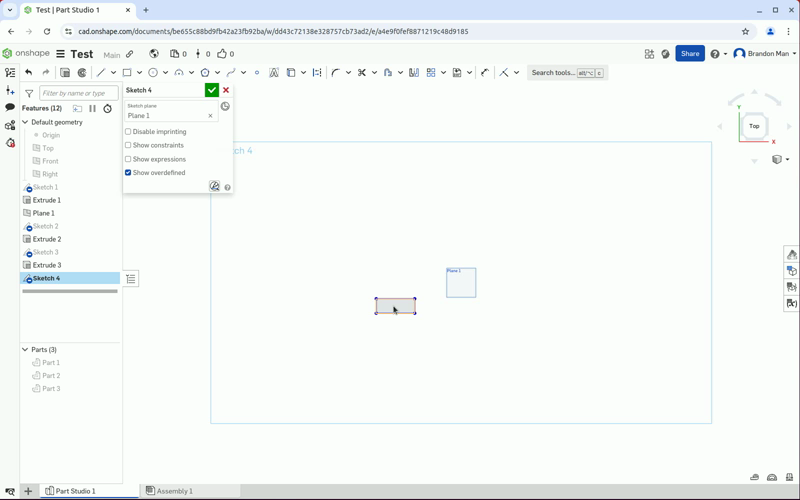
scroll(6)
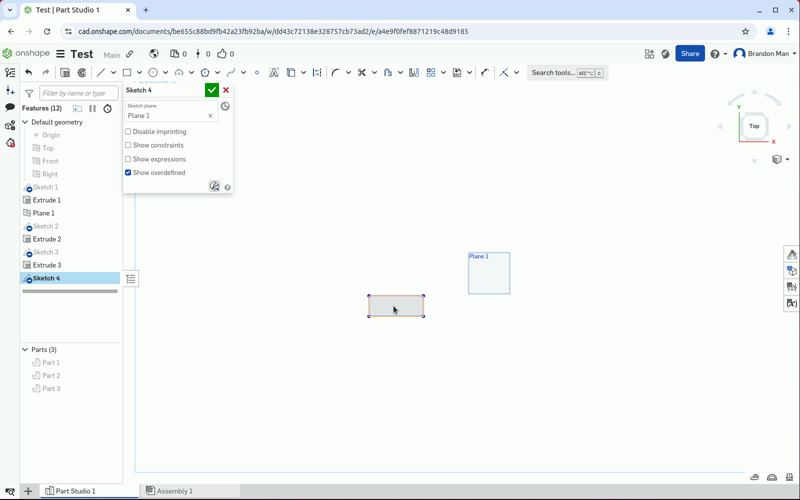
scroll(6)
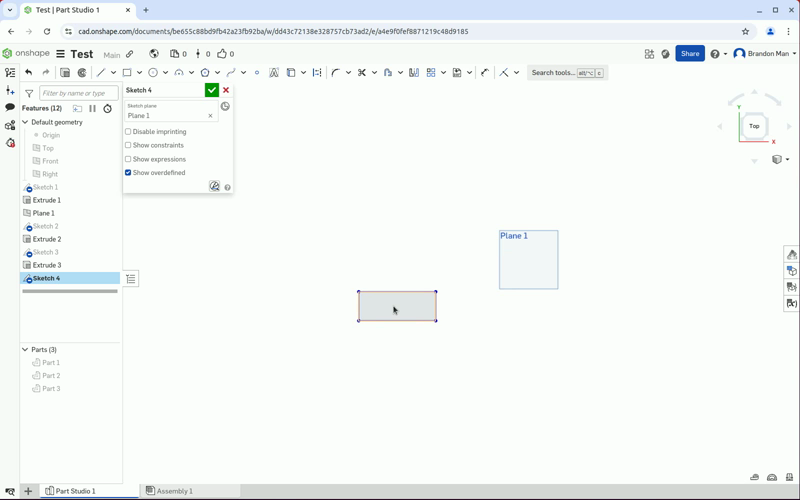
scroll(6)
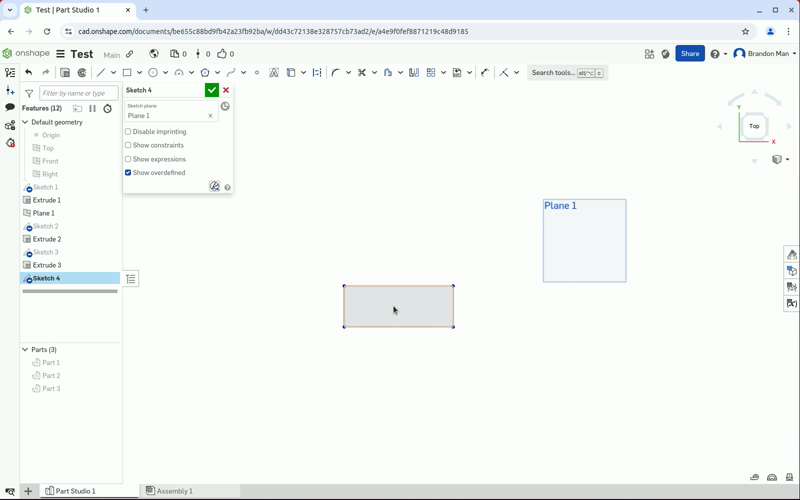
scroll(6)
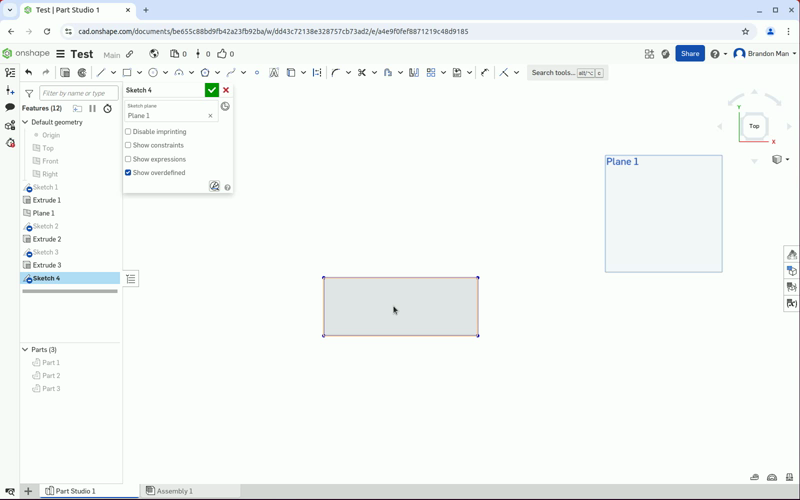
scroll(6)
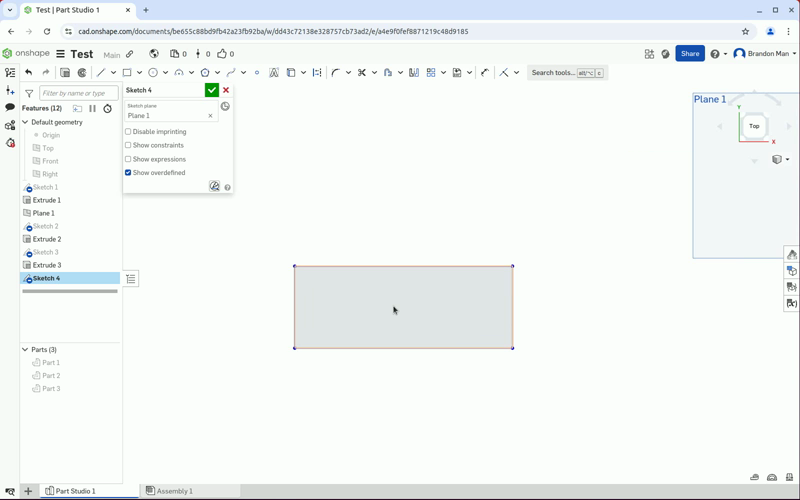
scroll(6)
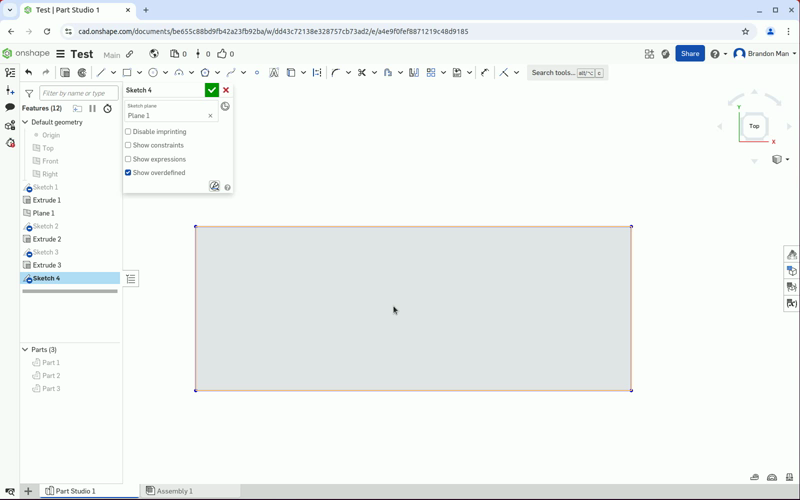
click(393, 305)
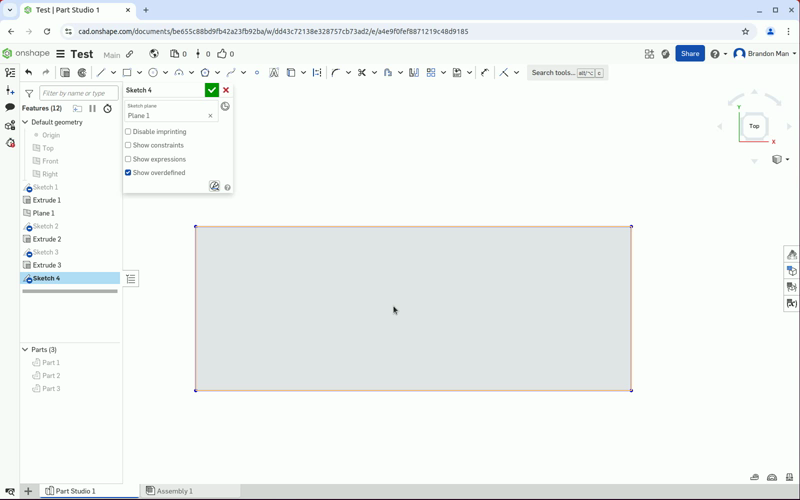
scroll(-6)
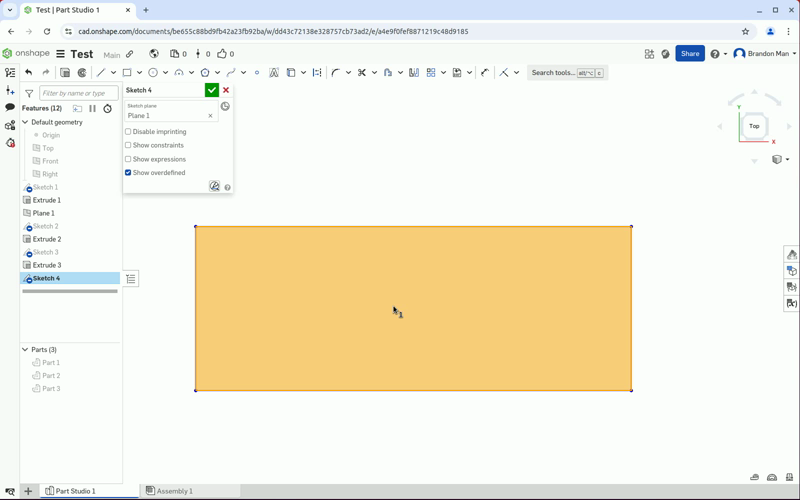
scroll(-6)
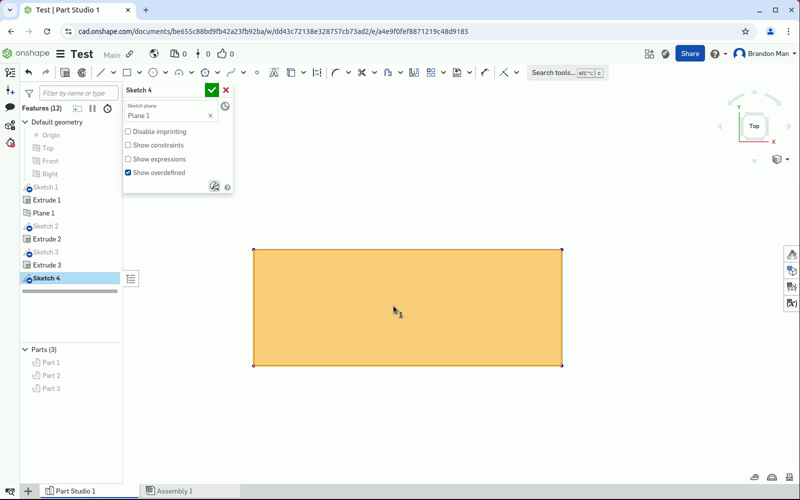
scroll(-6)
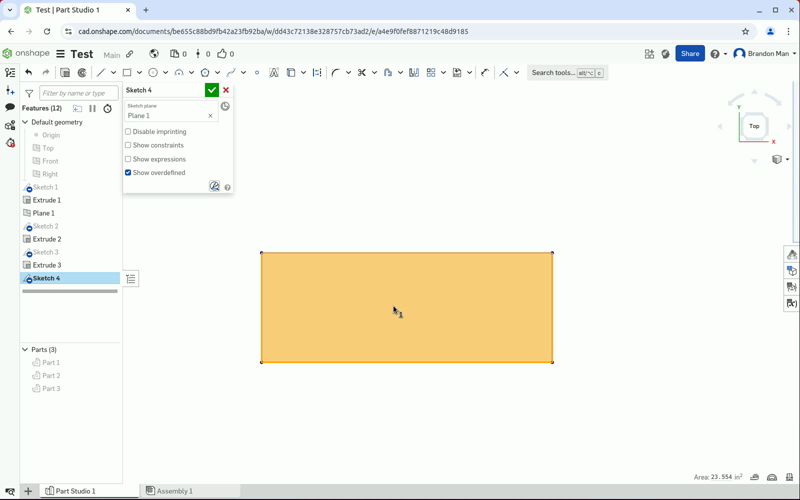
scroll(-6)
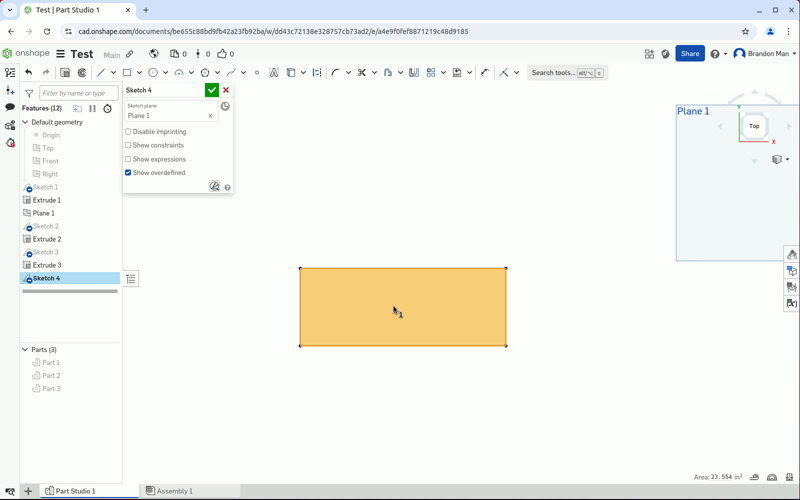
scroll(-6)
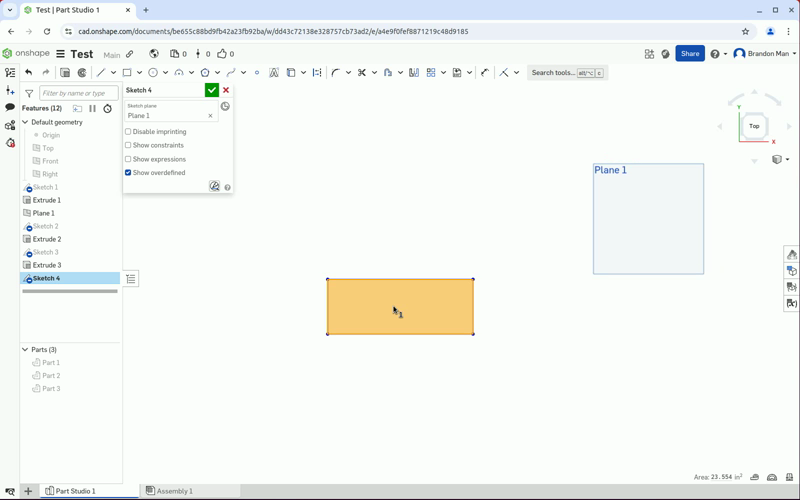
scroll(-6)
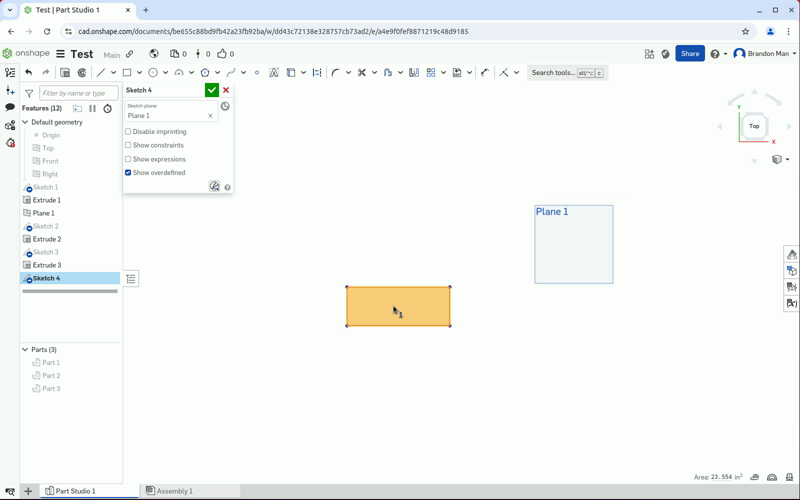
scroll(-6)
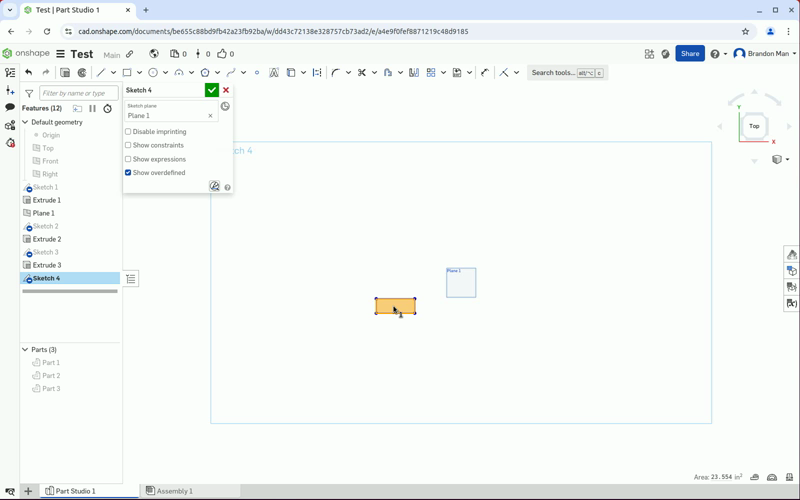
mouse_move(73, 352)
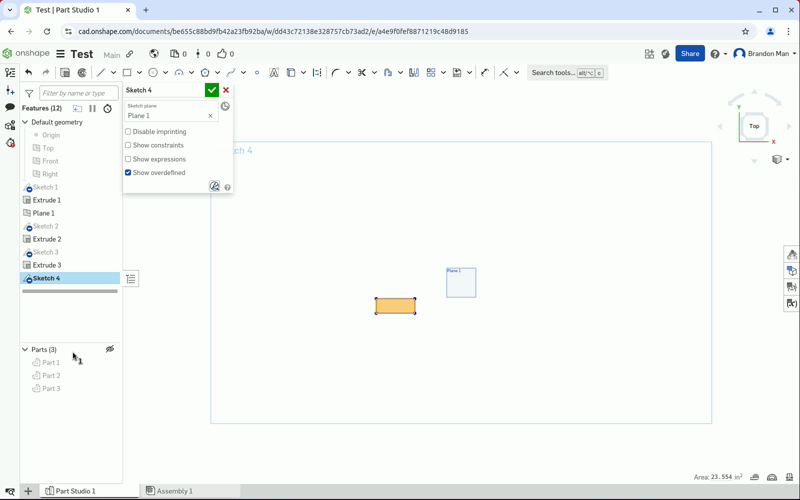
key(shift+y)
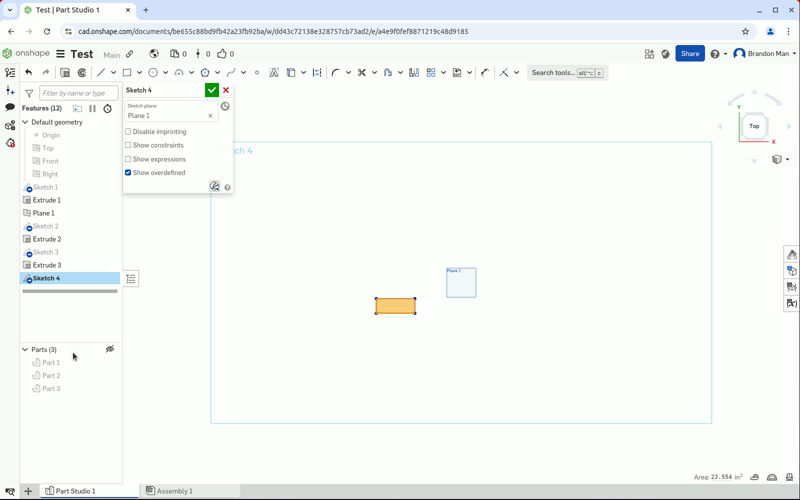
key(shift+e)
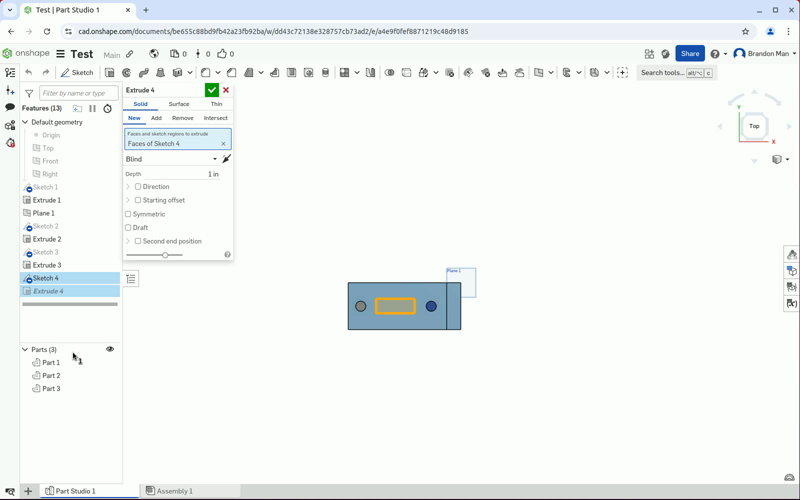
mouse_move(143, 106)
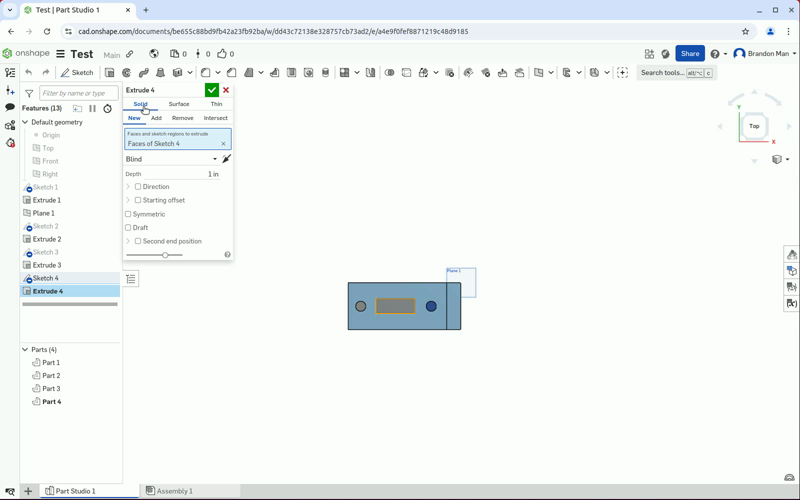
click(143, 106)
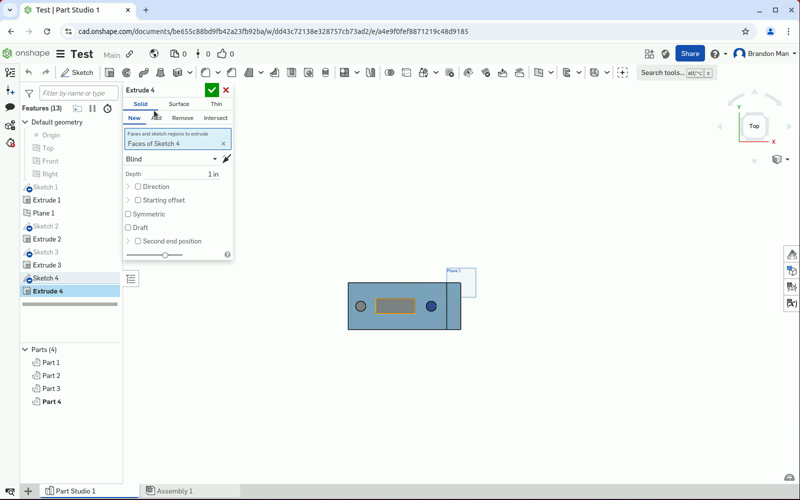
mouse_move(186, 120)
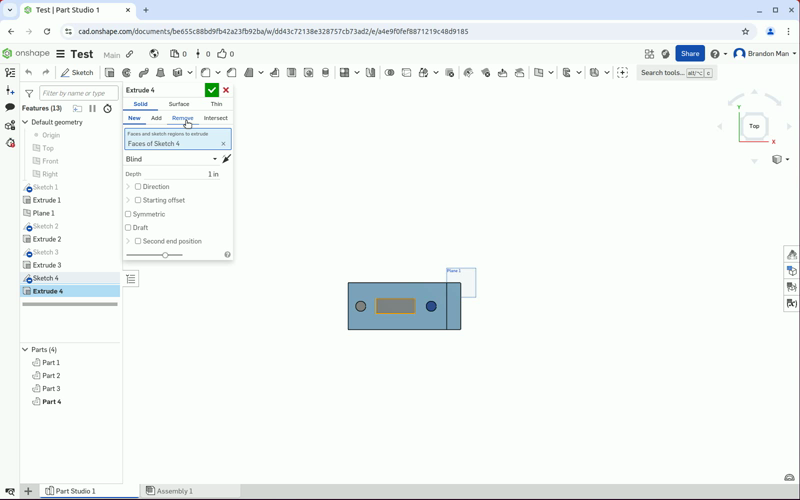
click(186, 120)
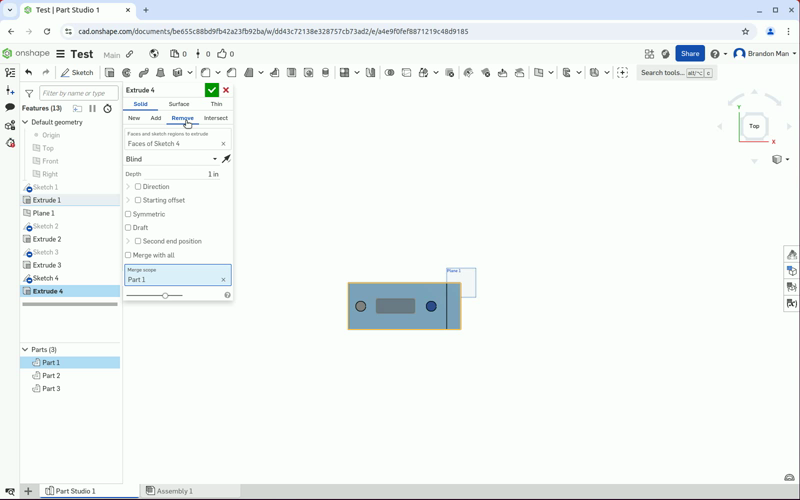
key(tab, 4)
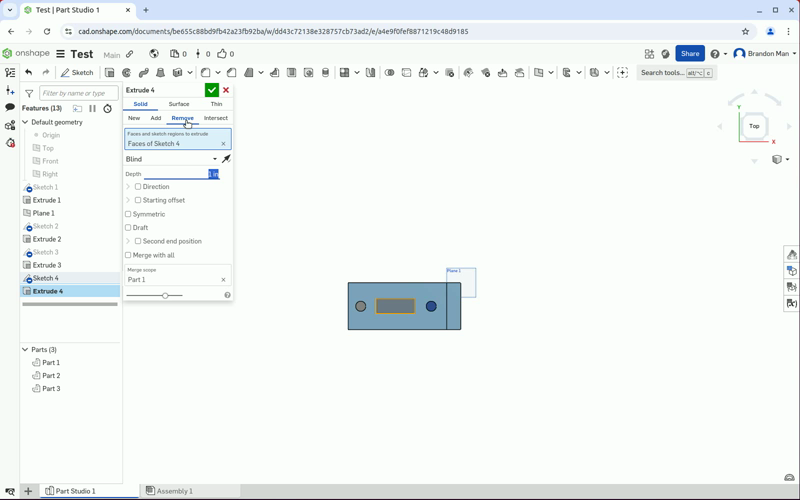
text(24.071)
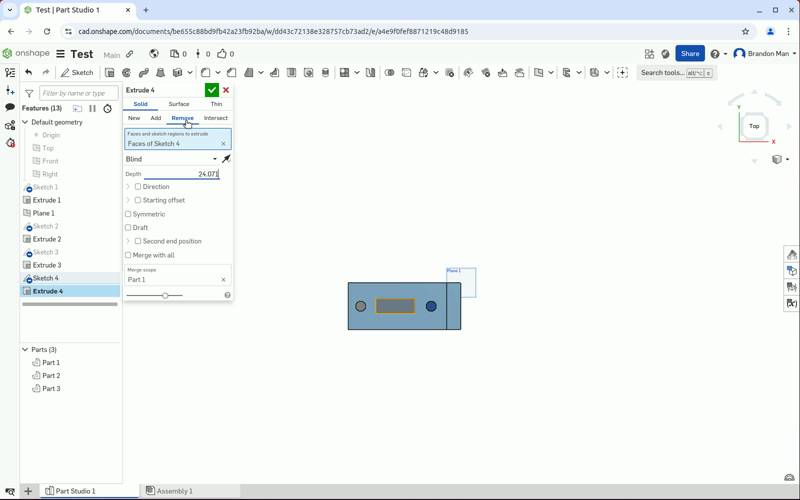
key(tab, 6)
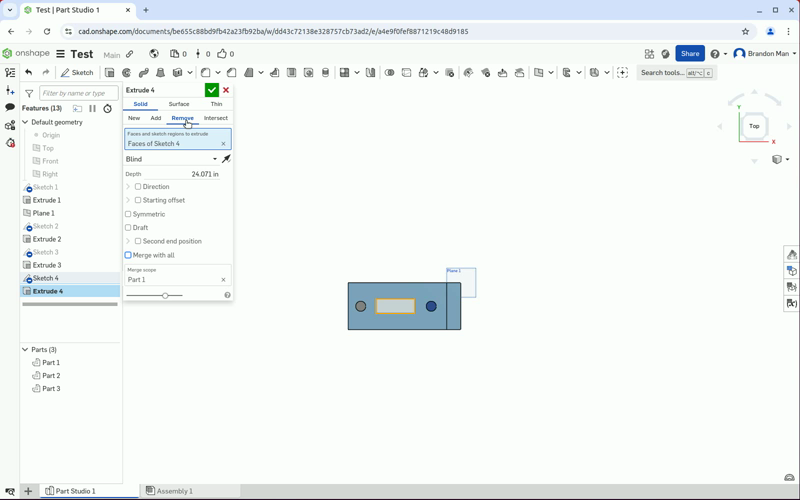
key(space)
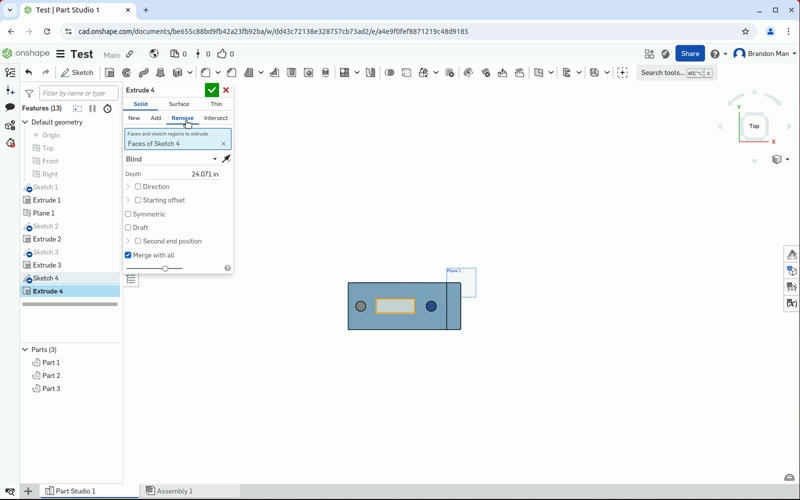
key(enter)
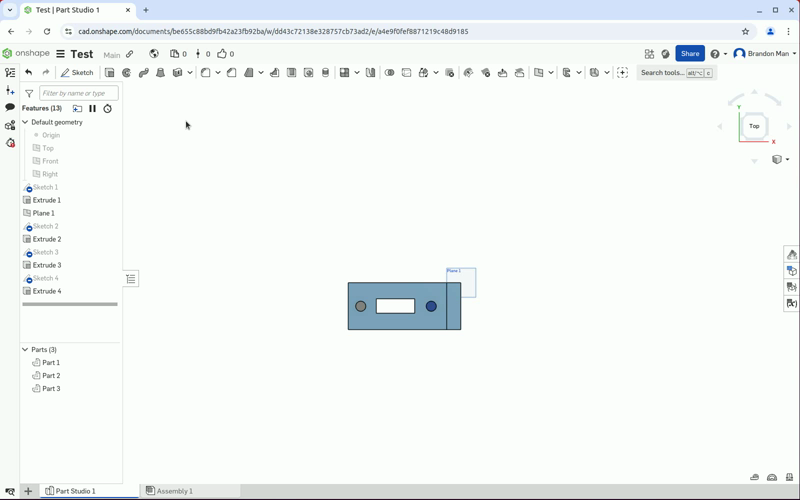
key(shift+h)
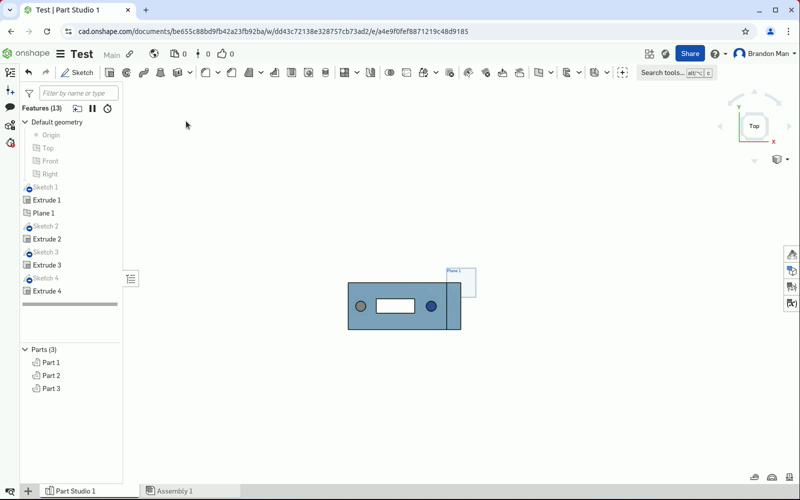
key(shift+h)
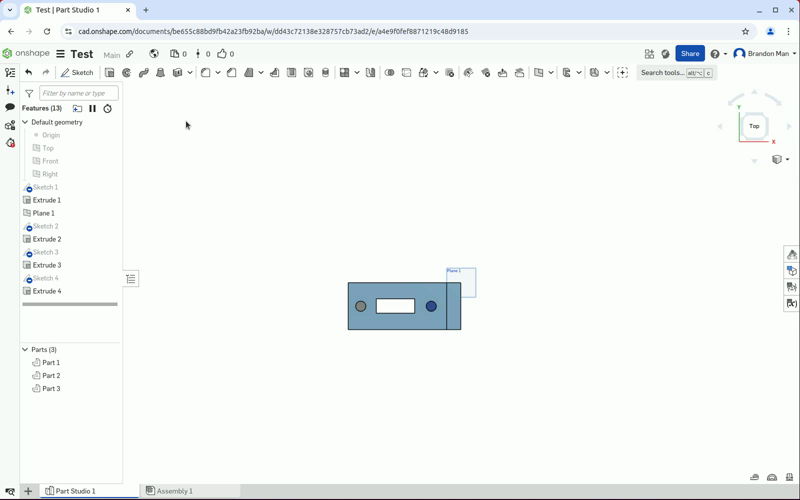
mouse_move(73, 189)
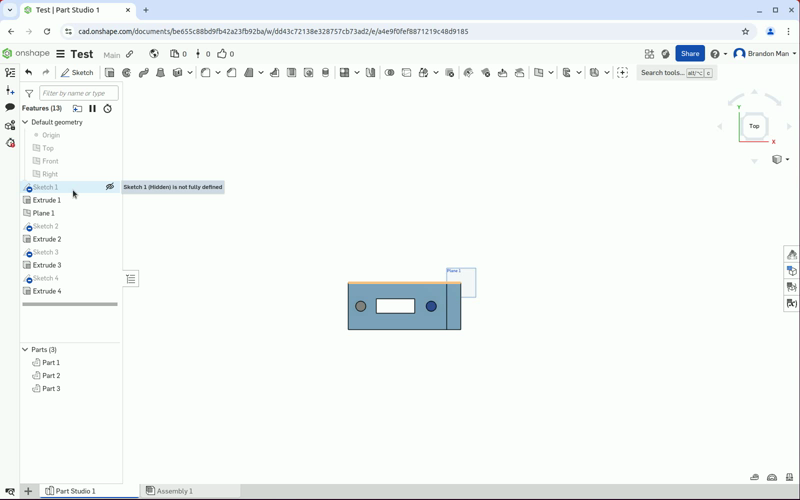
click(73, 189)
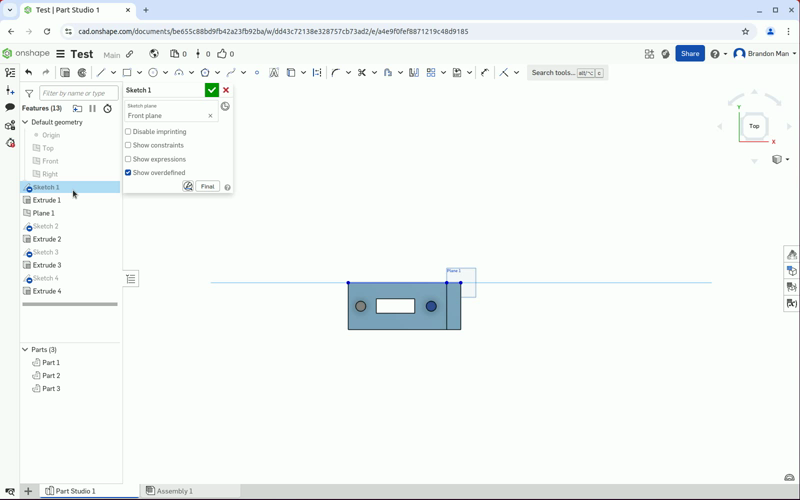
mouse_move(229, 92)
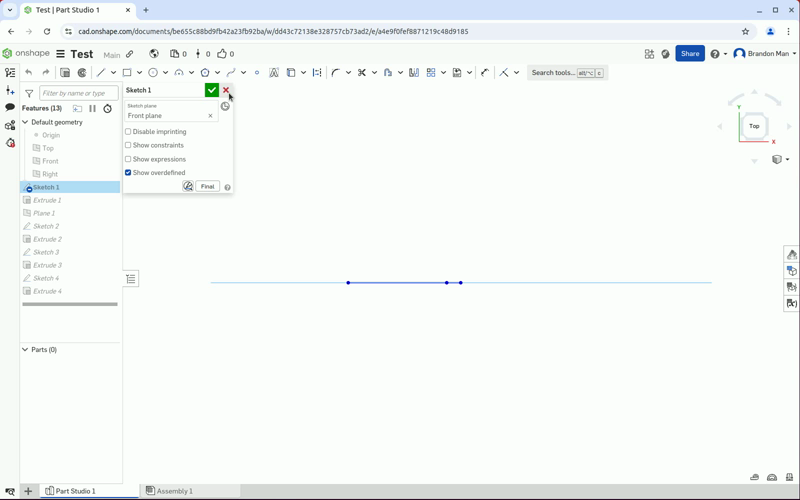
click(229, 92)
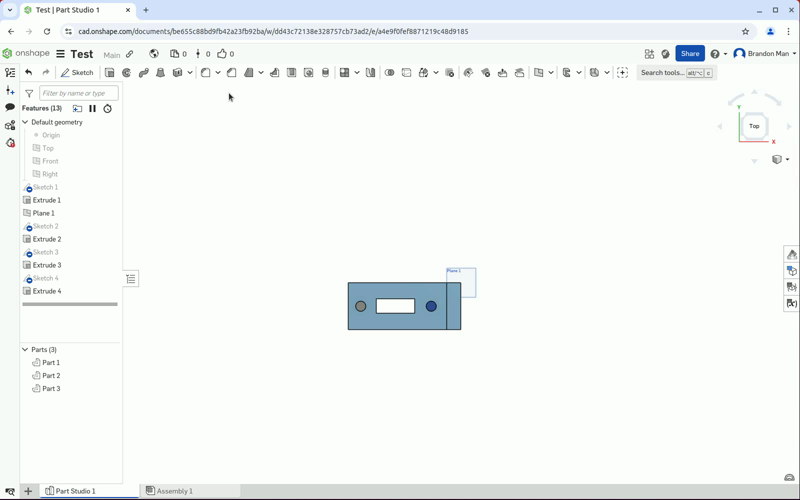
mouse_move(73, 352)
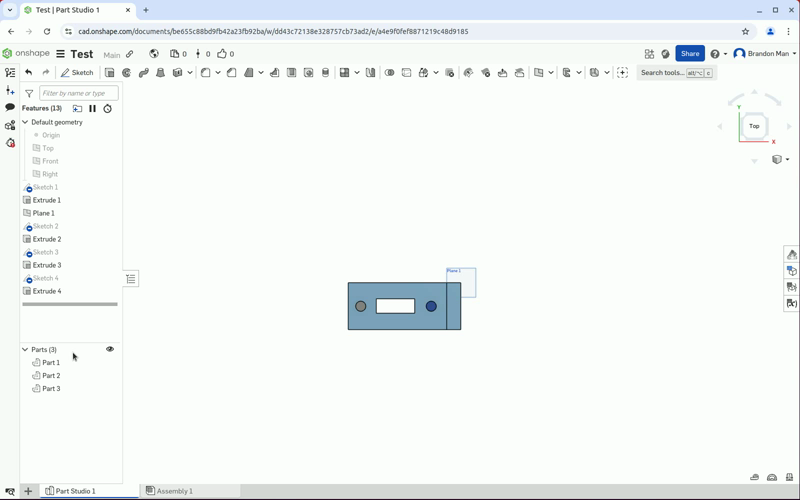
key(y)
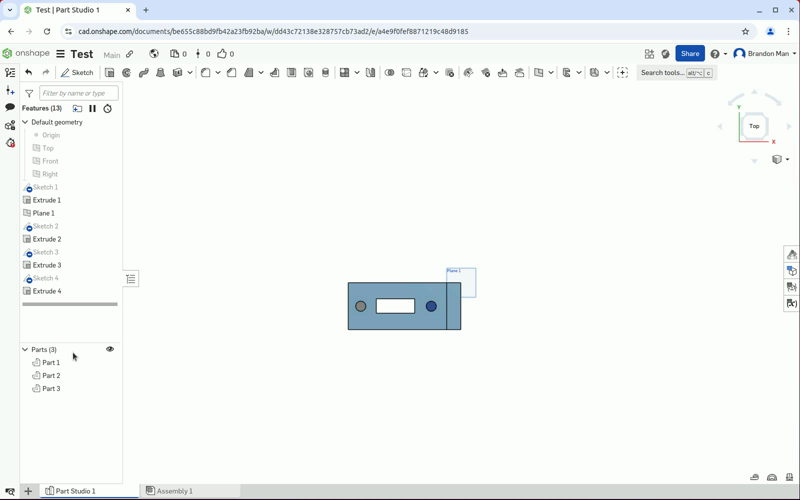
key(shift+p)
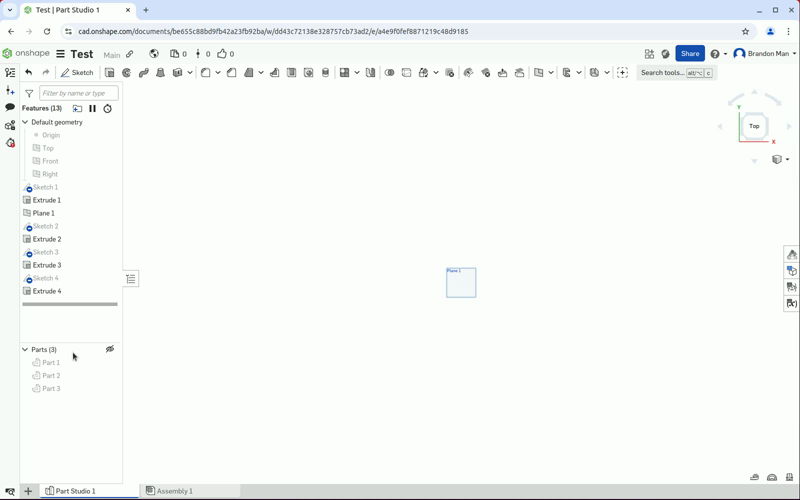
key(space)
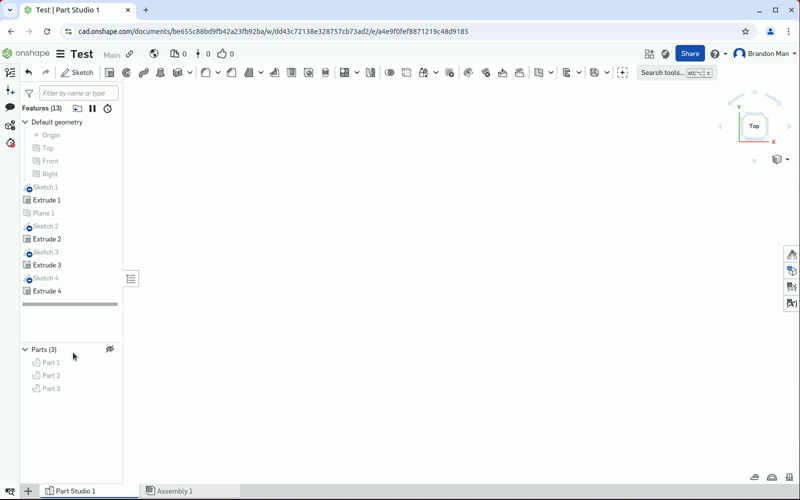
key_down(shift)
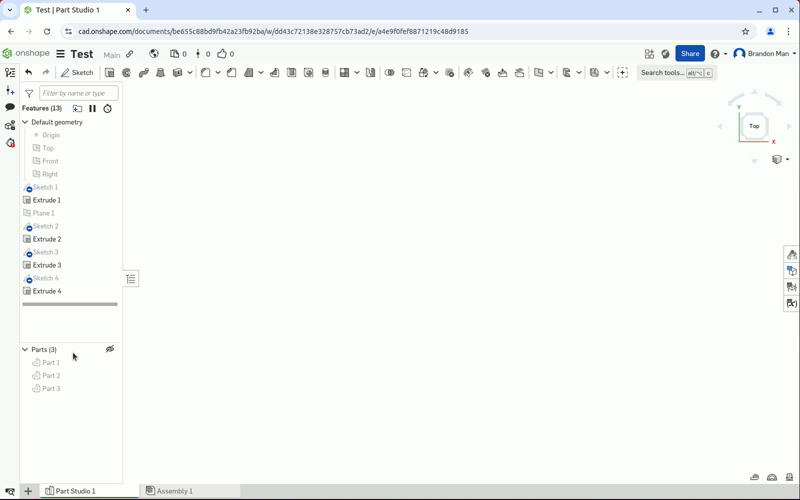
key(up)
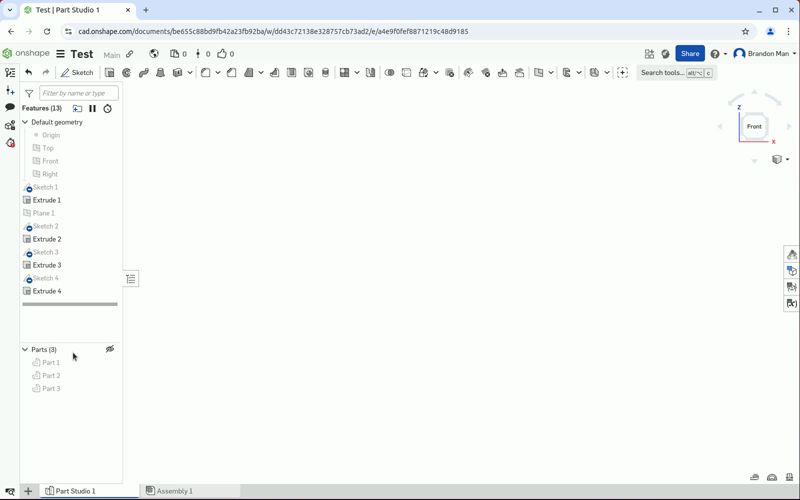
key_up(shift)
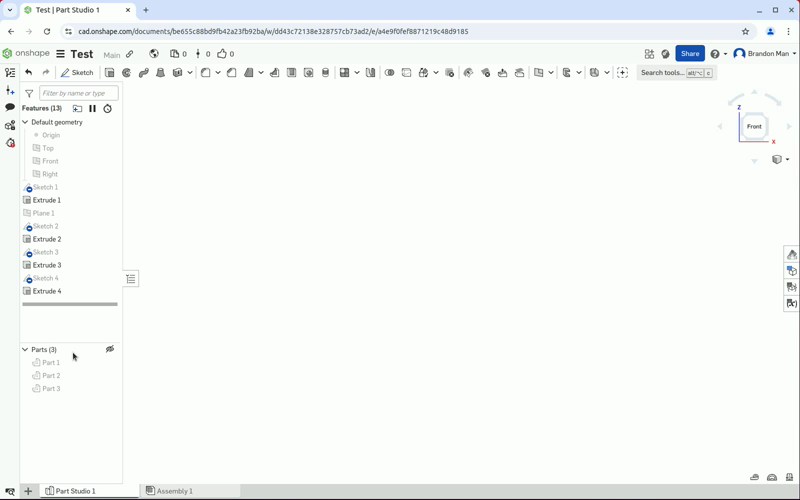
key(space)
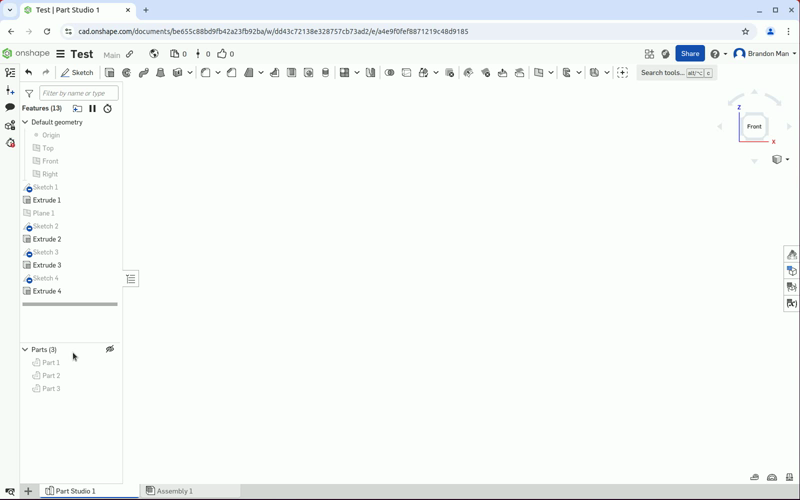
key_down(shift)
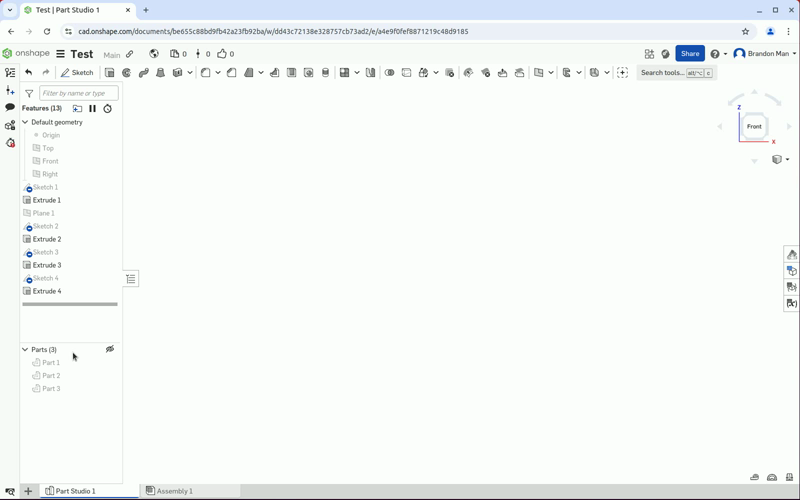
key(left)
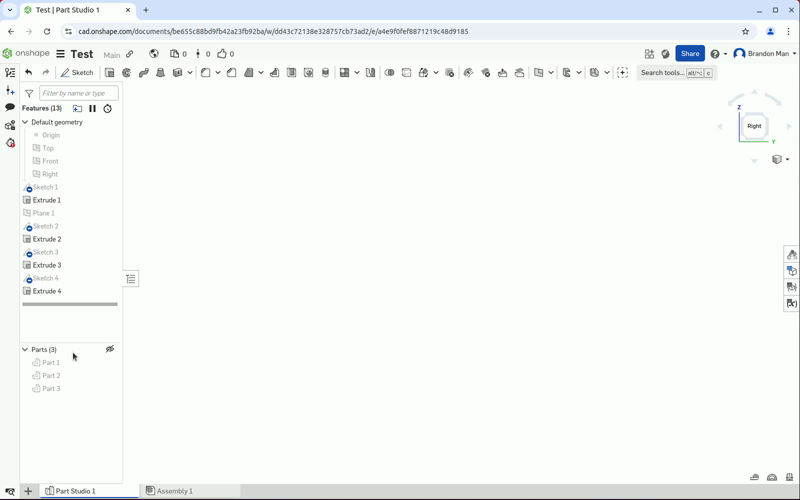
key_up(shift)
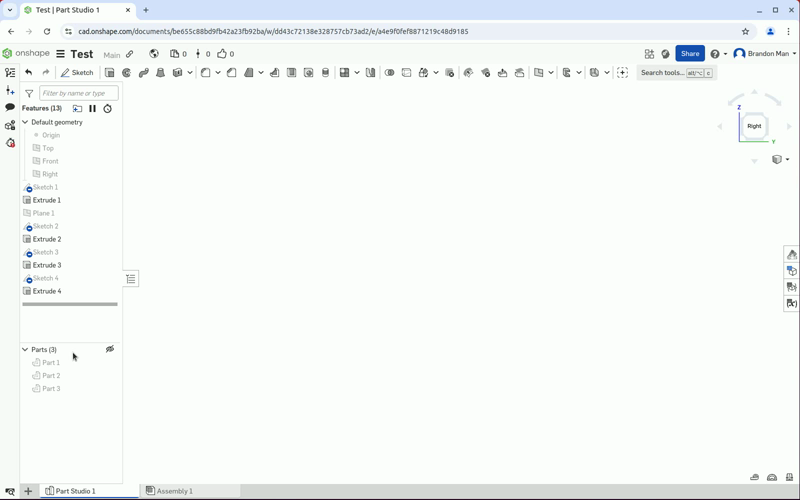
mouse_move(73, 352)
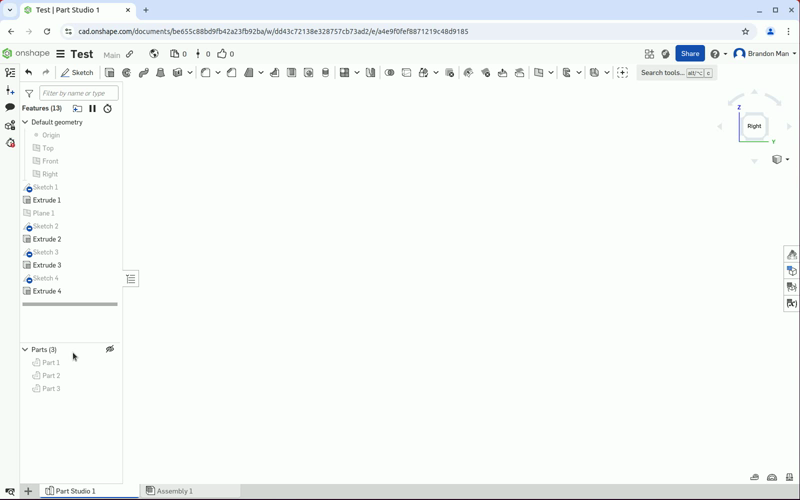
key(shift+y)
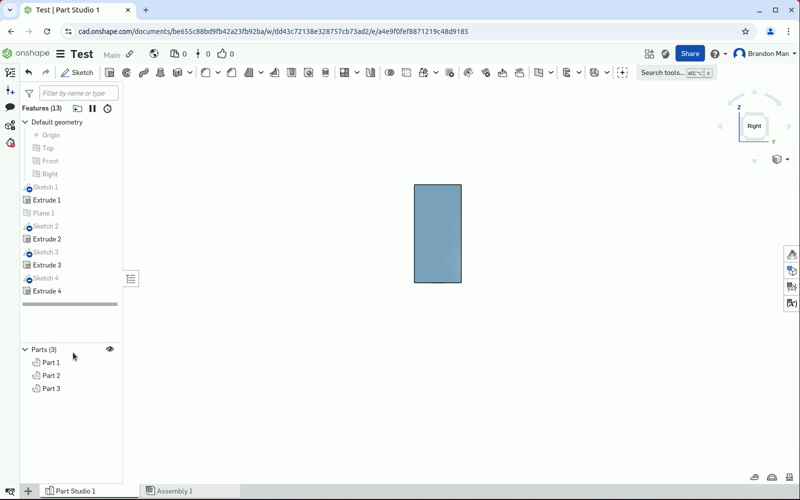
mouse_move(541, 75)
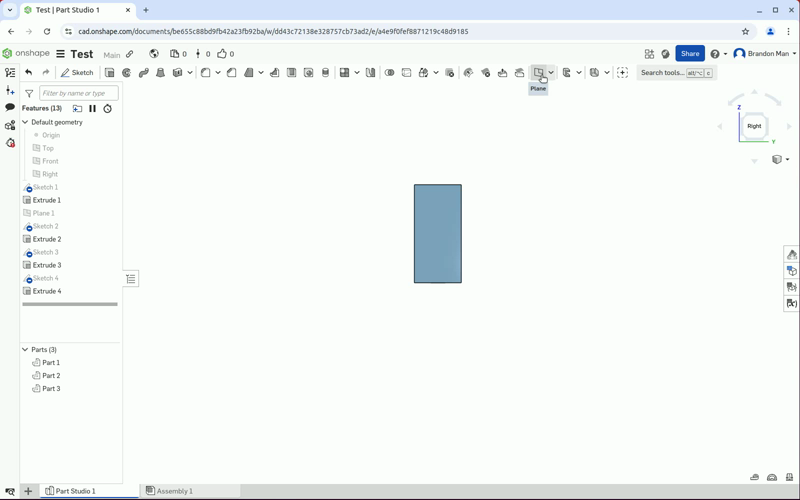
click(541, 75)
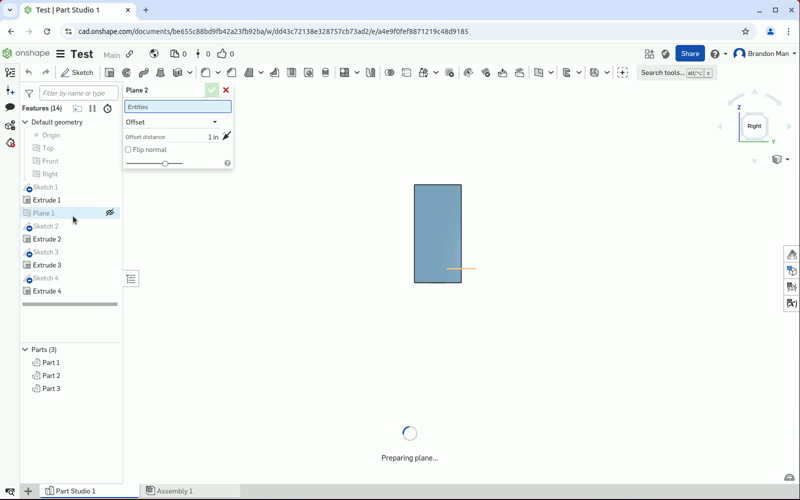
scroll(3)
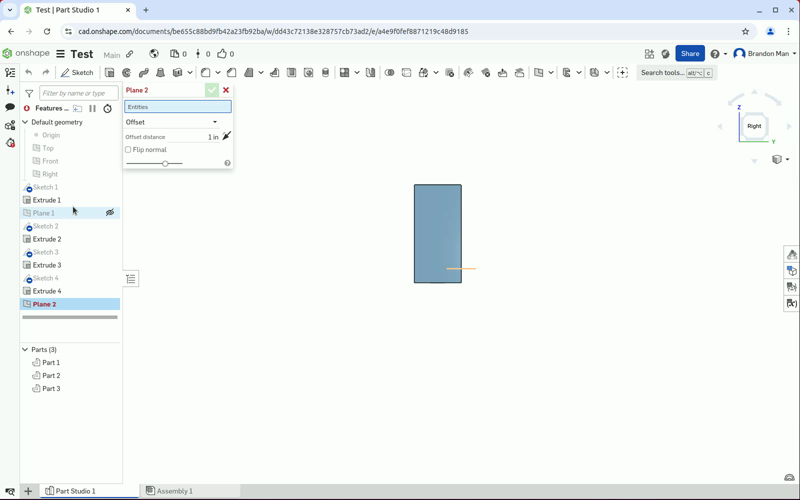
mouse_move(73, 176)
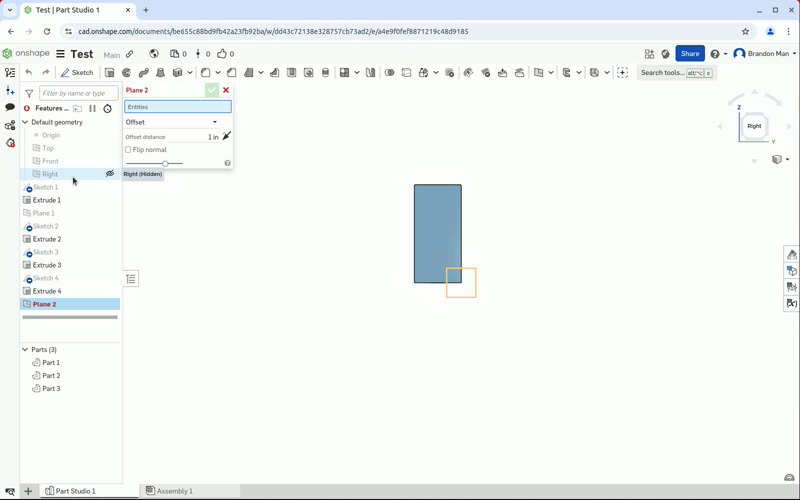
click(73, 176)
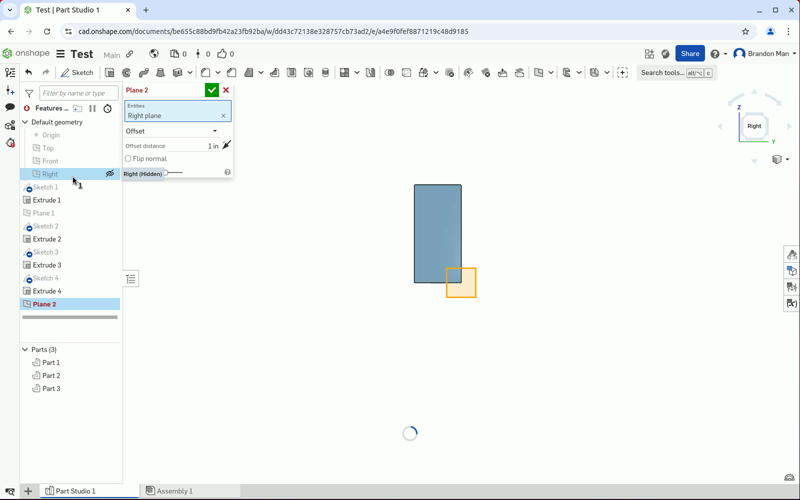
key(tab, 2)
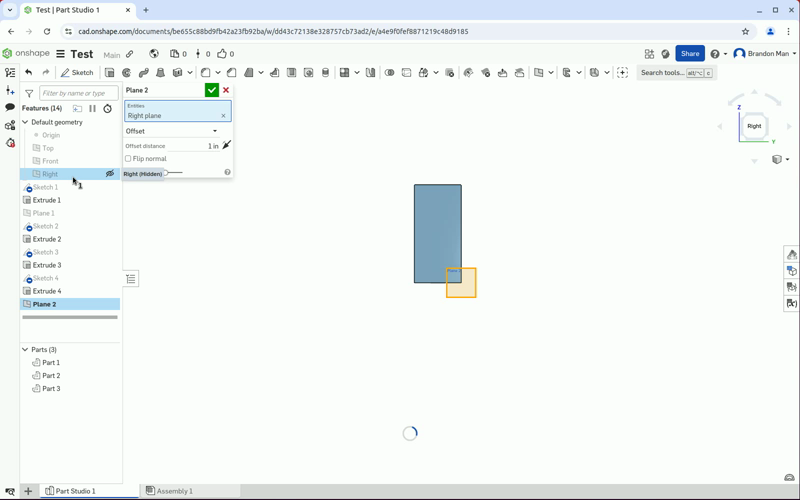
text(2.896)
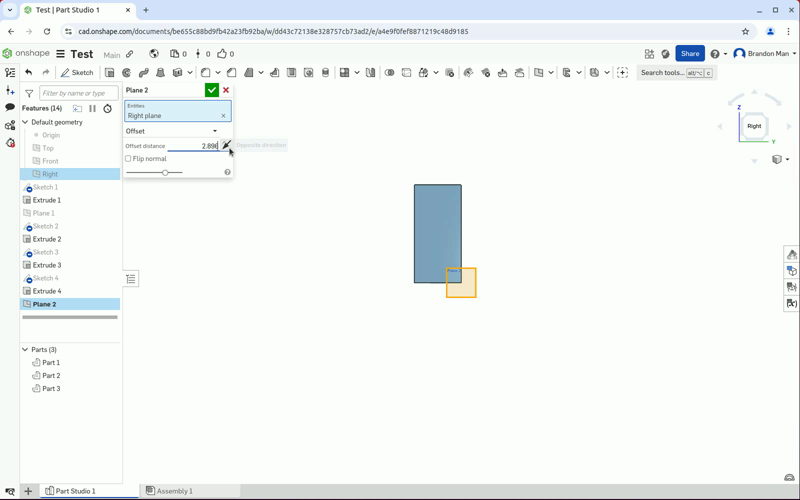
mouse_move(229, 147)
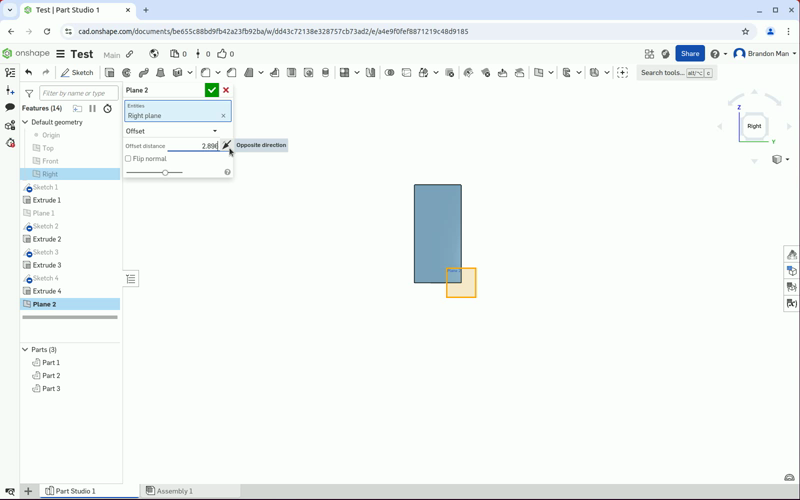
click(229, 147)
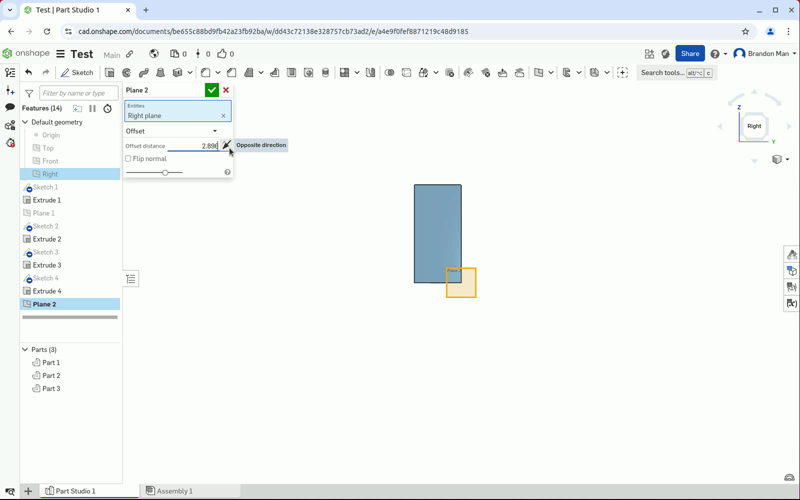
key(enter, 2)
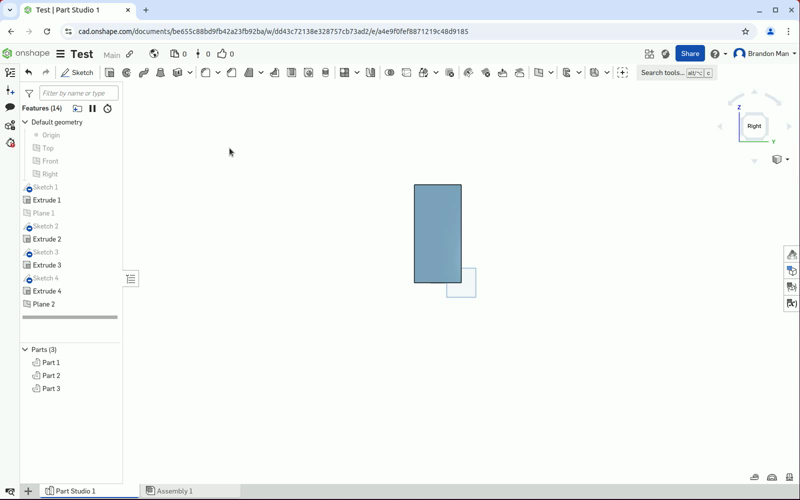
key(shift+s)
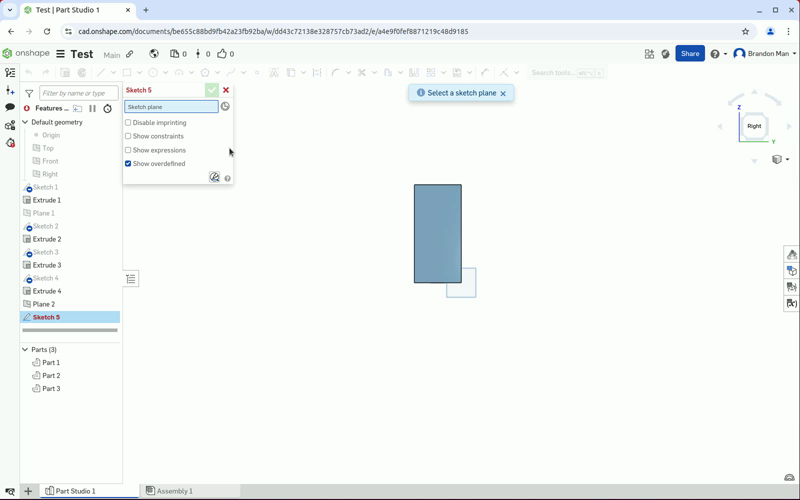
mouse_move(73, 306)
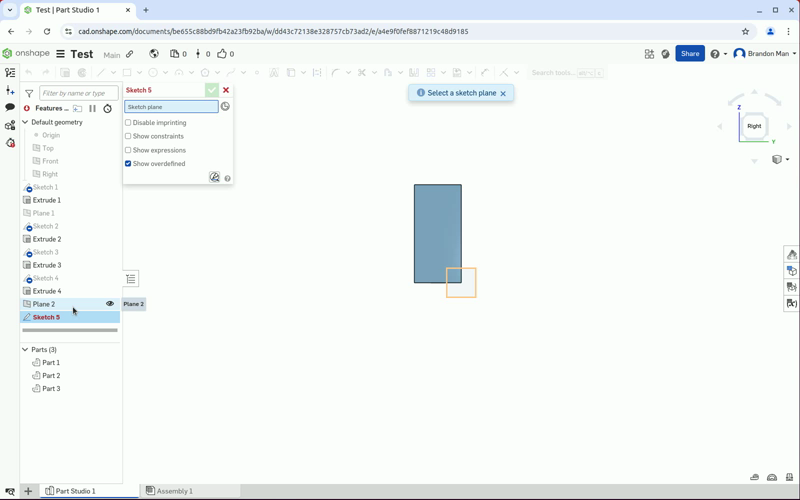
click(73, 306)
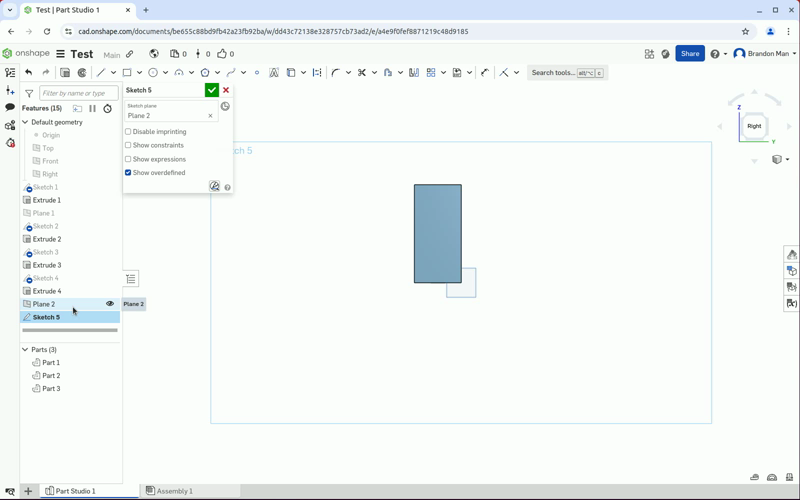
mouse_move(73, 352)
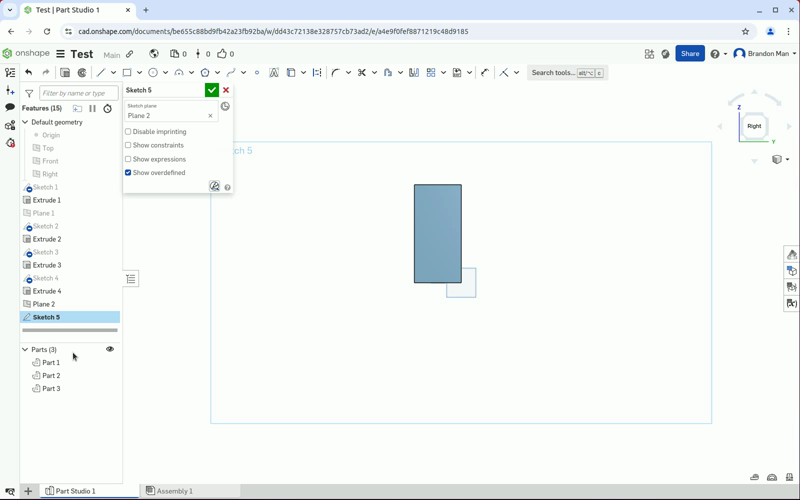
key(y)
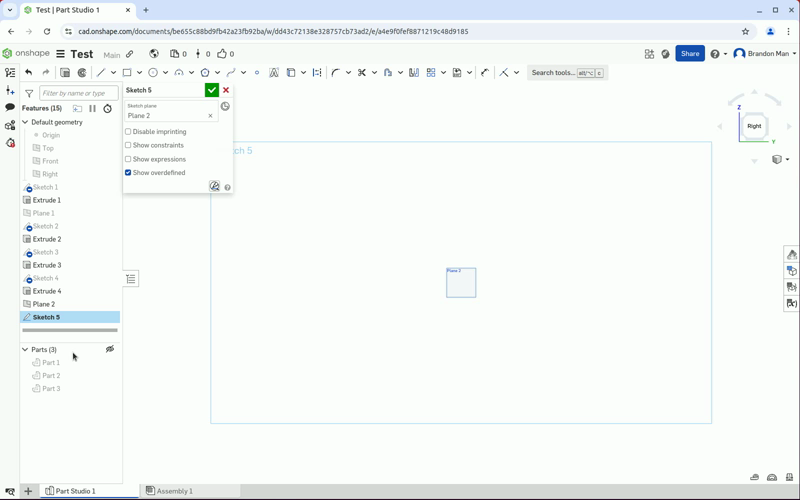
key(c)
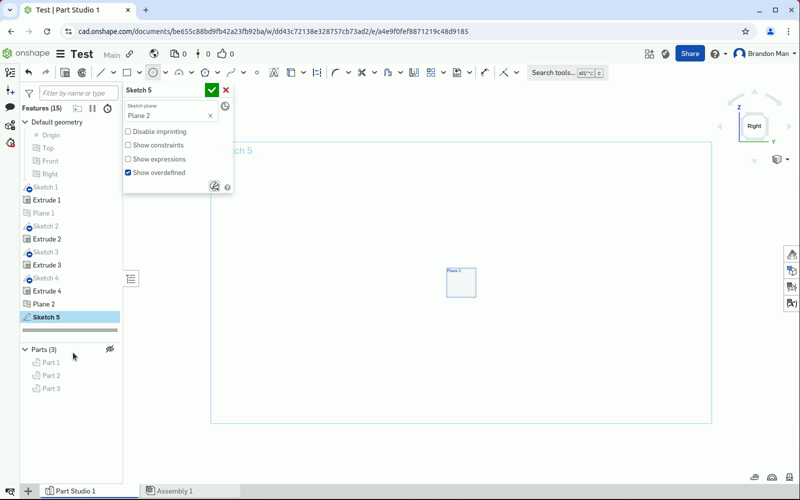
key_down(shift)
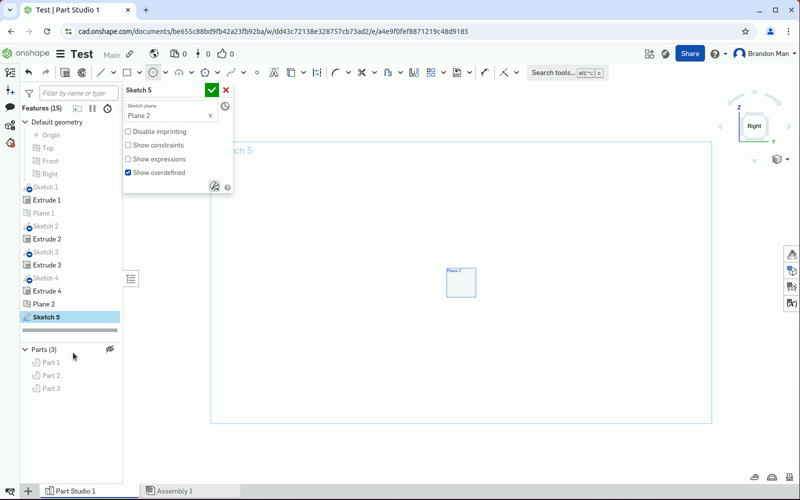
mouse_move(437, 198)
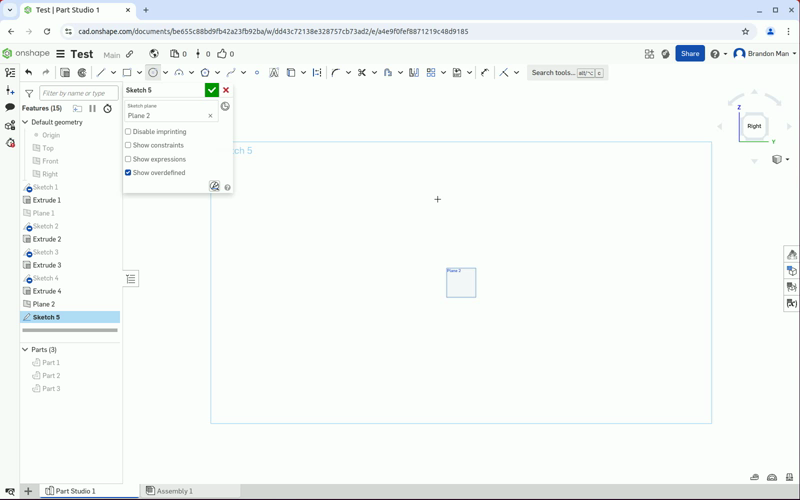
click(437, 198)
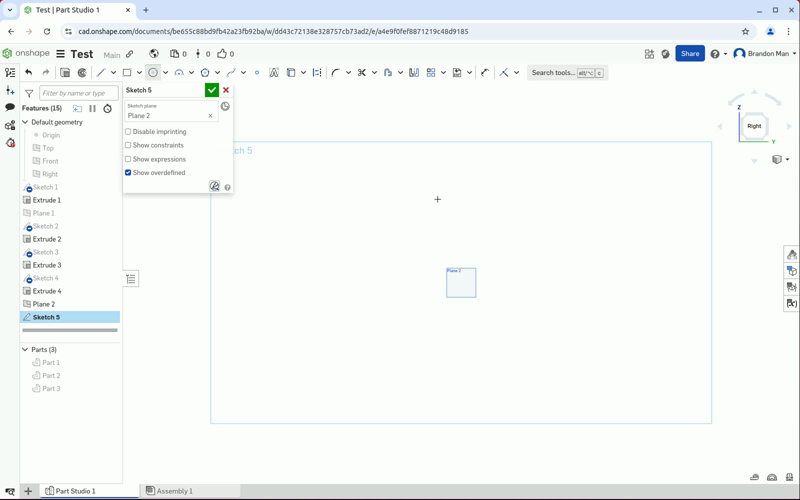
key_up(shift)
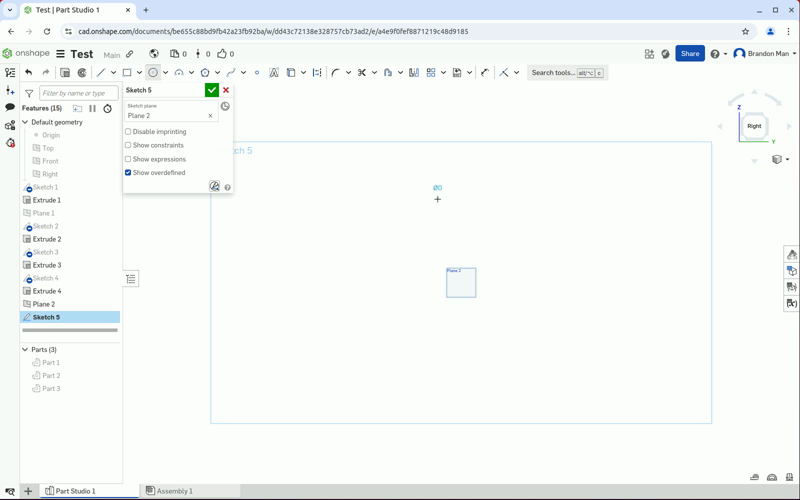
mouse_move(447, 198)
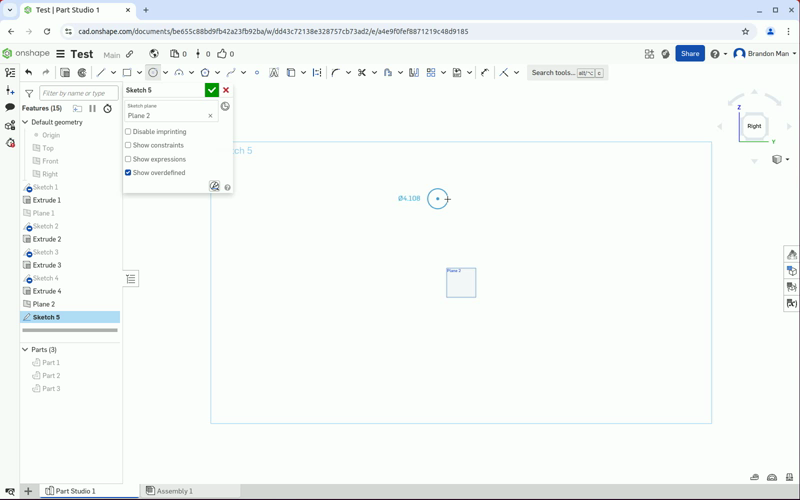
click(447, 198)
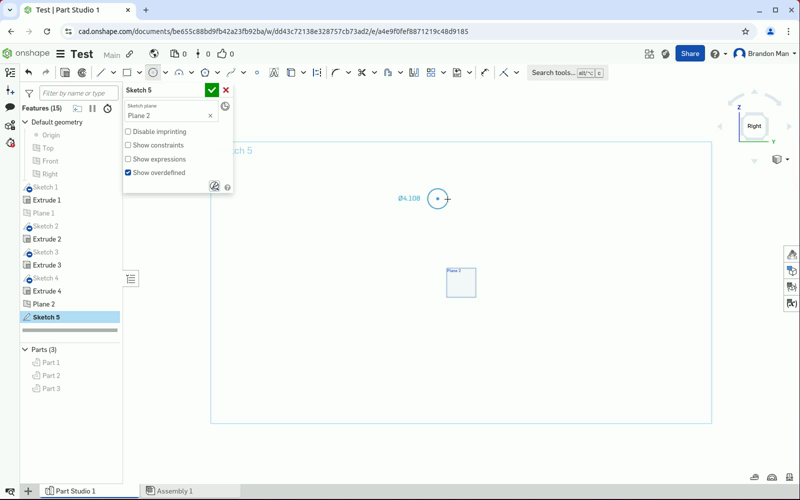
key(esc)
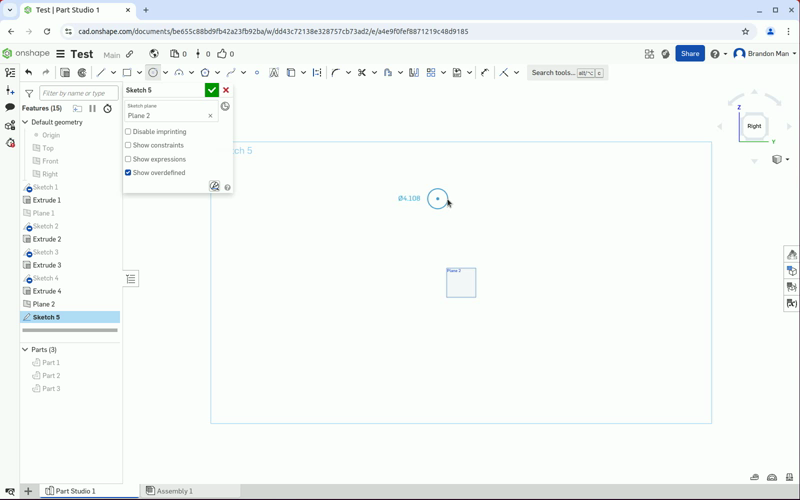
mouse_move(436, 190)
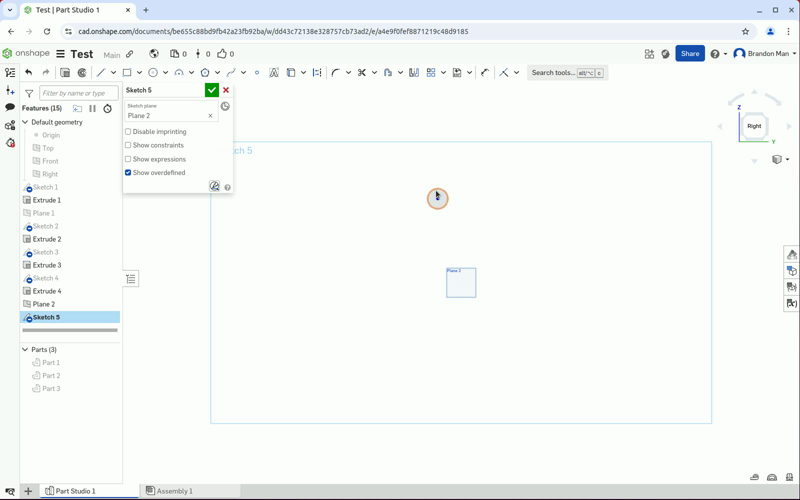
scroll(6)
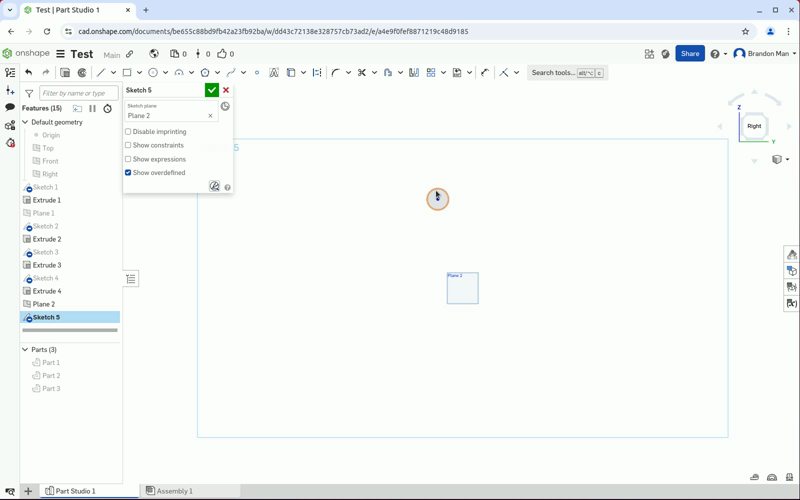
scroll(6)
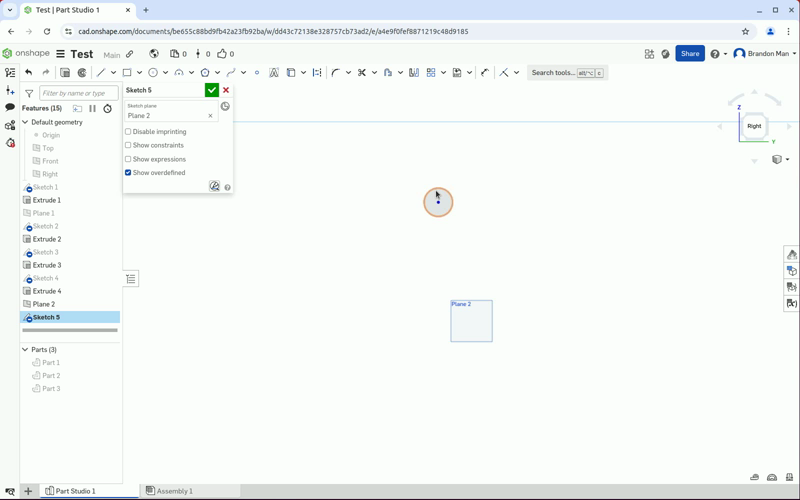
scroll(6)
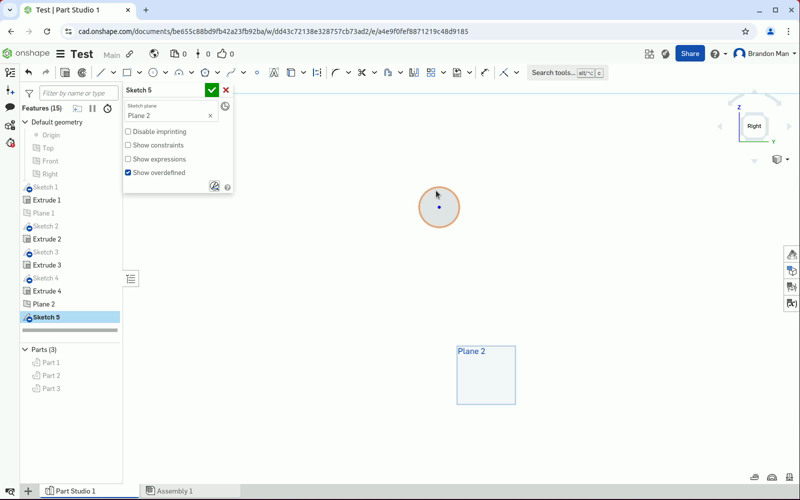
scroll(6)
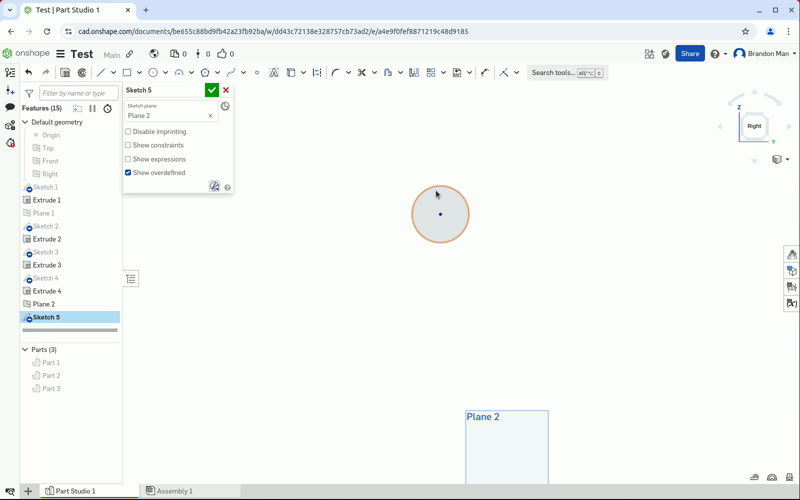
scroll(6)
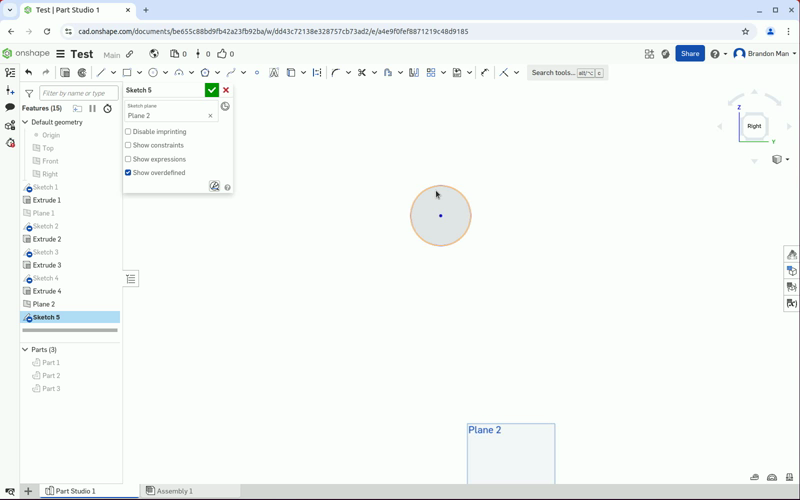
scroll(6)
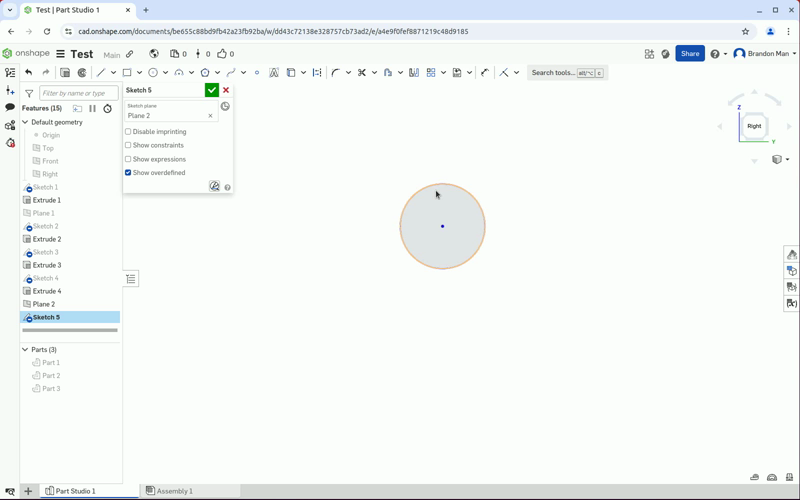
scroll(6)
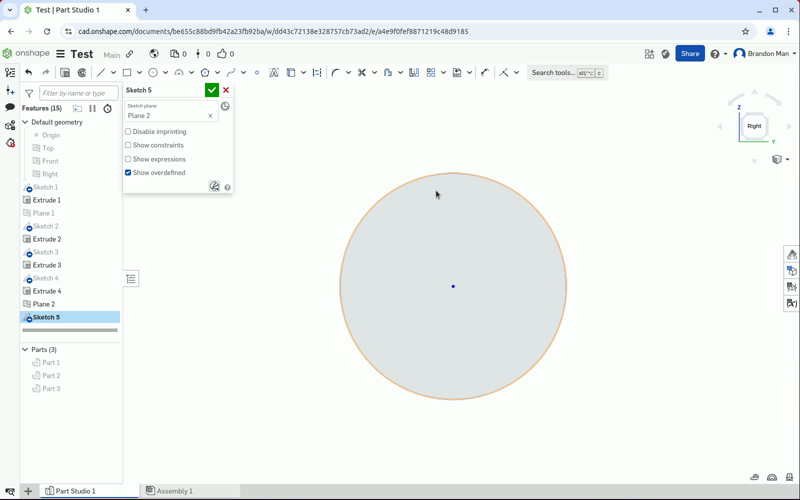
click(436, 190)
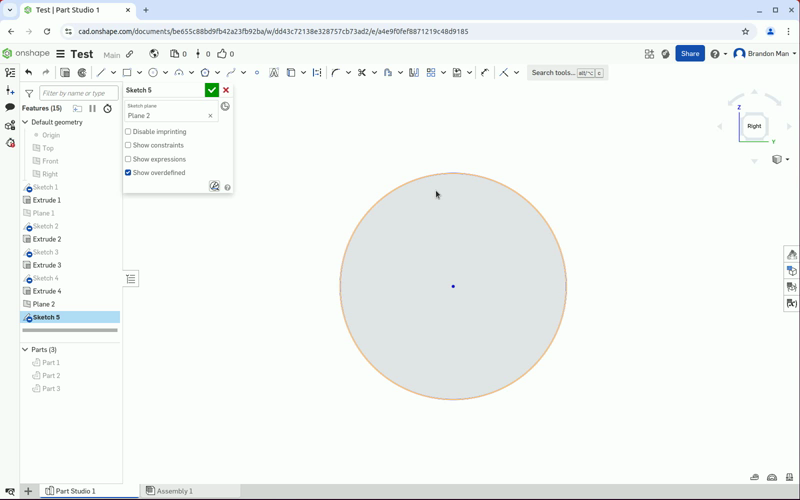
scroll(-6)
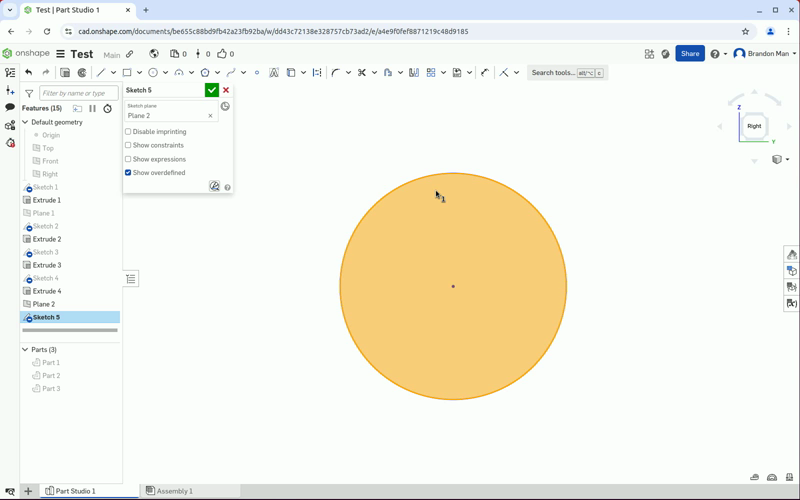
scroll(-6)
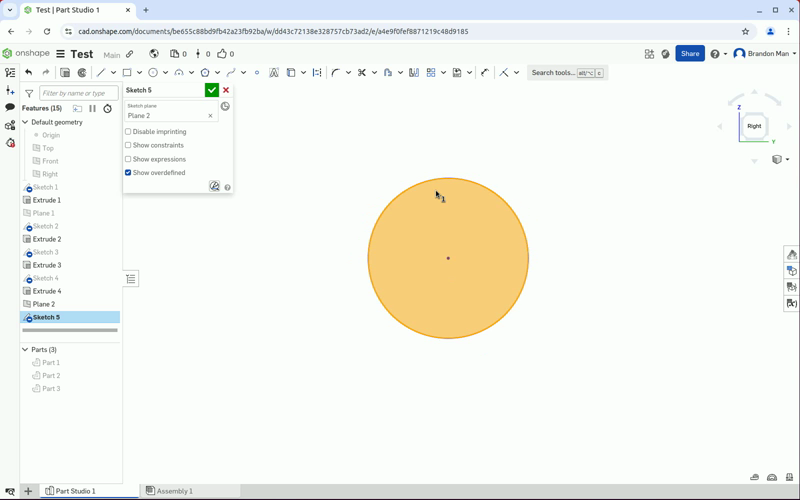
scroll(-6)
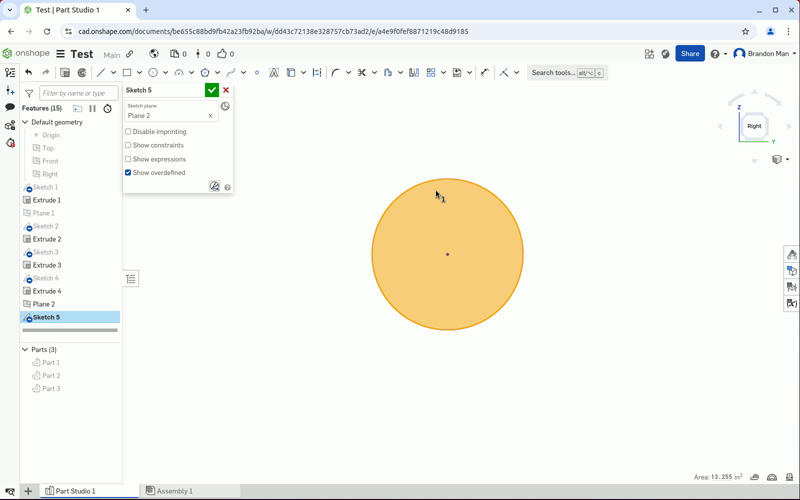
scroll(-6)
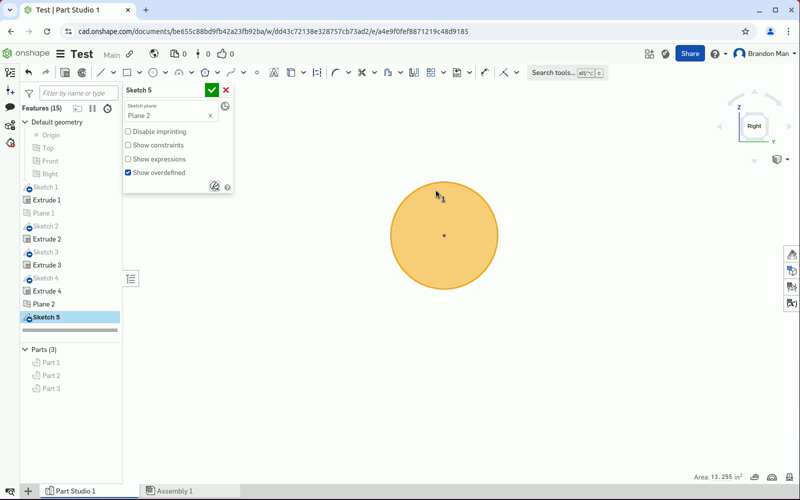
scroll(-6)
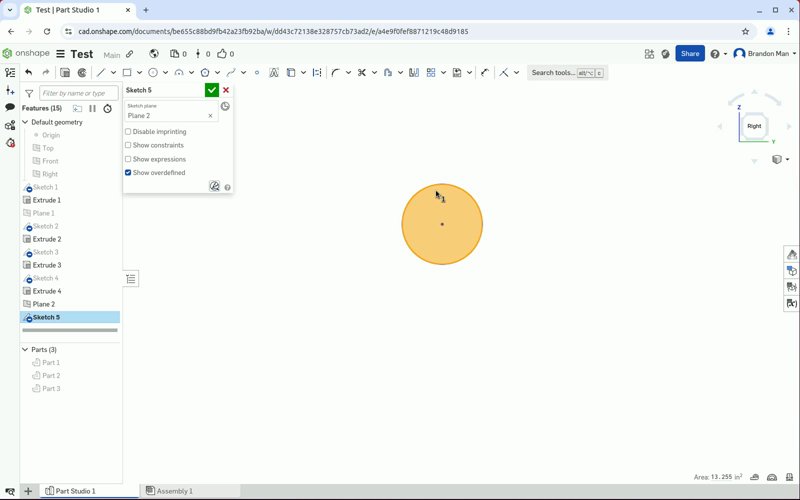
scroll(-6)
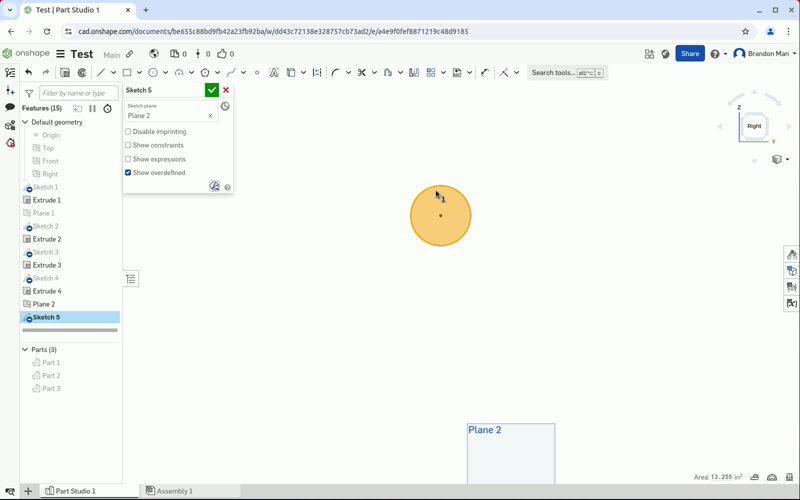
scroll(-6)
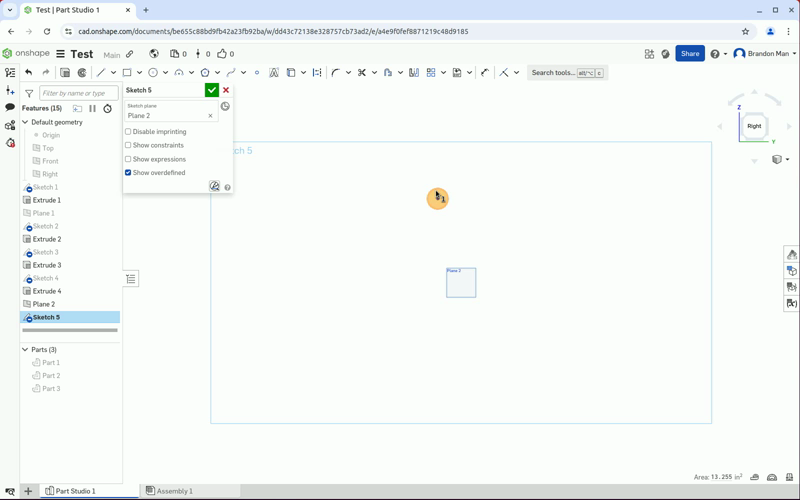
mouse_move(73, 352)
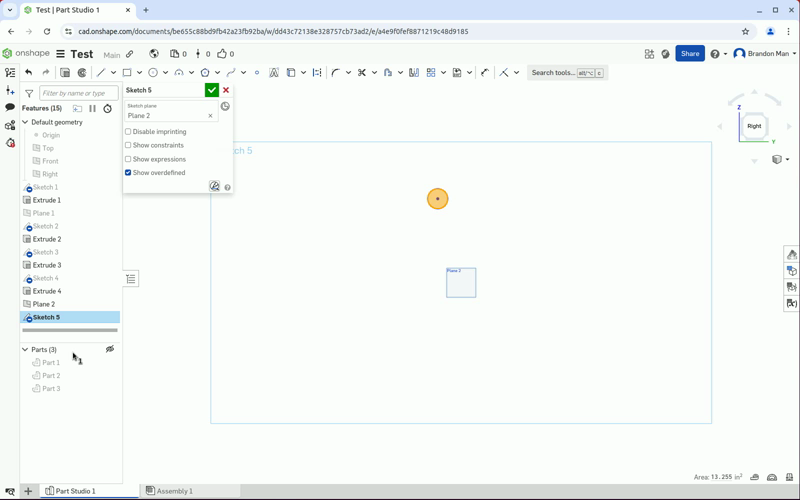
key(shift+y)
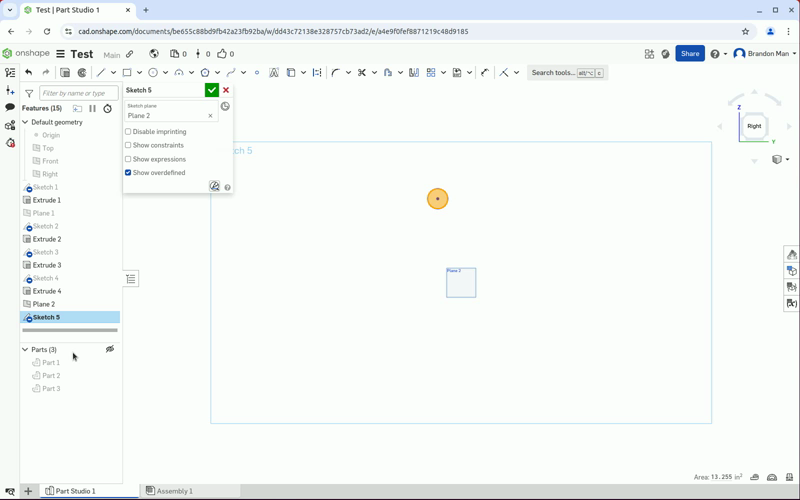
key(shift+e)
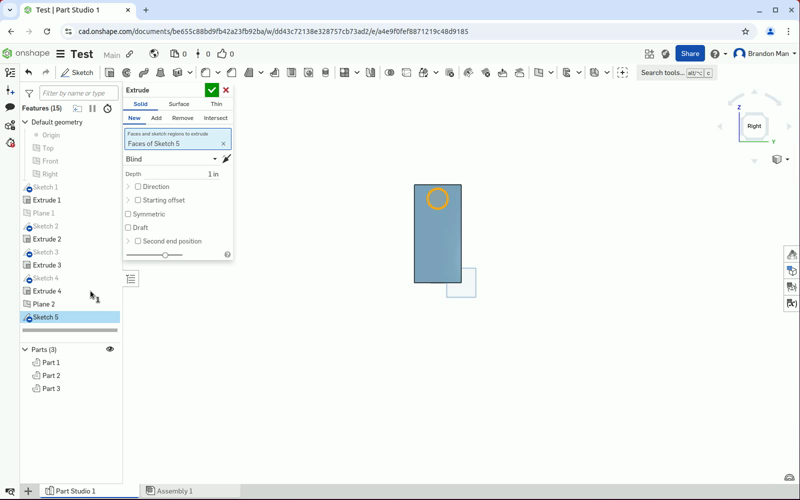
mouse_move(143, 106)
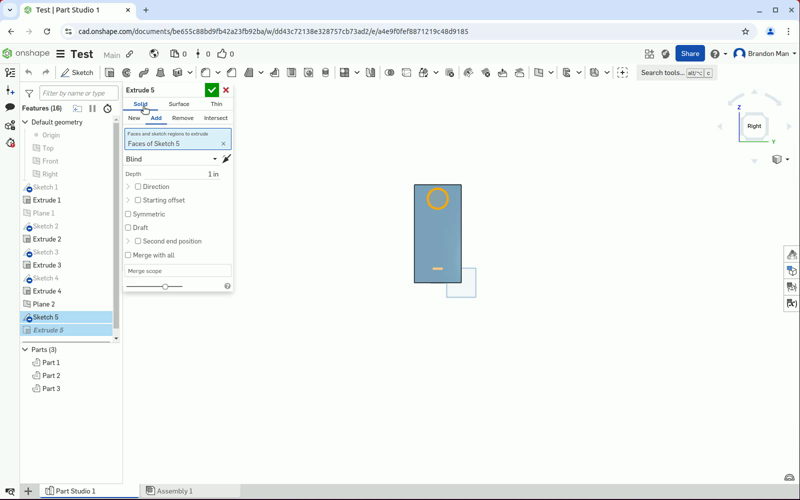
click(143, 106)
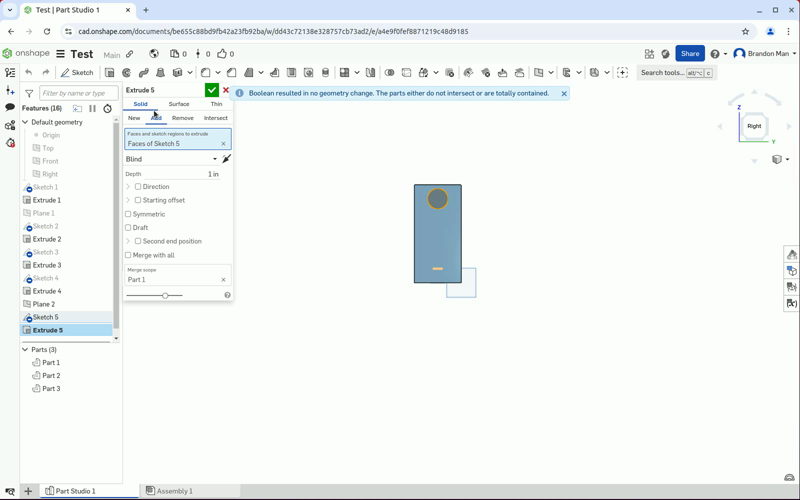
mouse_move(186, 120)
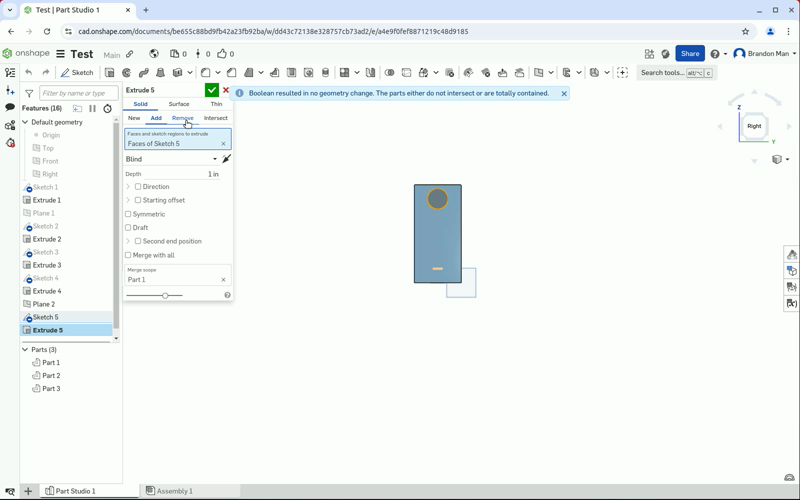
click(186, 120)
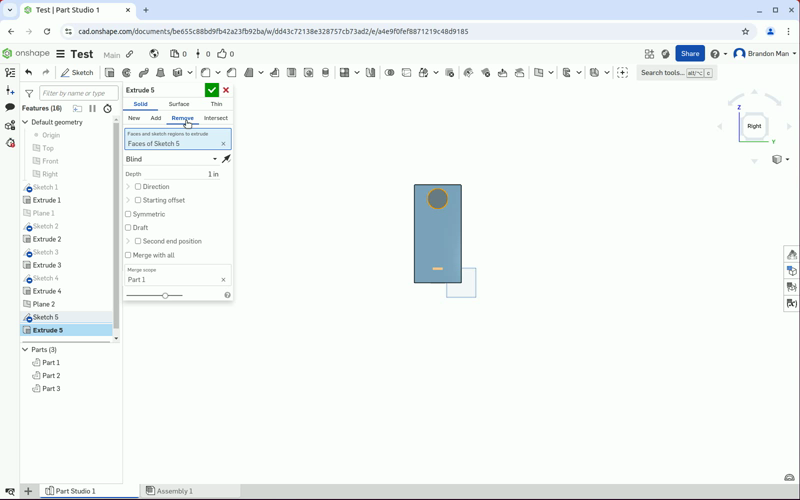
key(tab, 4)
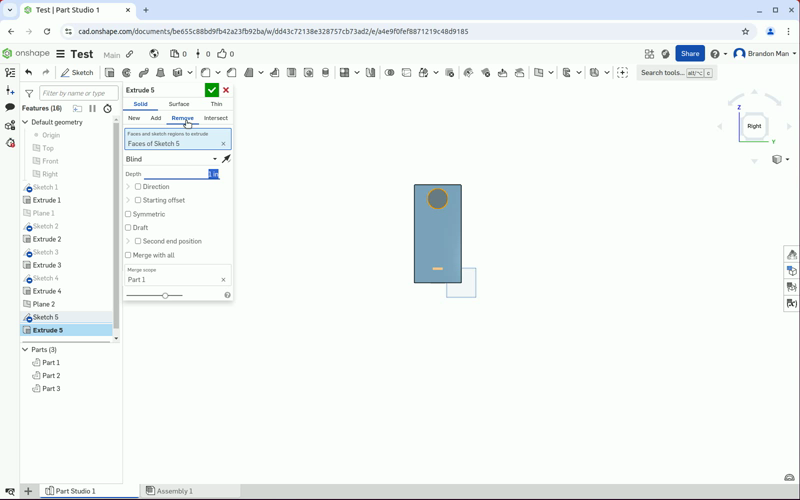
text(24.071)
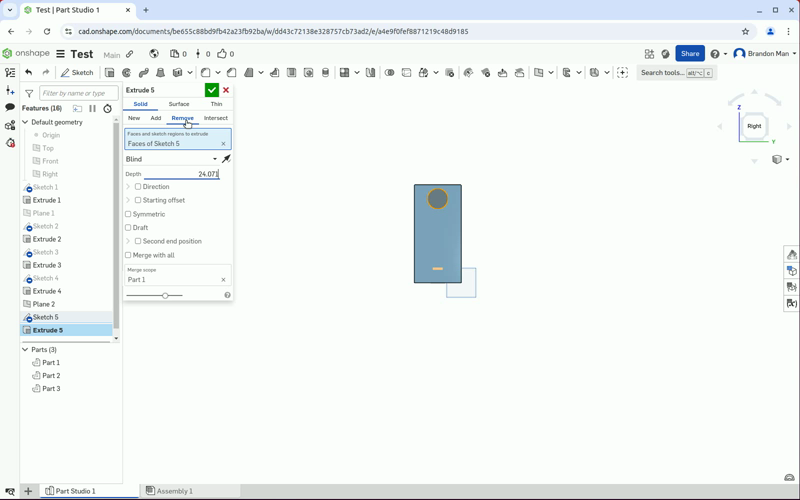
key(tab, 6)
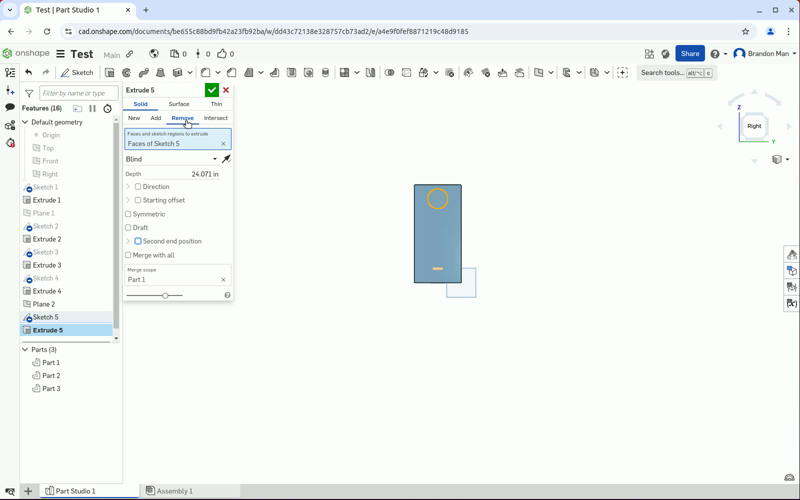
key(space)
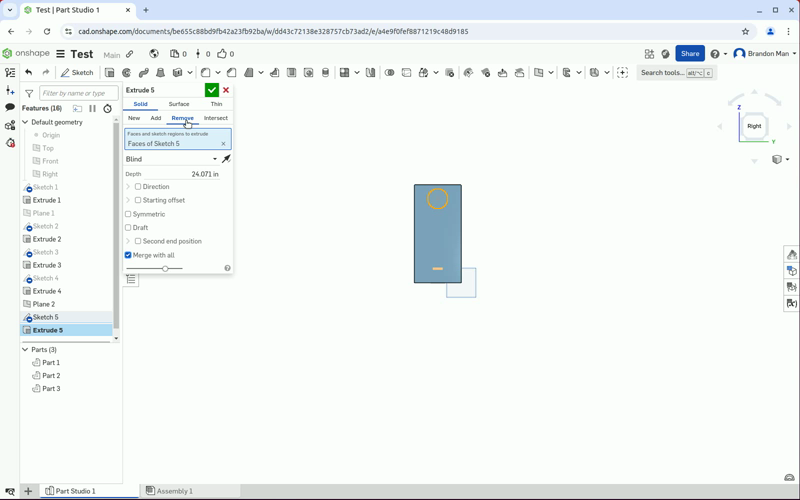
key(enter)
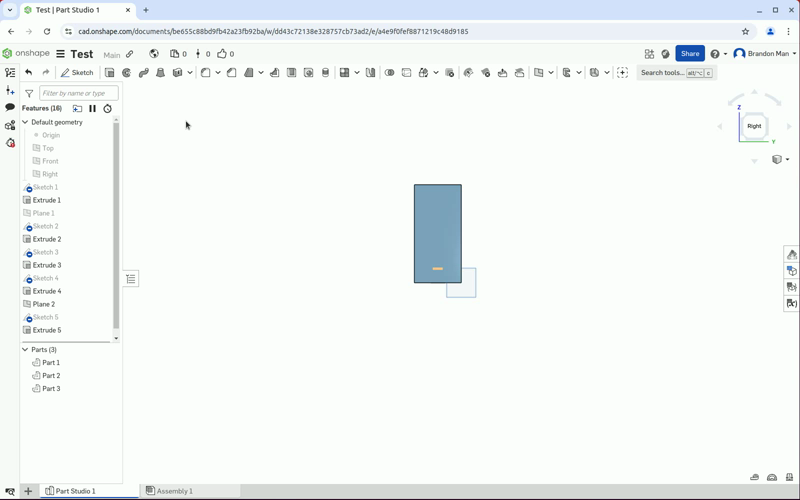
key(shift+h)
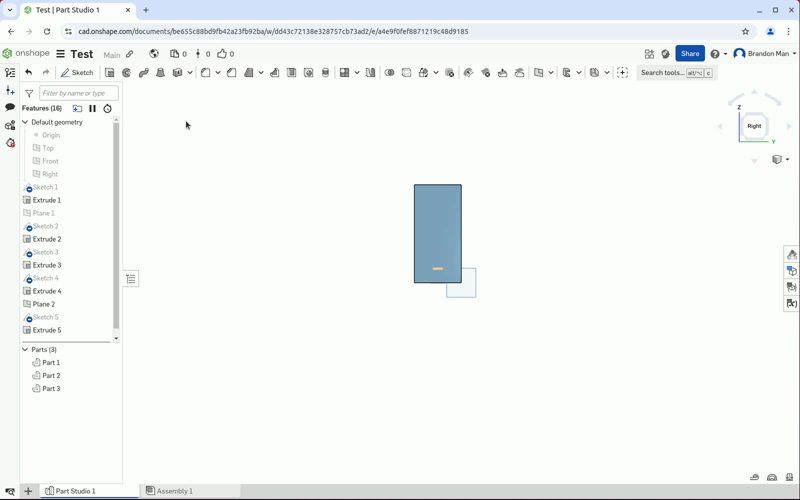
key(shift+h)
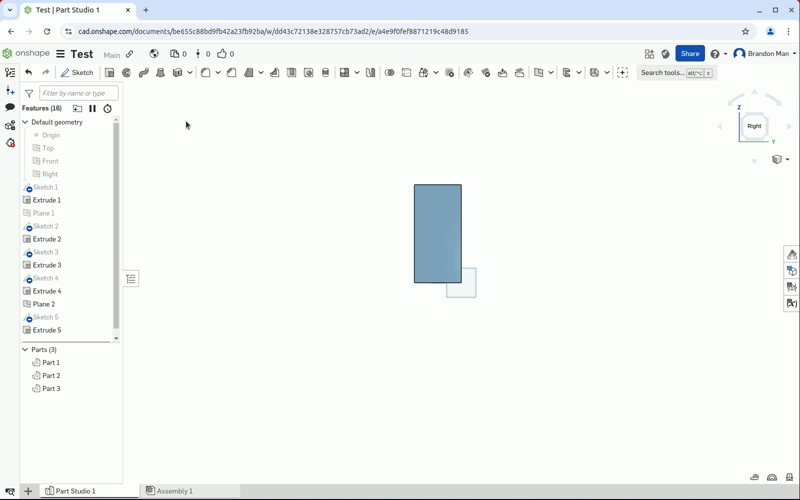
mouse_move(69, 189)
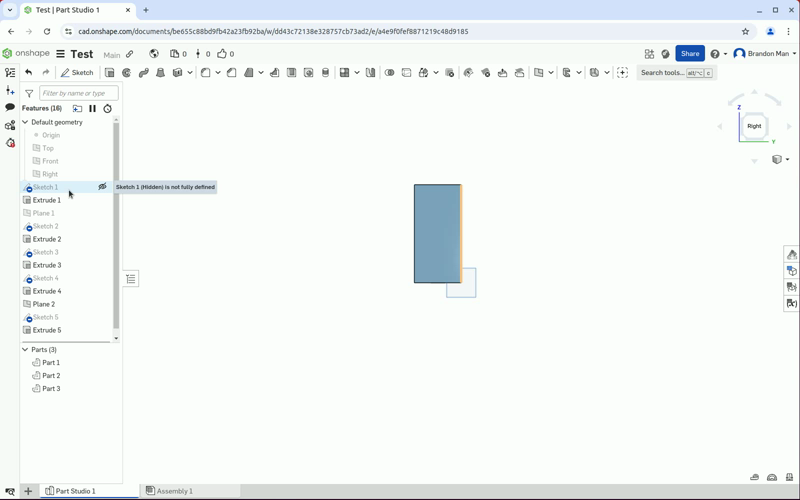
click(69, 189)
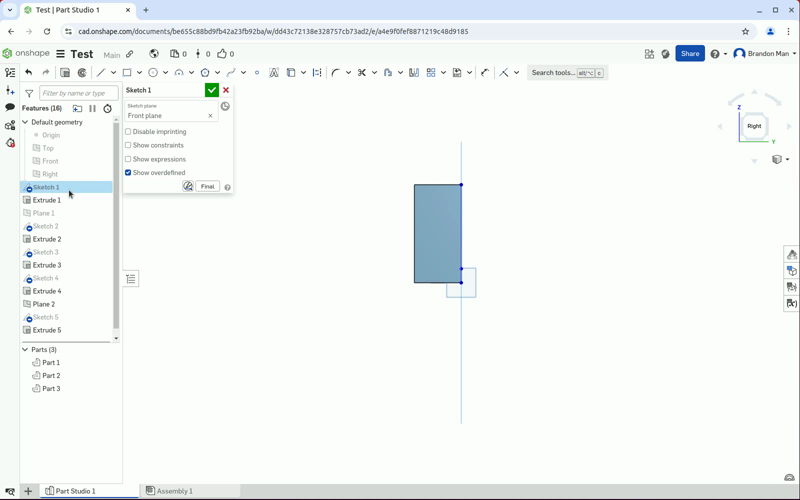
mouse_move(229, 92)
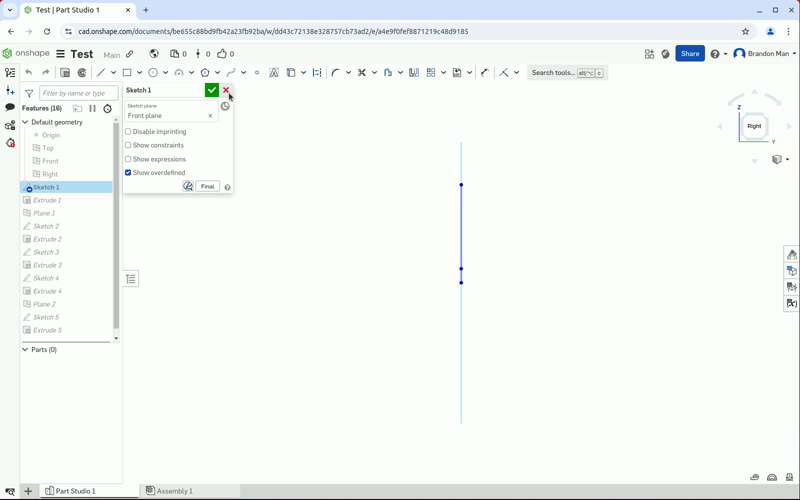
click(229, 92)
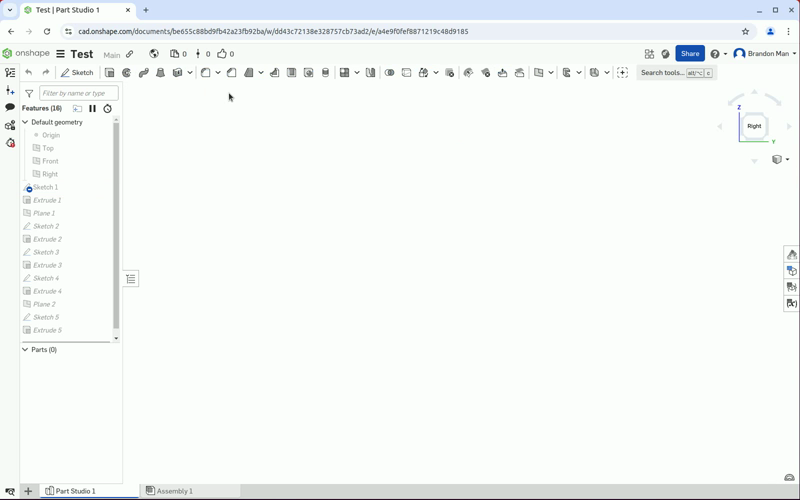
key(shift+s)
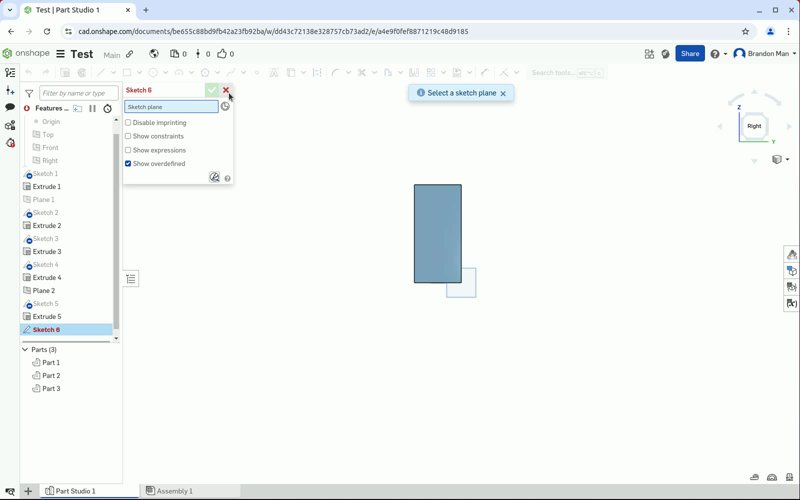
mouse_move(69, 293)
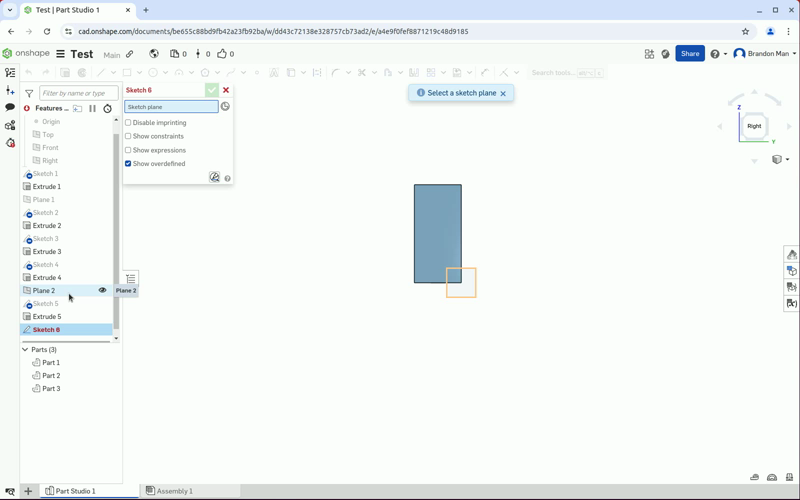
click(69, 293)
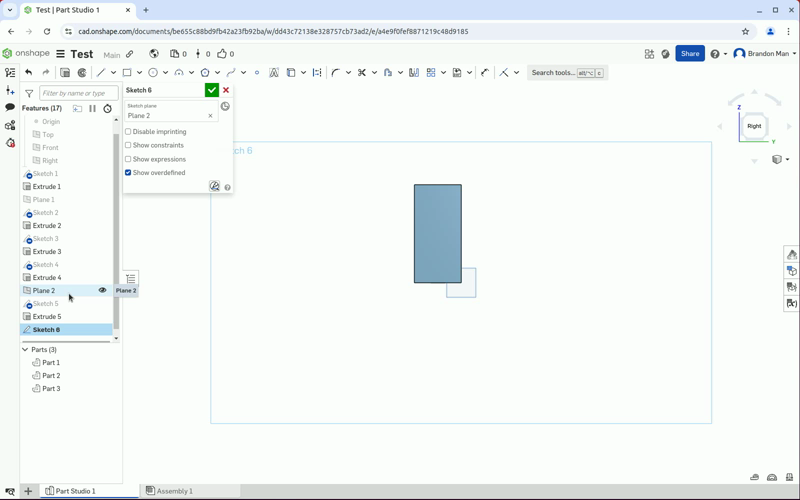
mouse_move(73, 352)
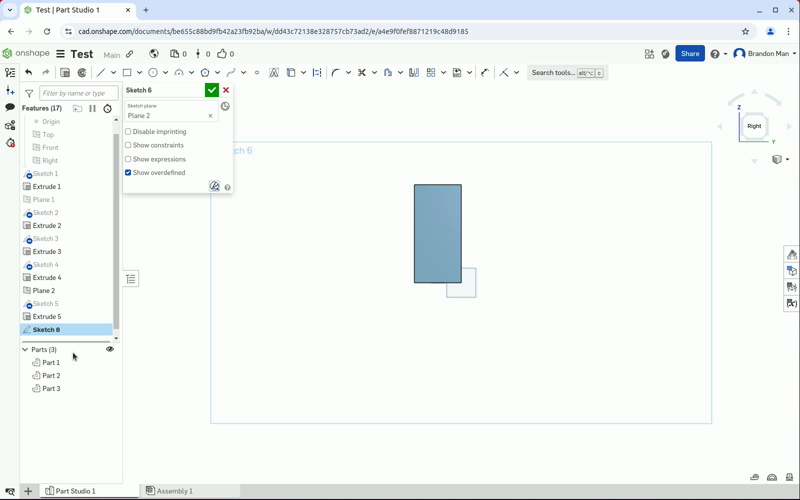
key(y)
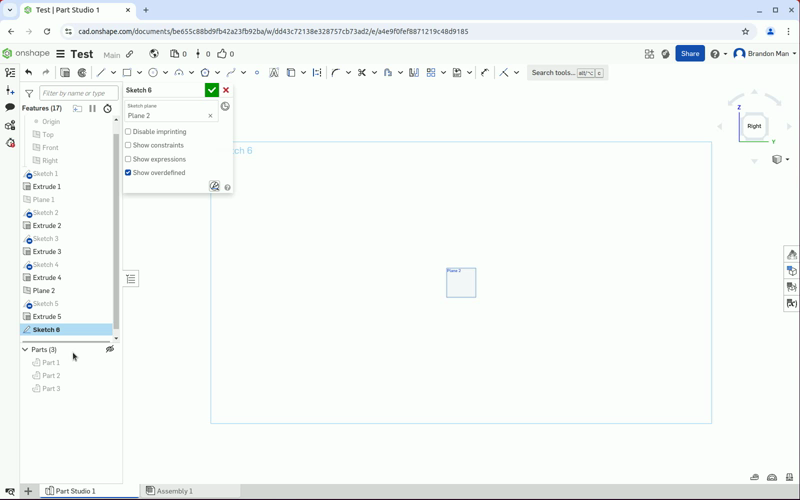
key(c)
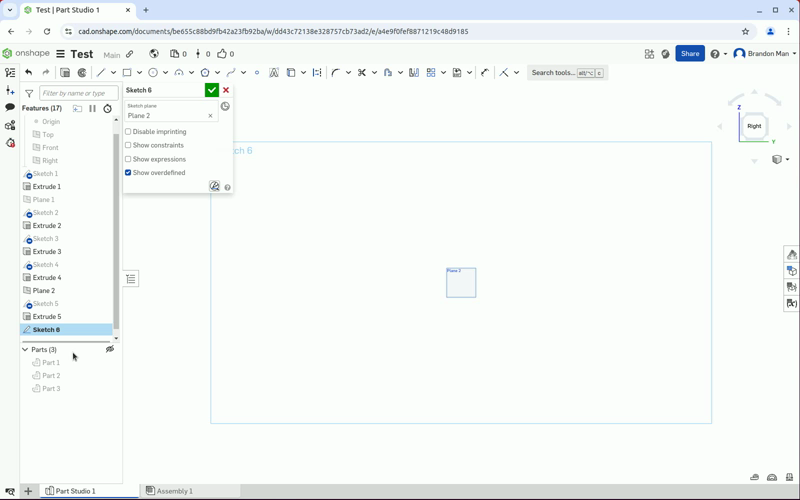
key_down(shift)
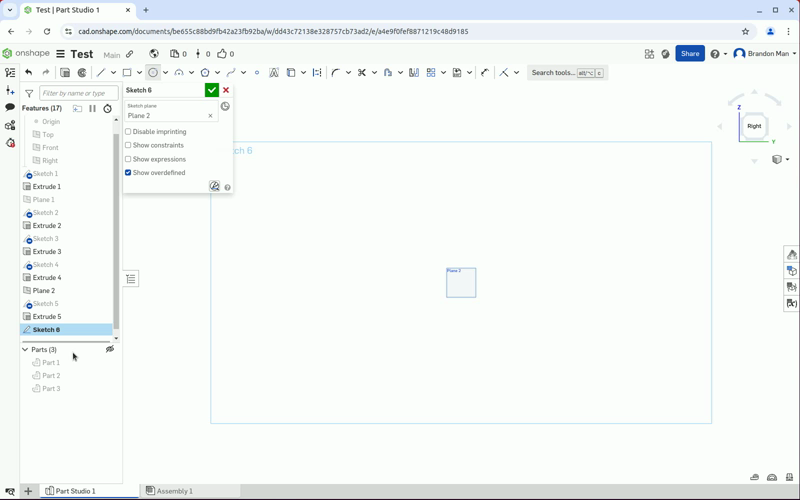
mouse_move(437, 236)
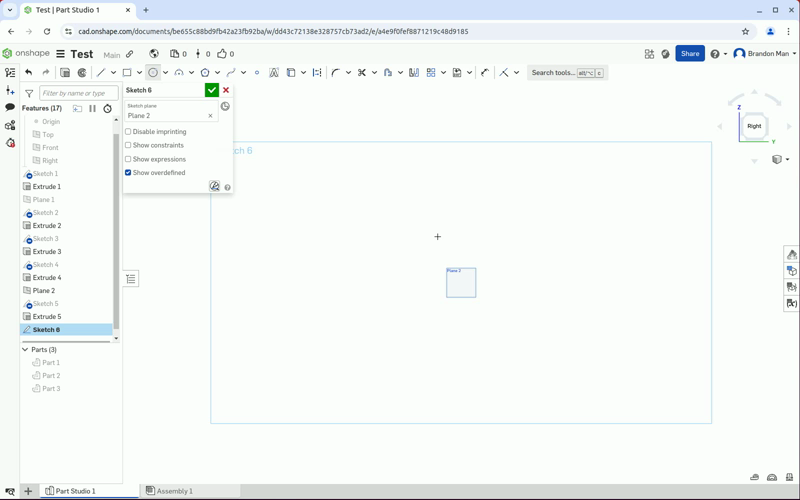
click(437, 236)
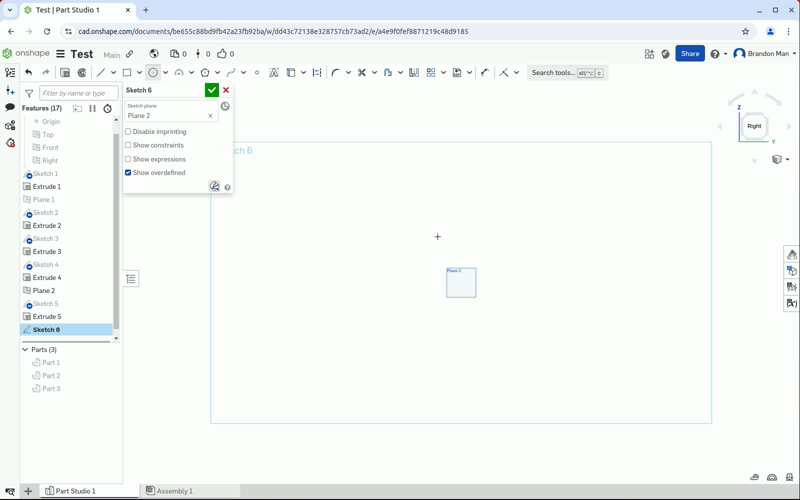
key_up(shift)
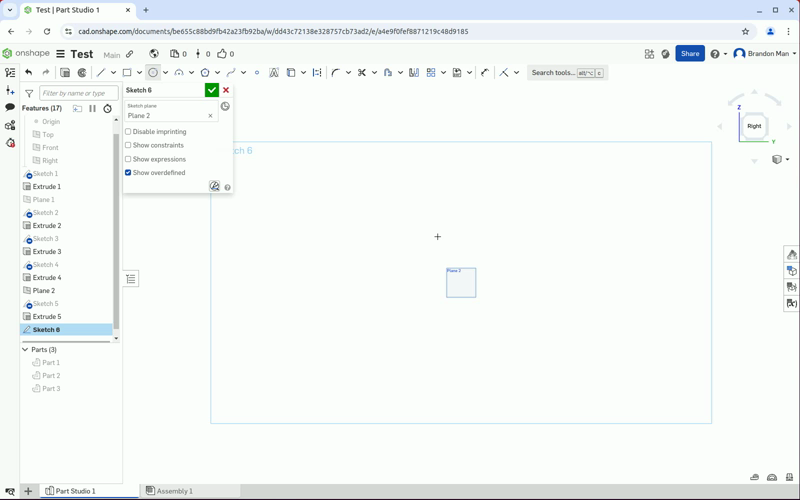
mouse_move(447, 236)
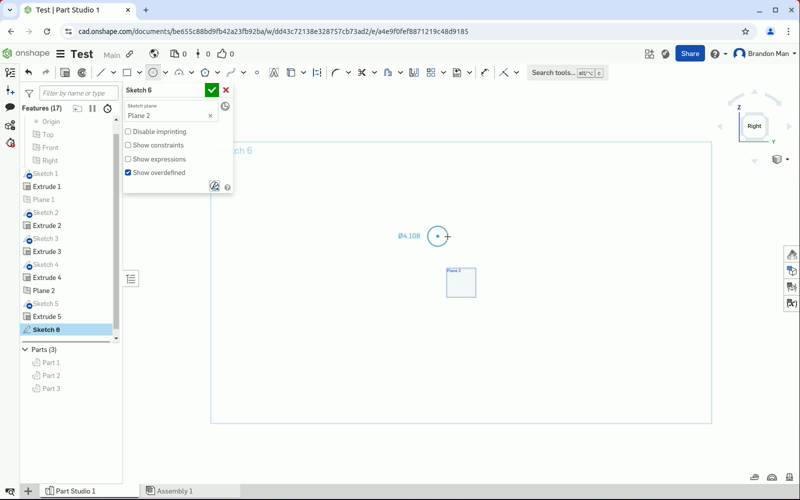
click(447, 236)
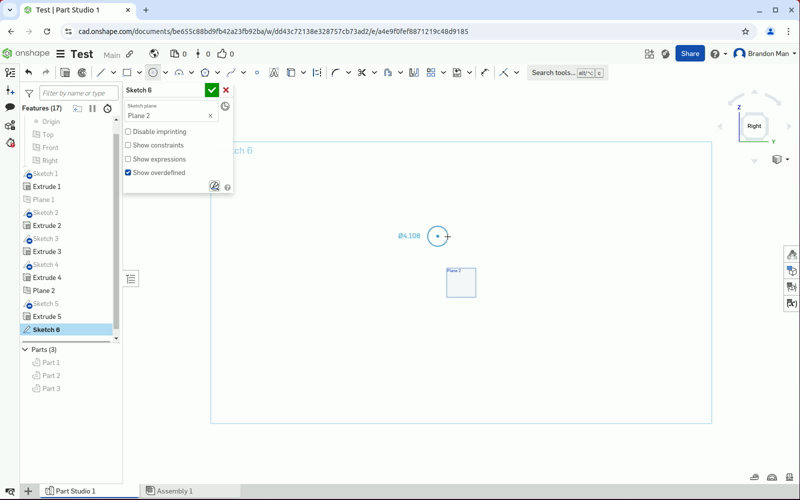
key(esc)
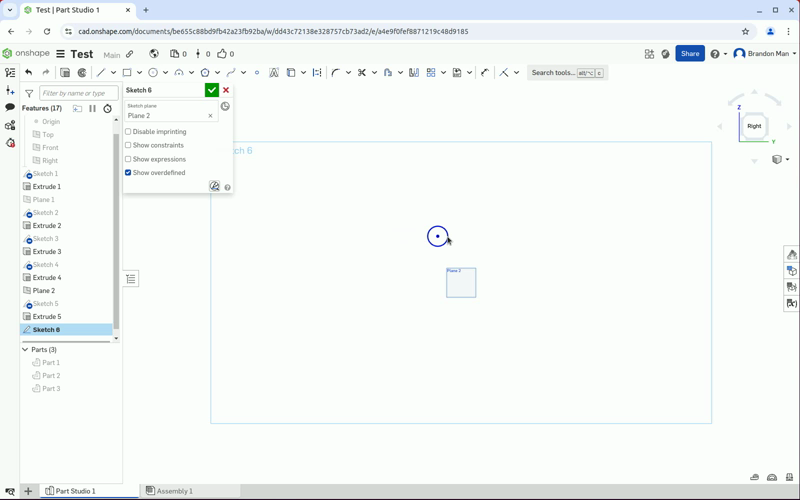
mouse_move(440, 228)
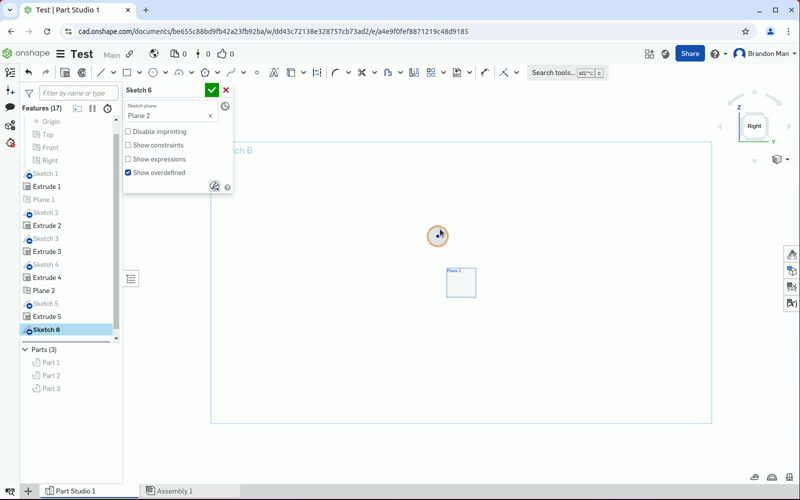
scroll(6)
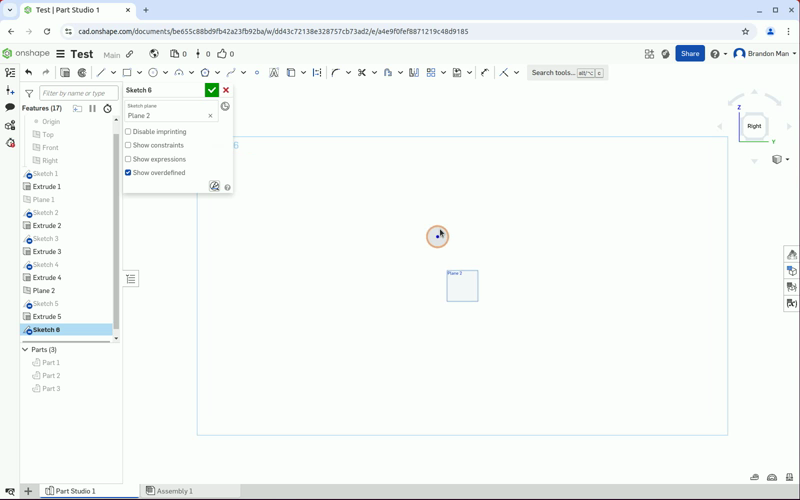
scroll(6)
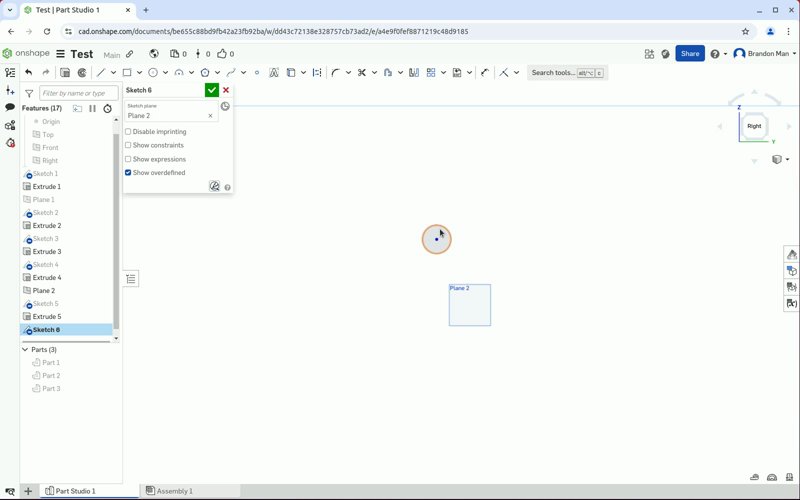
scroll(6)
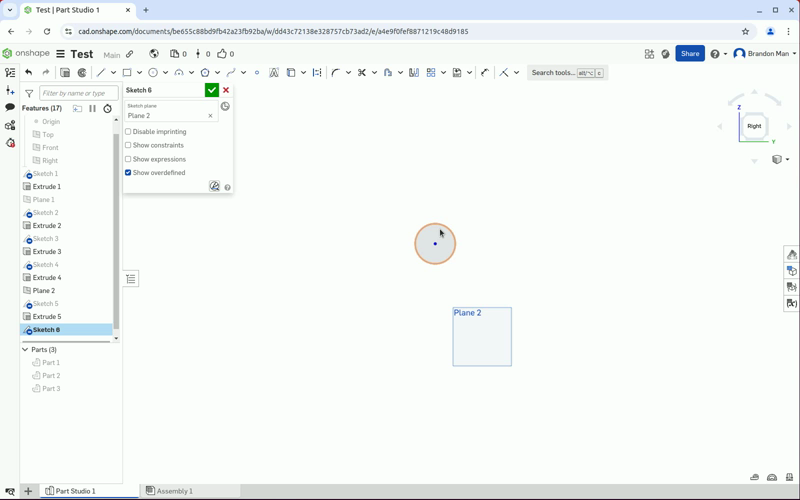
scroll(6)
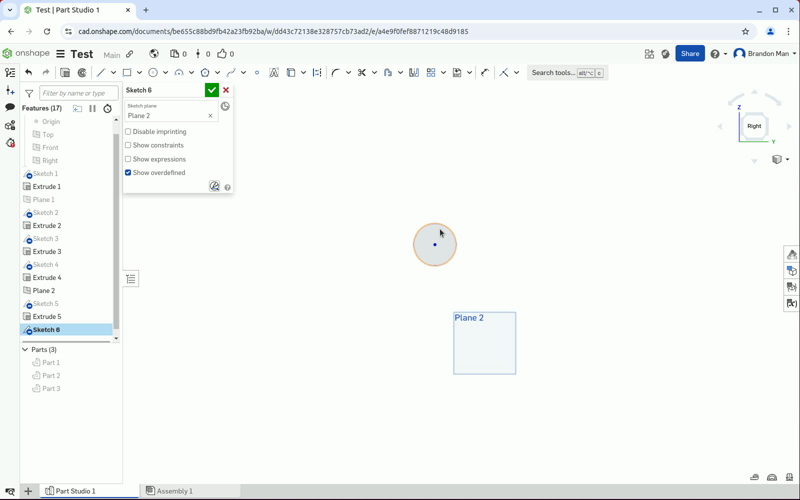
scroll(6)
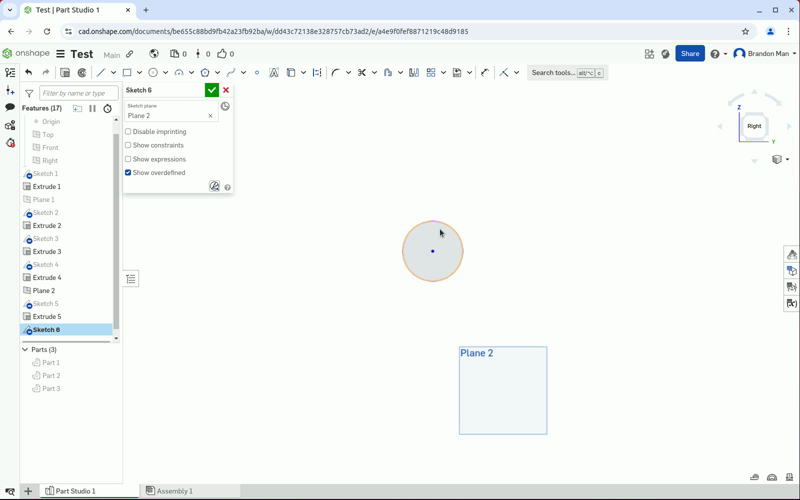
scroll(6)
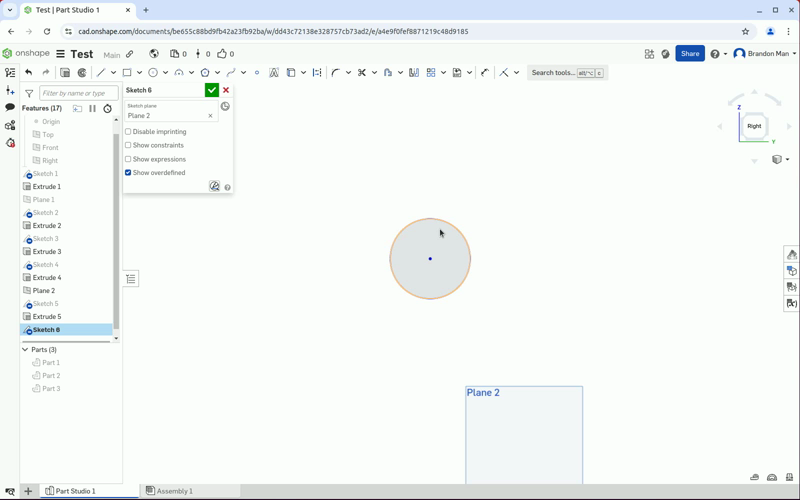
scroll(6)
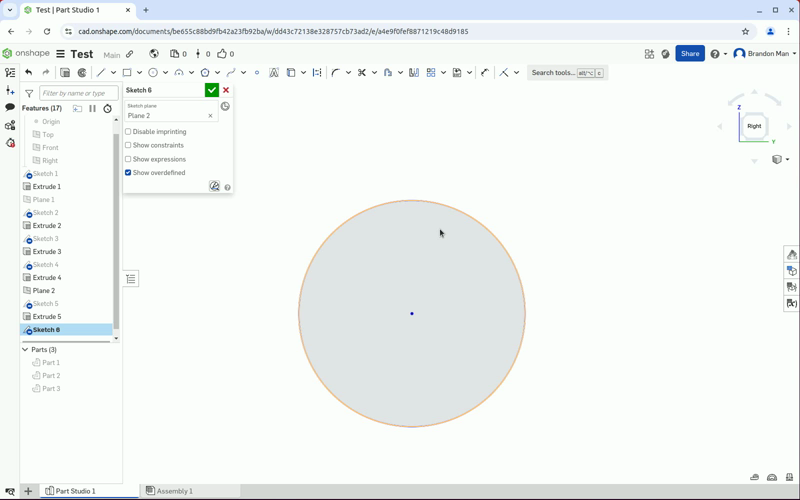
click(440, 228)
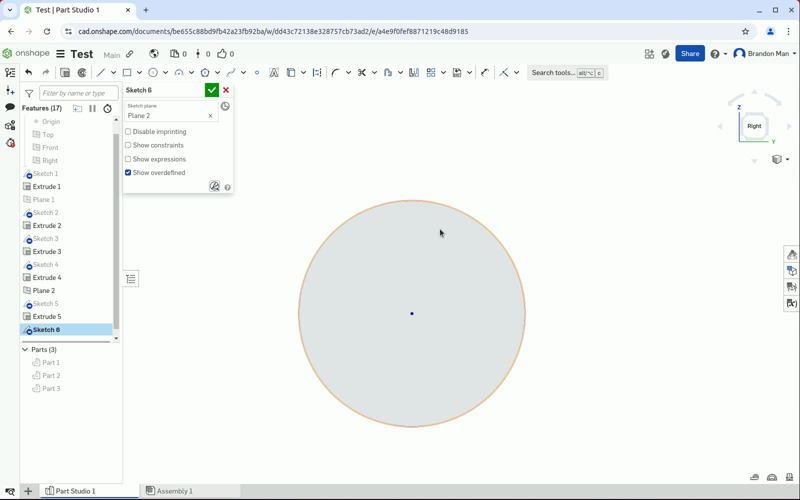
scroll(-6)
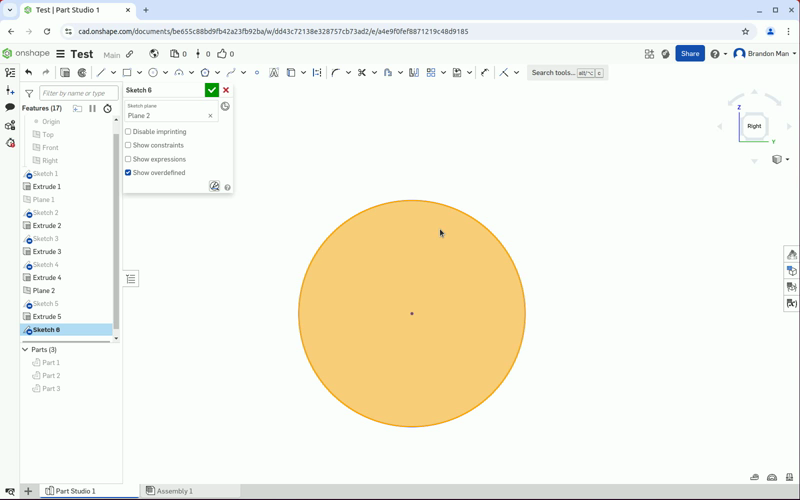
scroll(-6)
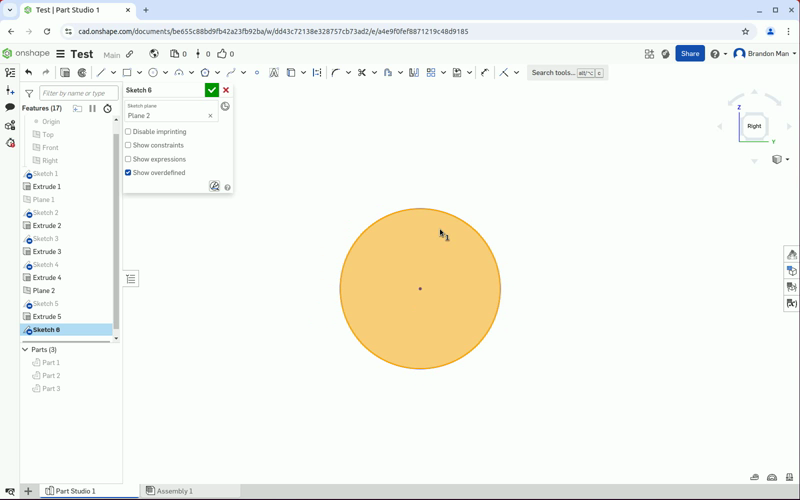
scroll(-6)
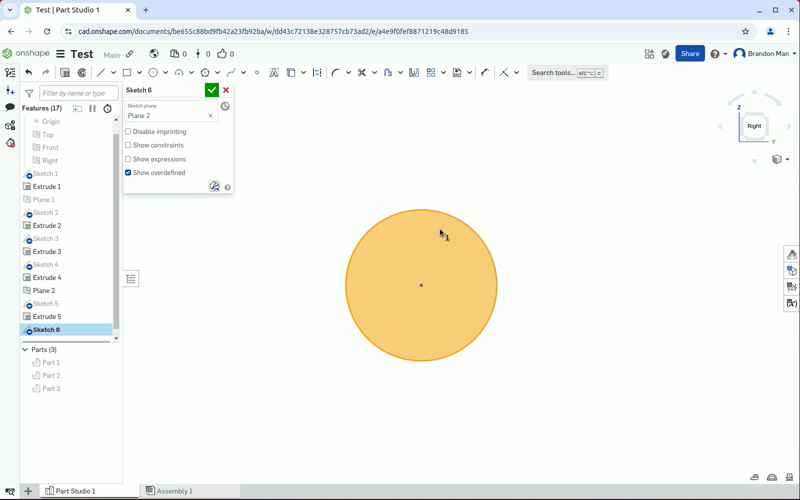
scroll(-6)
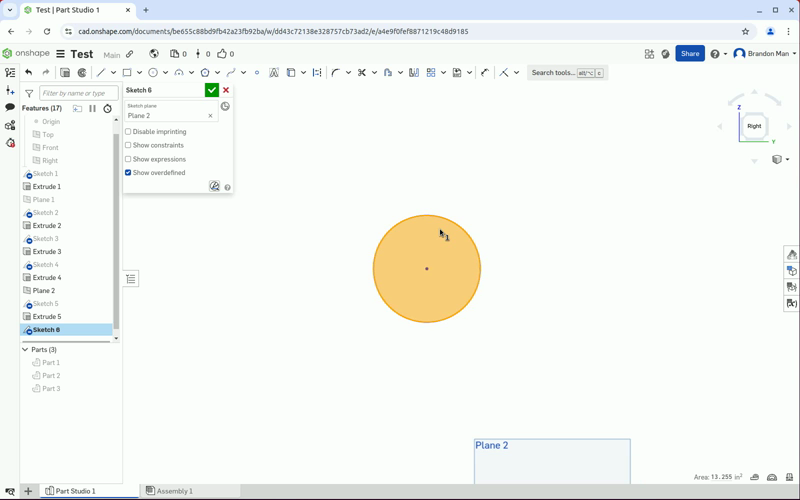
scroll(-6)
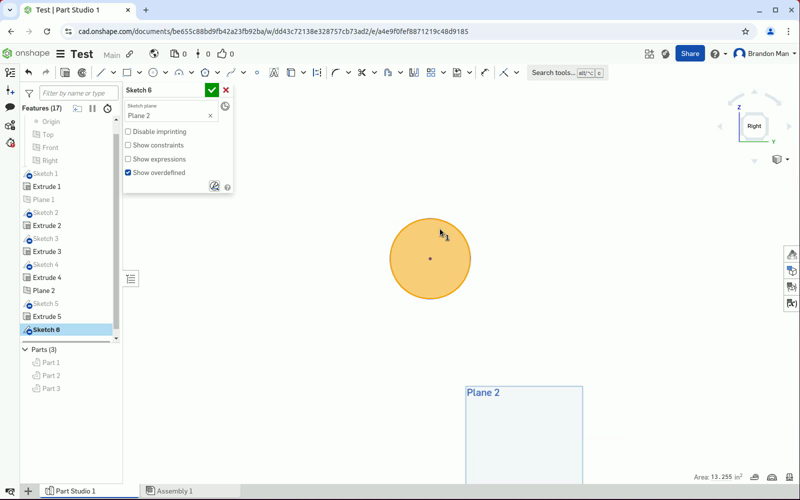
scroll(-6)
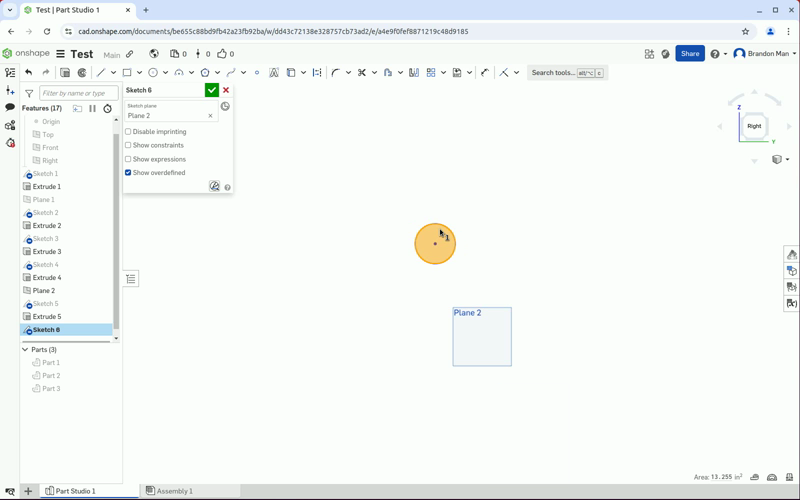
scroll(-6)
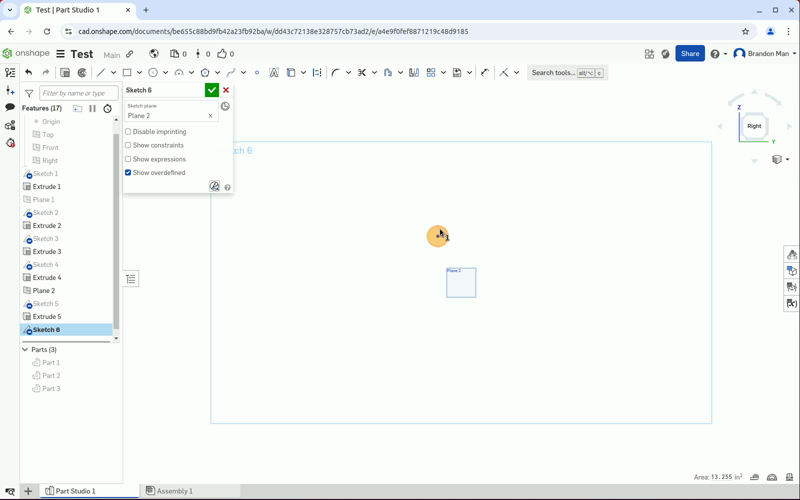
mouse_move(73, 352)
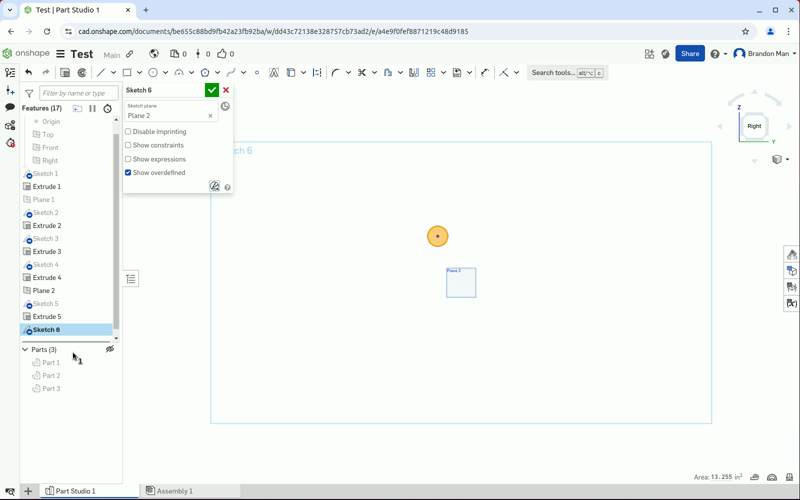
key(shift+y)
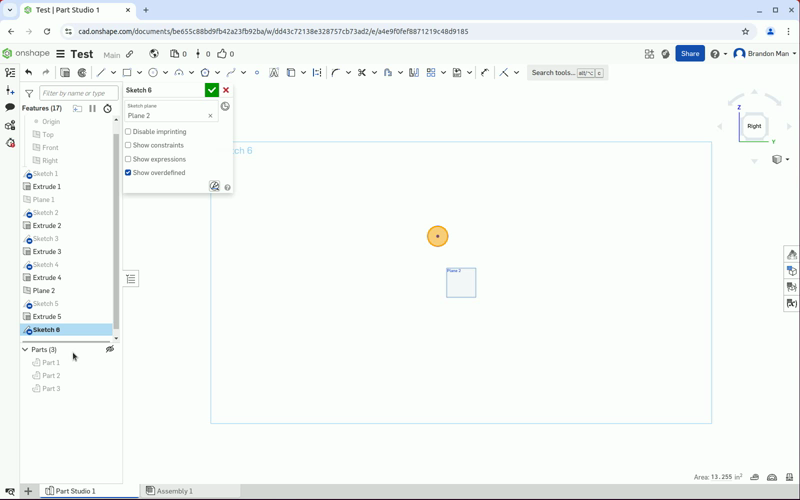
key(shift+e)
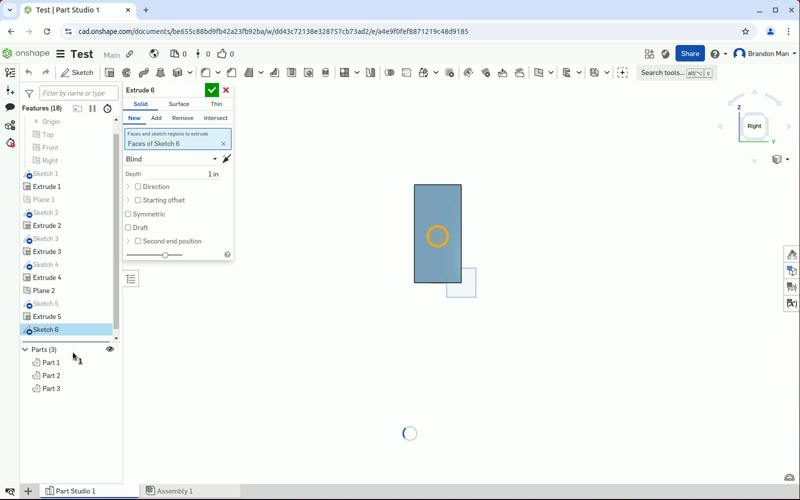
mouse_move(143, 106)
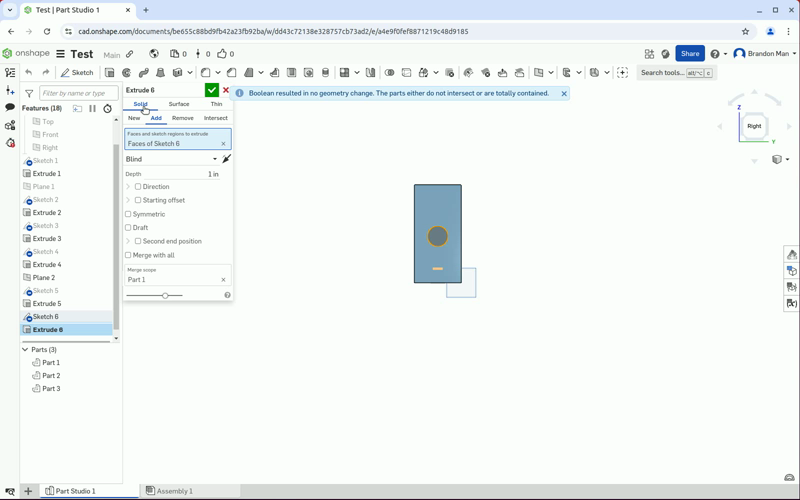
click(143, 106)
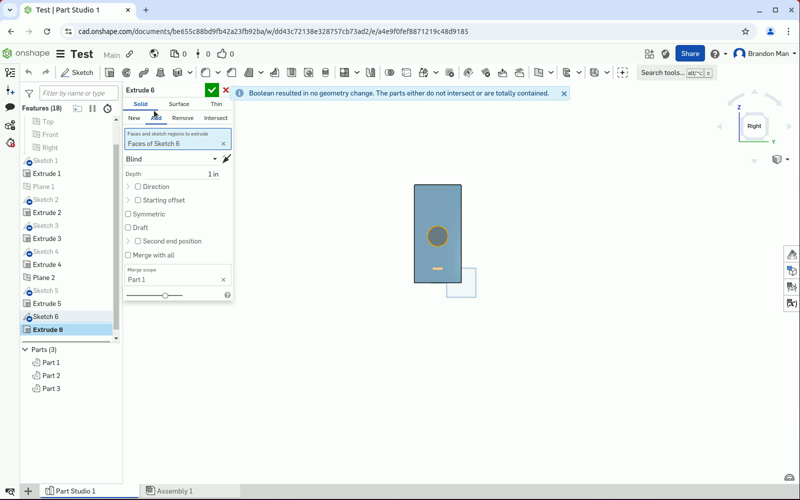
mouse_move(186, 120)
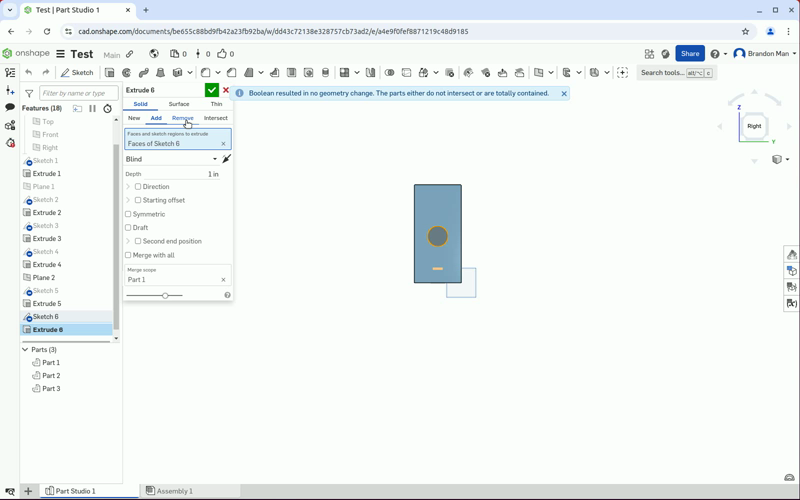
click(186, 120)
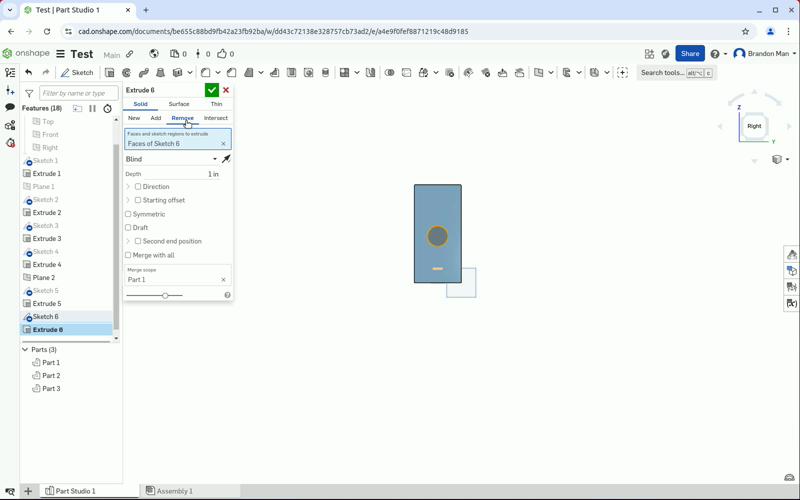
key(tab, 4)
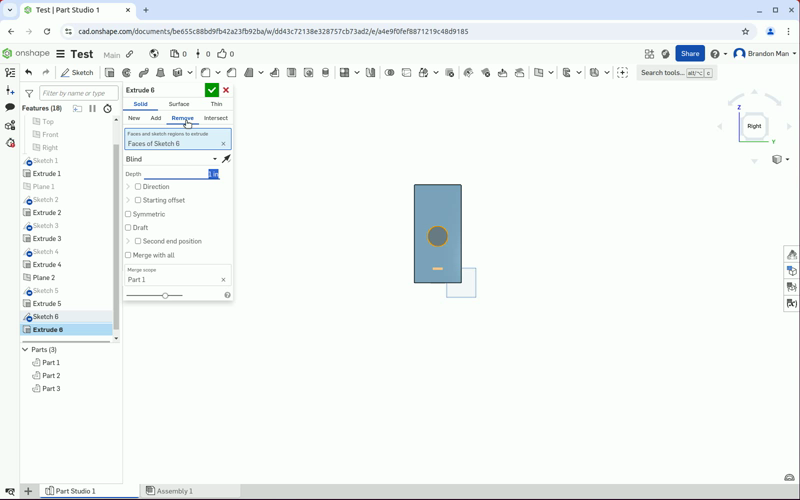
text(24.071)
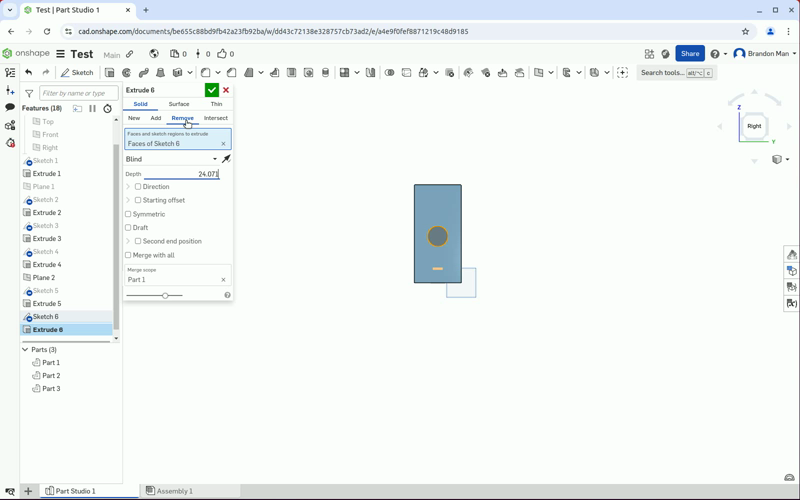
key(tab, 6)
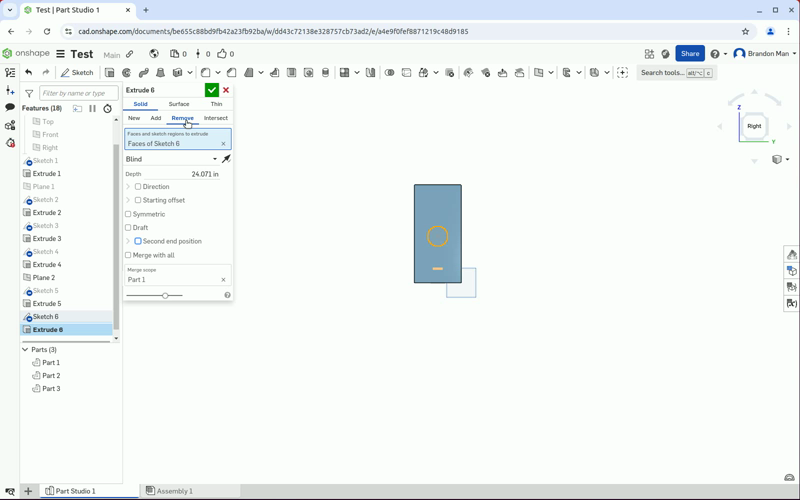
key(space)
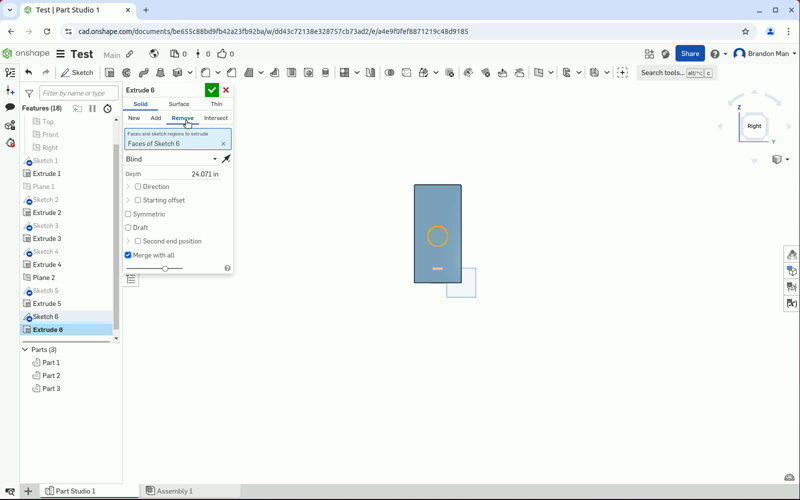
key(enter)
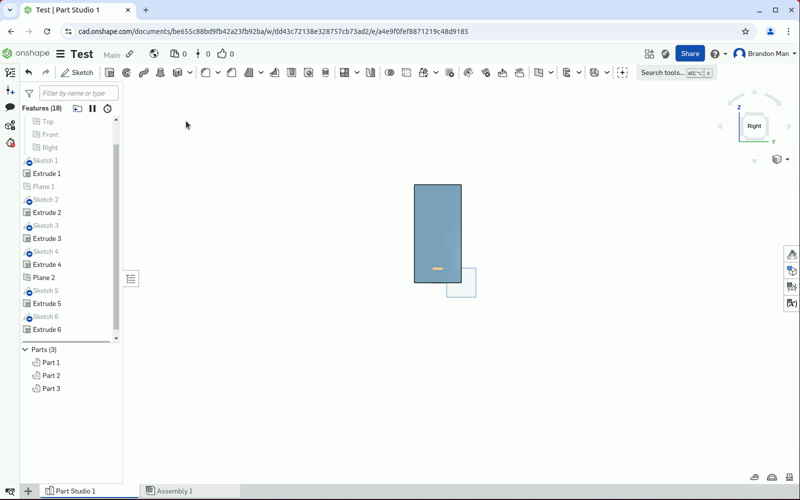
key(shift+h)
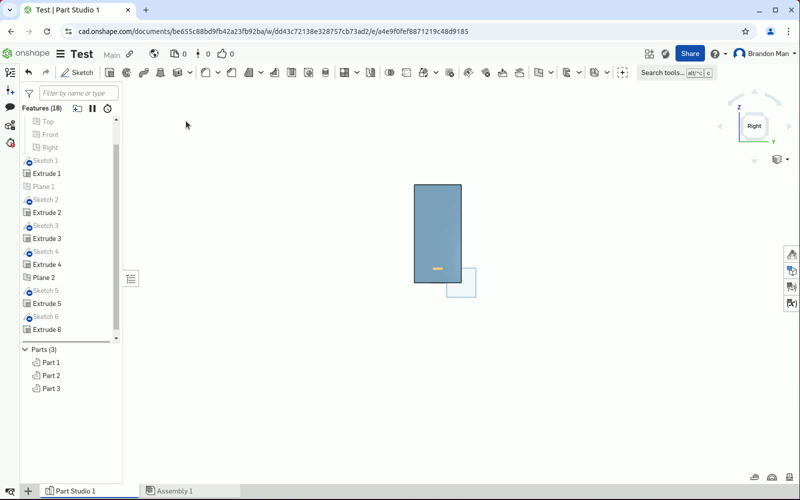
key(shift+h)
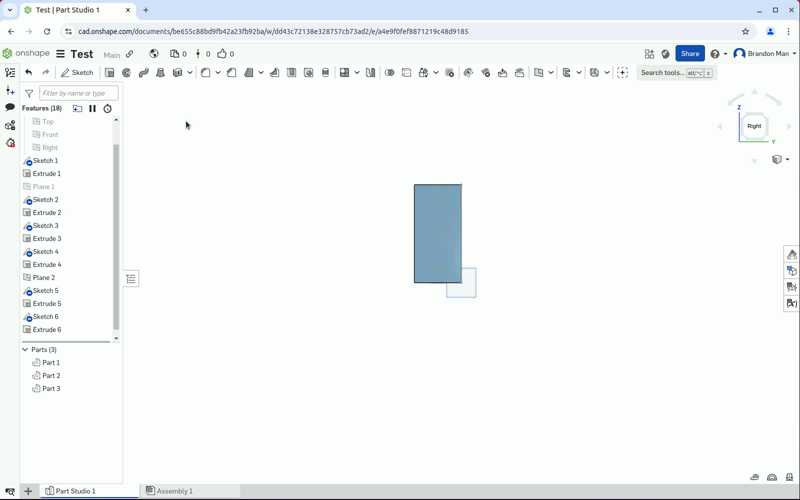
key(shift+7)
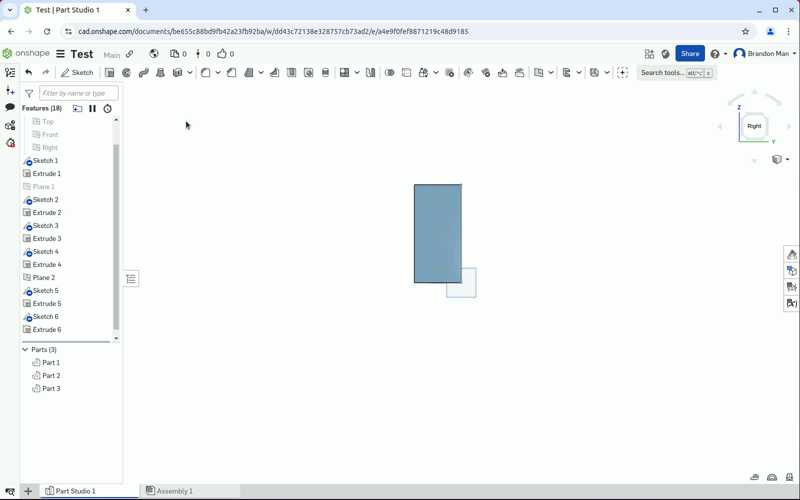
key(right, 2)
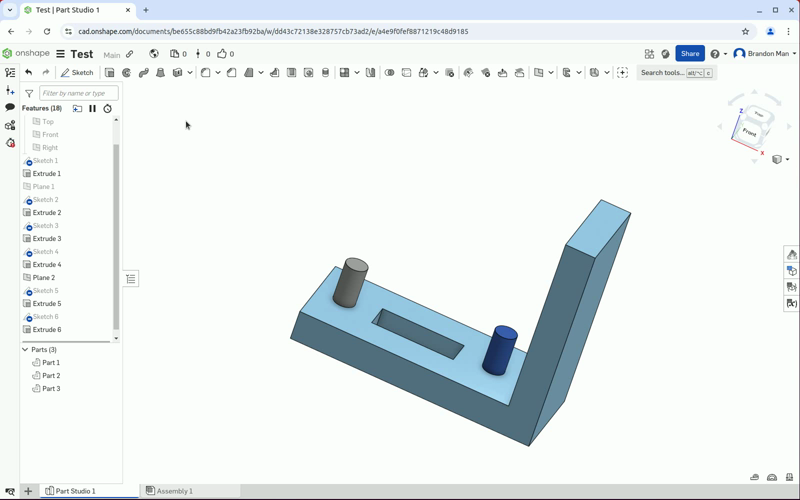
key(down, 2)
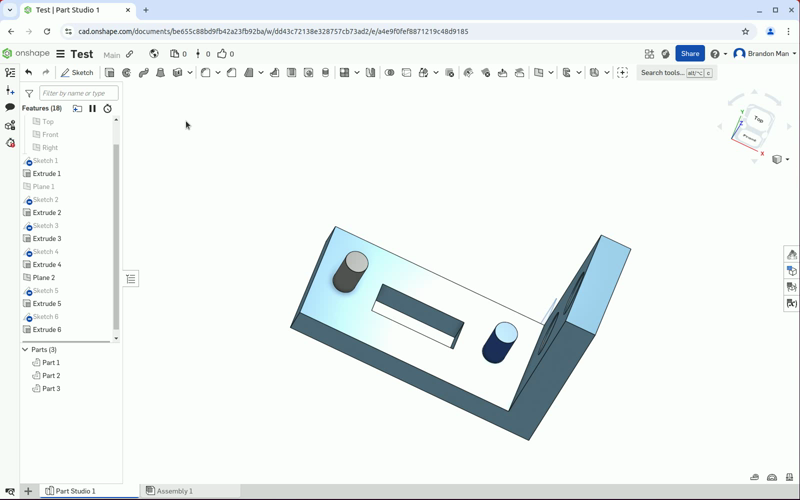
key(up, 2)
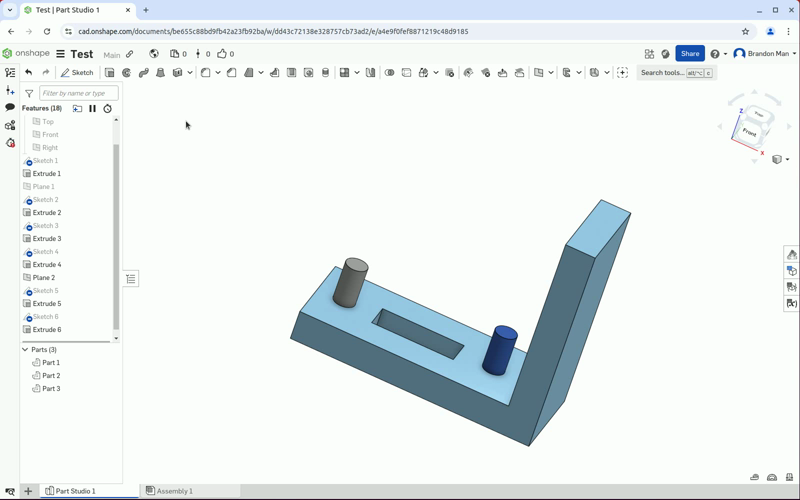
key(left, 2)
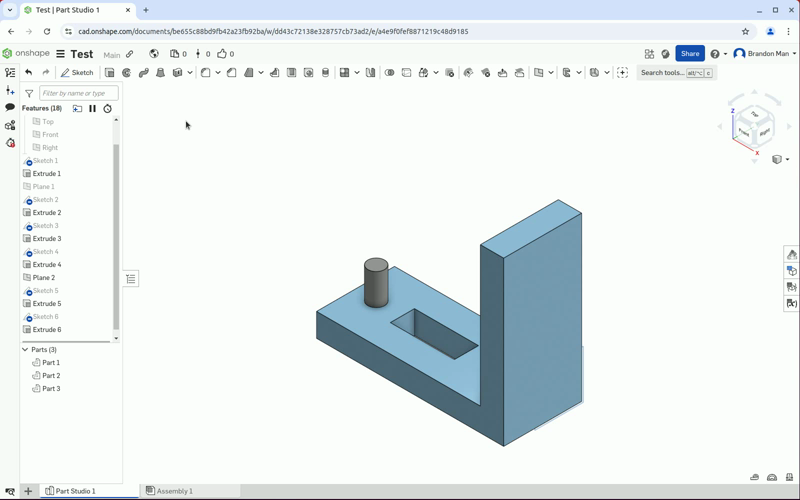
mouse_move(69, 163)
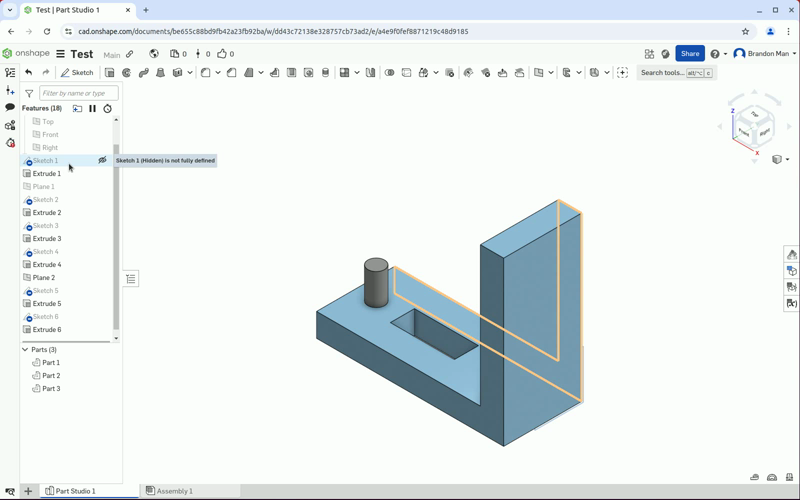
click(69, 163)